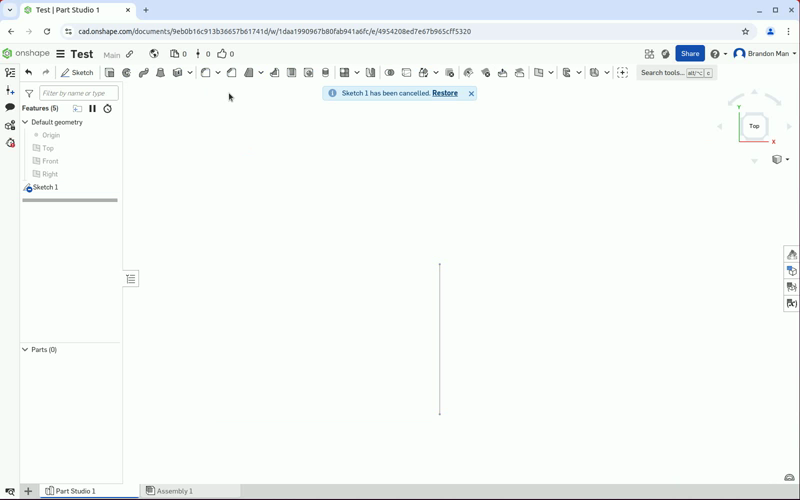
key(shift+h)
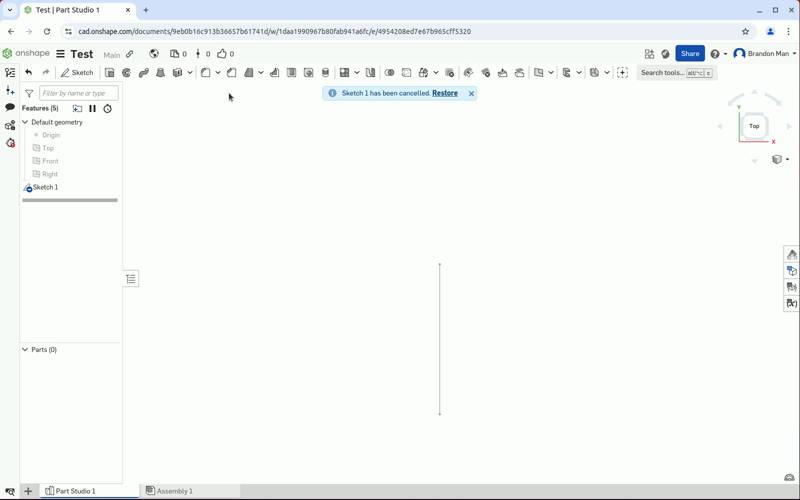
key(shift+s)
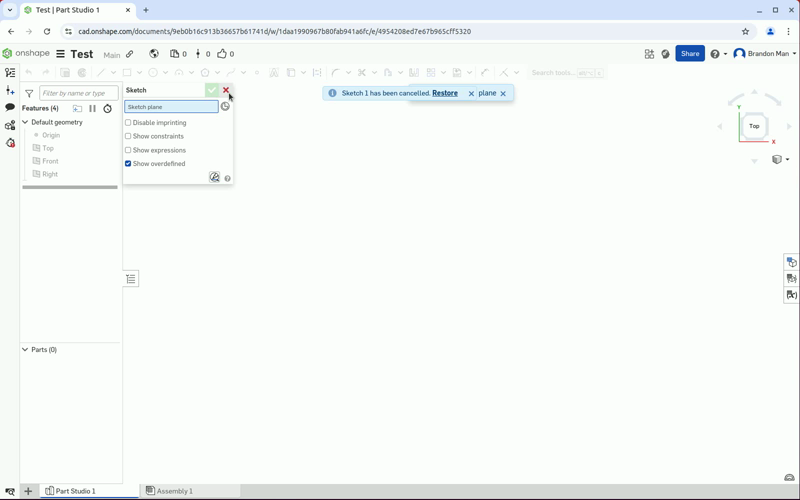
mouse_move(73, 150)
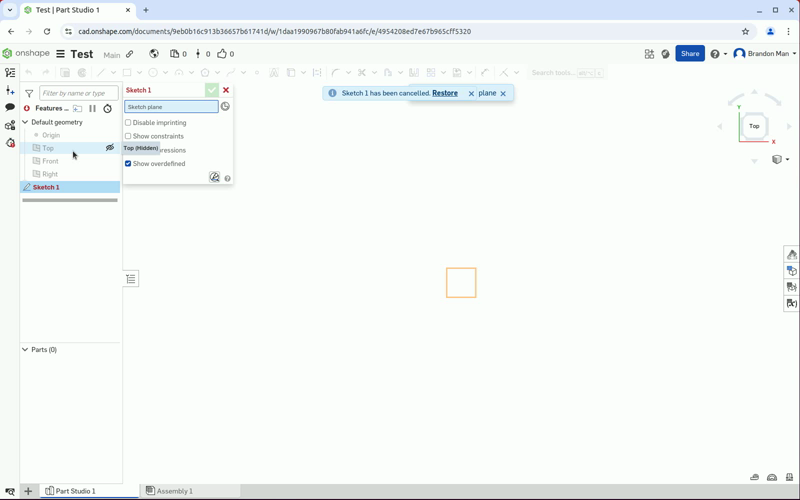
click(73, 150)
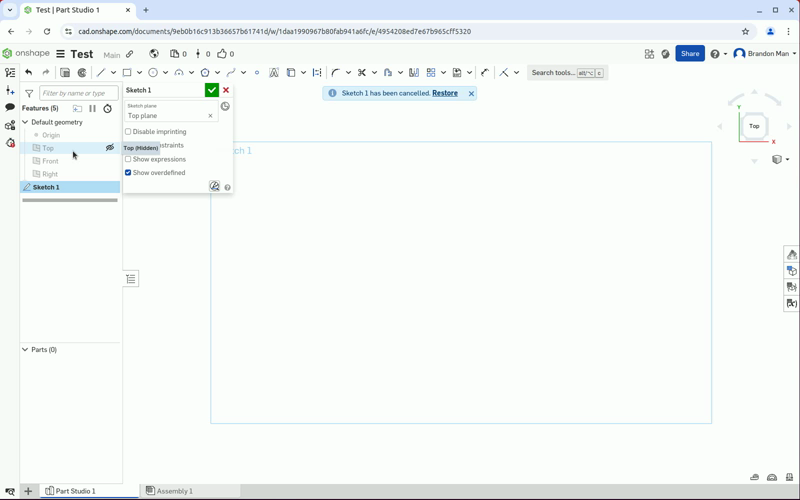
mouse_move(73, 352)
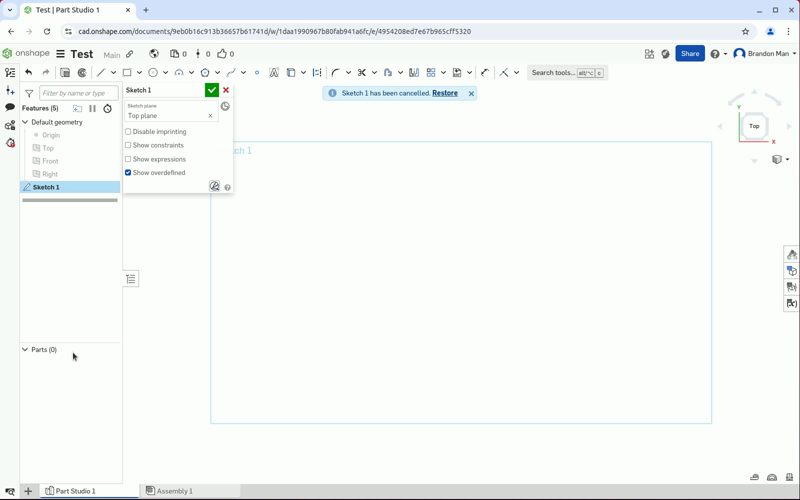
key(y)
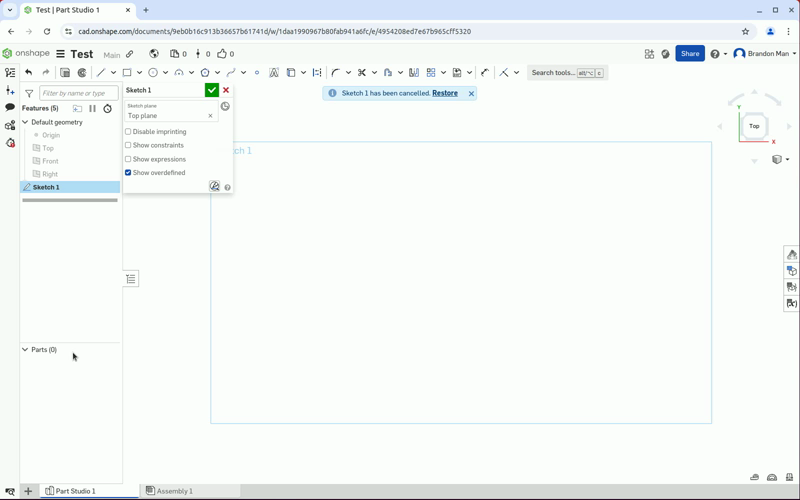
key(l)
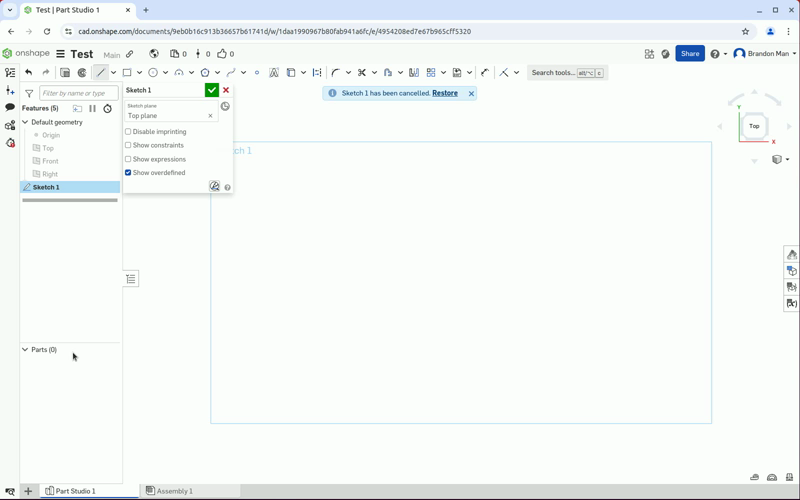
key_down(shift)
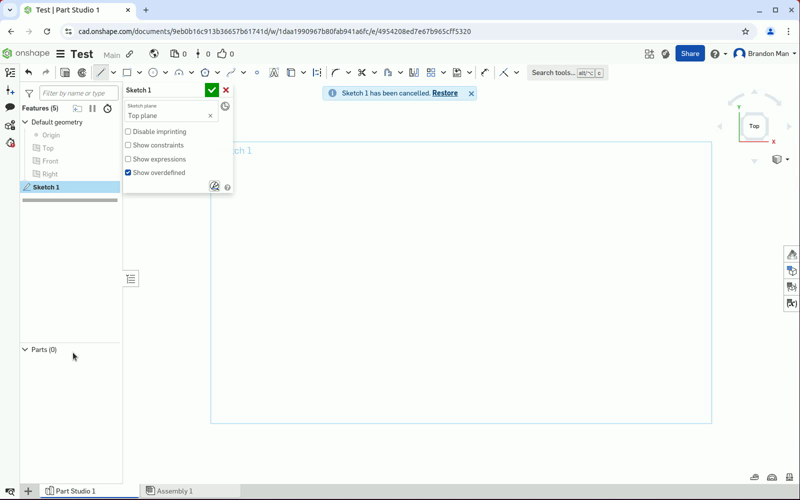
mouse_move(401, 329)
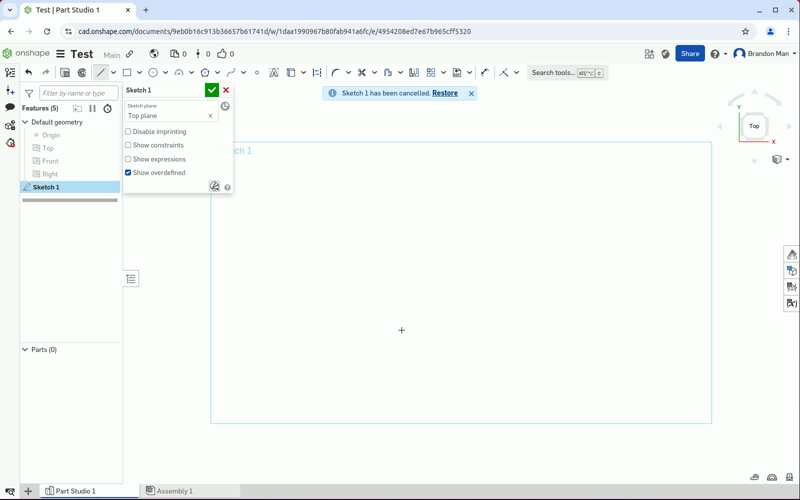
click(401, 329)
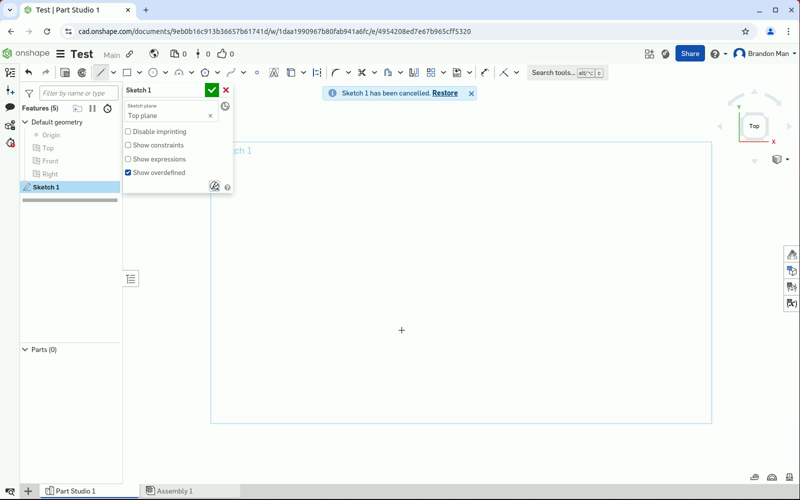
key_up(shift)
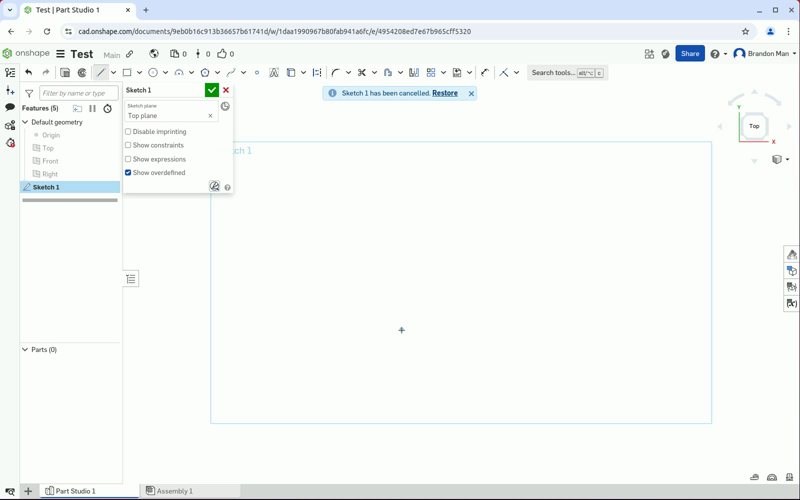
key_down(shift)
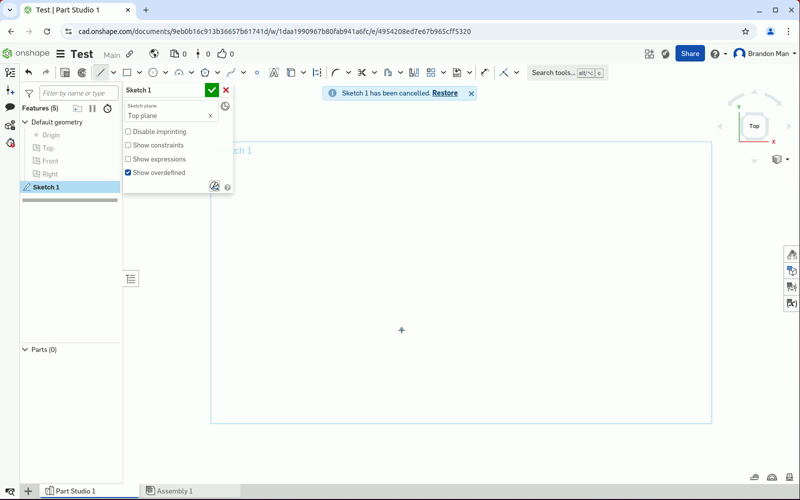
mouse_move(531, 329)
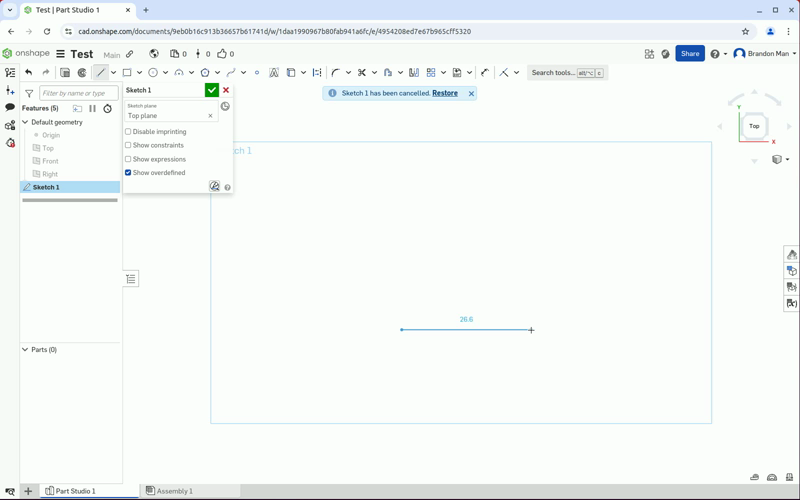
click(531, 329)
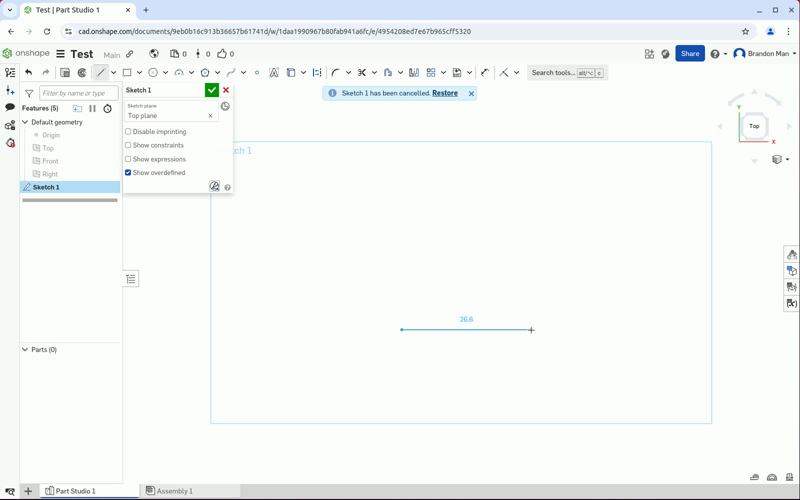
key_up(shift)
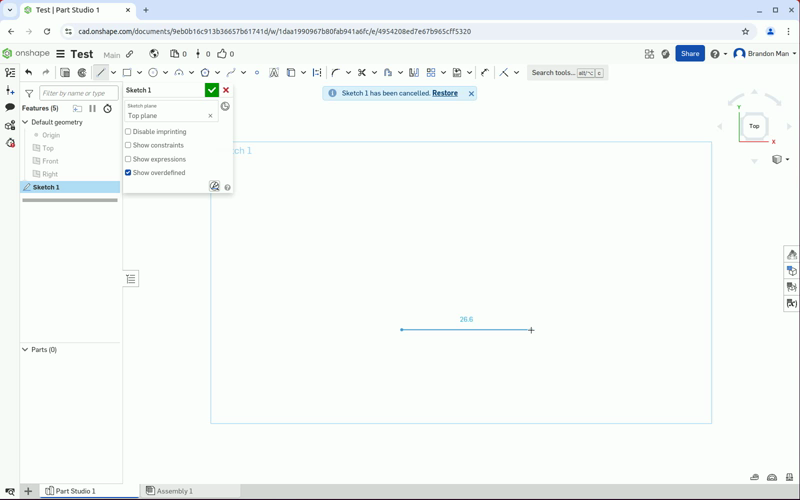
key_down(shift)
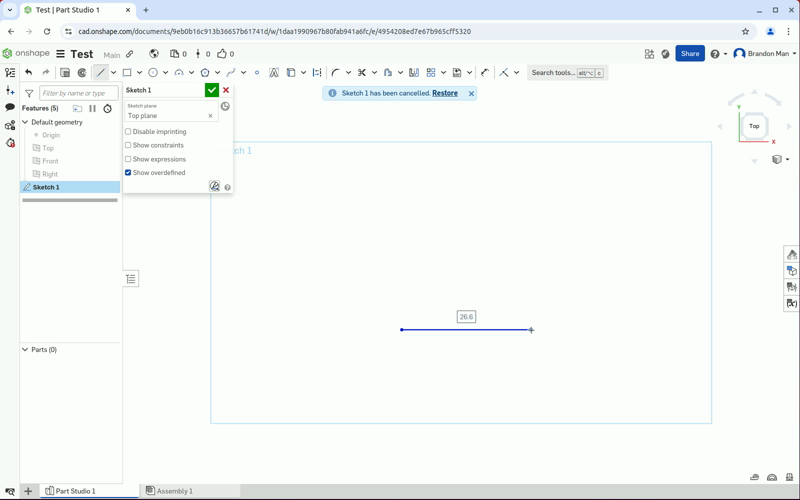
mouse_move(531, 244)
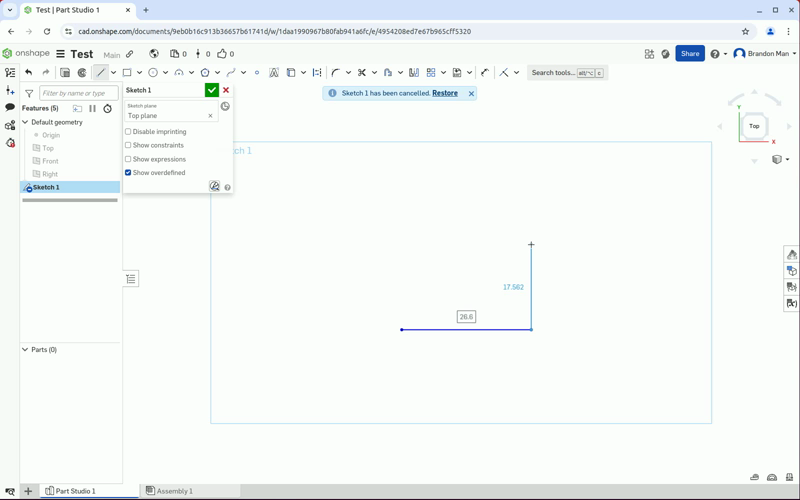
click(531, 244)
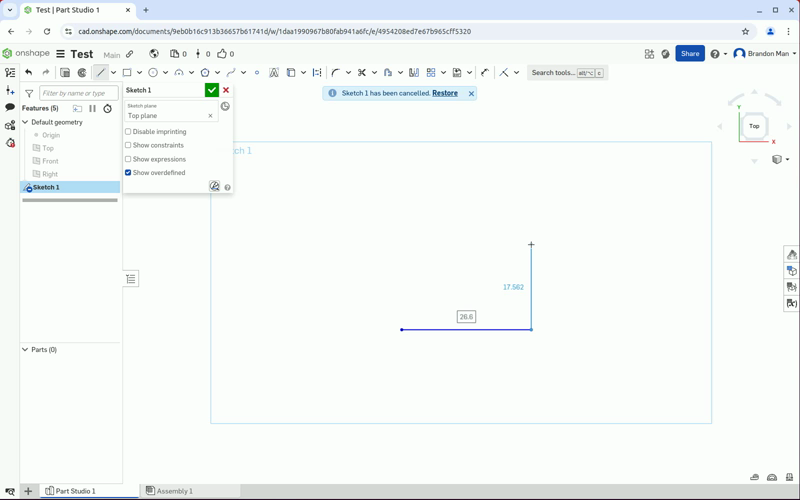
key_up(shift)
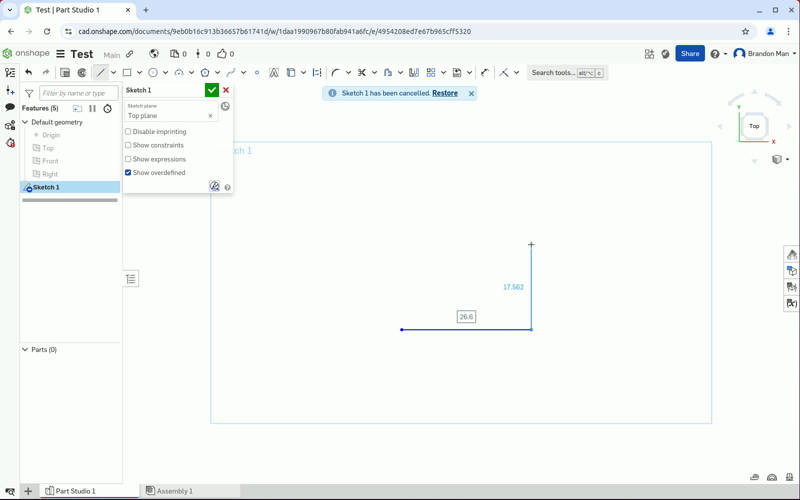
key_down(shift)
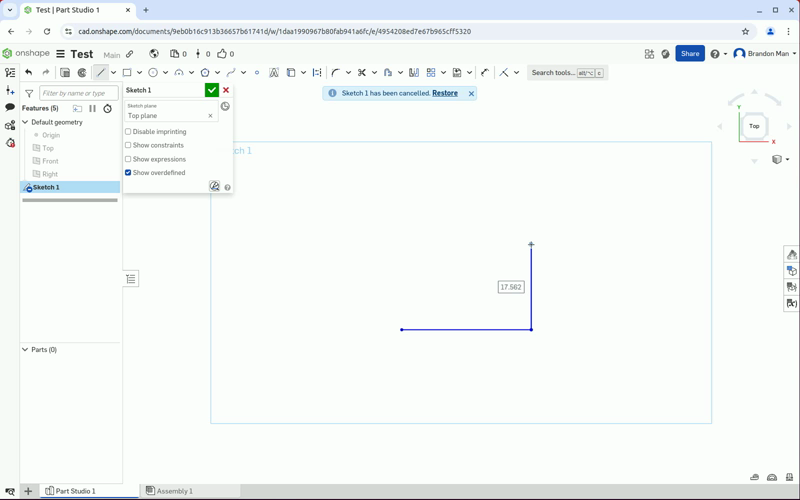
mouse_move(401, 244)
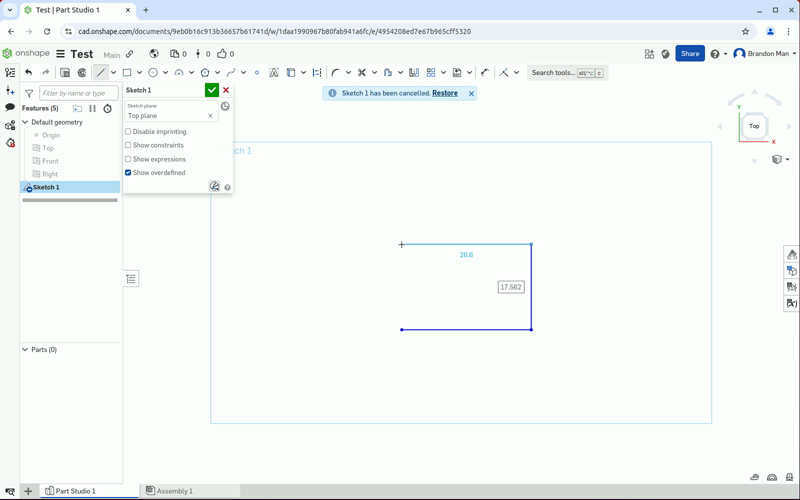
click(401, 244)
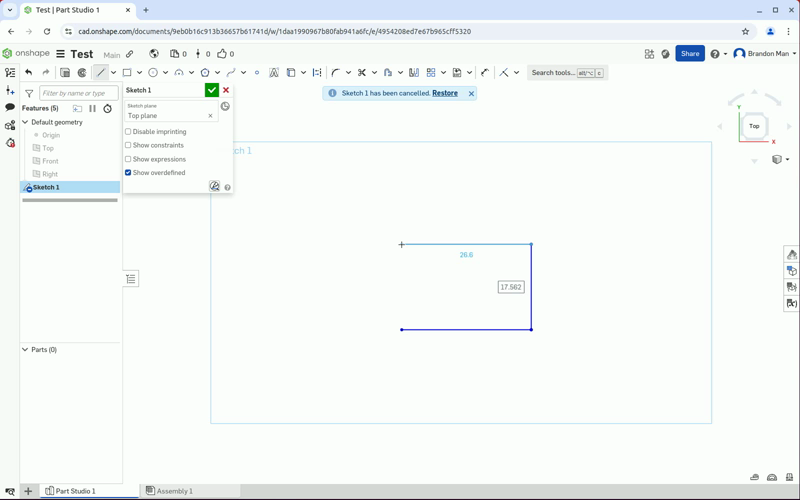
key_up(shift)
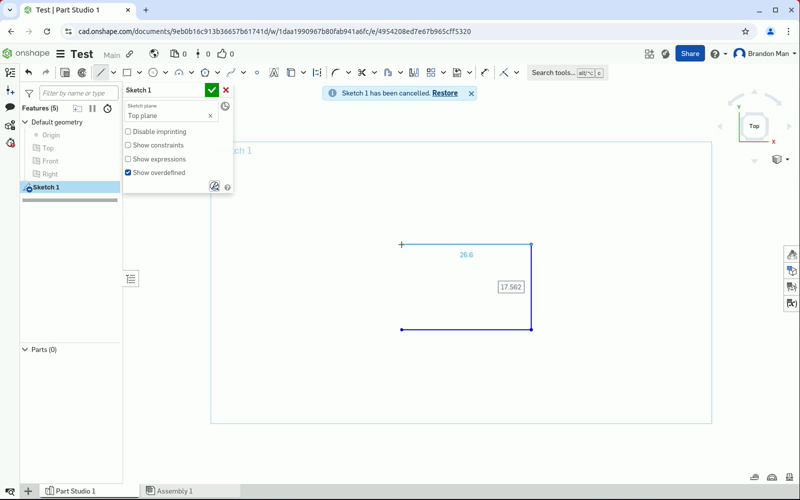
key_down(shift)
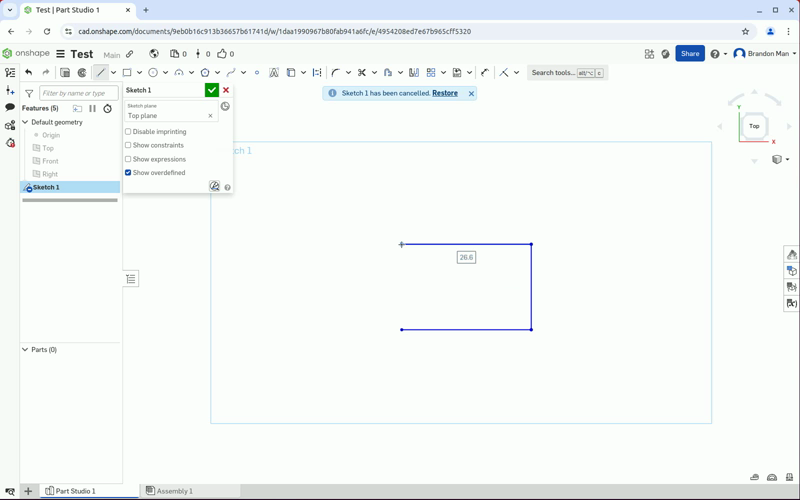
mouse_move(401, 329)
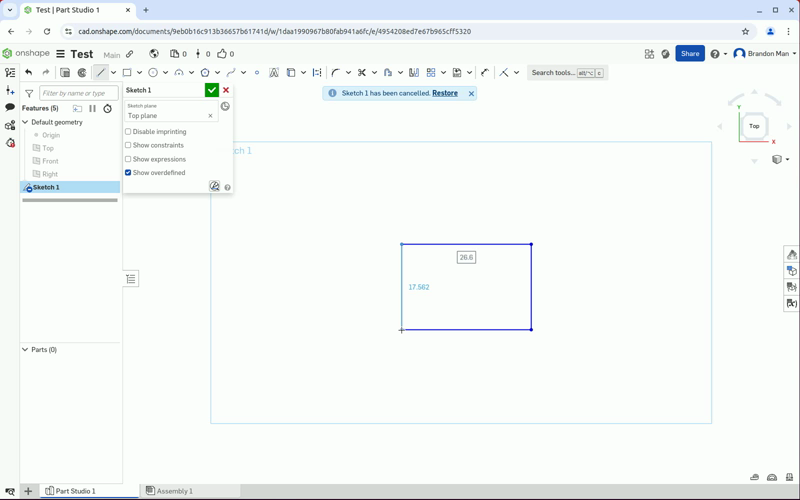
key_up(shift)
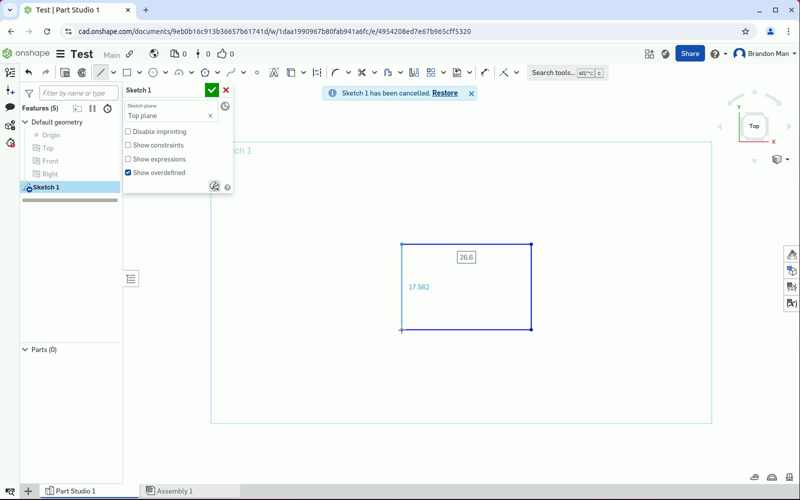
click(401, 329)
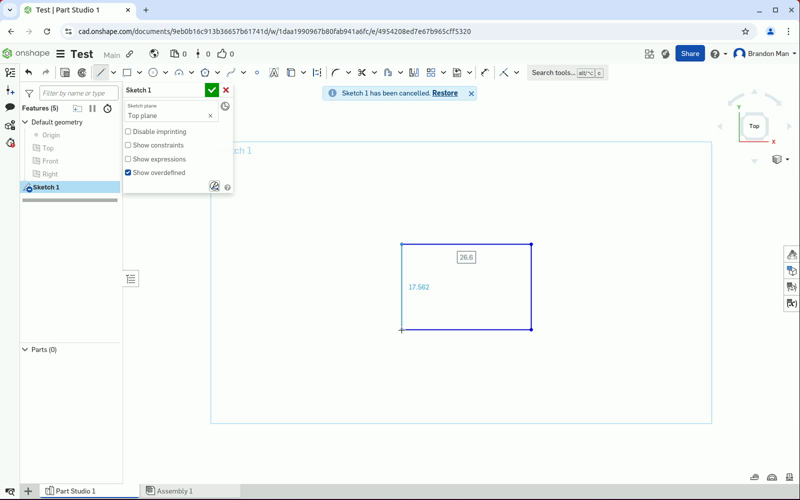
key(esc)
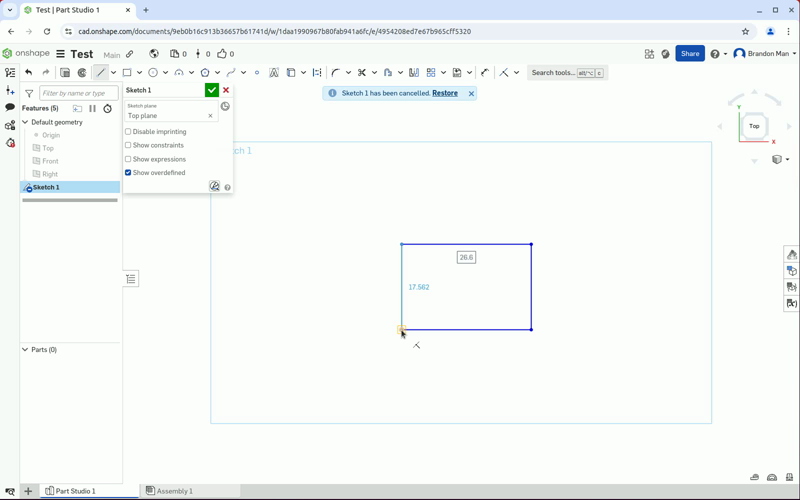
key(c)
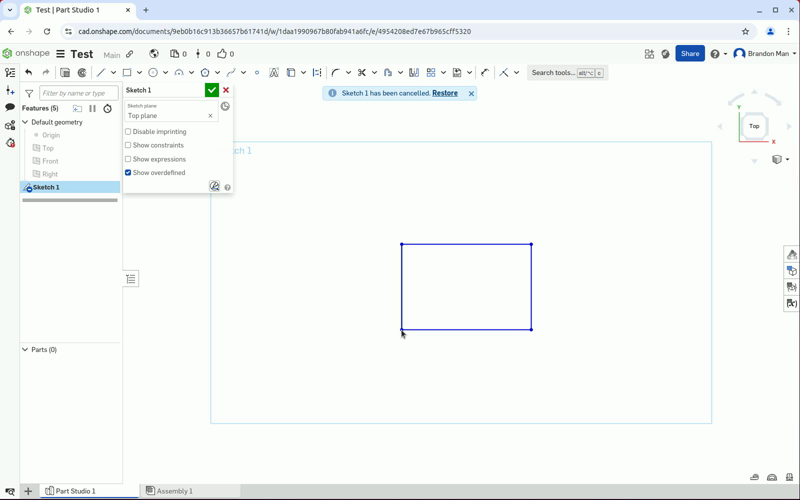
key_down(shift)
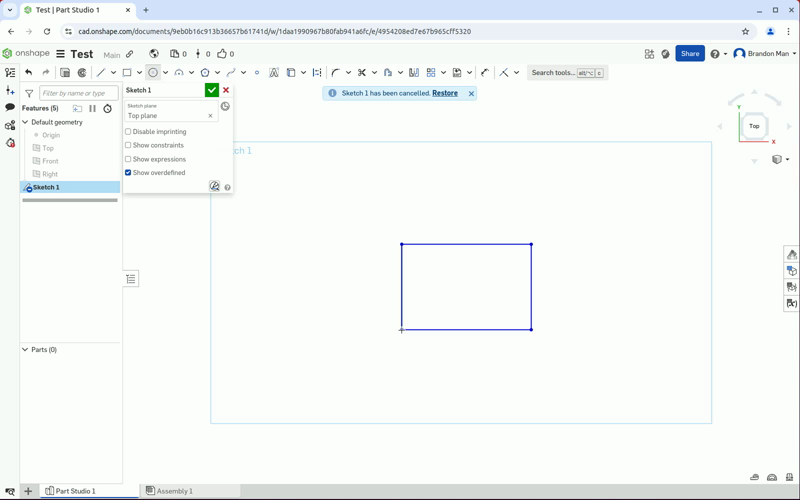
mouse_move(460, 283)
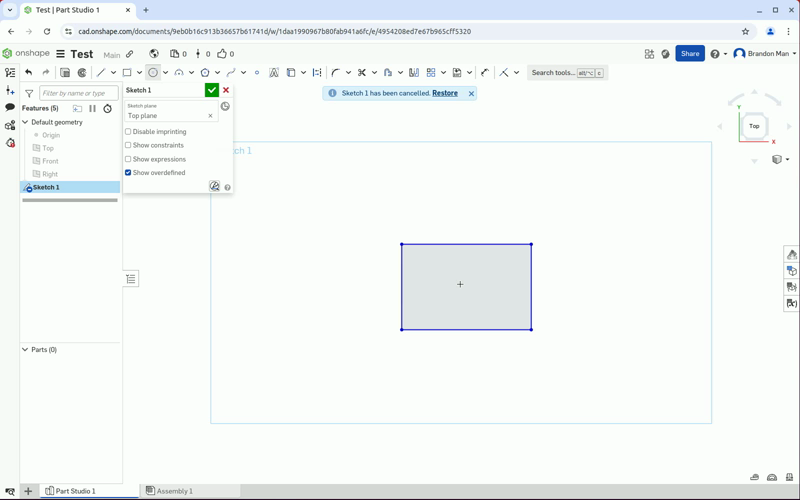
click(460, 283)
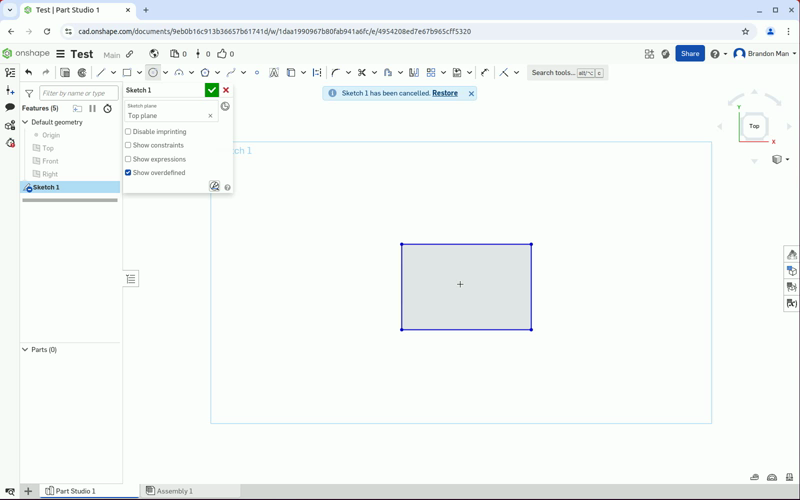
key_up(shift)
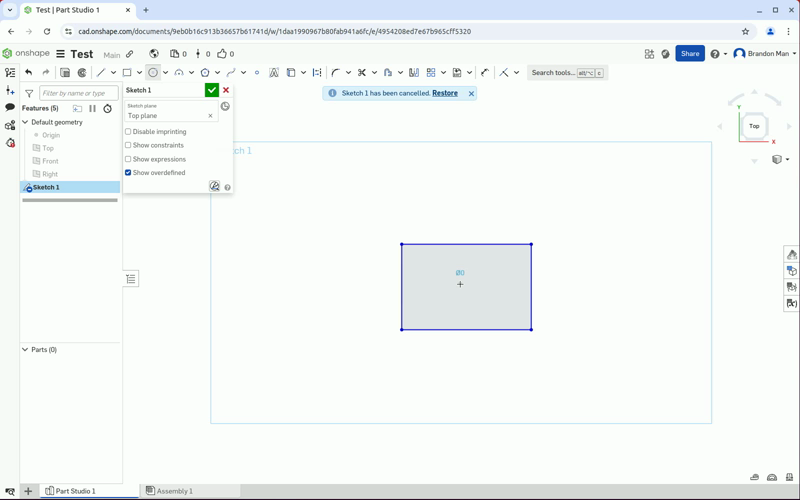
mouse_move(482, 283)
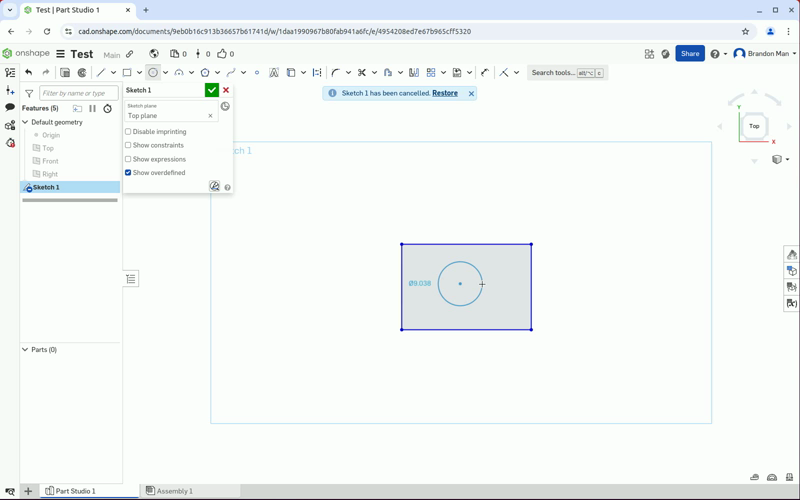
click(482, 283)
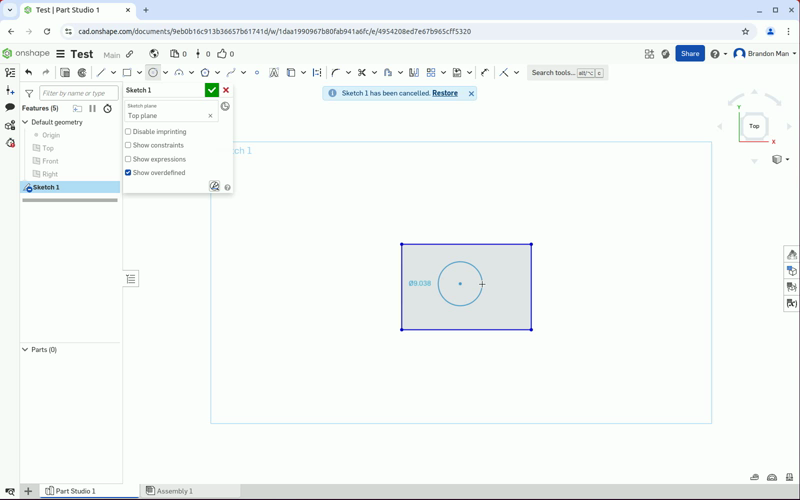
key(esc)
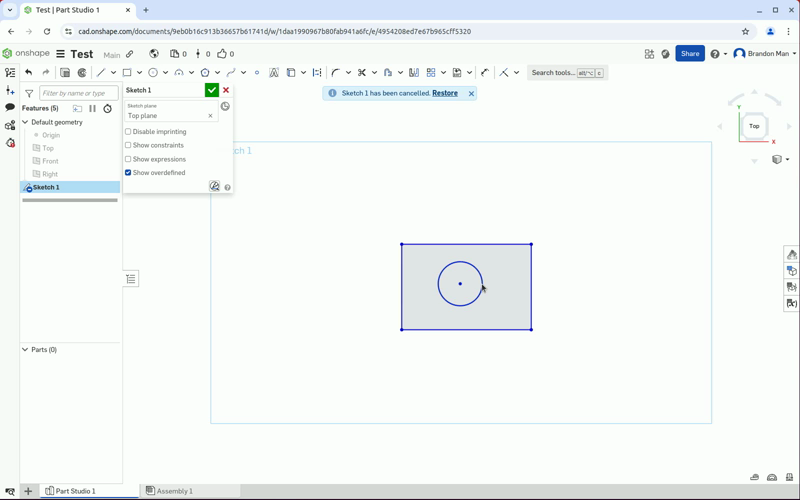
mouse_move(459, 315)
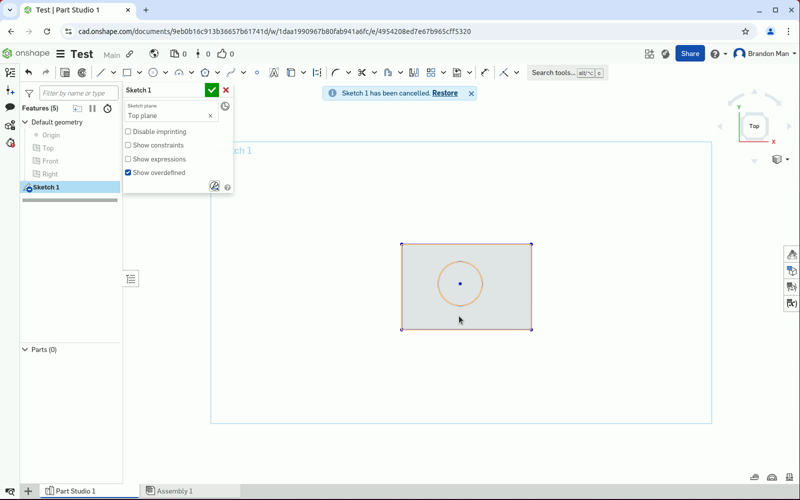
click(459, 315)
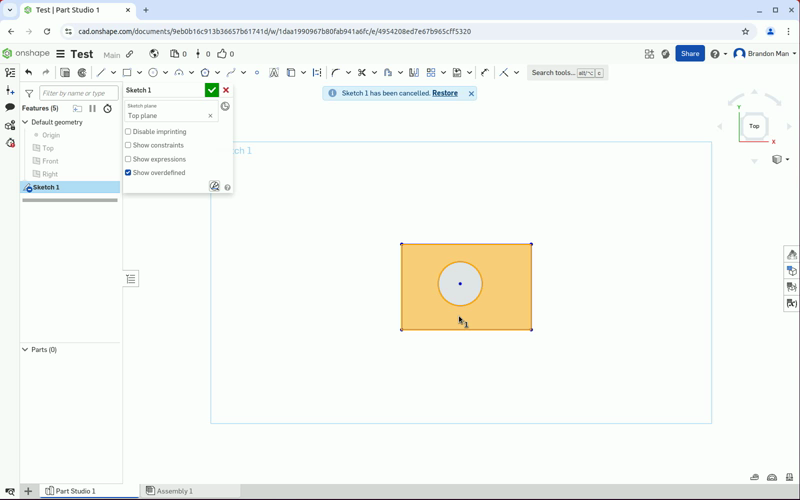
mouse_move(73, 352)
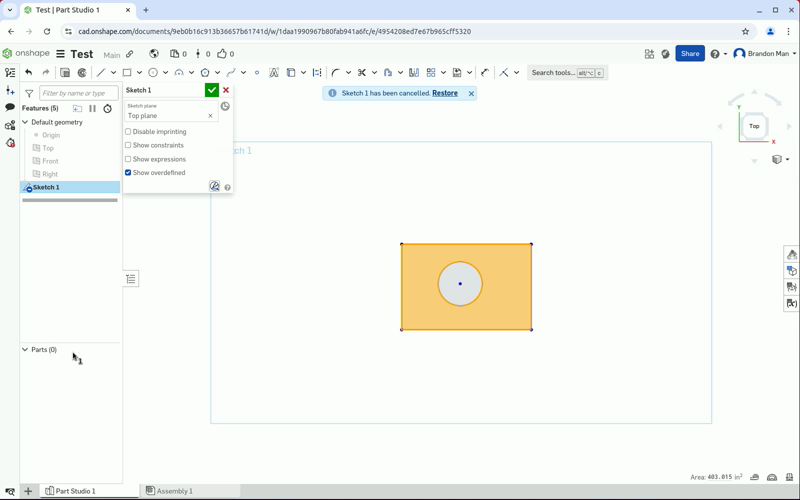
key(shift+y)
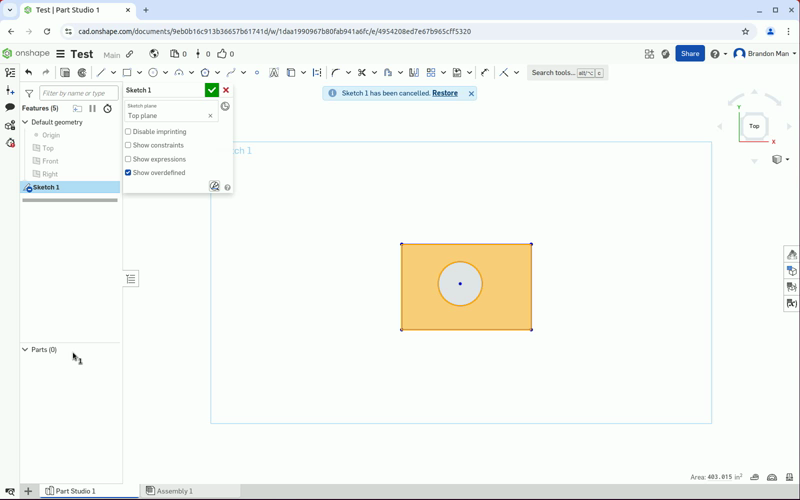
key(shift+e)
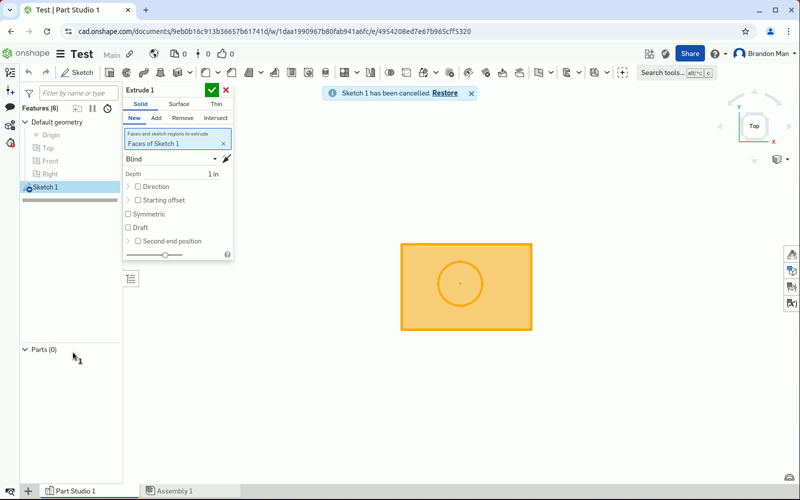
mouse_move(143, 106)
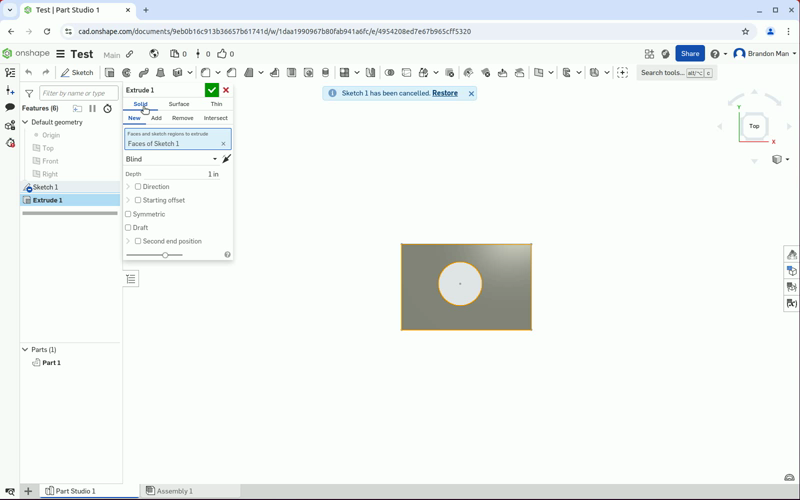
click(143, 106)
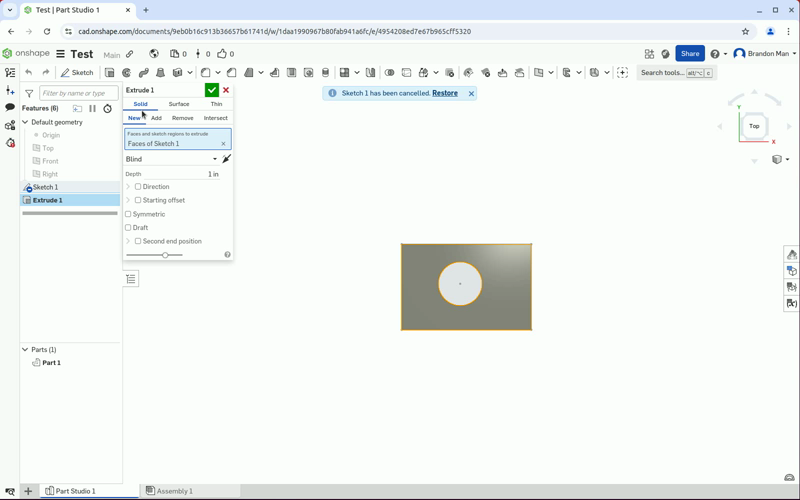
mouse_move(137, 120)
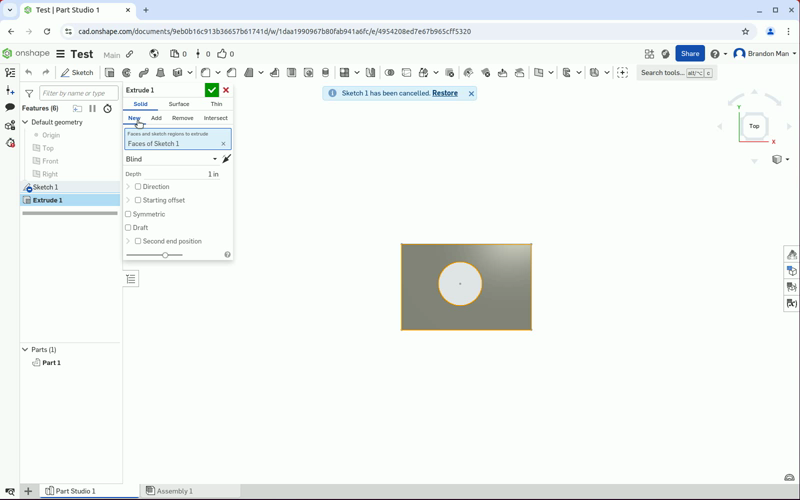
click(137, 120)
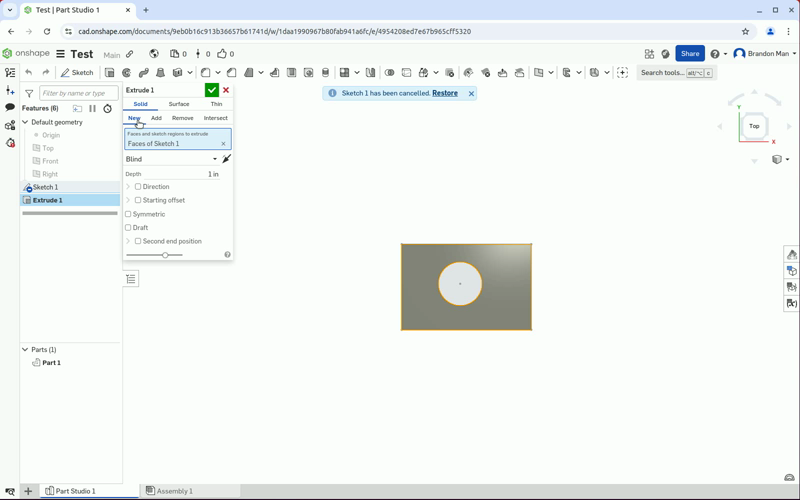
key(tab, 4)
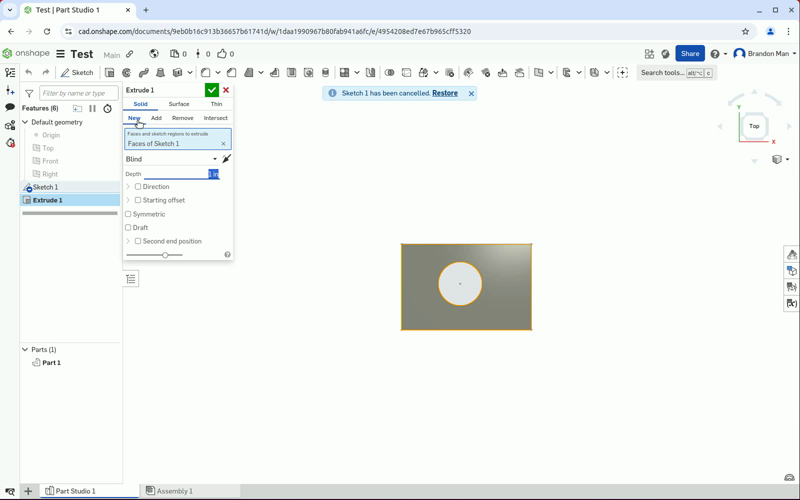
text(8.906)
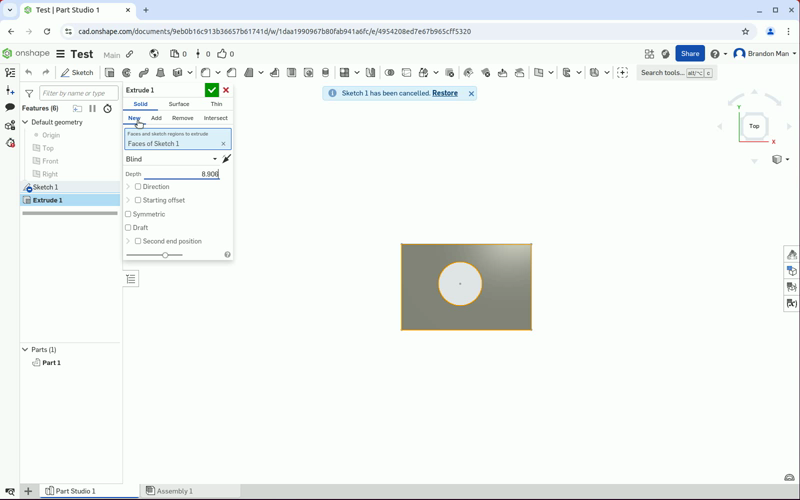
key(enter)
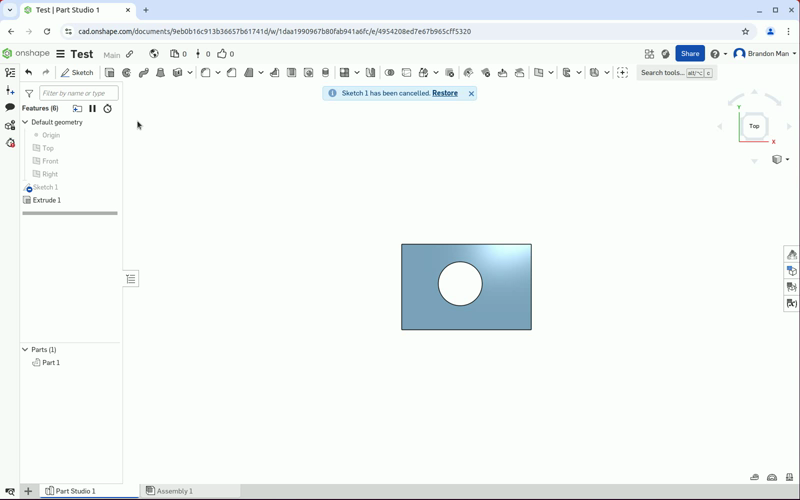
key(shift+h)
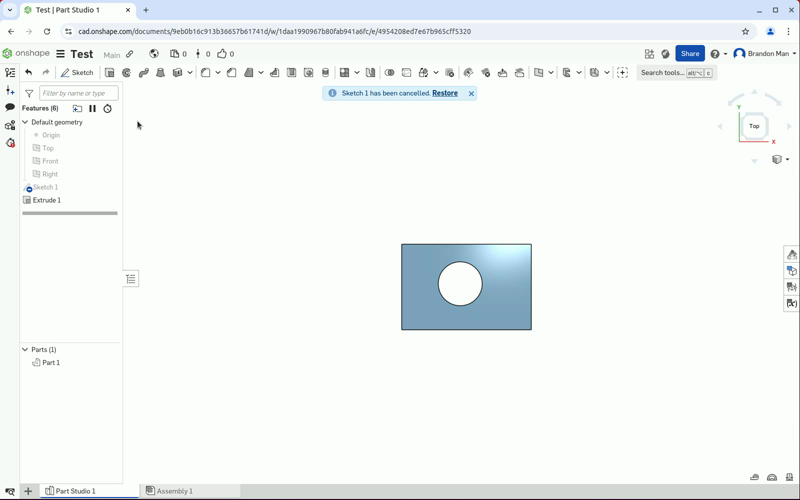
key(shift+h)
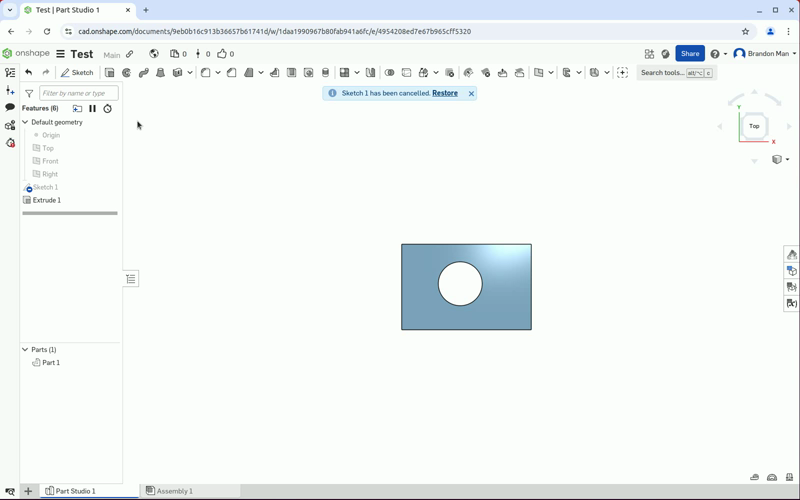
mouse_move(73, 189)
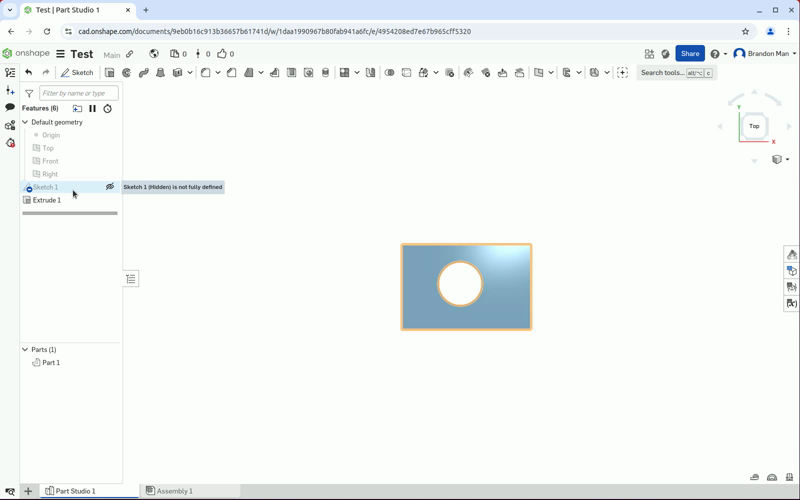
click(73, 189)
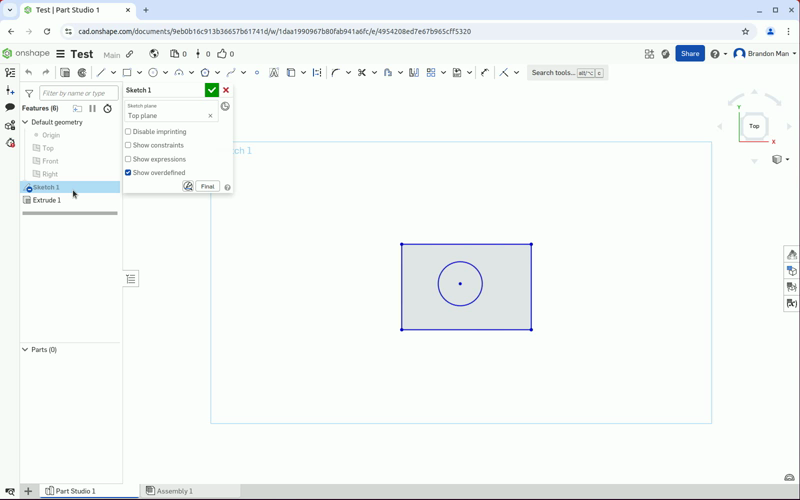
mouse_move(229, 92)
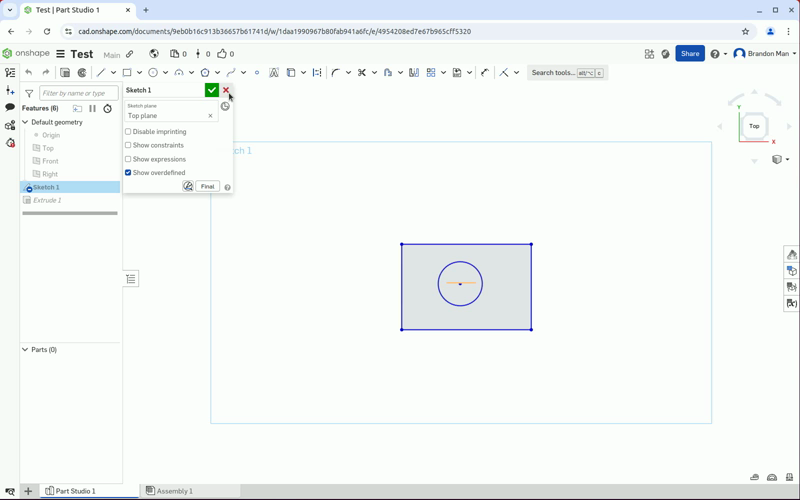
click(229, 92)
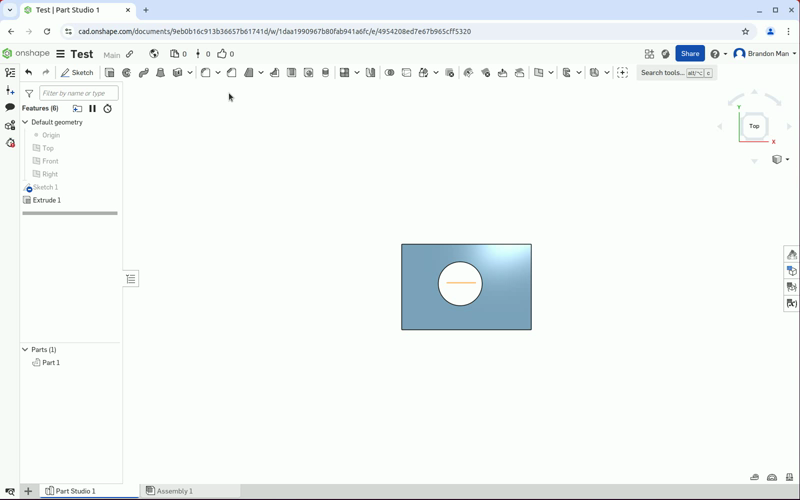
mouse_move(541, 75)
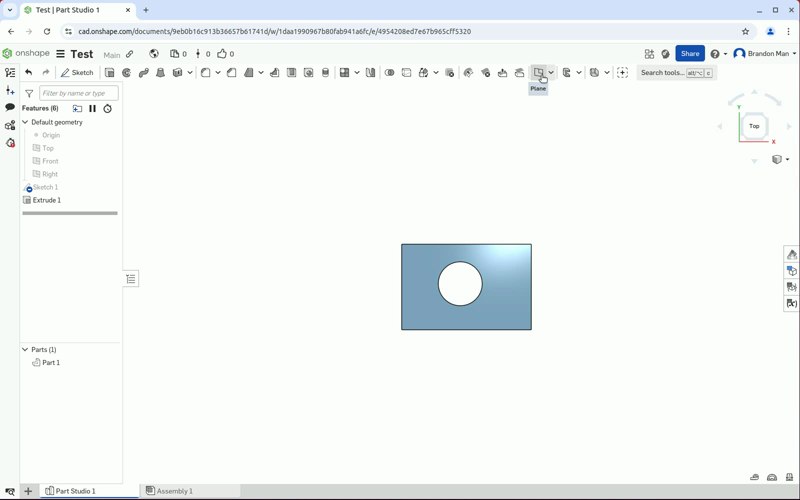
click(541, 75)
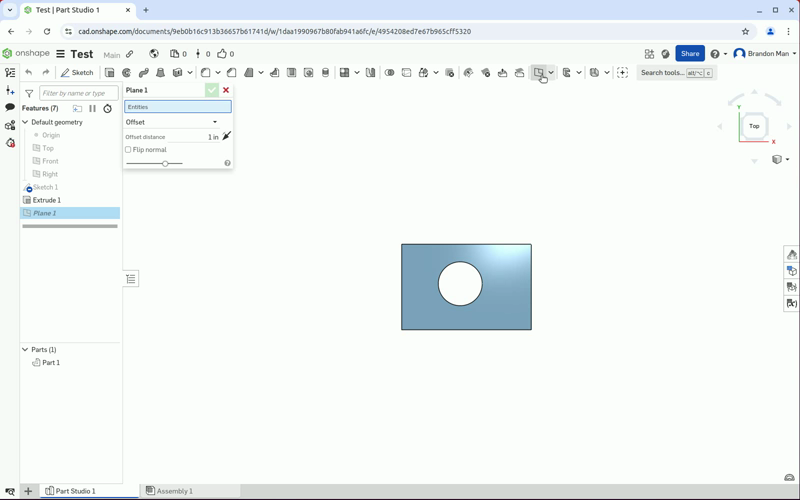
mouse_move(73, 150)
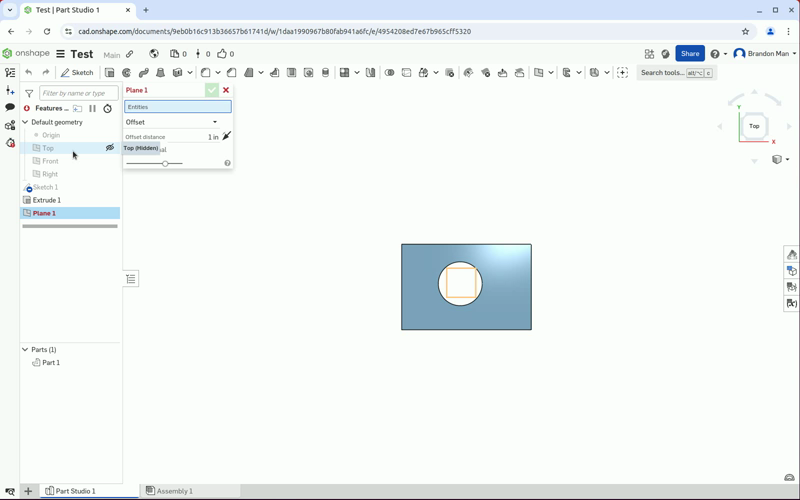
click(73, 150)
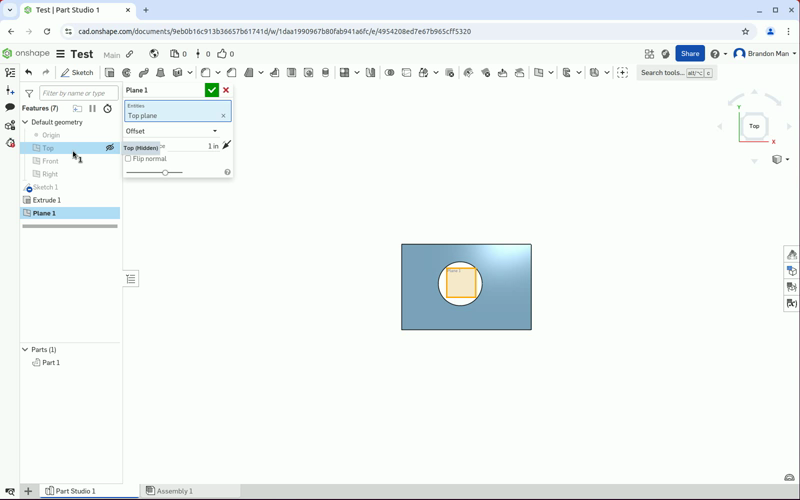
key(tab, 2)
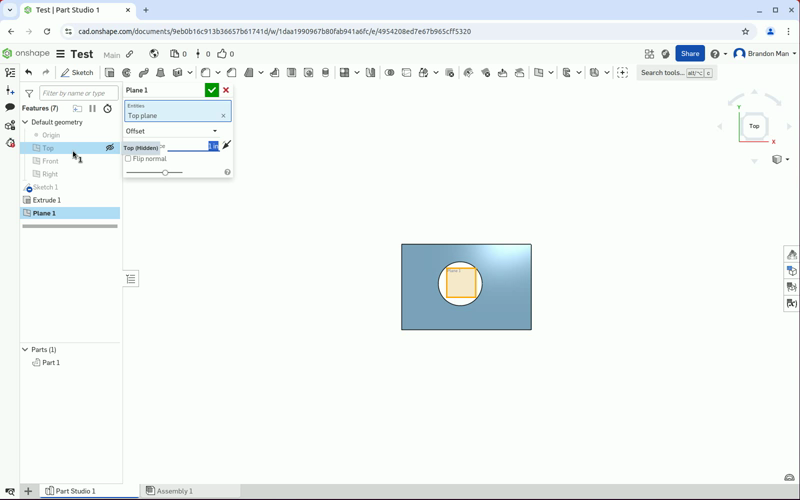
text(8.904)
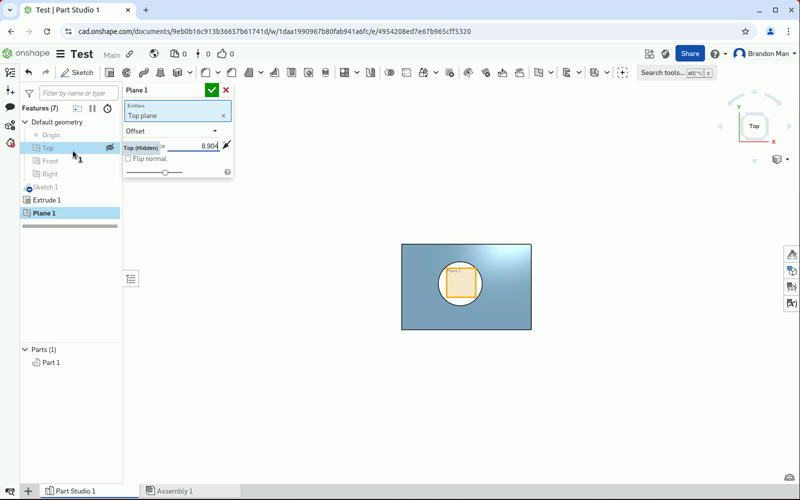
key(enter, 2)
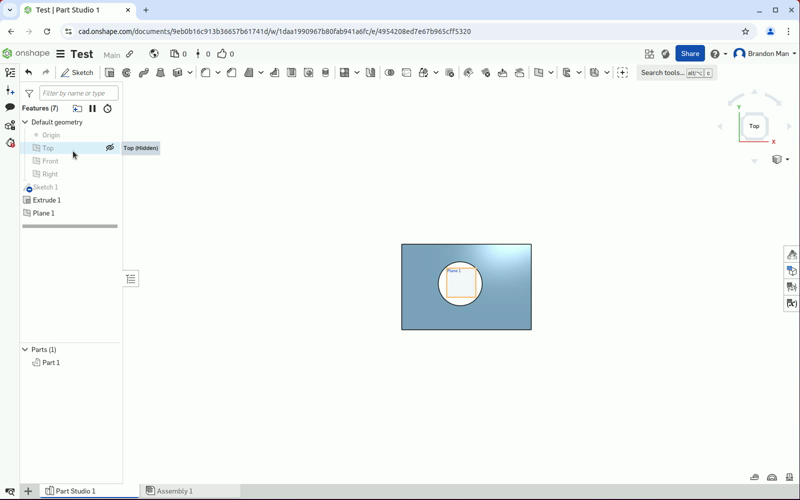
key(shift+s)
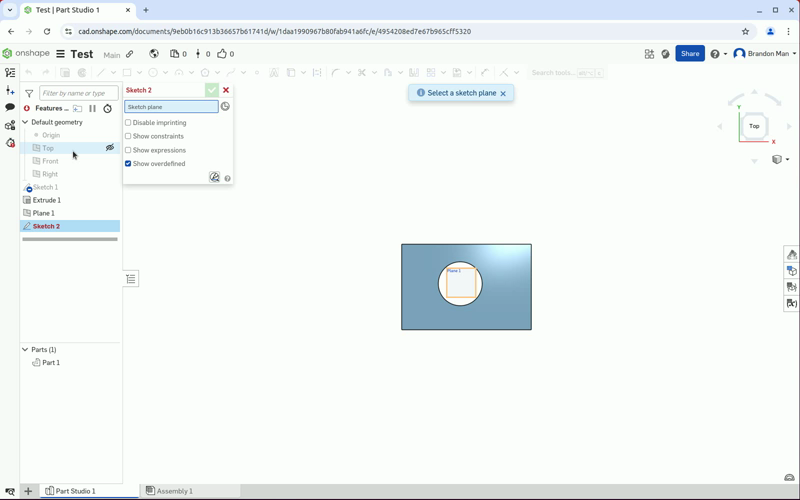
mouse_move(73, 215)
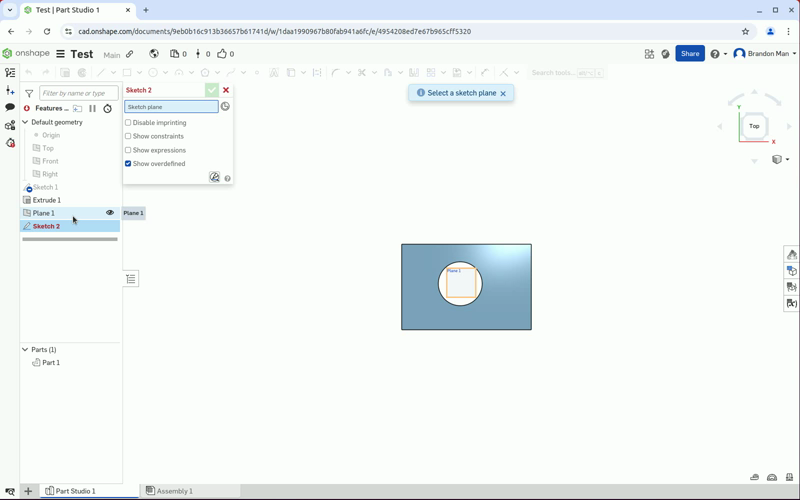
click(73, 215)
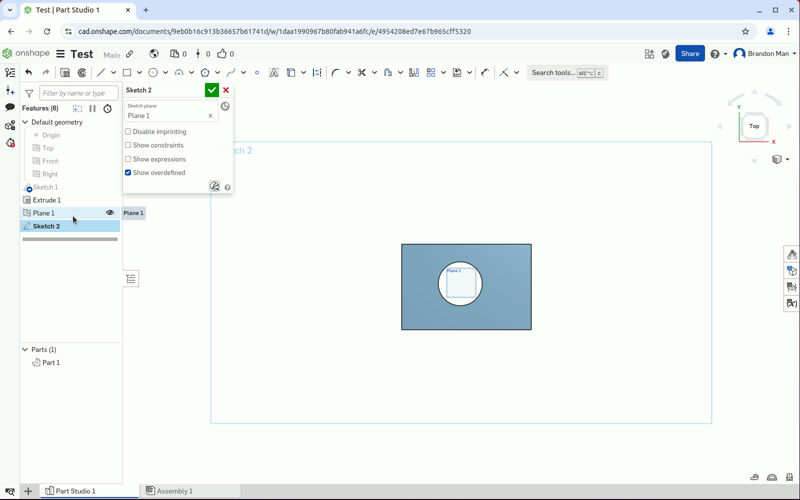
mouse_move(73, 352)
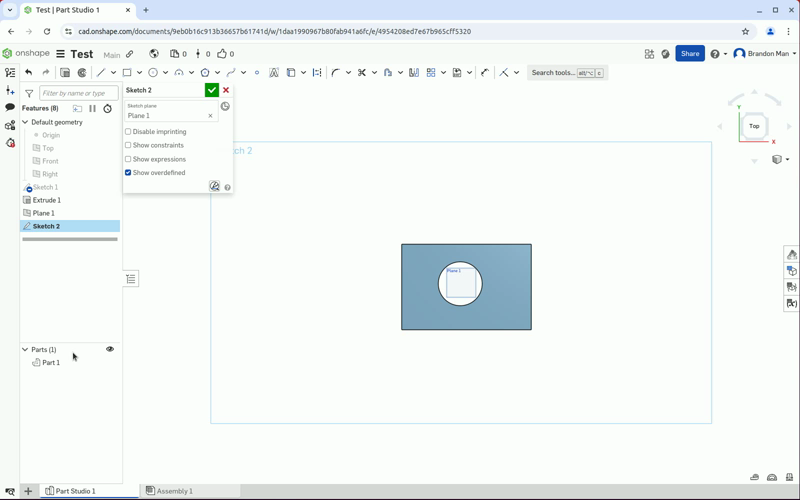
key(y)
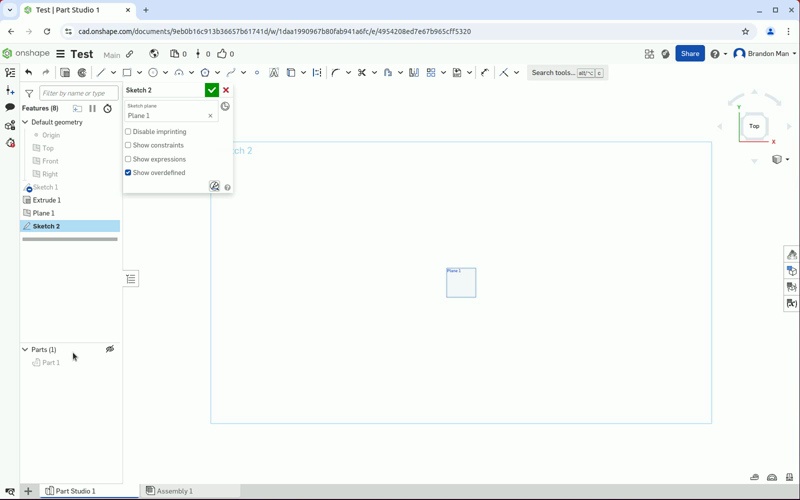
key(l)
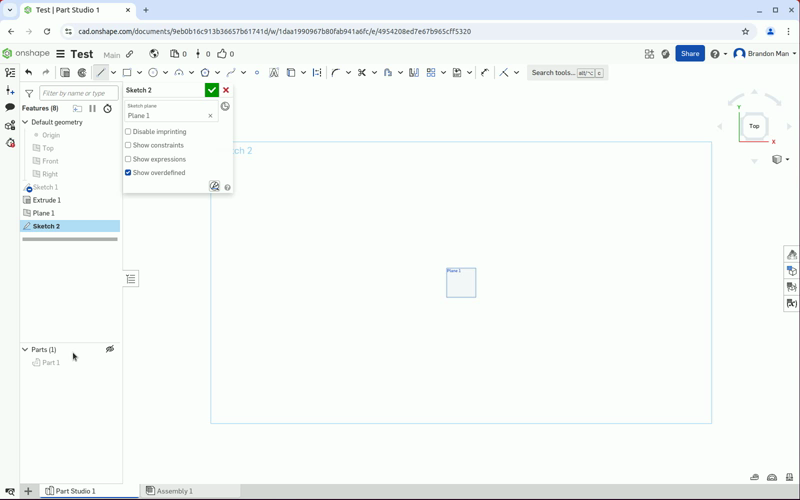
key_down(shift)
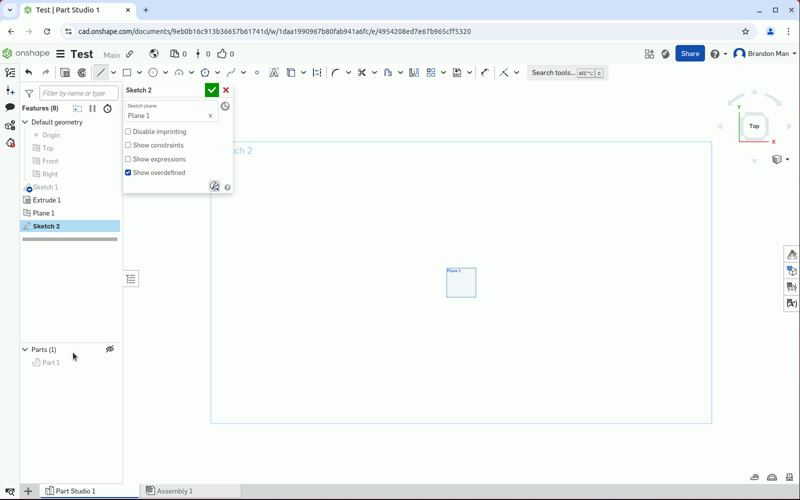
mouse_move(405, 329)
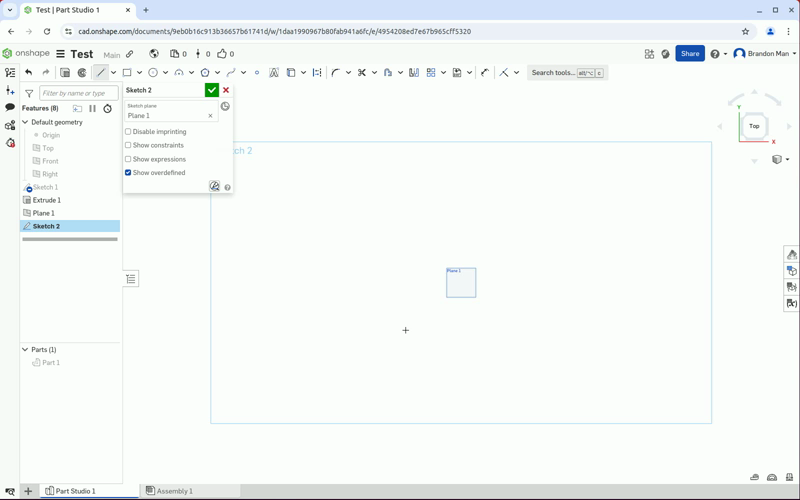
click(405, 329)
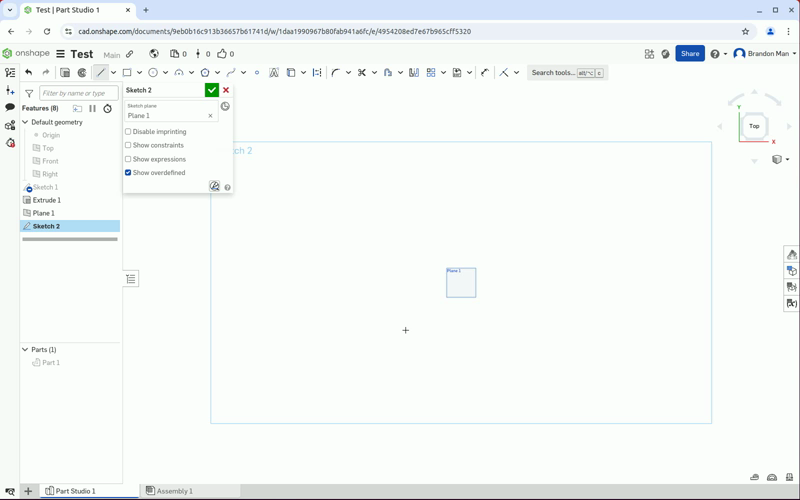
key_up(shift)
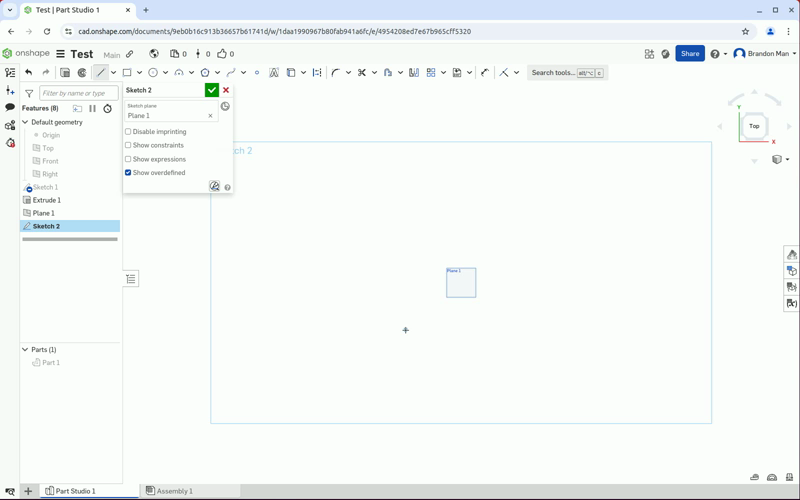
key_down(shift)
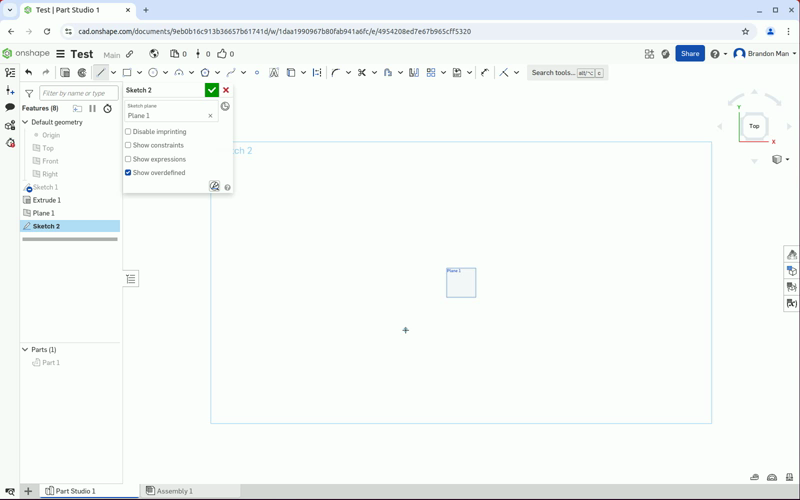
mouse_move(435, 329)
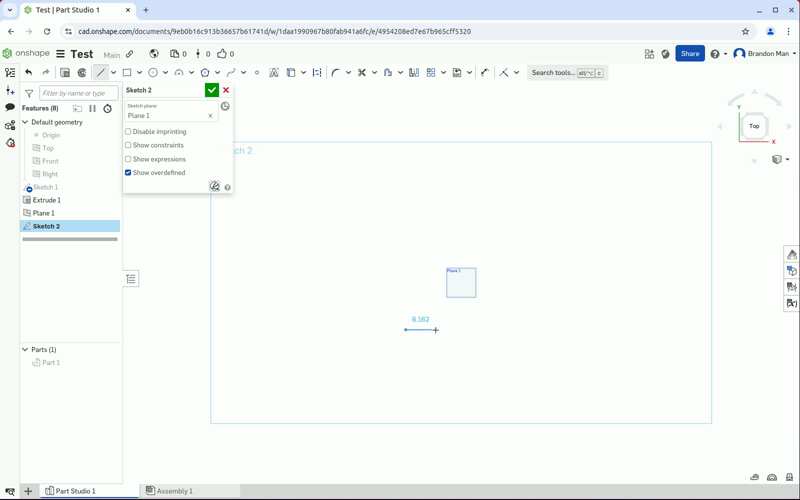
mouse_move(416, 329)
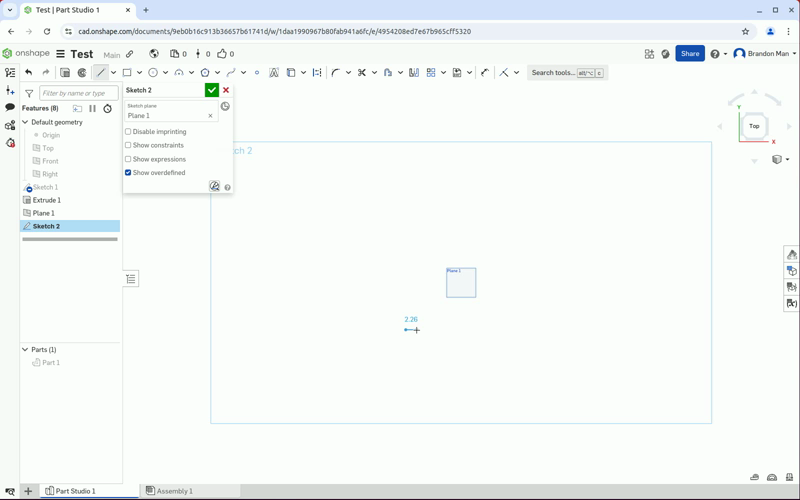
click(416, 329)
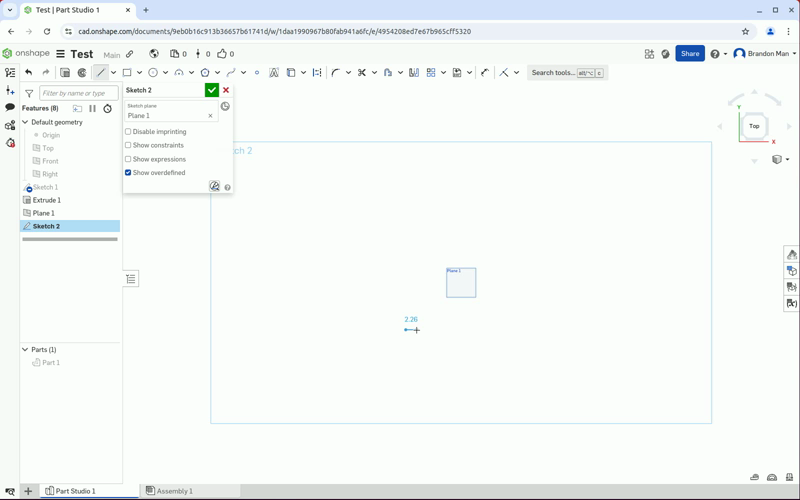
key_up(shift)
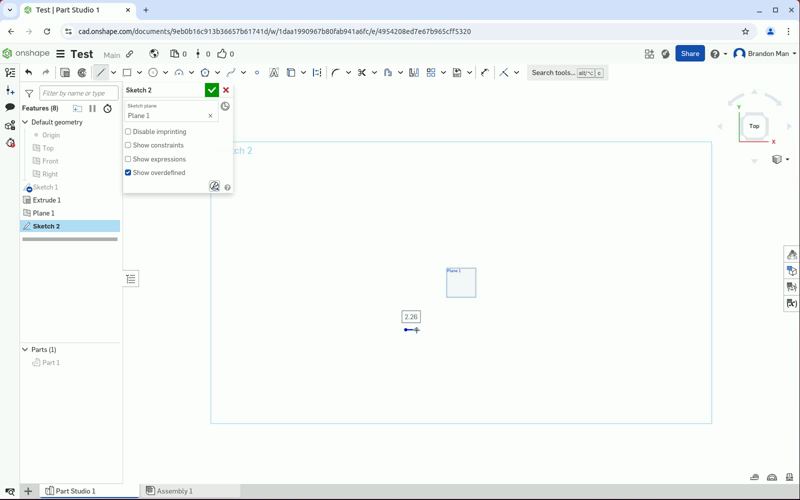
key_down(shift)
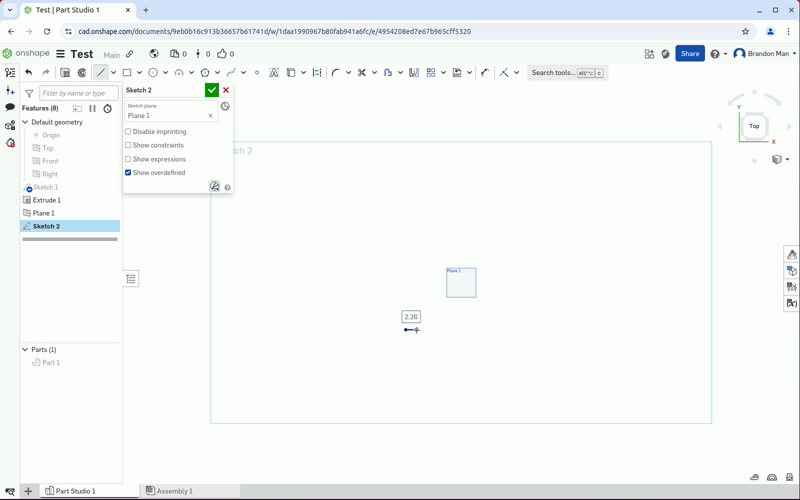
mouse_move(416, 243)
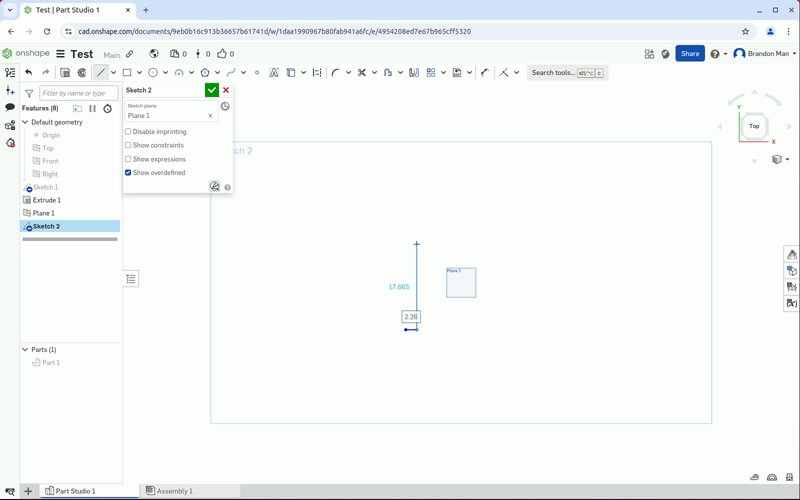
click(416, 243)
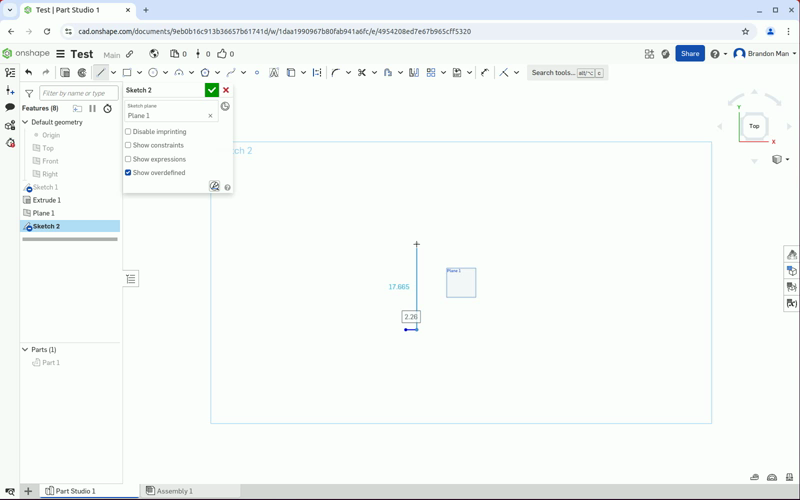
key_up(shift)
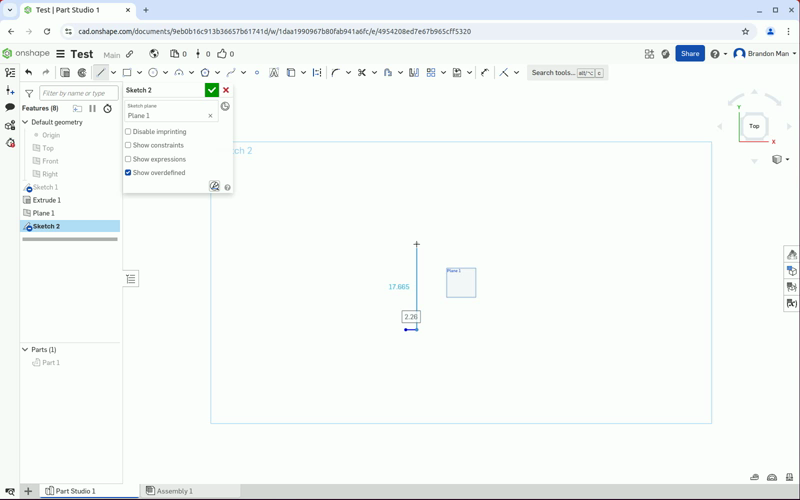
key_down(shift)
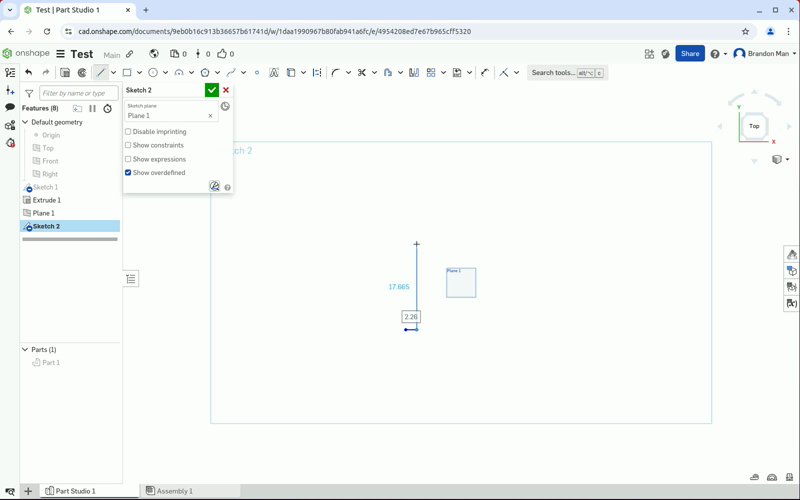
mouse_move(446, 243)
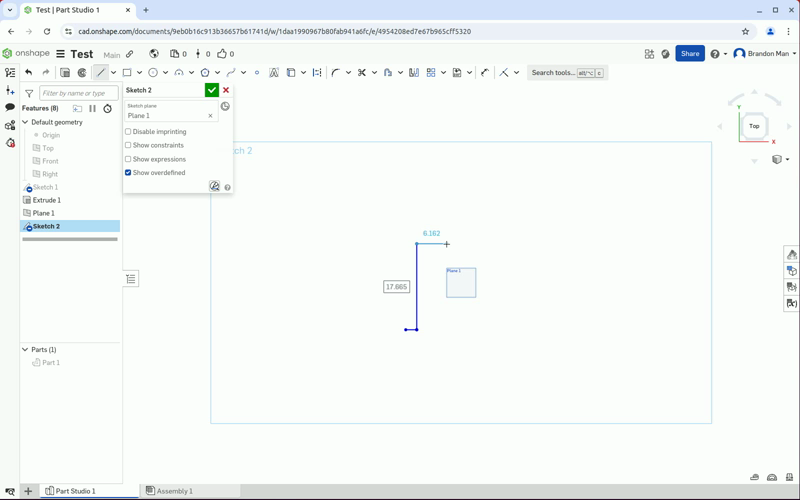
mouse_move(405, 243)
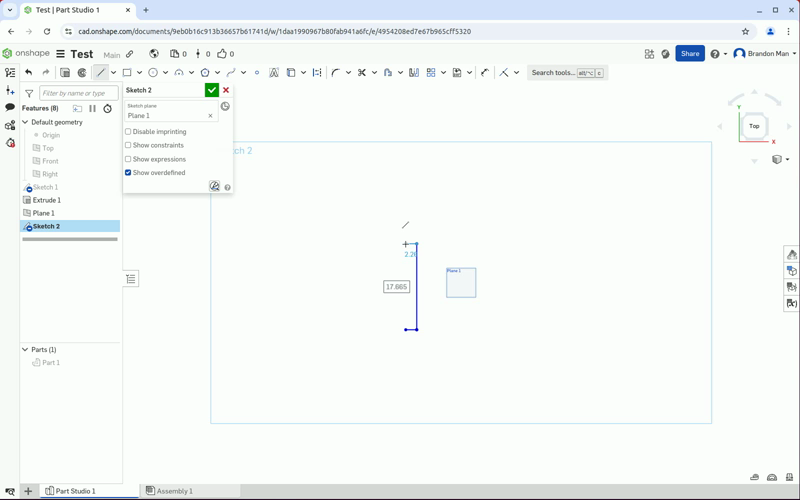
click(405, 243)
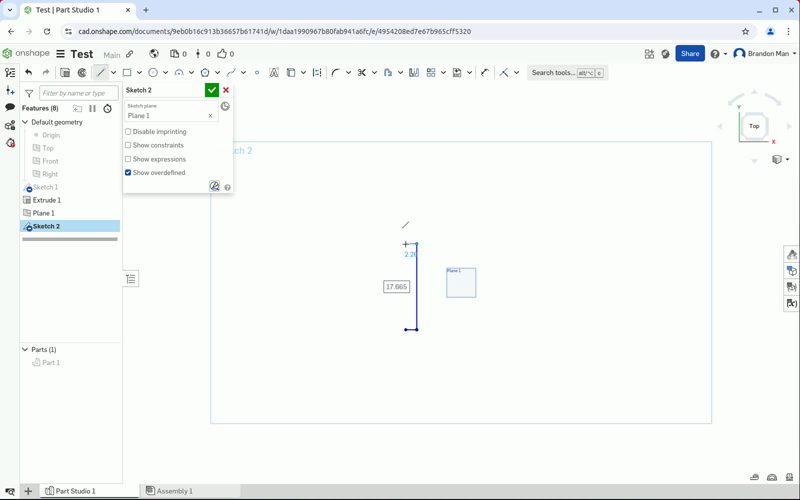
key_up(shift)
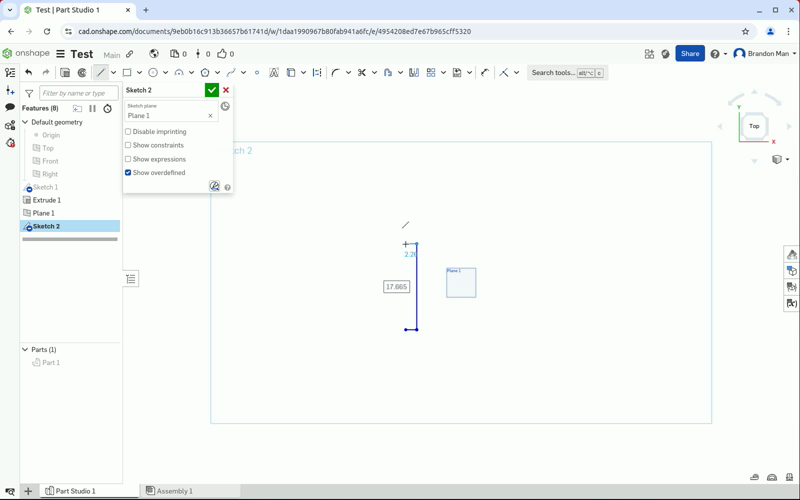
key_down(shift)
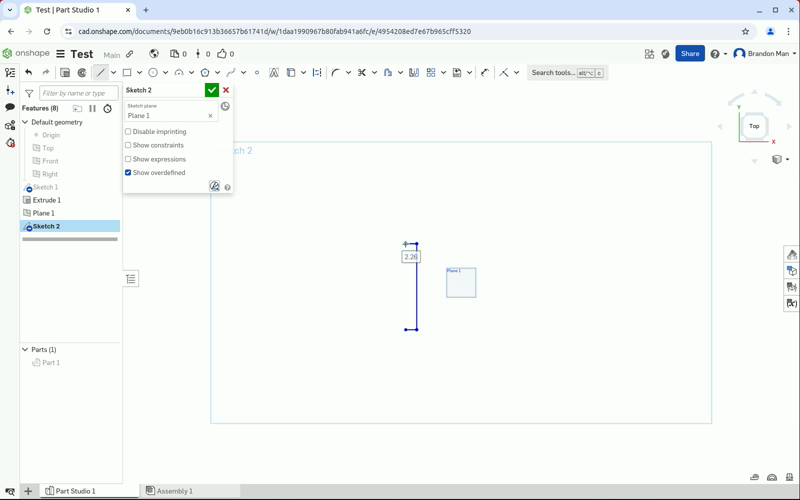
mouse_move(405, 329)
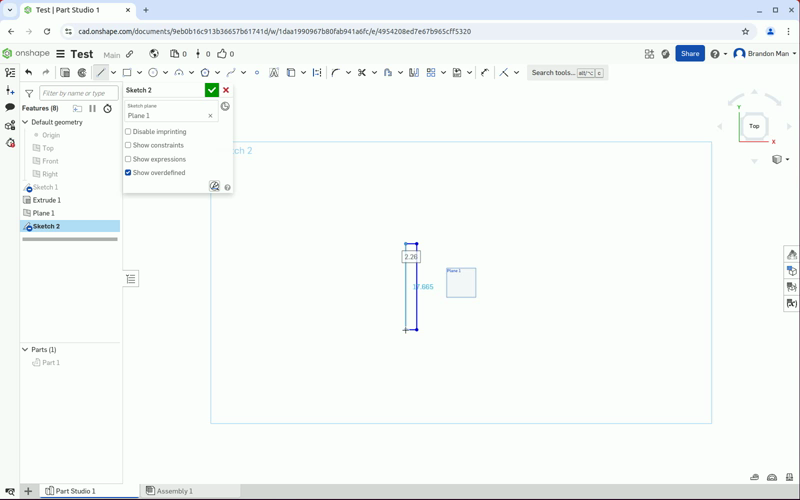
key_up(shift)
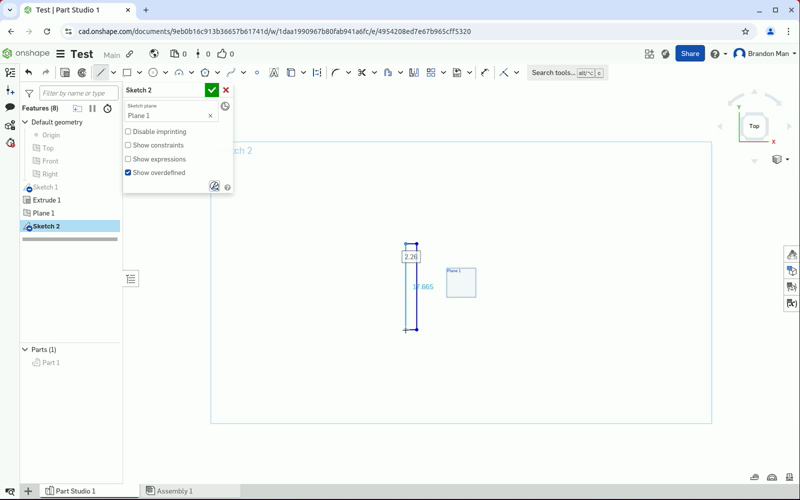
click(405, 329)
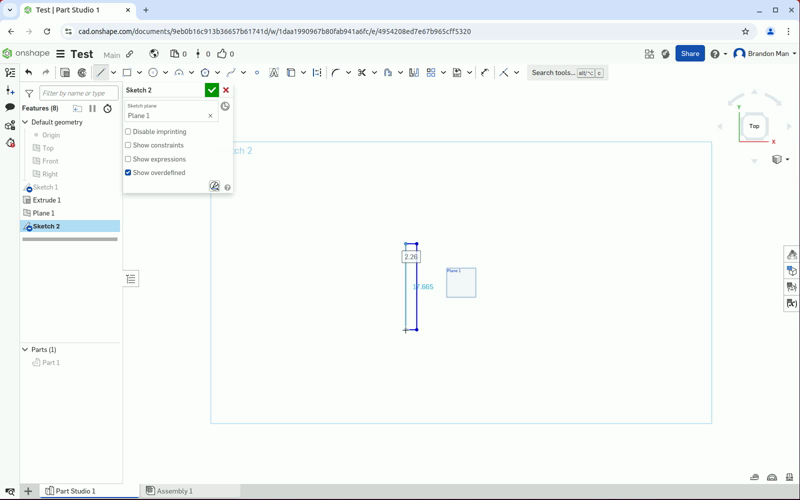
key(esc)
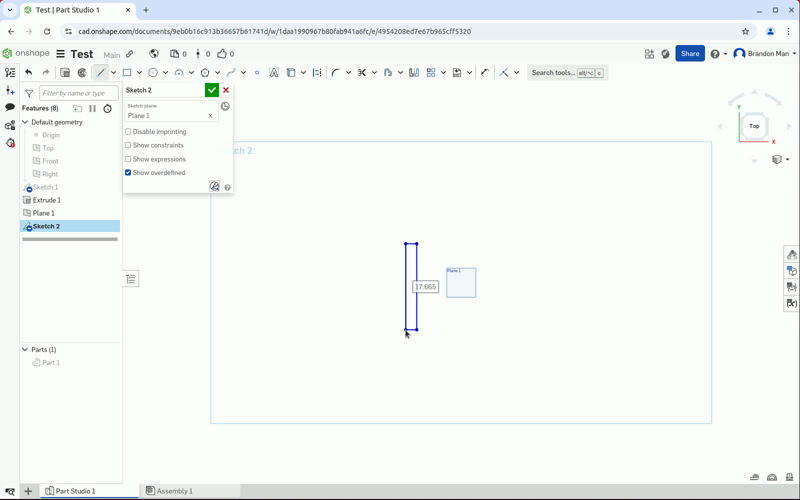
mouse_move(414, 254)
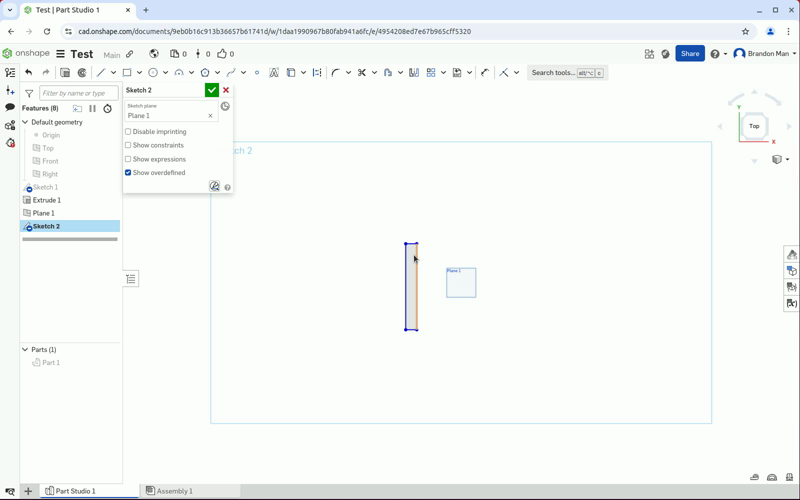
scroll(6)
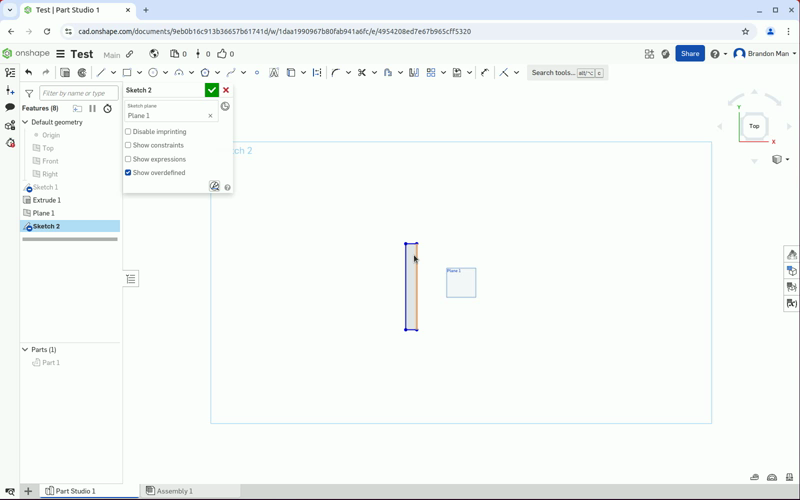
scroll(6)
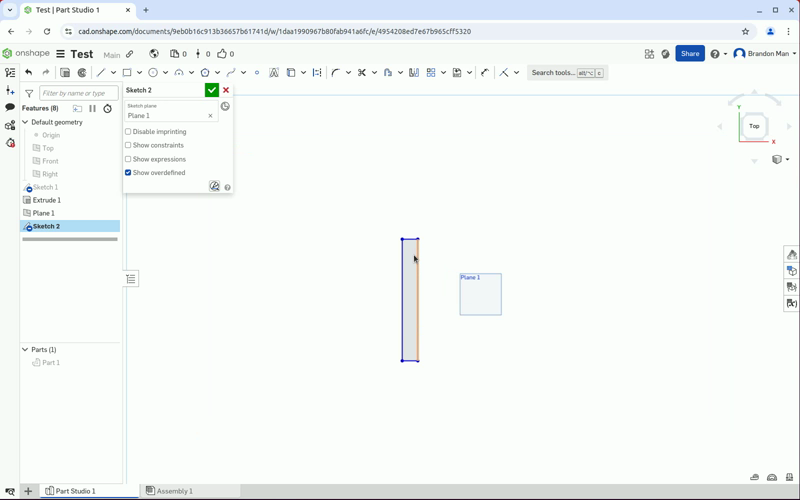
scroll(6)
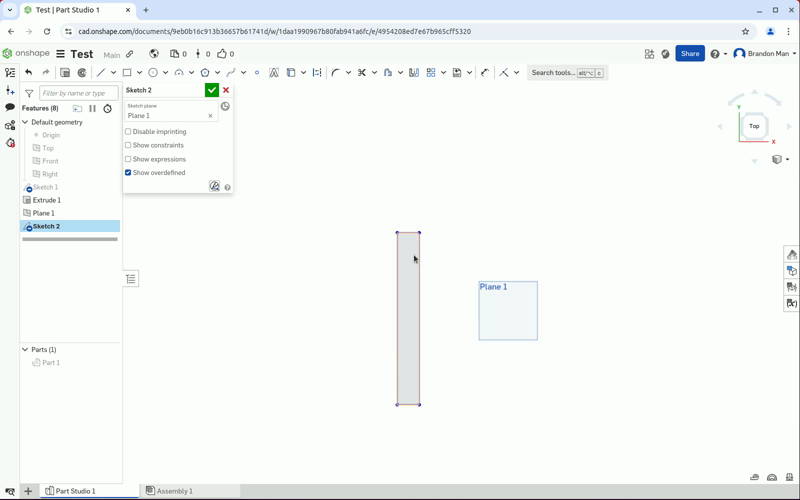
scroll(6)
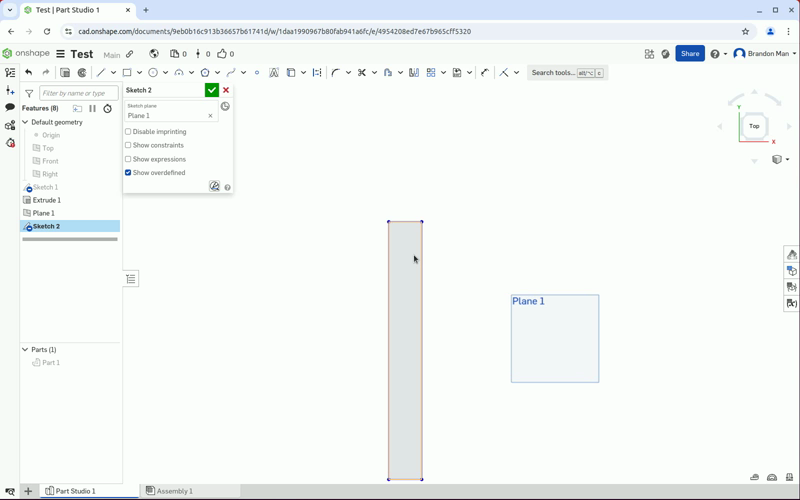
scroll(6)
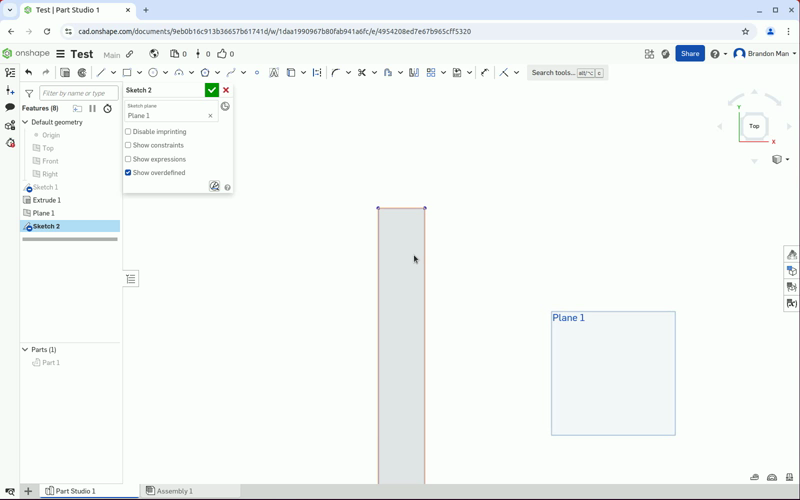
scroll(6)
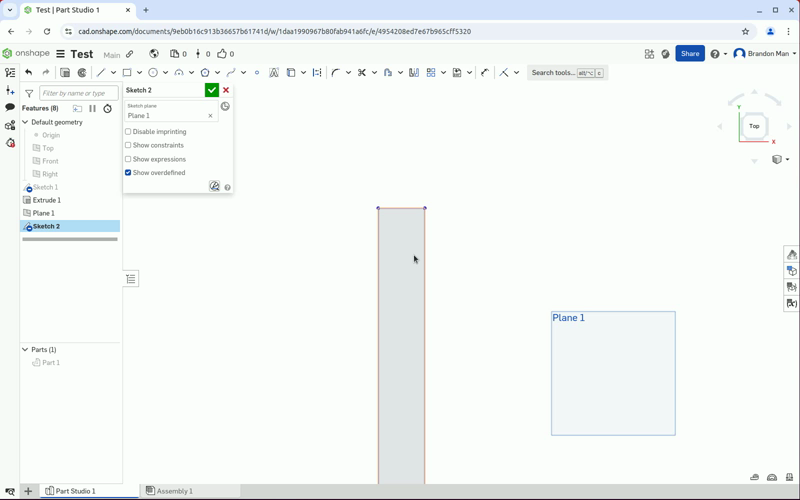
scroll(6)
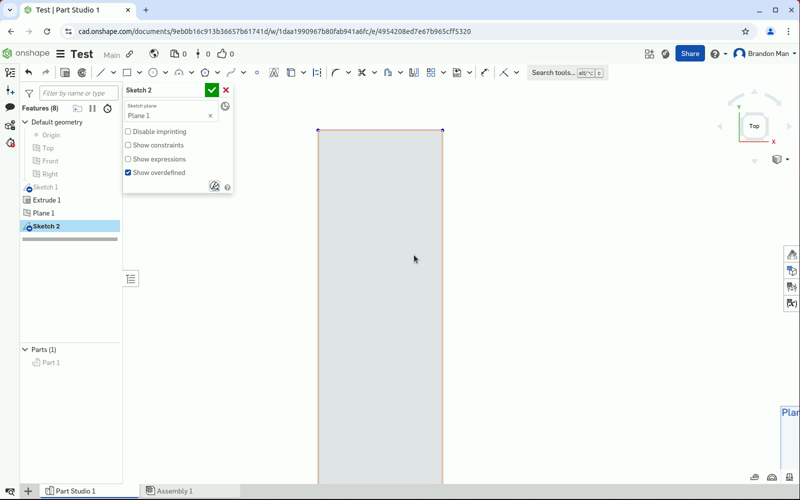
click(414, 254)
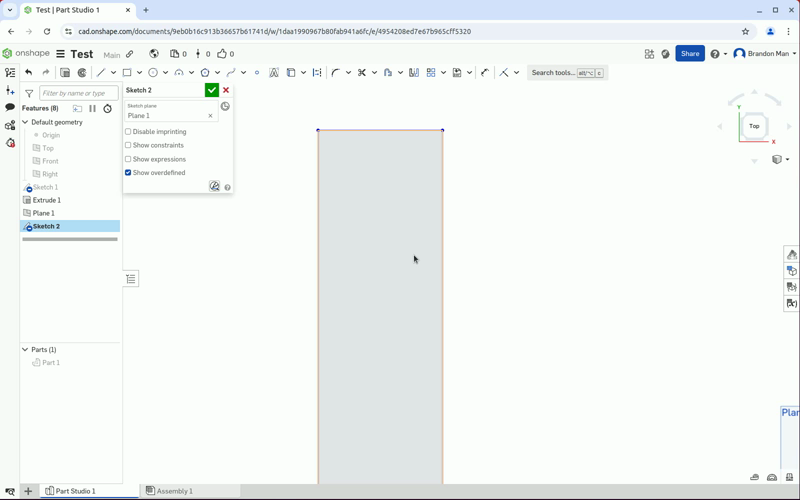
scroll(-6)
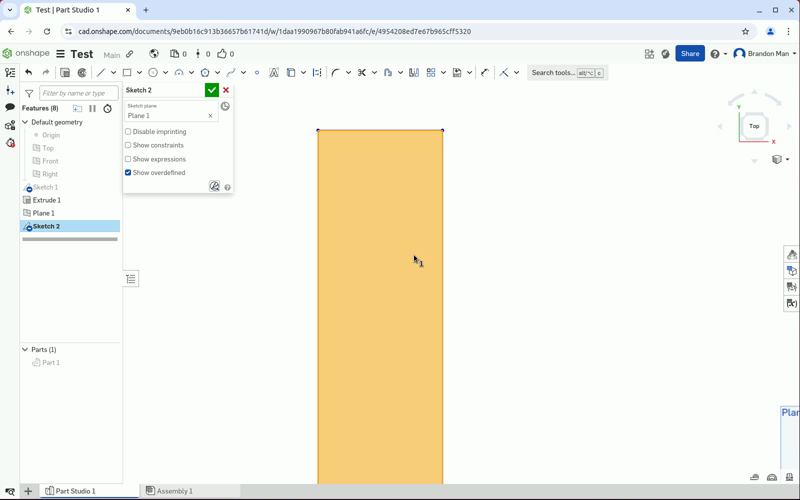
scroll(-6)
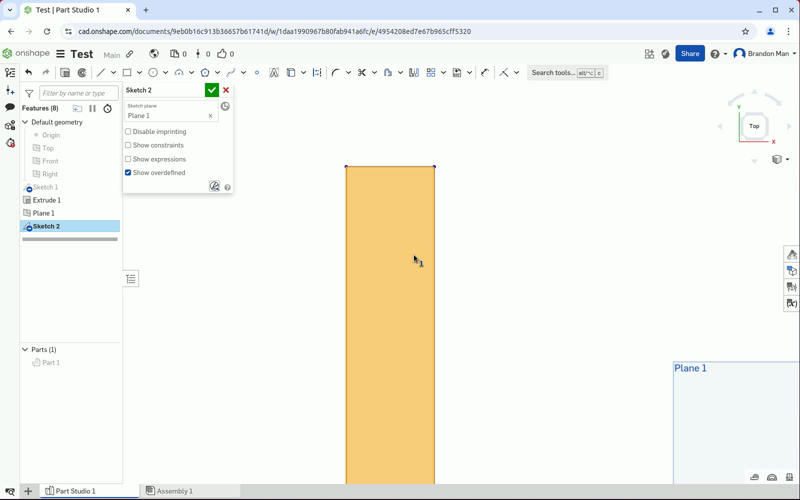
scroll(-6)
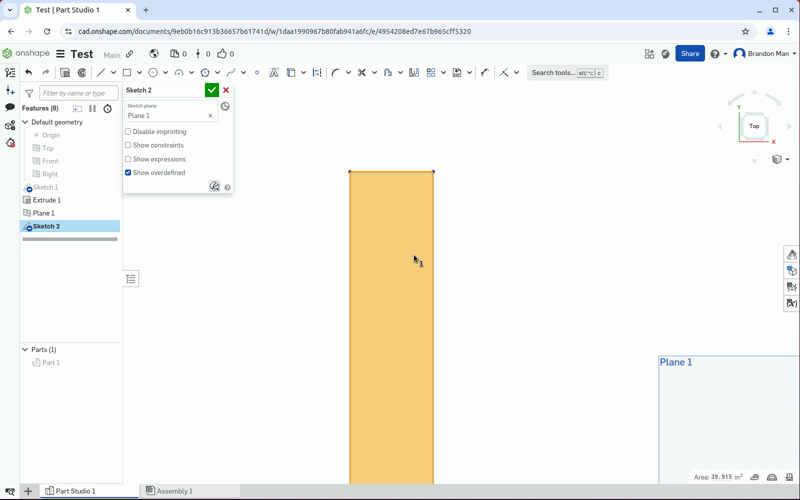
scroll(-6)
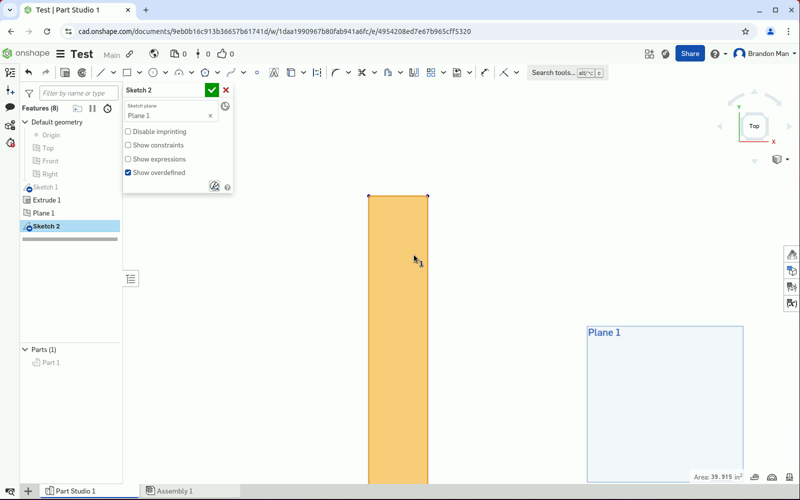
scroll(-6)
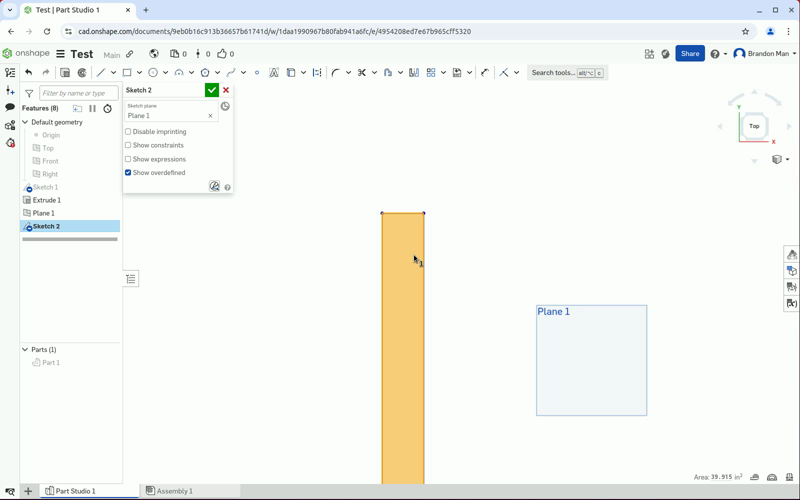
scroll(-6)
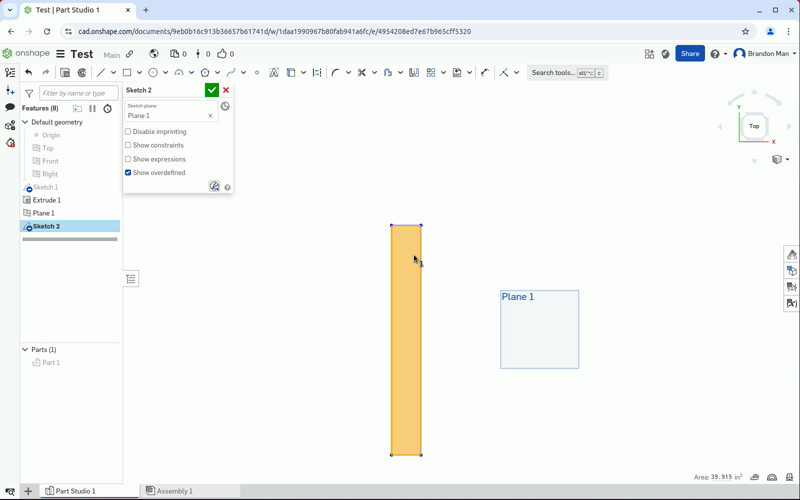
scroll(-6)
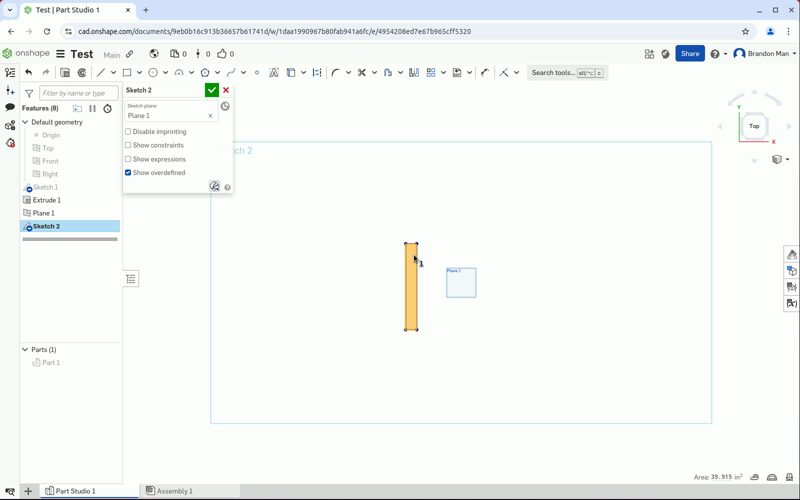
mouse_move(73, 352)
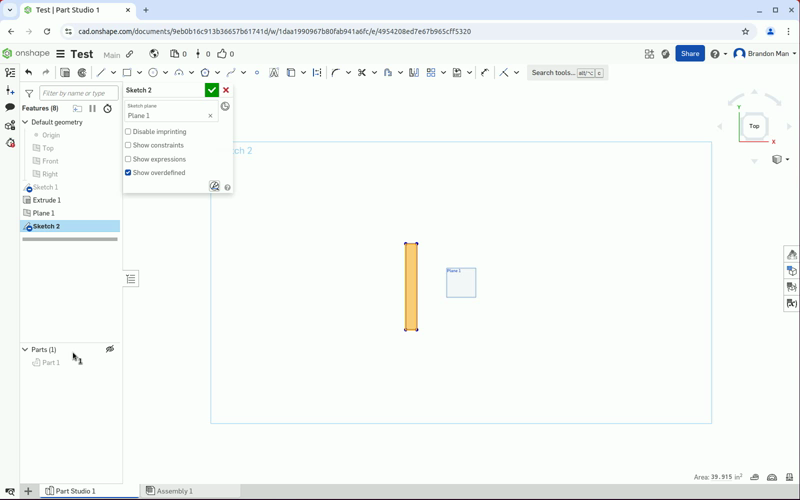
key(shift+y)
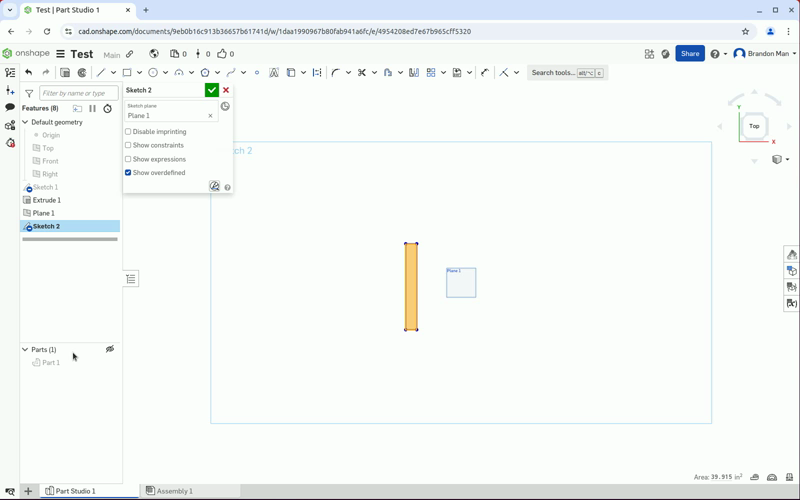
key(shift+e)
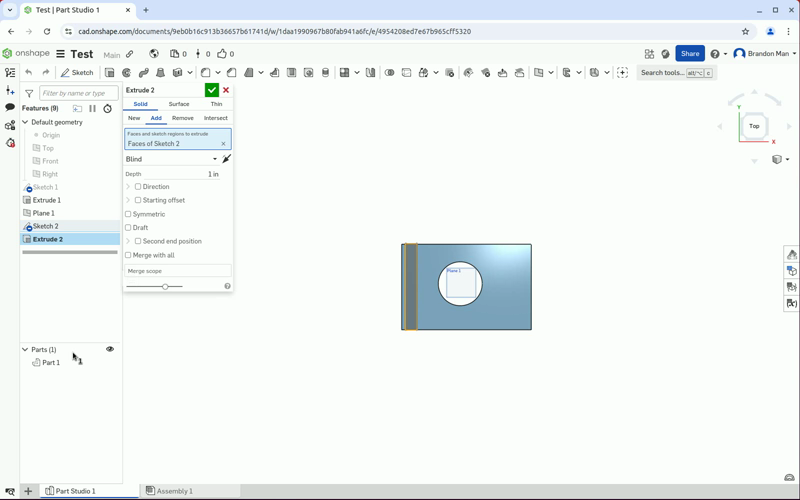
mouse_move(143, 106)
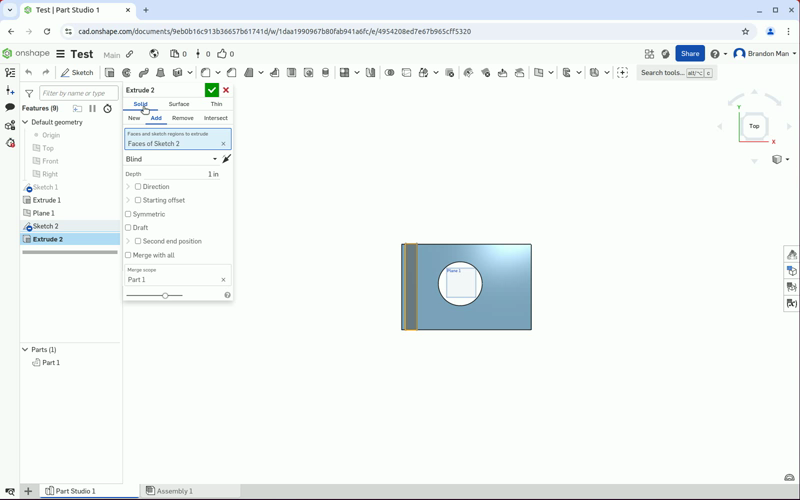
click(143, 106)
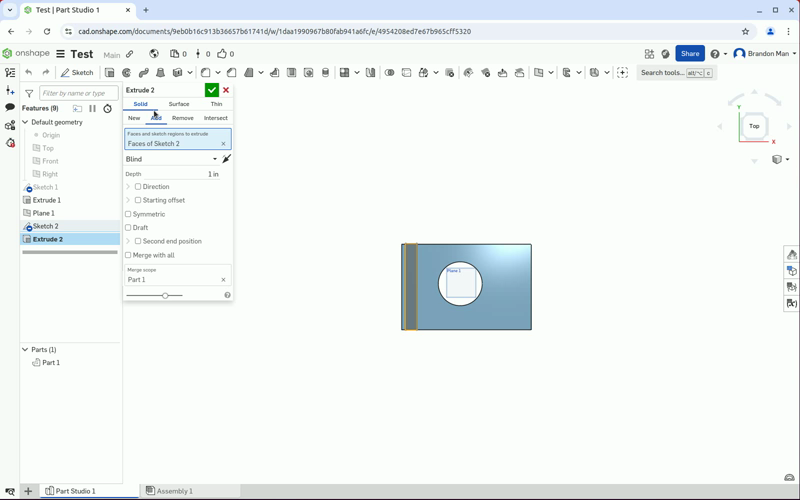
mouse_move(186, 120)
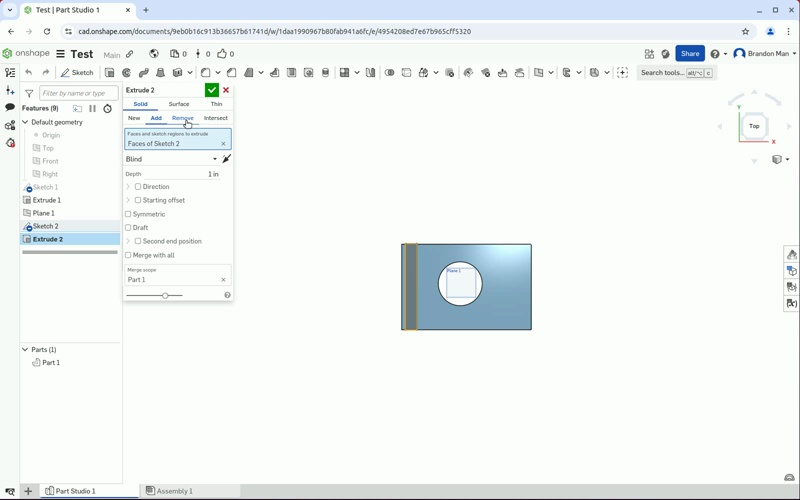
click(186, 120)
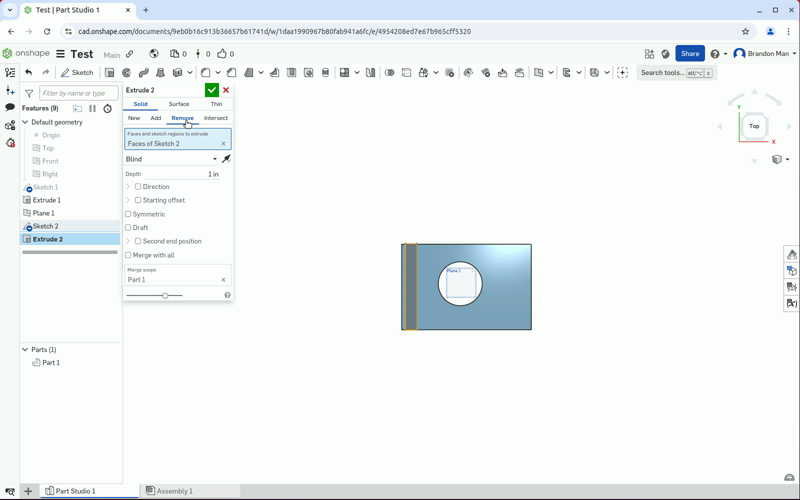
key(tab, 4)
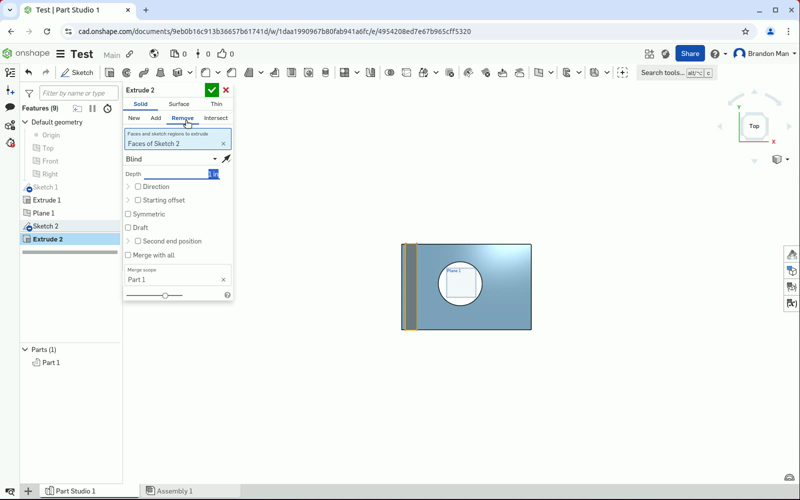
text(0.963)
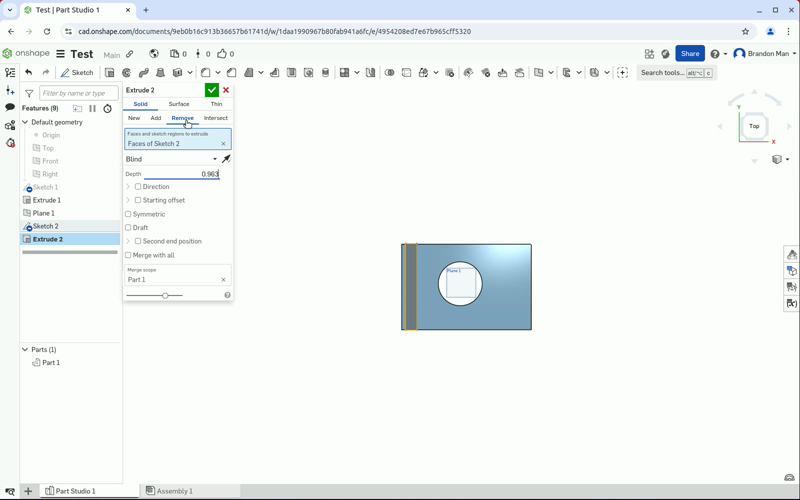
key(tab, 6)
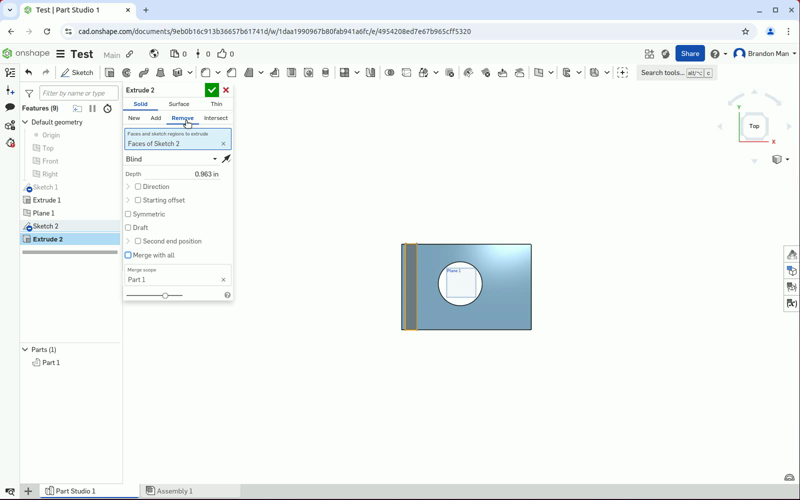
key(space)
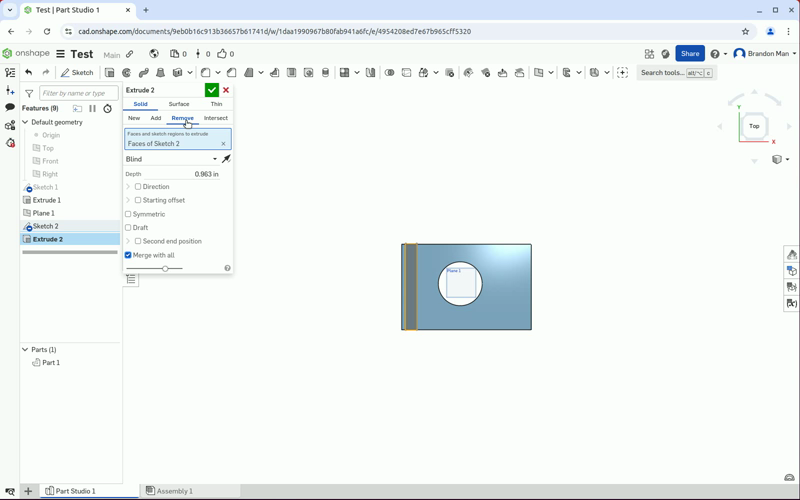
key(enter)
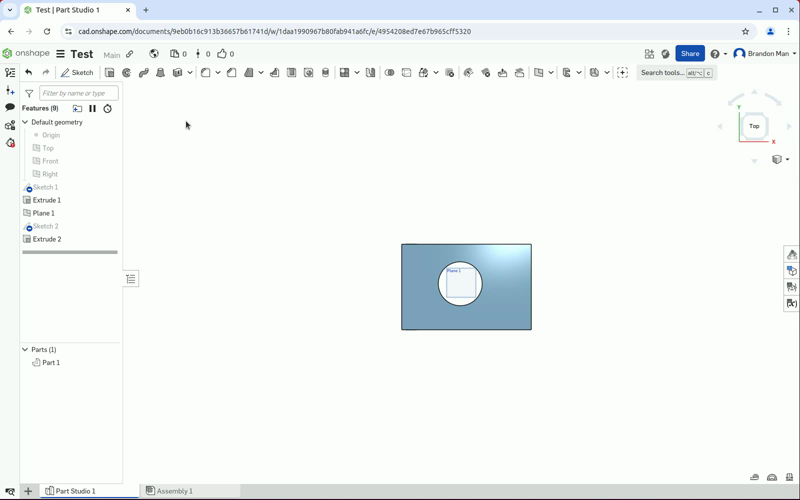
key(shift+h)
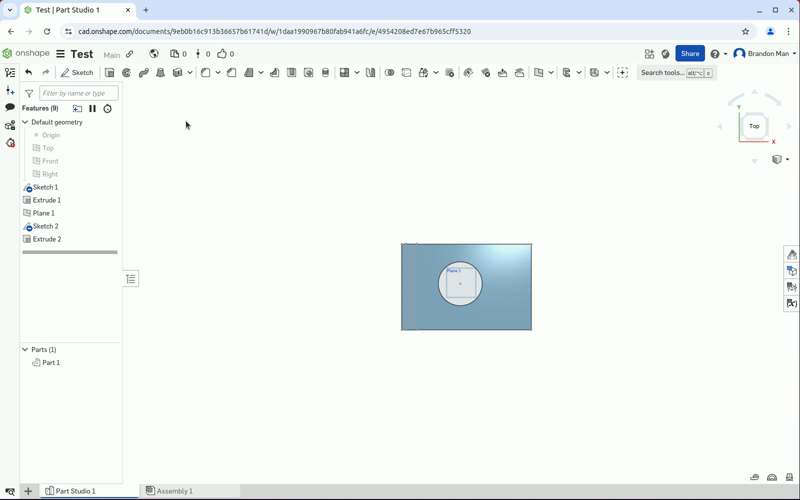
key(shift+h)
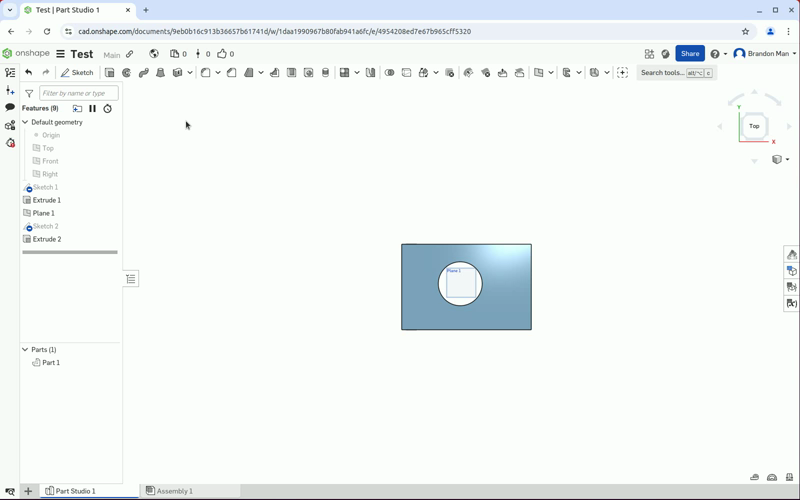
mouse_move(73, 189)
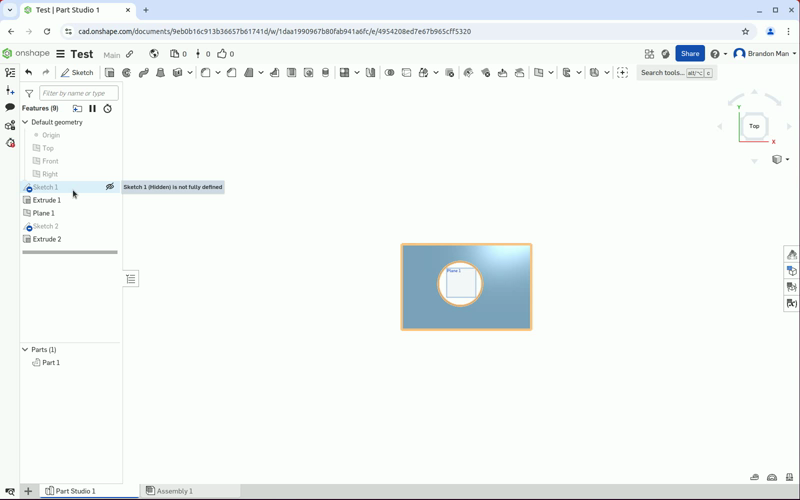
click(73, 189)
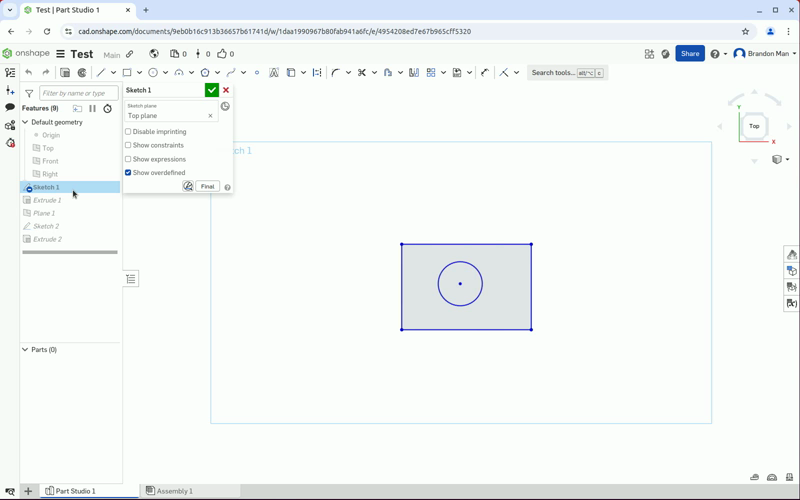
mouse_move(229, 92)
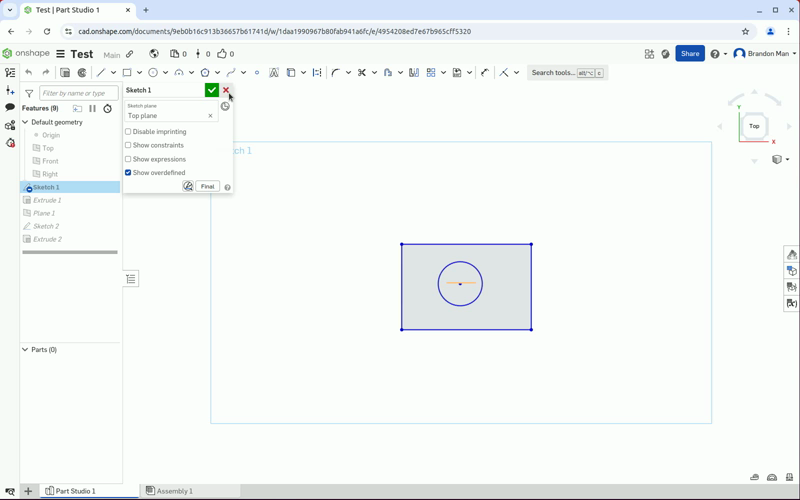
click(229, 92)
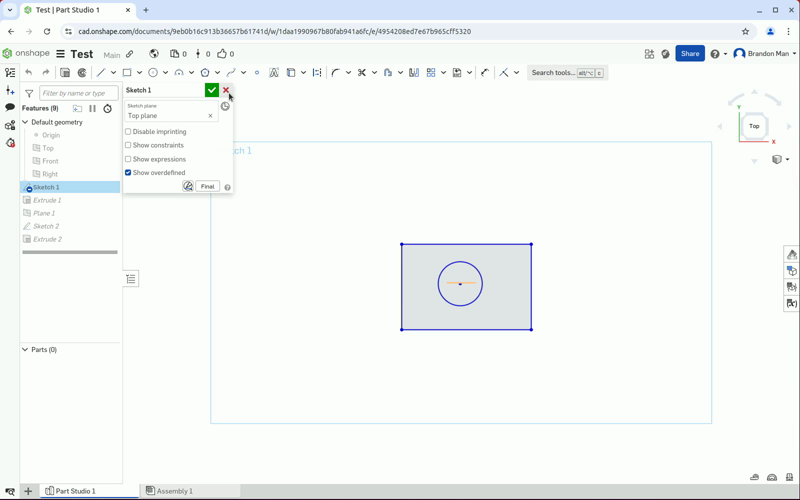
key(shift+s)
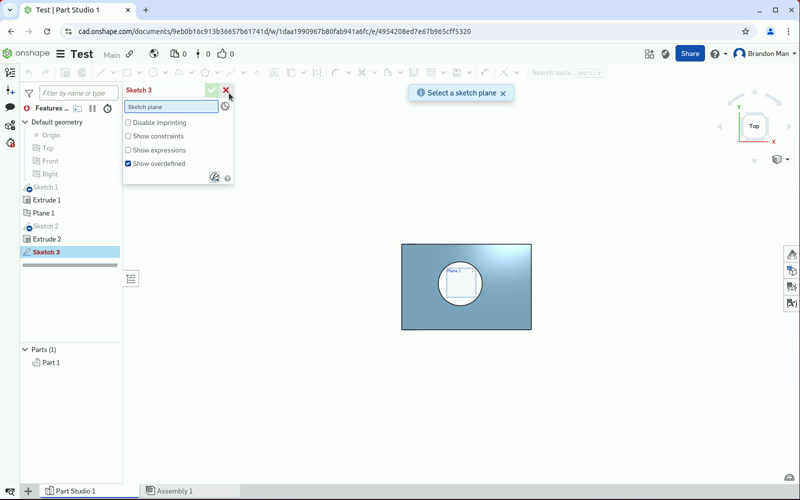
mouse_move(73, 215)
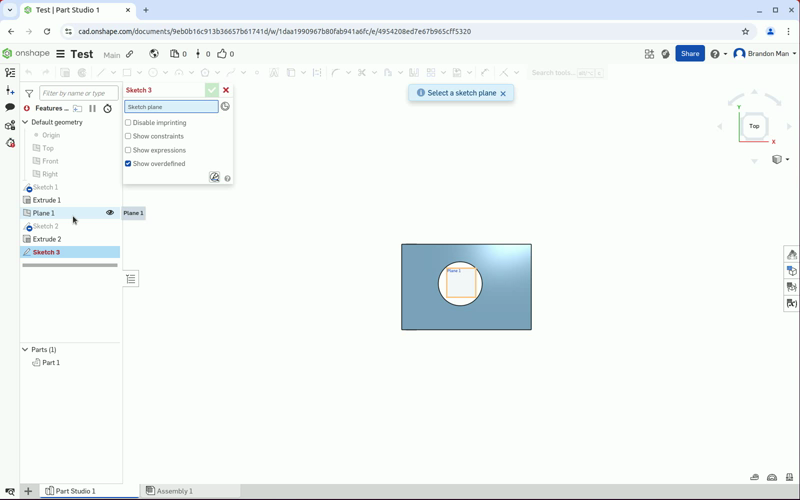
click(73, 215)
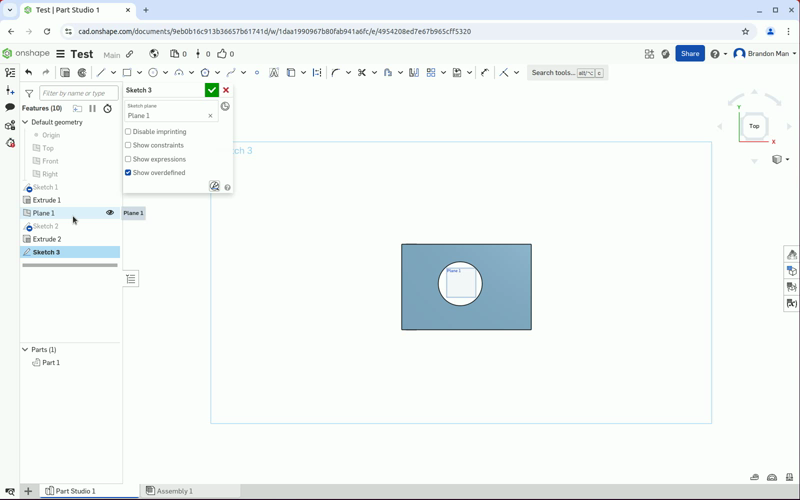
mouse_move(73, 352)
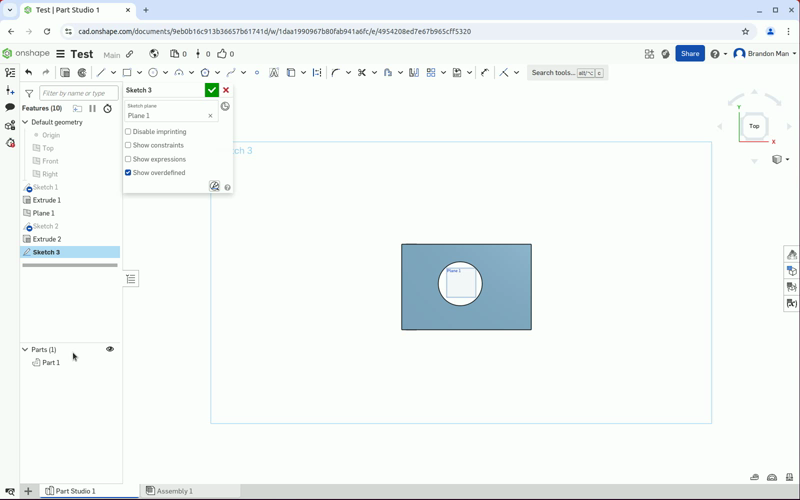
key(y)
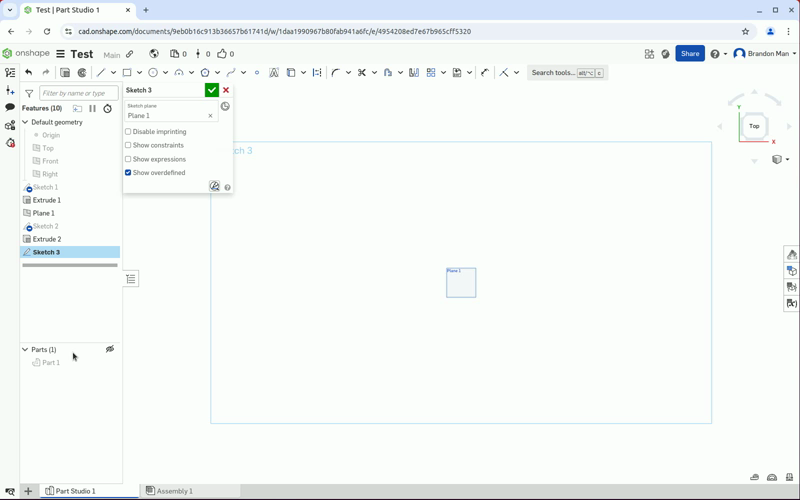
key(l)
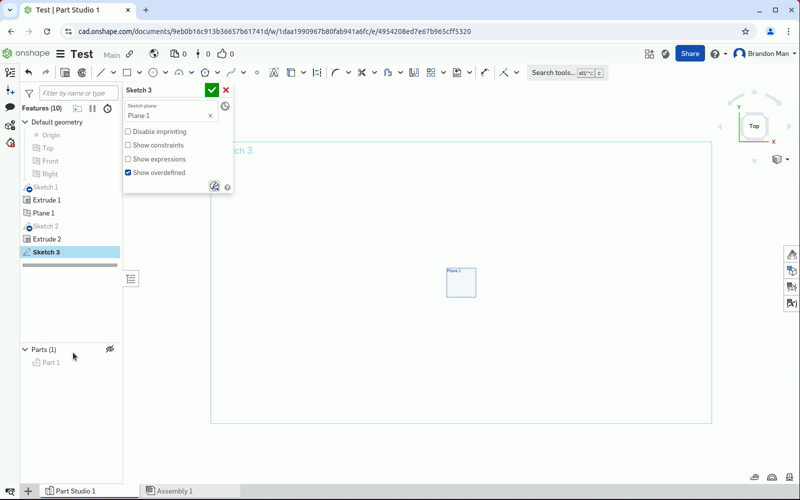
key_down(shift)
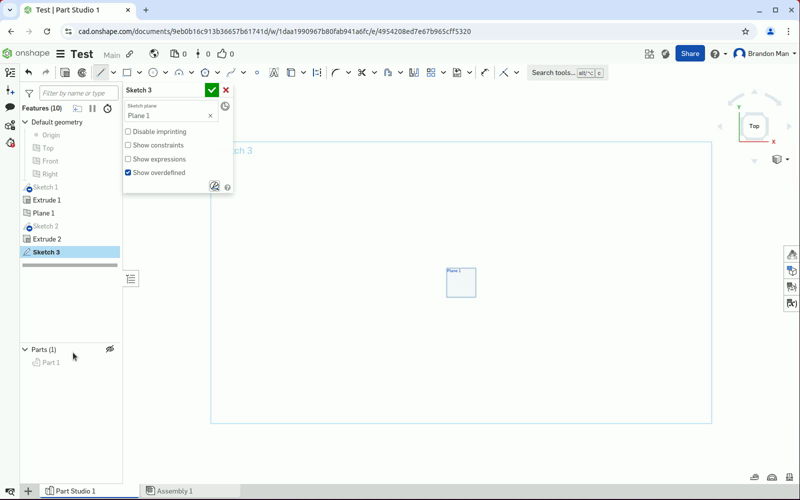
mouse_move(450, 329)
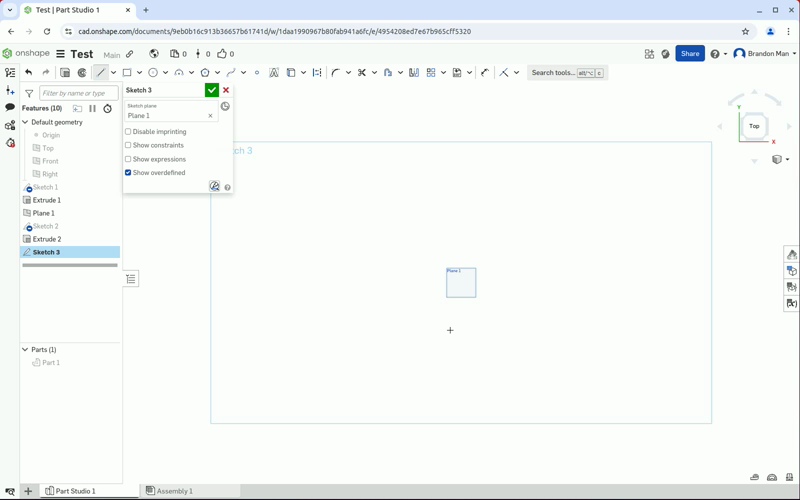
click(450, 329)
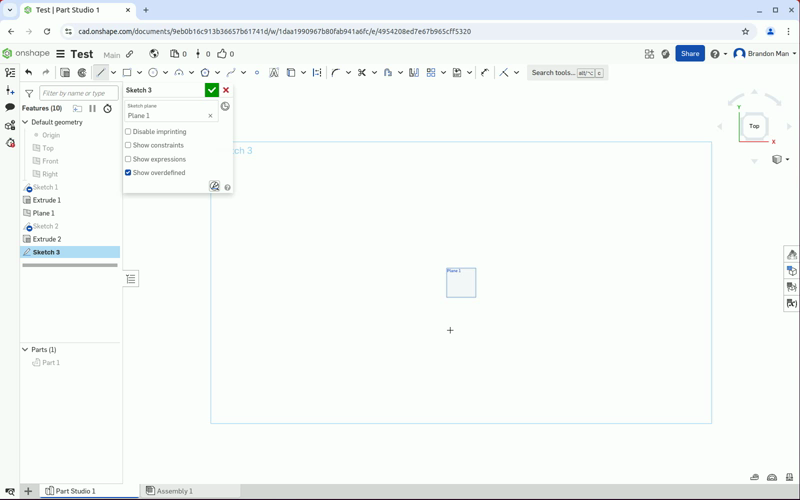
key_up(shift)
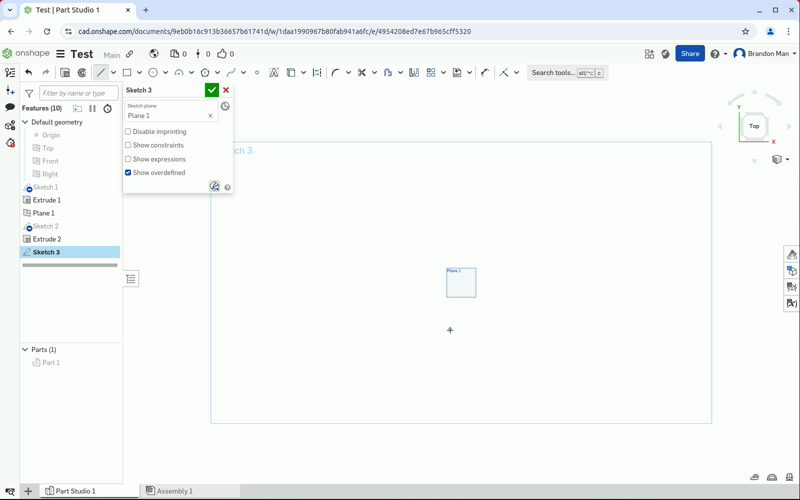
key_down(shift)
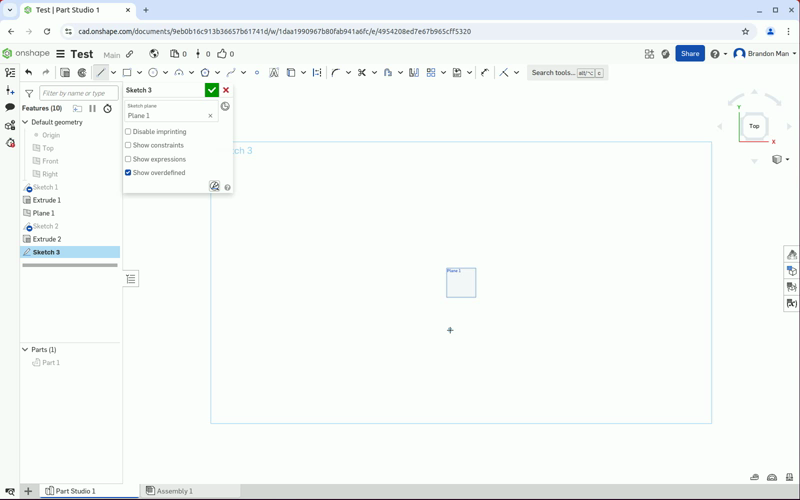
mouse_move(480, 329)
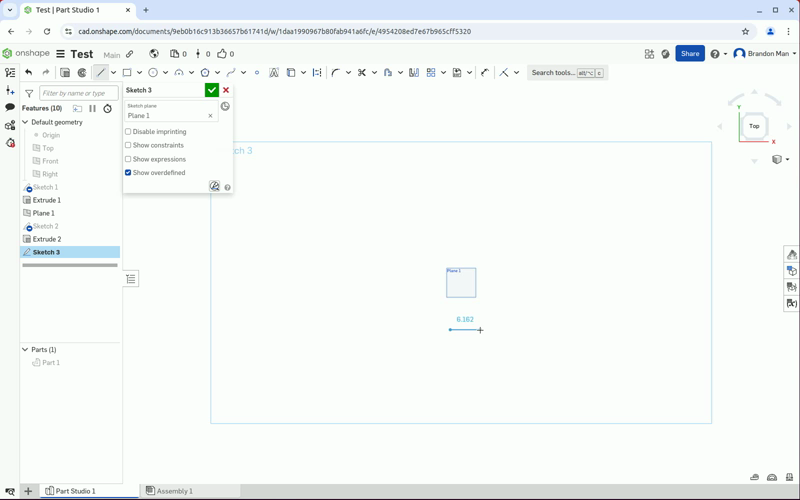
mouse_move(472, 329)
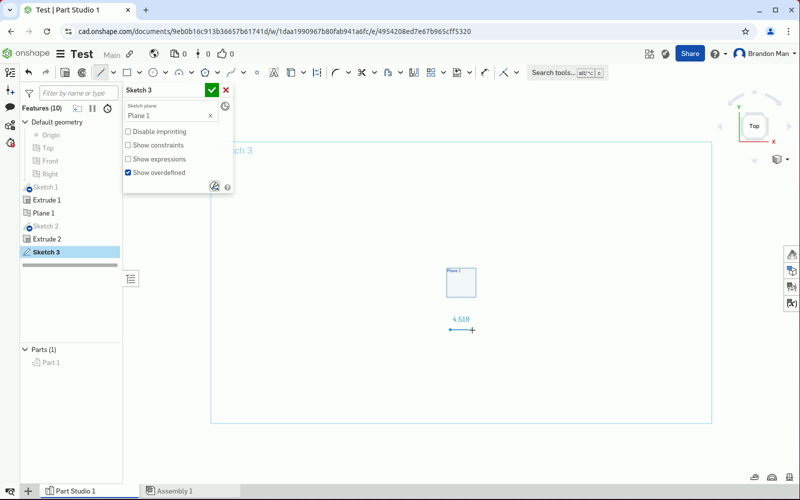
click(472, 329)
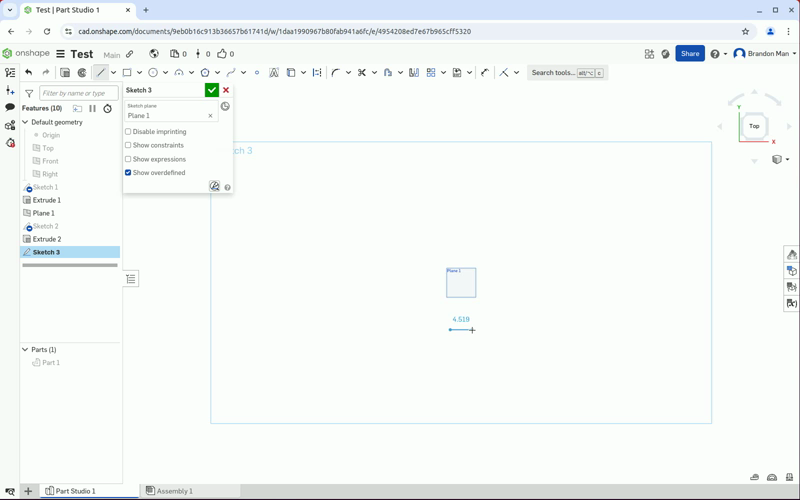
key_up(shift)
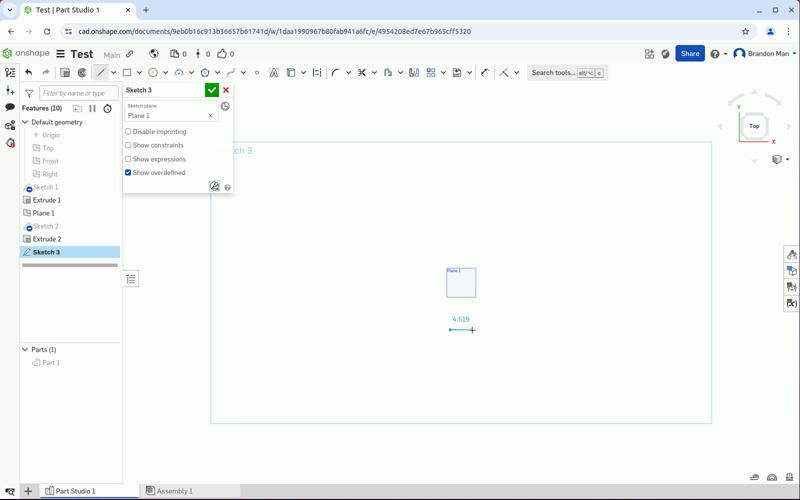
key_down(shift)
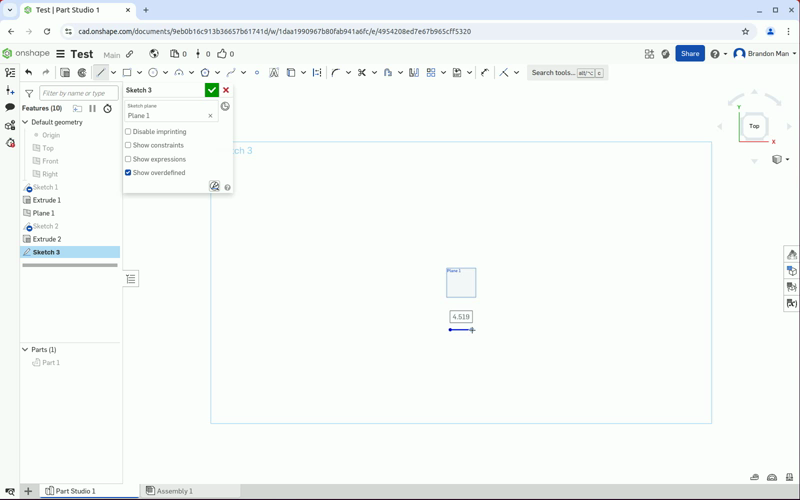
mouse_move(502, 329)
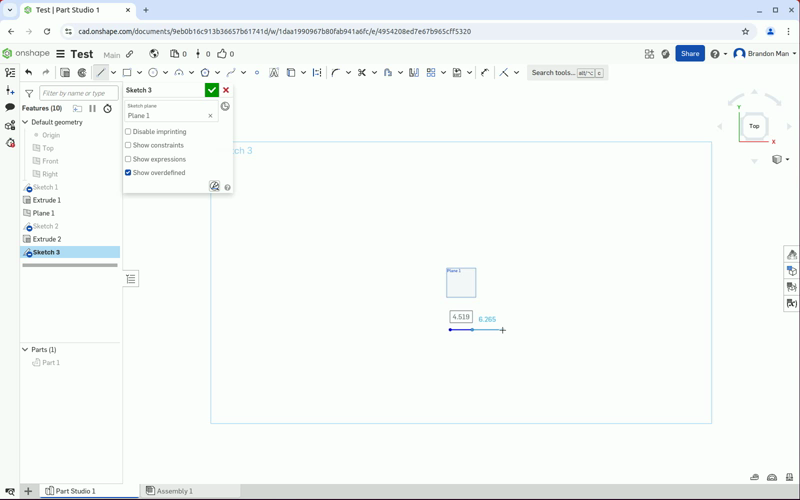
mouse_move(472, 300)
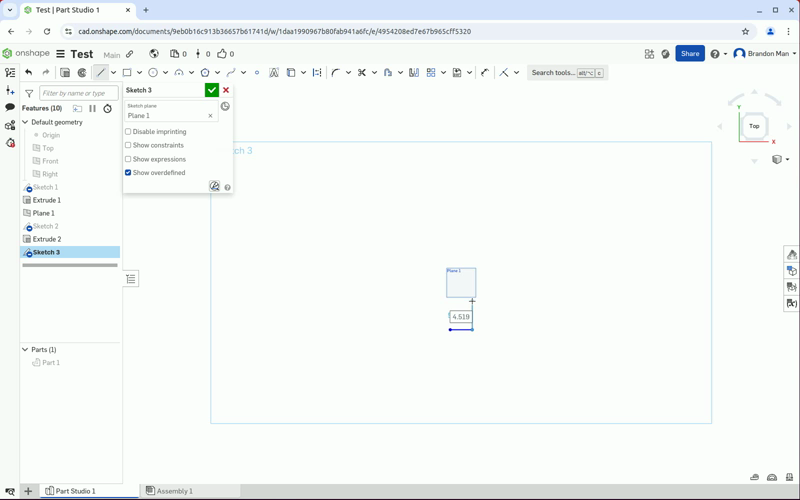
click(472, 300)
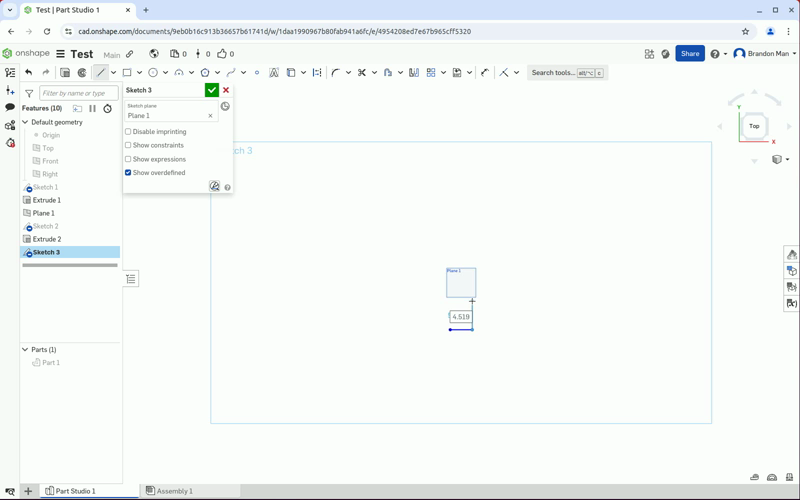
key_up(shift)
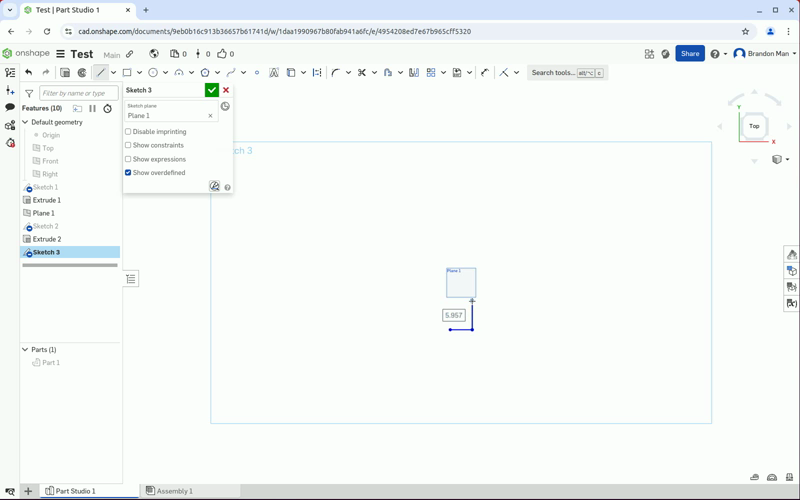
key(esc)
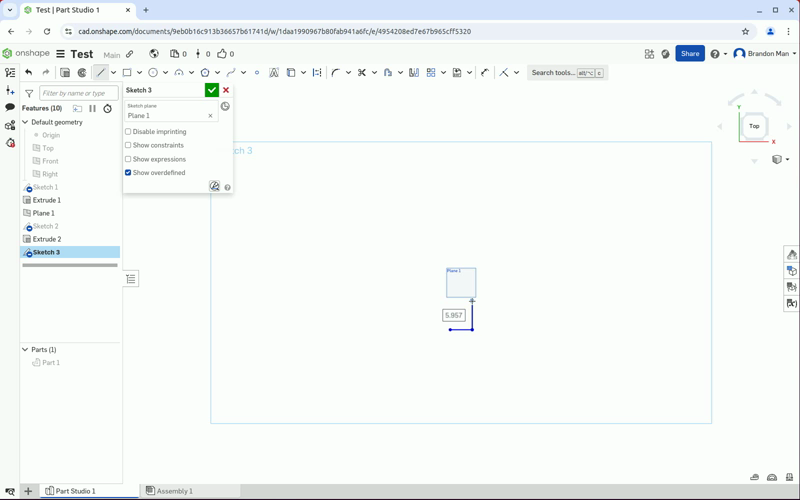
key(a)
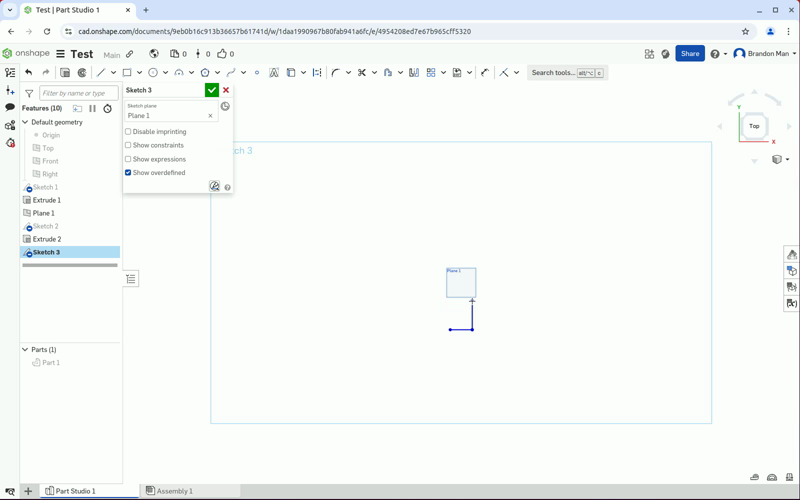
mouse_move(472, 300)
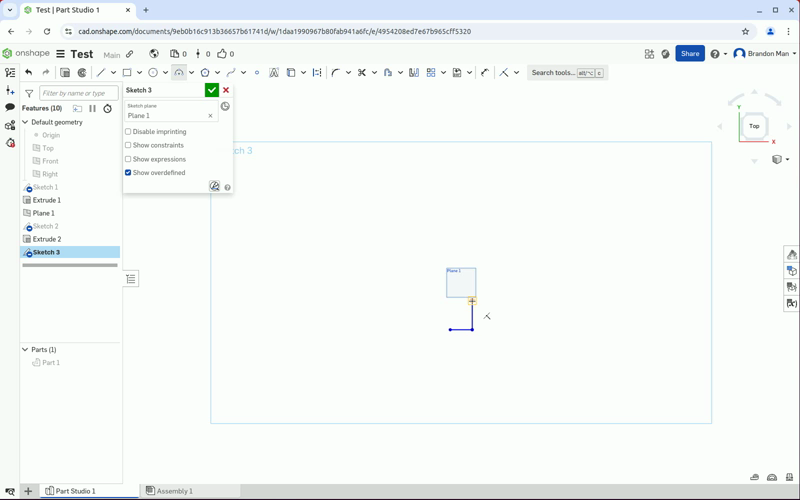
click(472, 300)
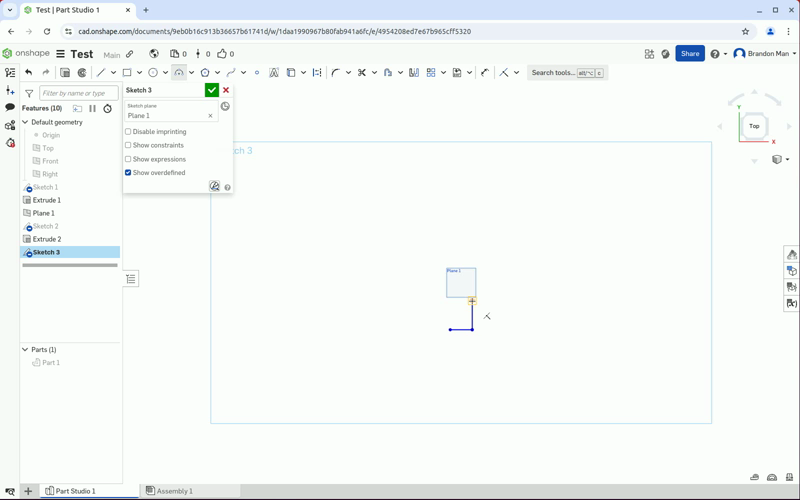
key_down(shift)
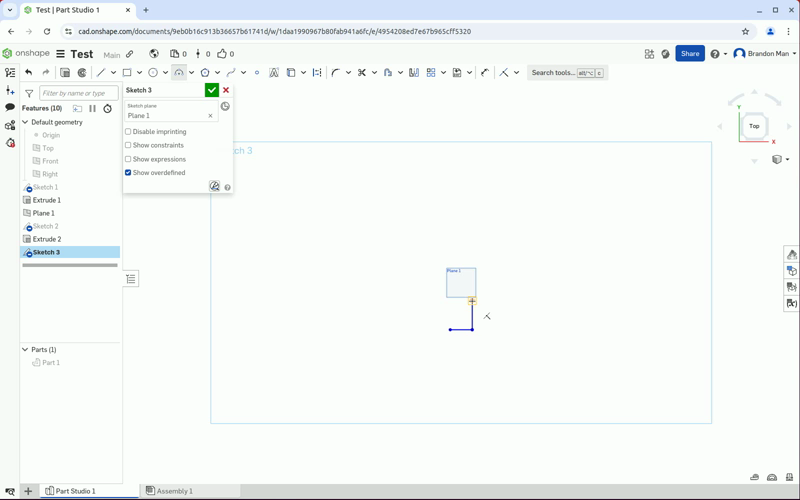
mouse_move(450, 300)
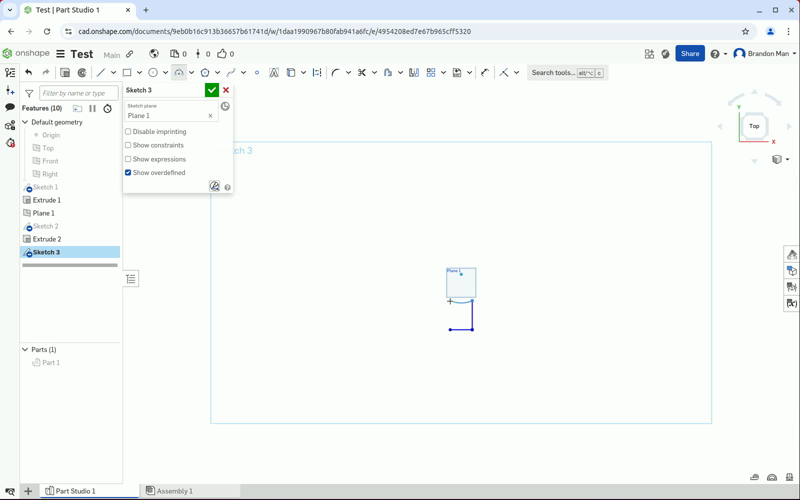
click(450, 300)
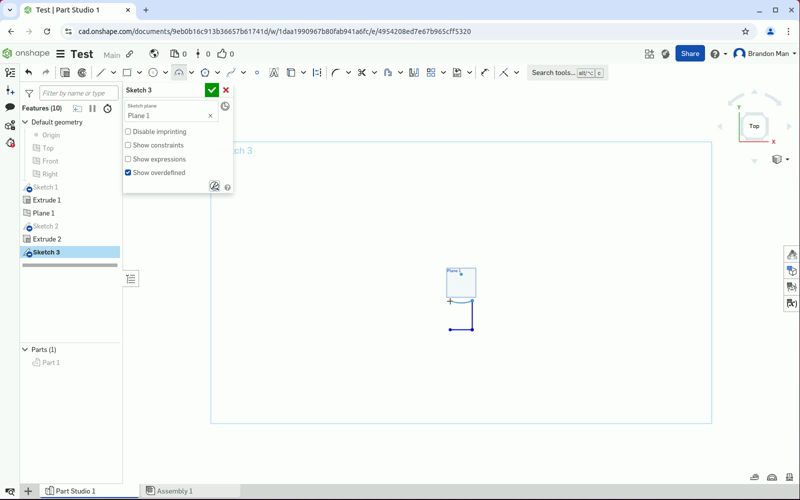
mouse_move(461, 303)
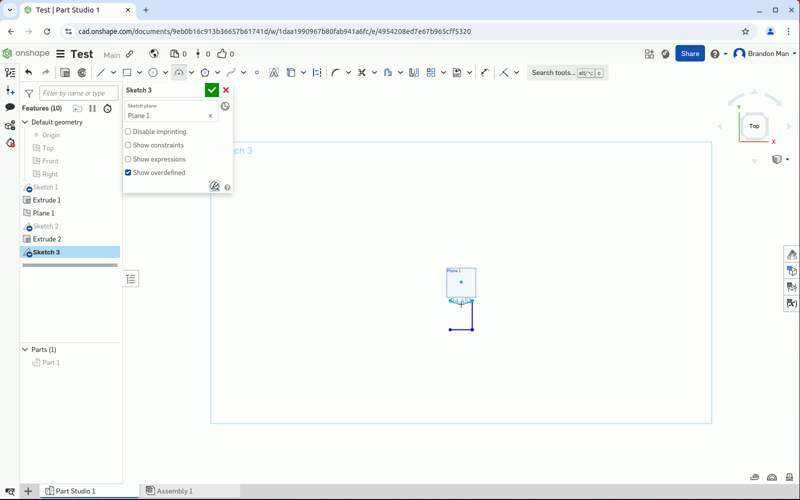
click(461, 303)
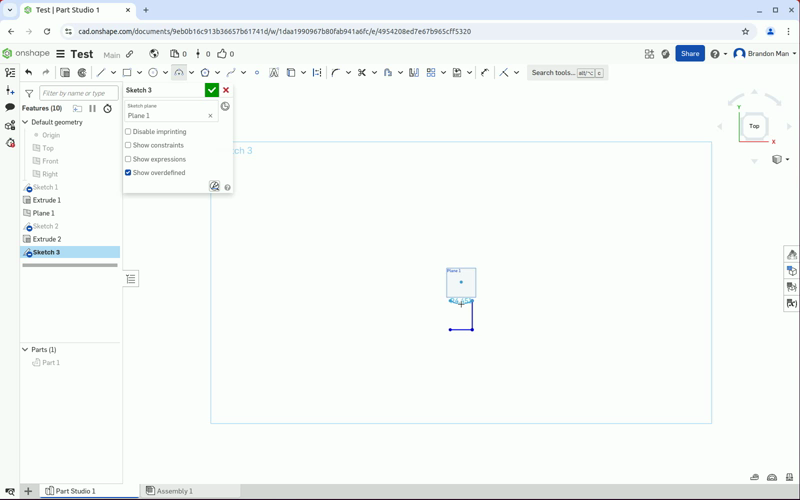
key_up(shift)
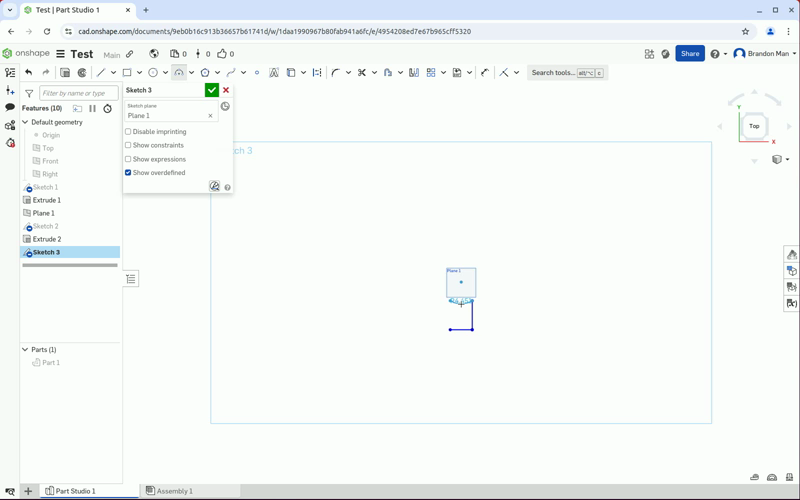
key(esc)
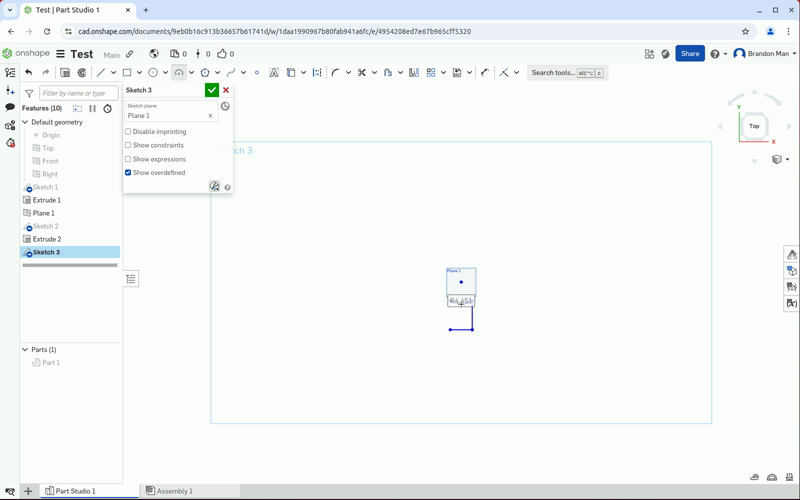
key(l)
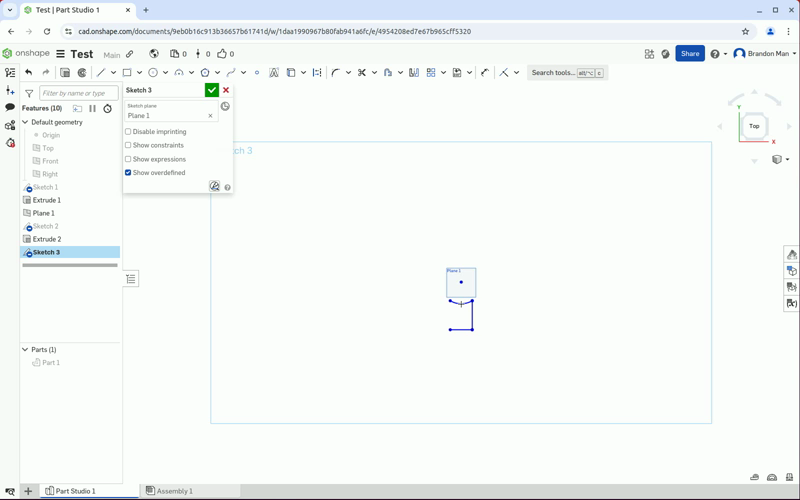
mouse_move(450, 300)
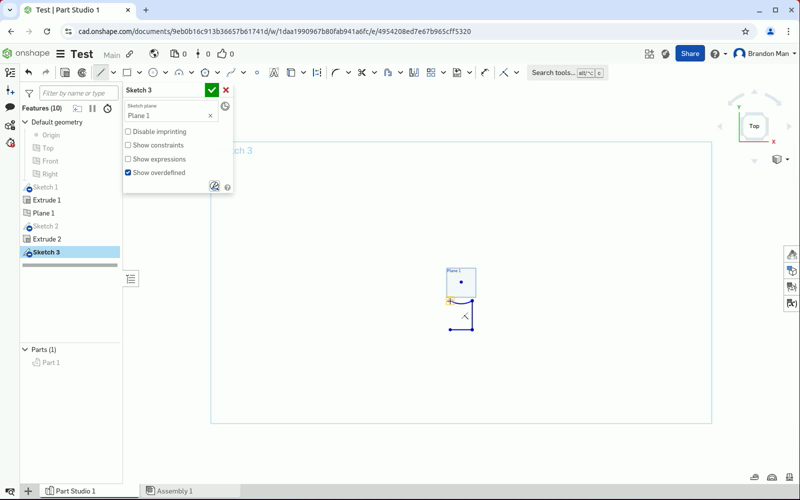
click(450, 300)
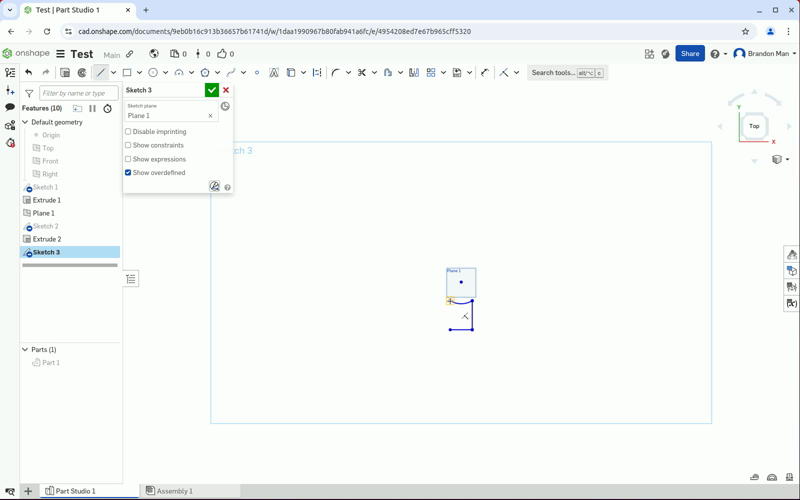
mouse_move(480, 300)
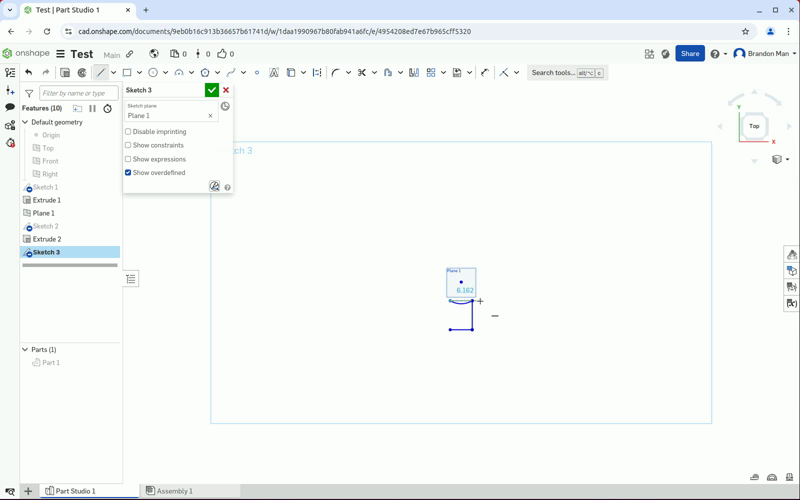
key_down(shift)
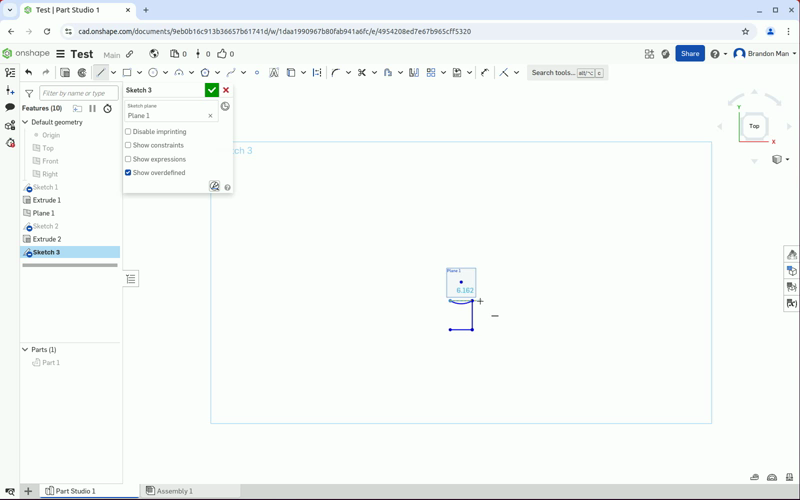
mouse_move(450, 329)
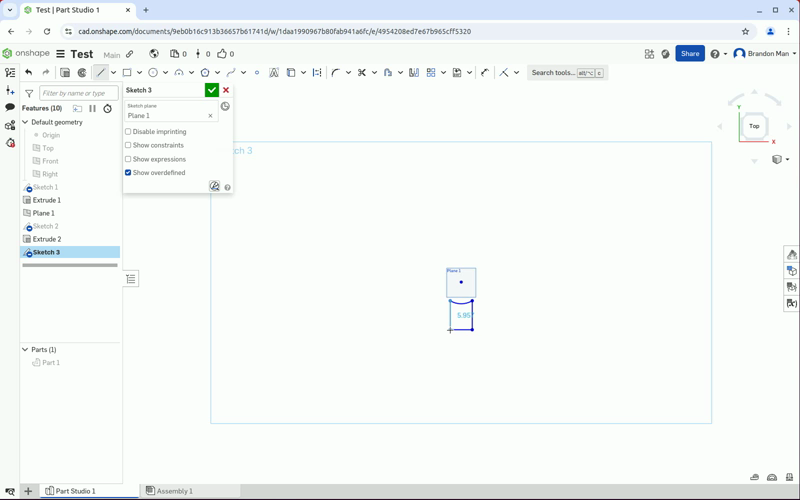
key_up(shift)
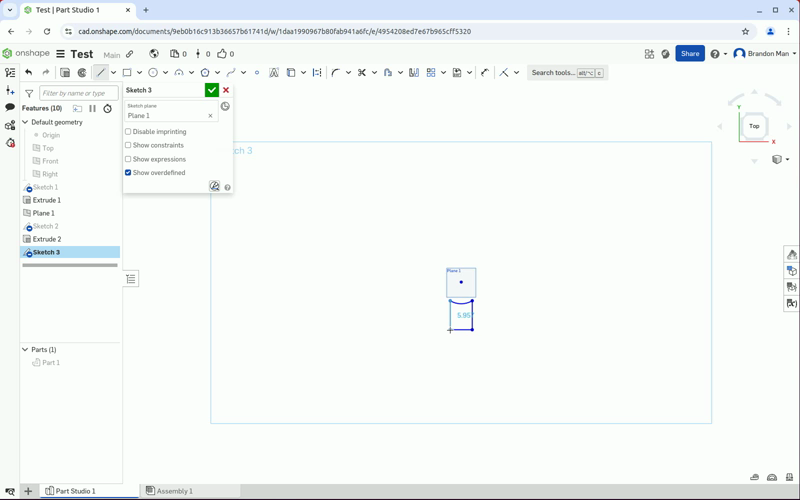
click(450, 329)
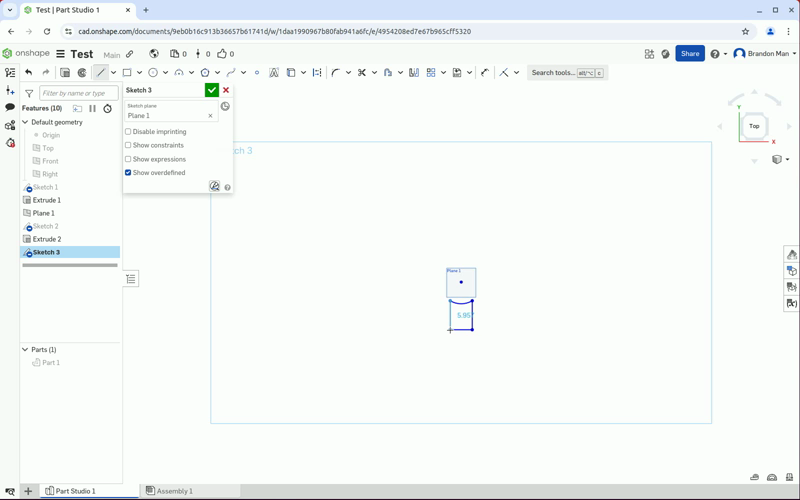
key(esc)
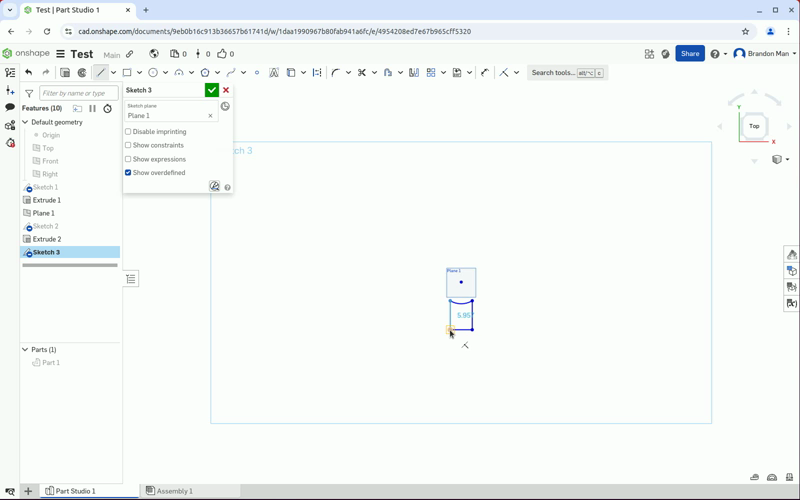
mouse_move(465, 323)
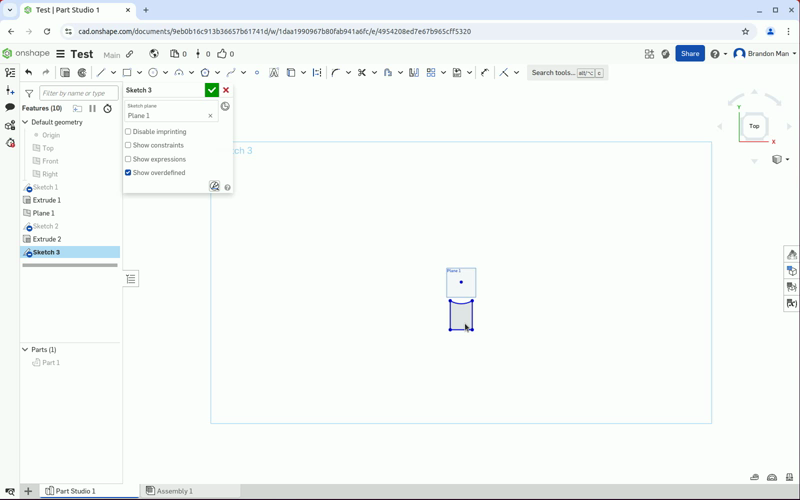
scroll(6)
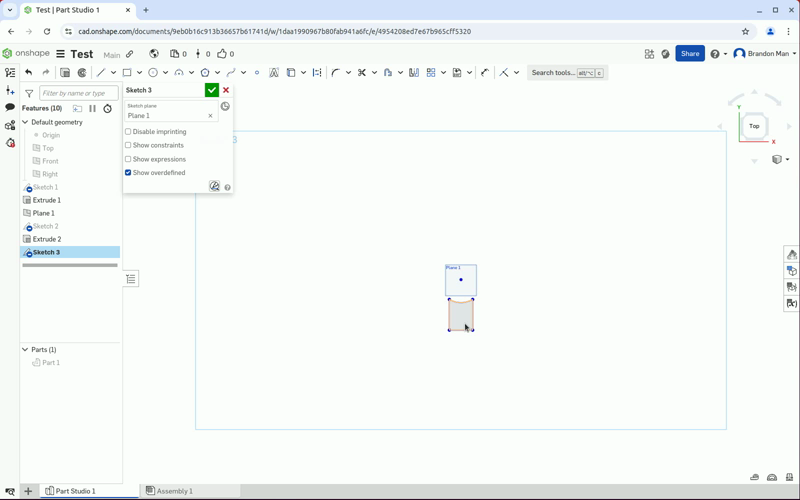
scroll(6)
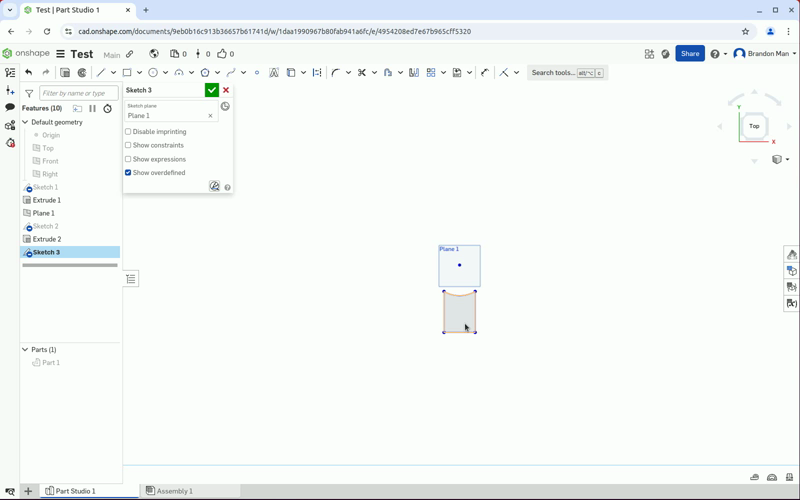
scroll(6)
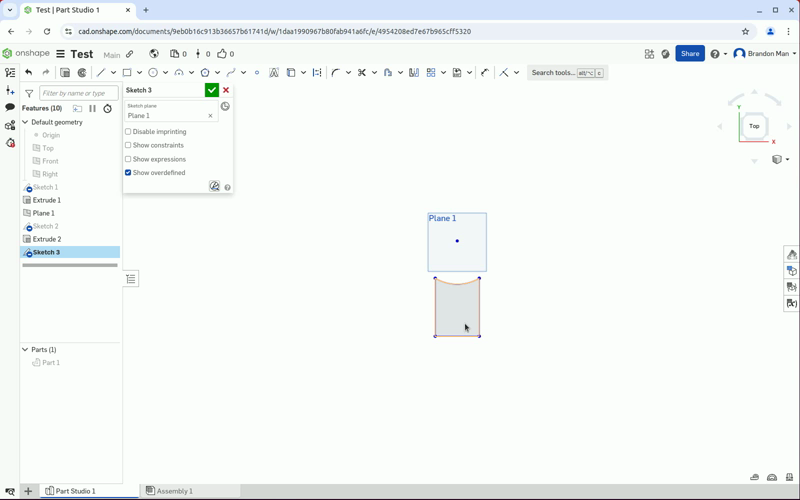
scroll(6)
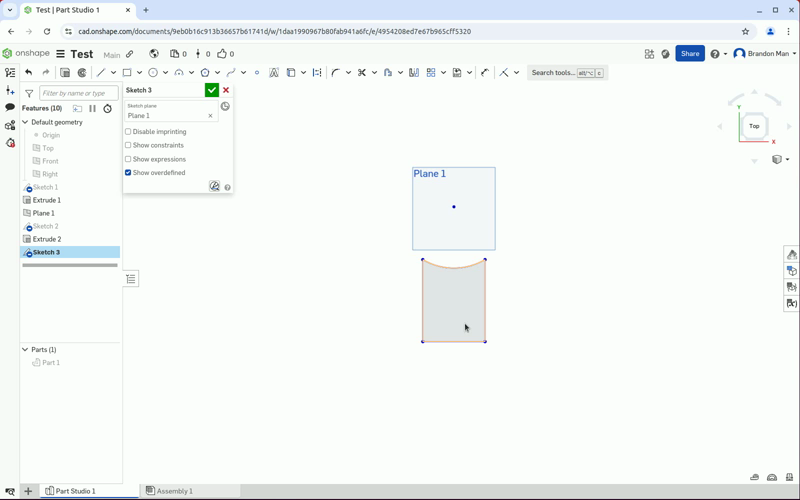
scroll(6)
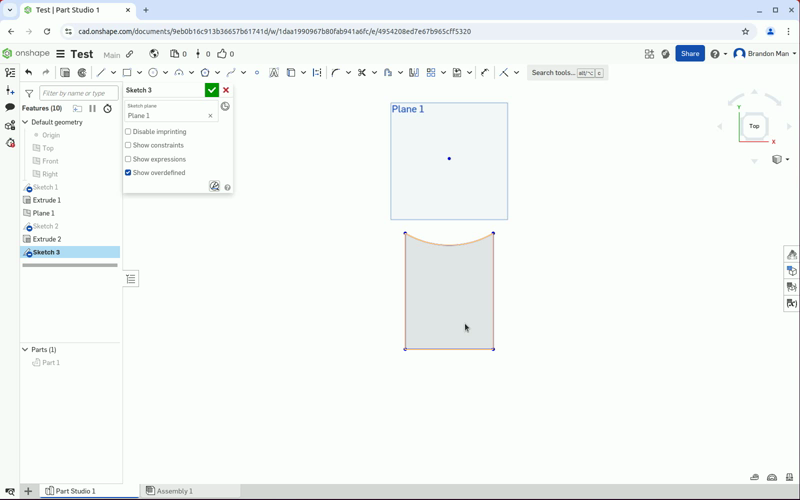
scroll(6)
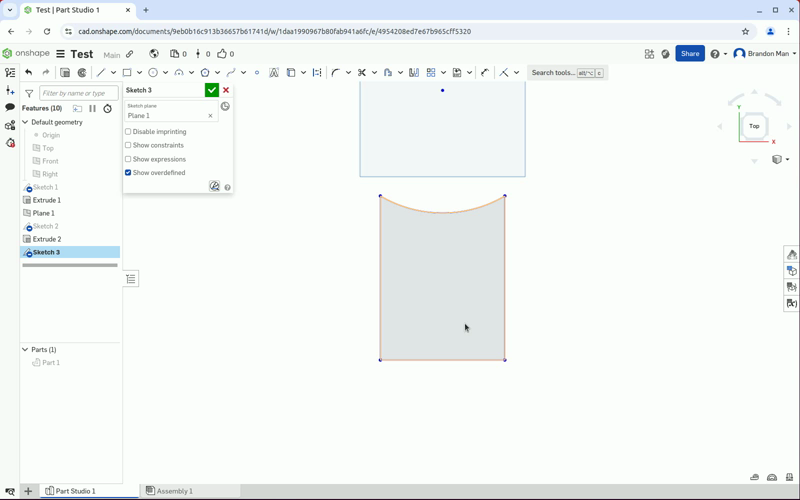
scroll(6)
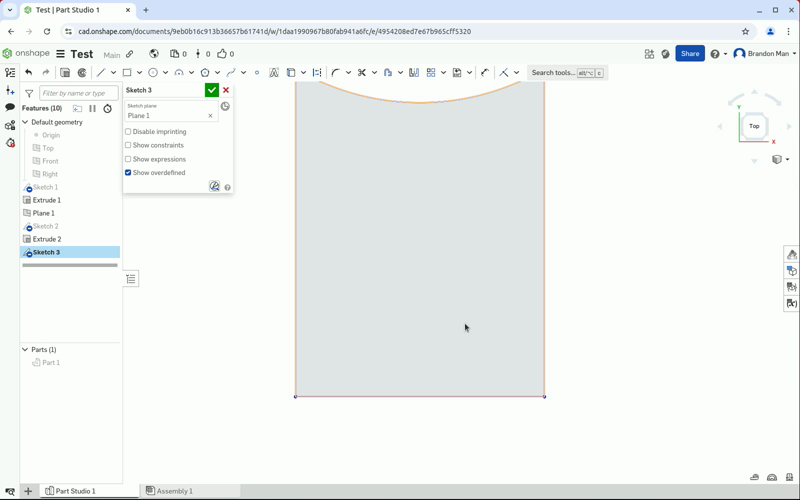
click(465, 323)
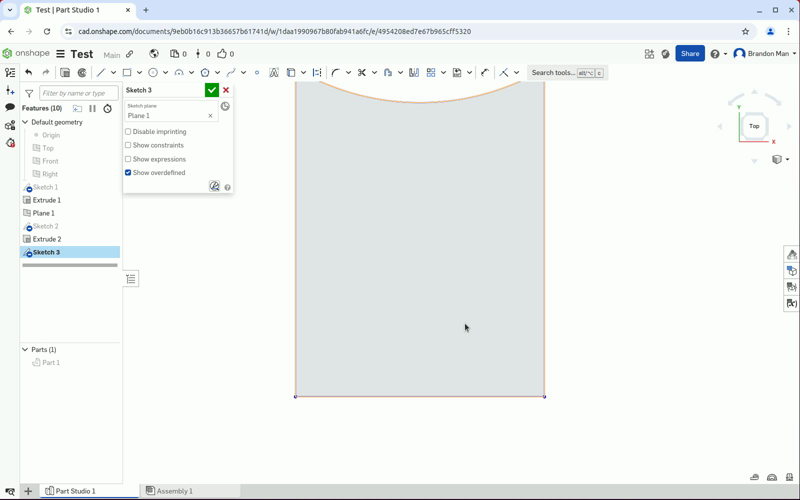
scroll(-6)
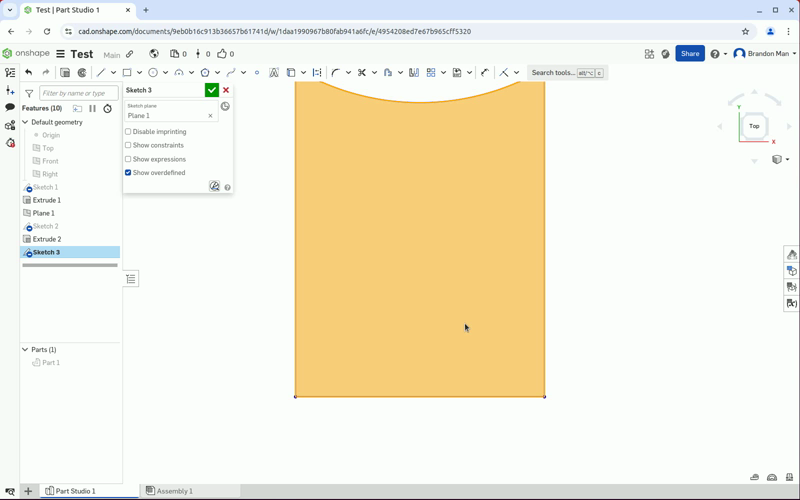
scroll(-6)
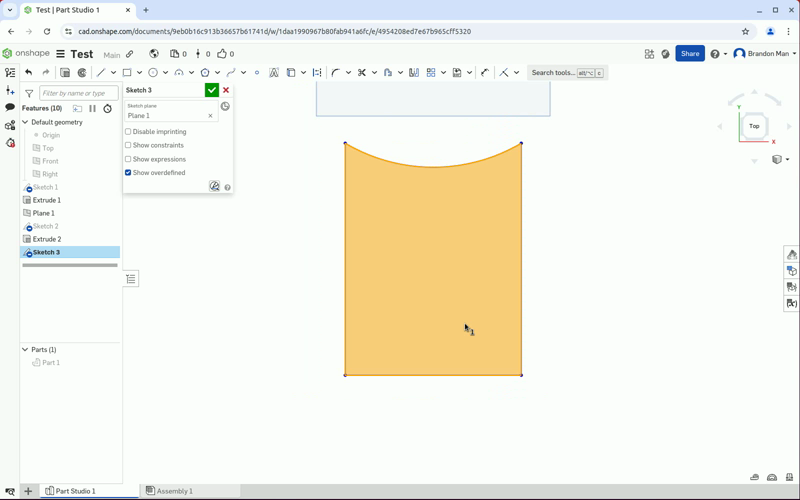
scroll(-6)
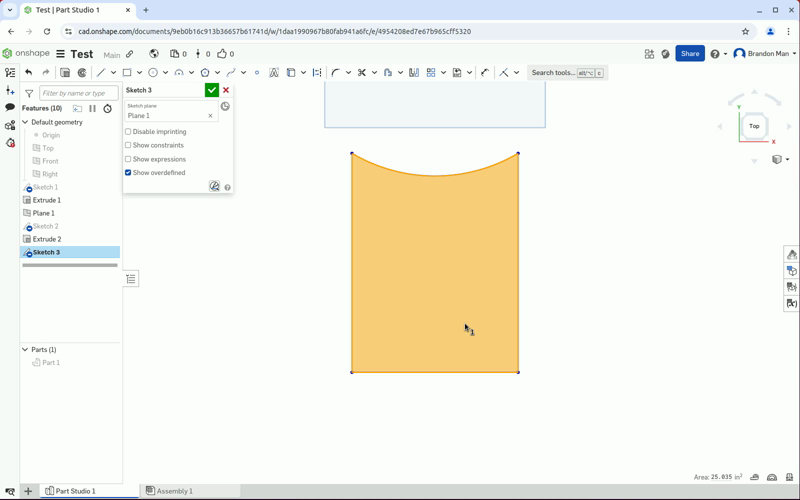
scroll(-6)
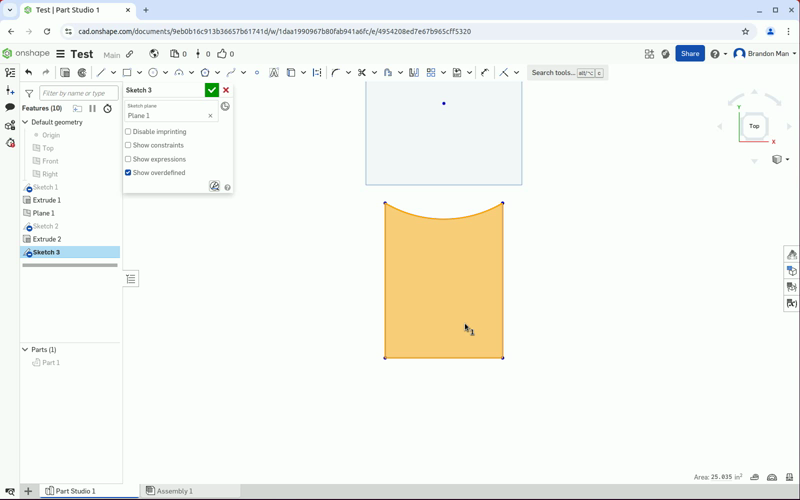
scroll(-6)
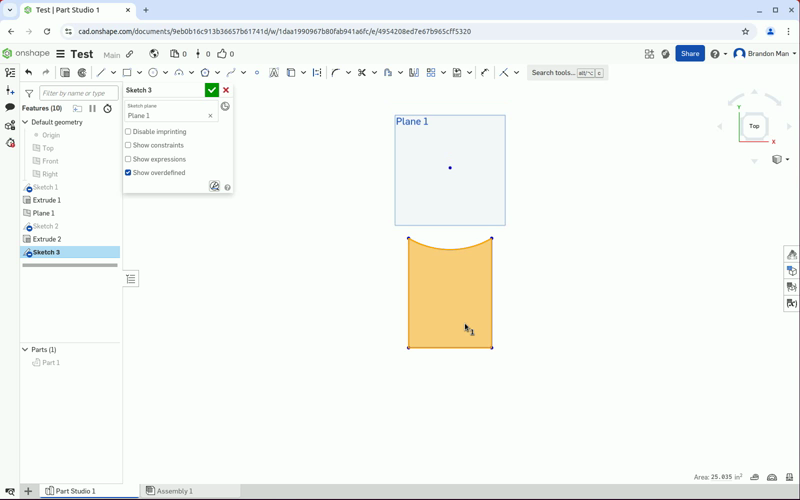
scroll(-6)
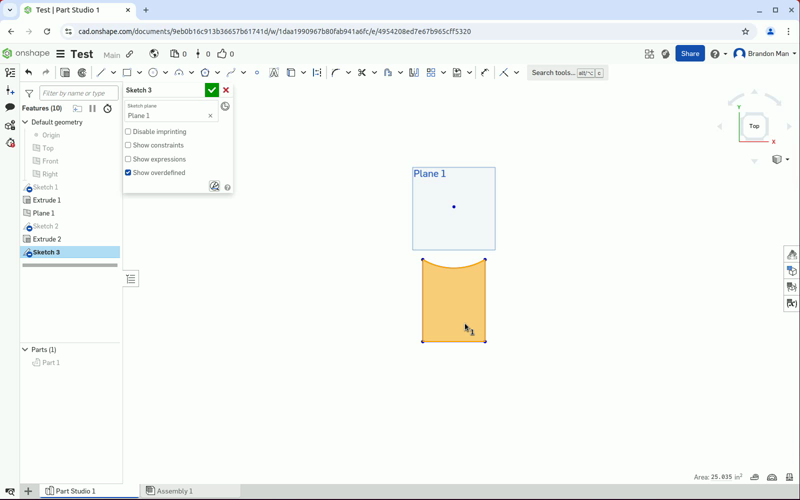
scroll(-6)
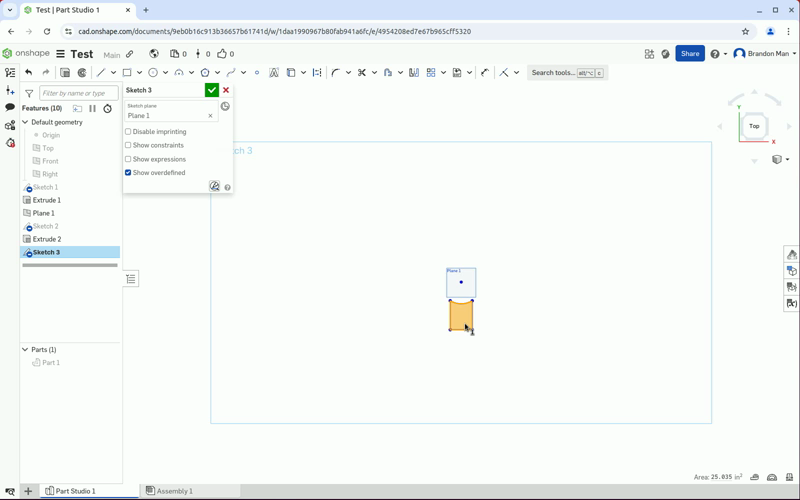
mouse_move(73, 352)
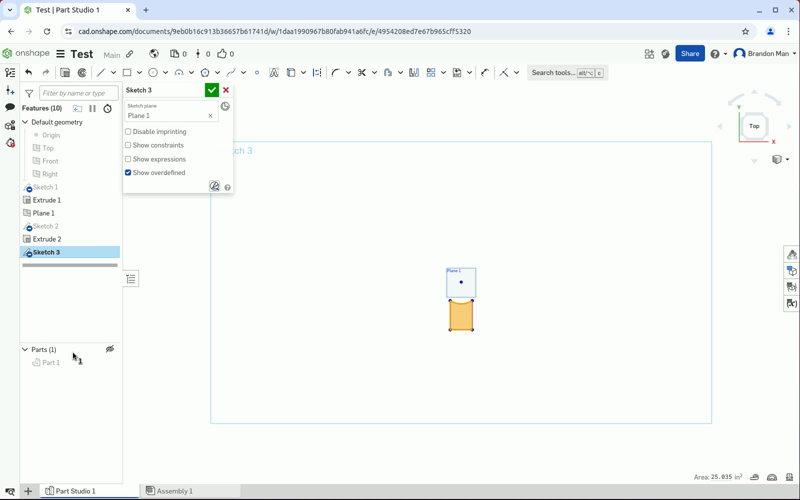
key(shift+y)
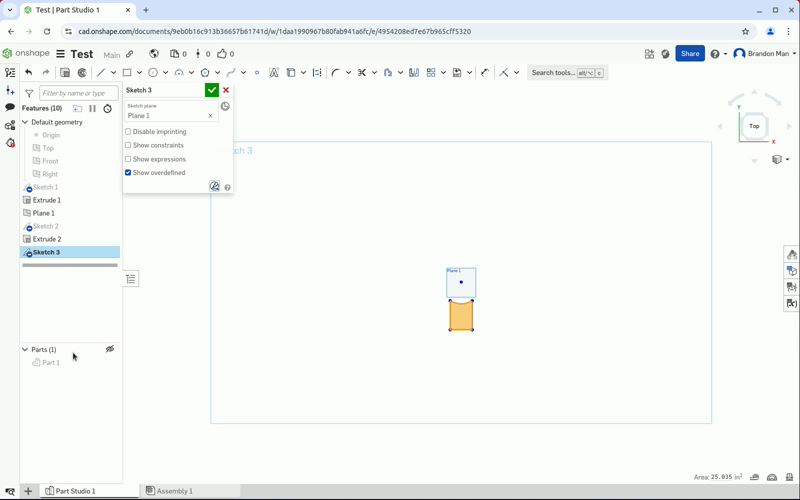
key(shift+e)
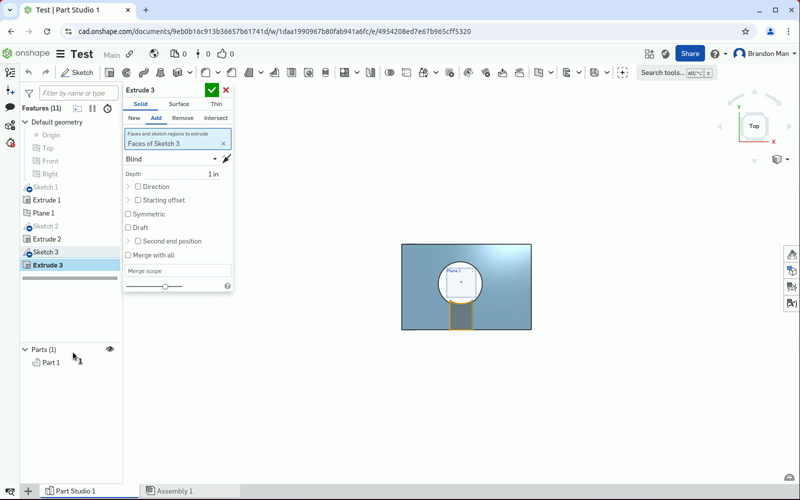
mouse_move(143, 106)
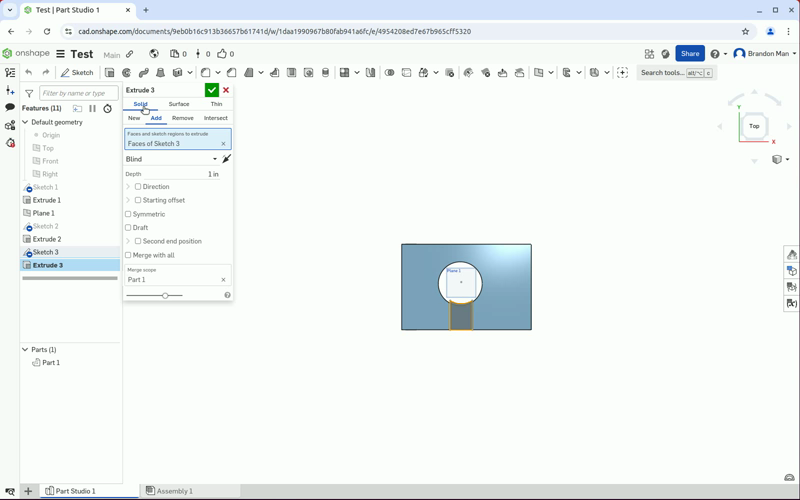
click(143, 106)
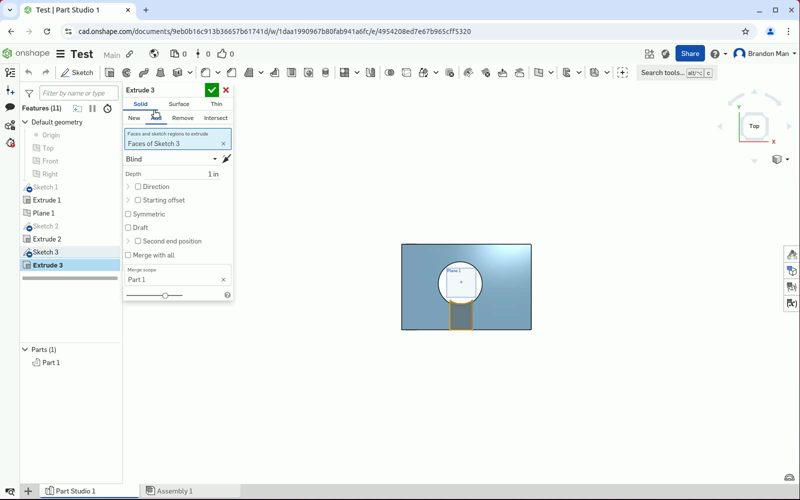
mouse_move(186, 120)
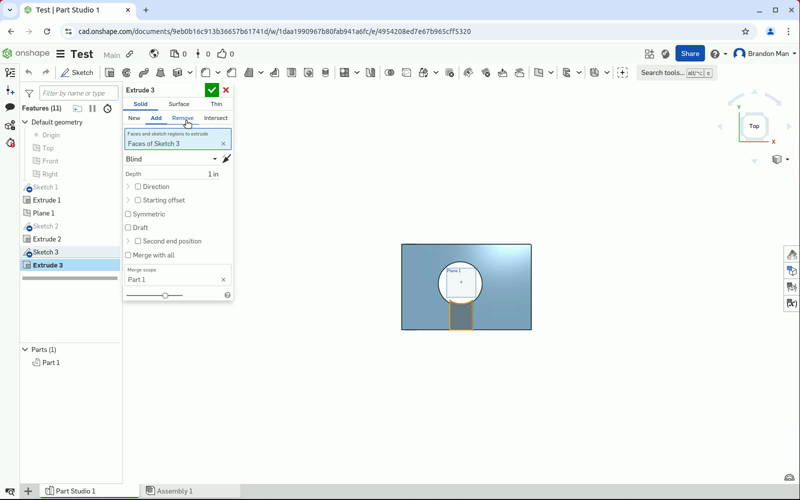
click(186, 120)
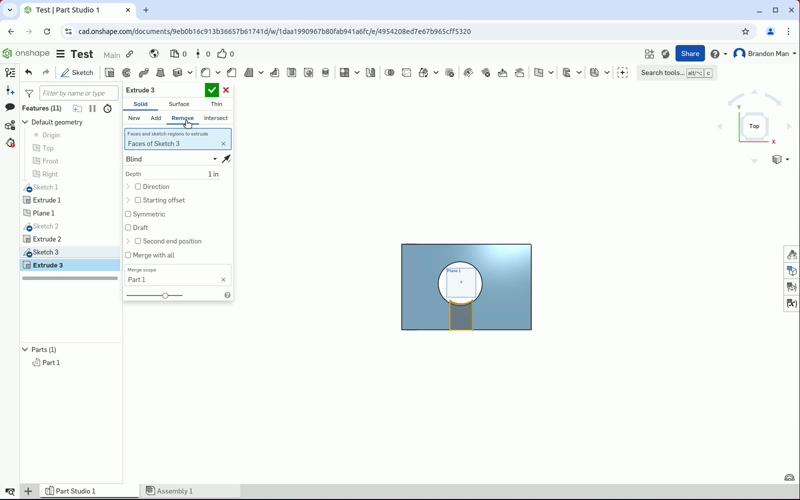
key(tab, 4)
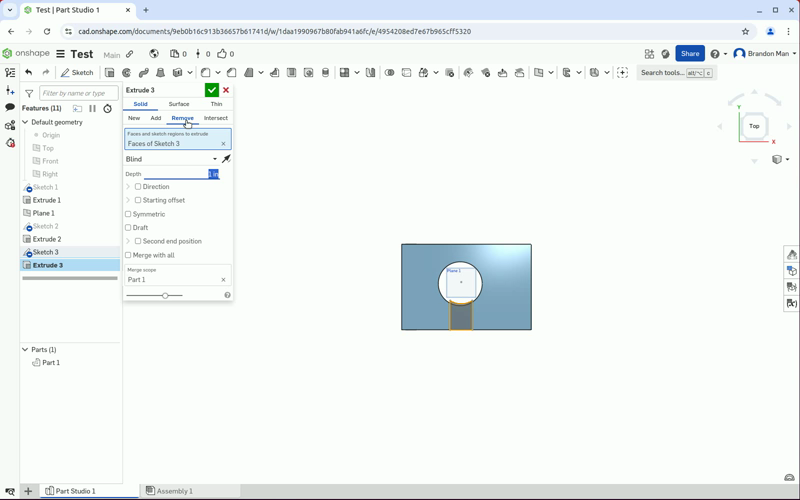
text(0.963)
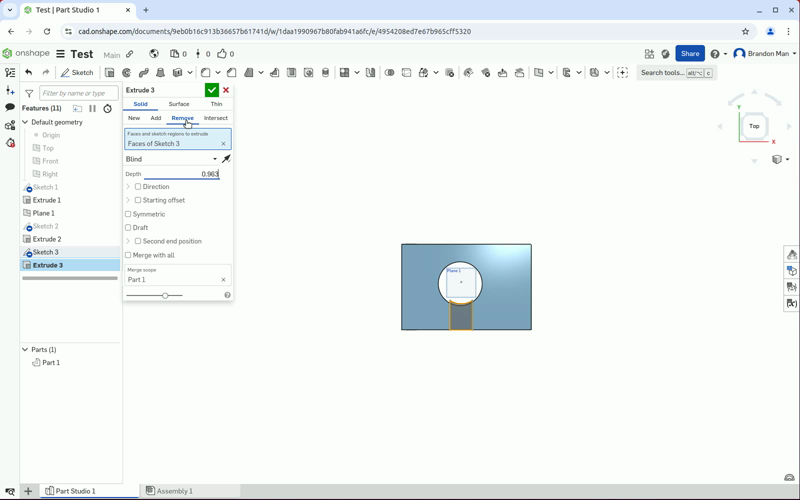
key(tab, 6)
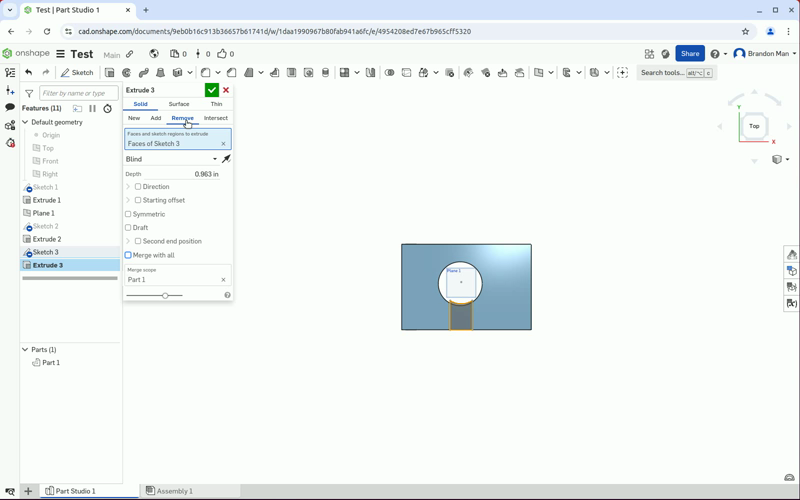
key(space)
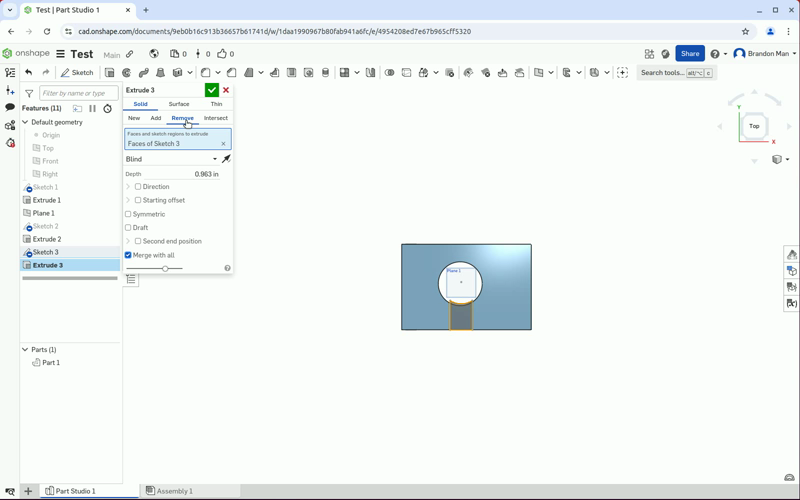
key(enter)
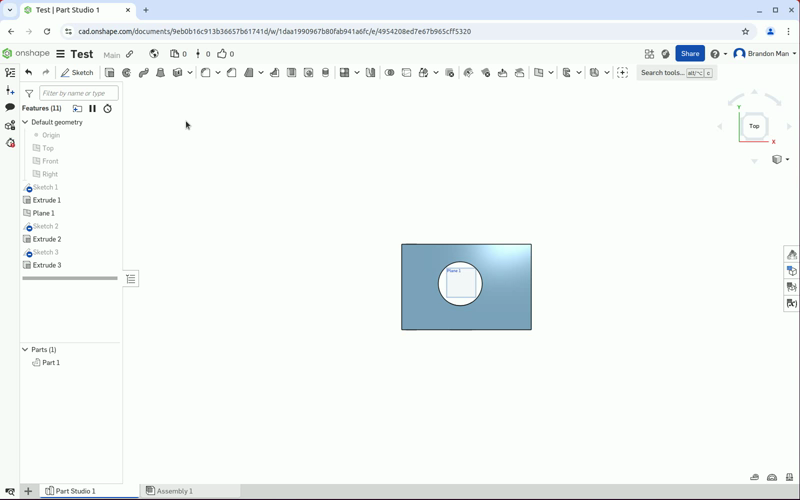
key(shift+h)
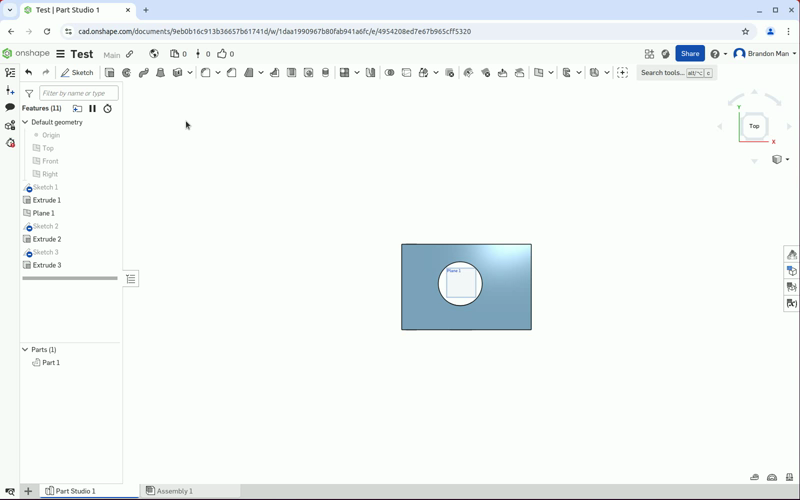
key(shift+h)
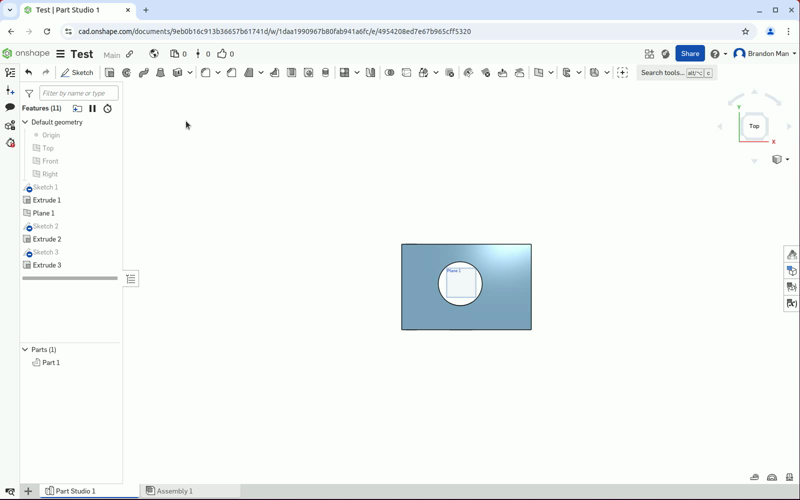
mouse_move(73, 189)
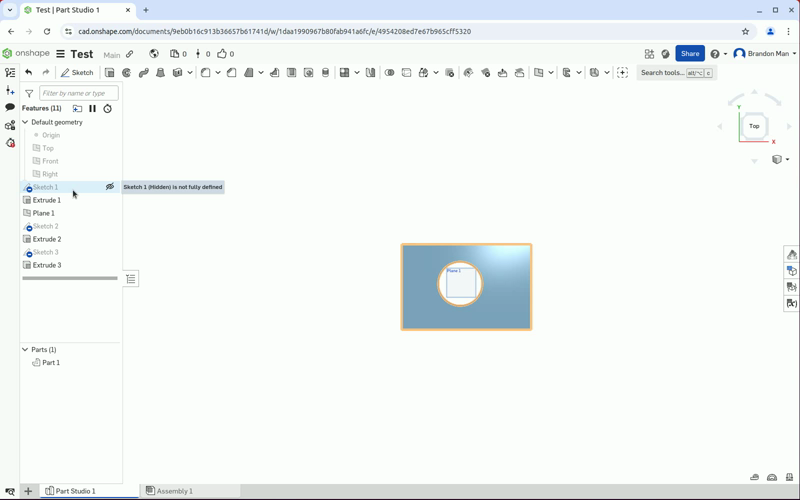
click(73, 189)
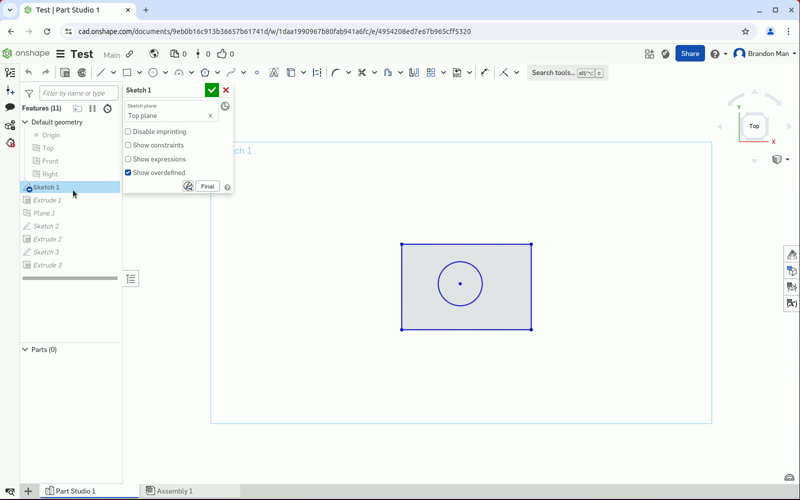
mouse_move(229, 92)
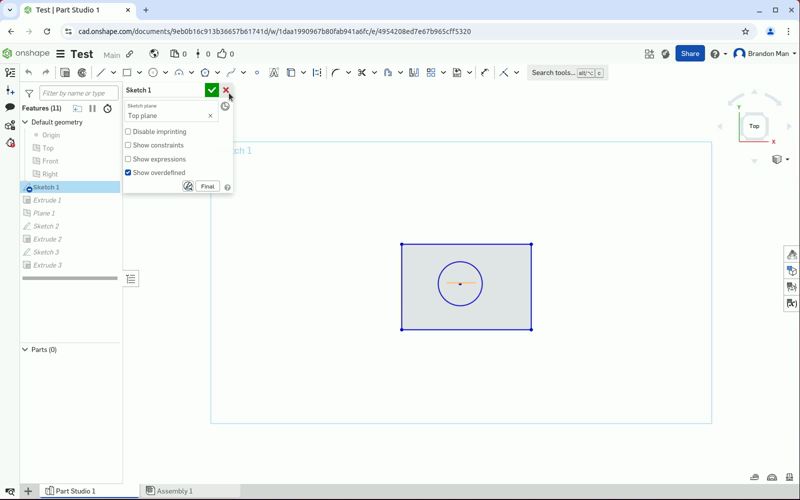
click(229, 92)
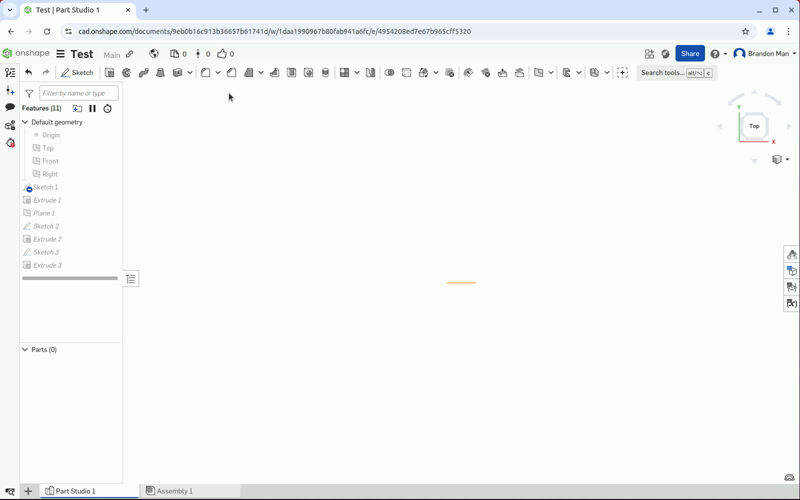
key(shift+s)
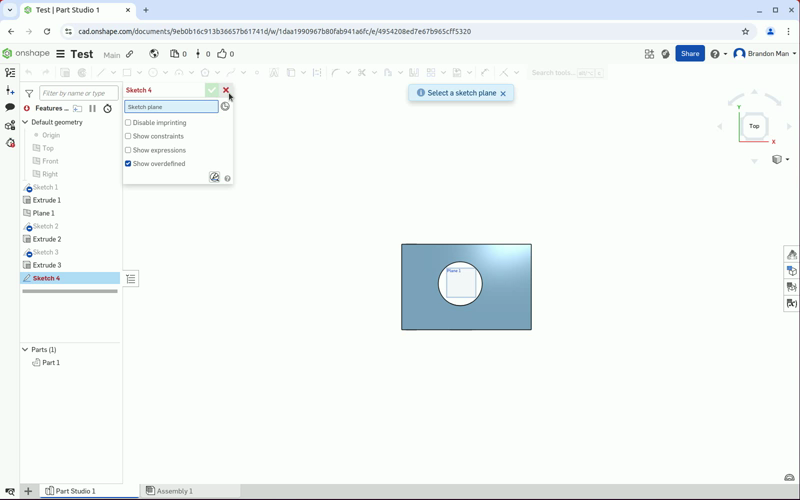
mouse_move(73, 215)
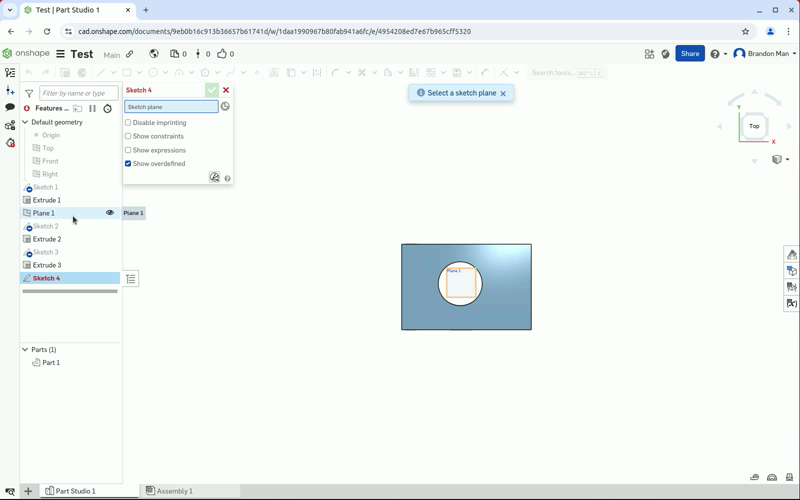
click(73, 215)
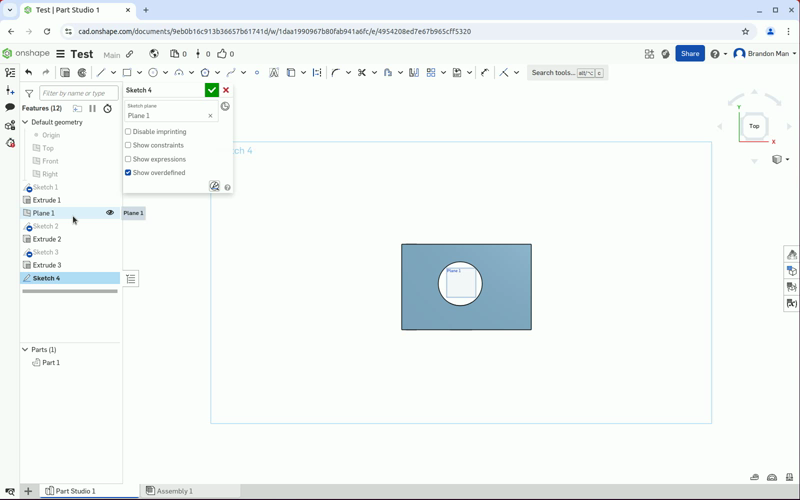
mouse_move(73, 352)
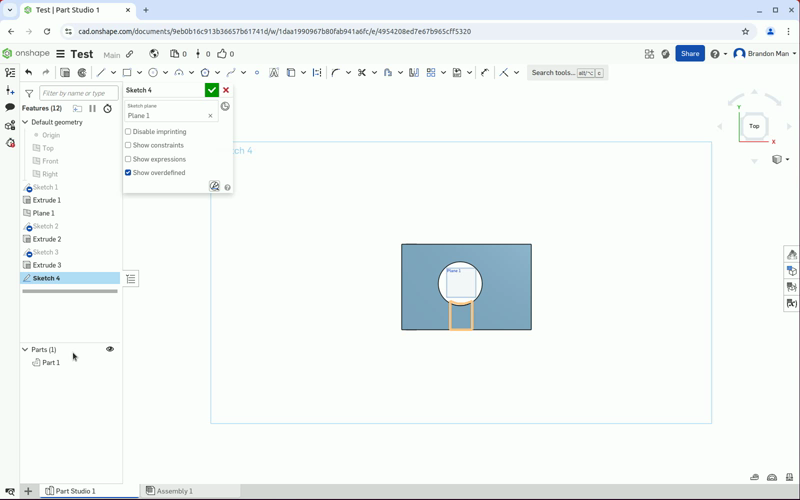
key(y)
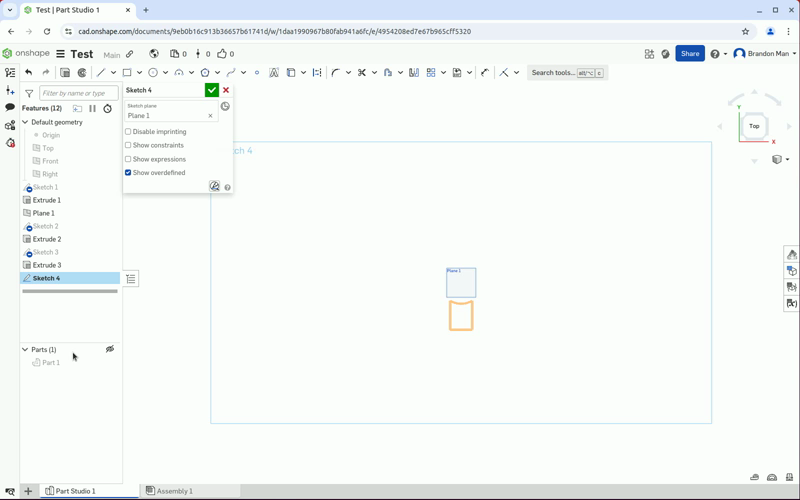
key(a)
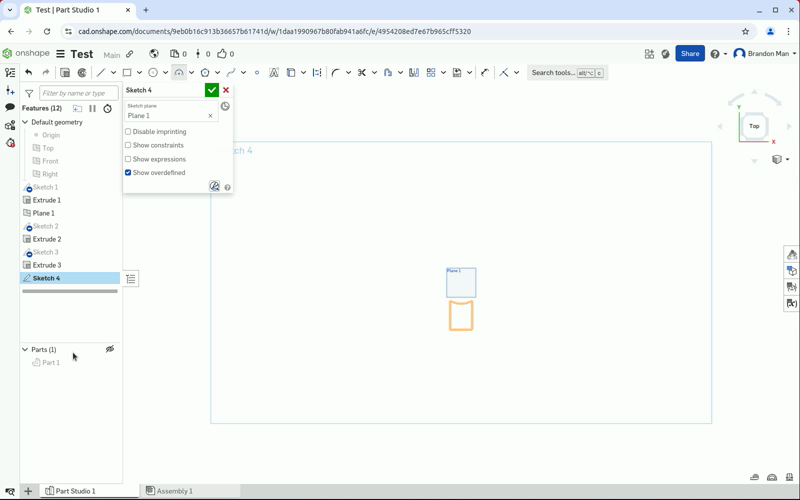
key_down(shift)
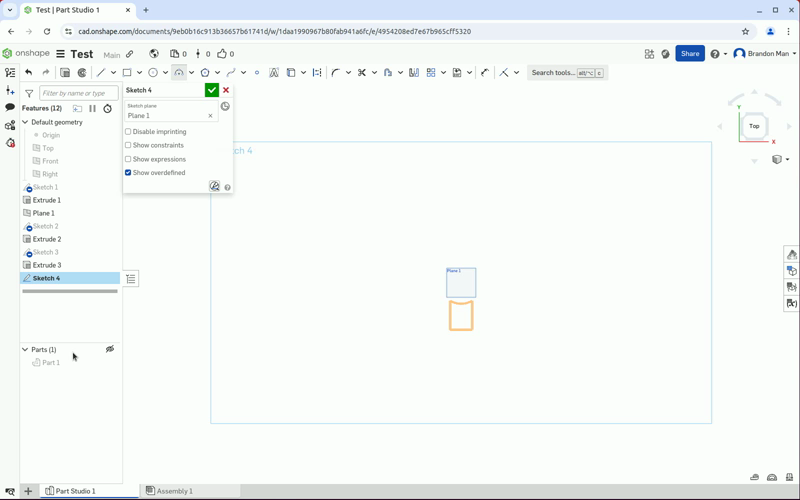
mouse_move(450, 264)
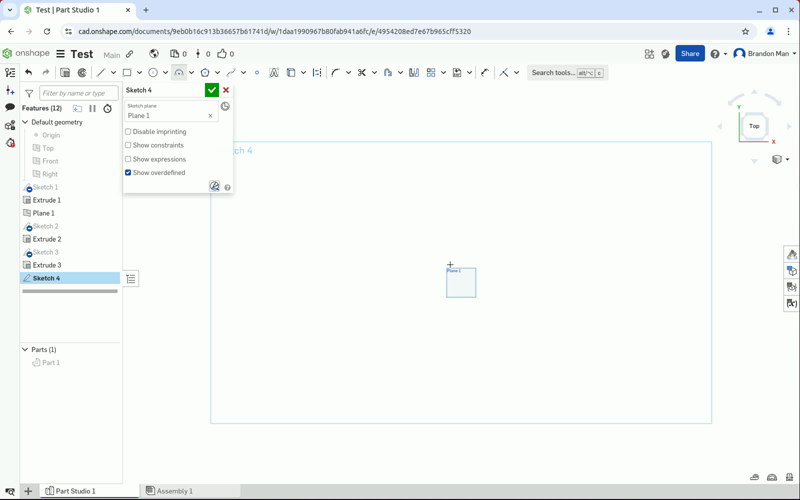
click(450, 264)
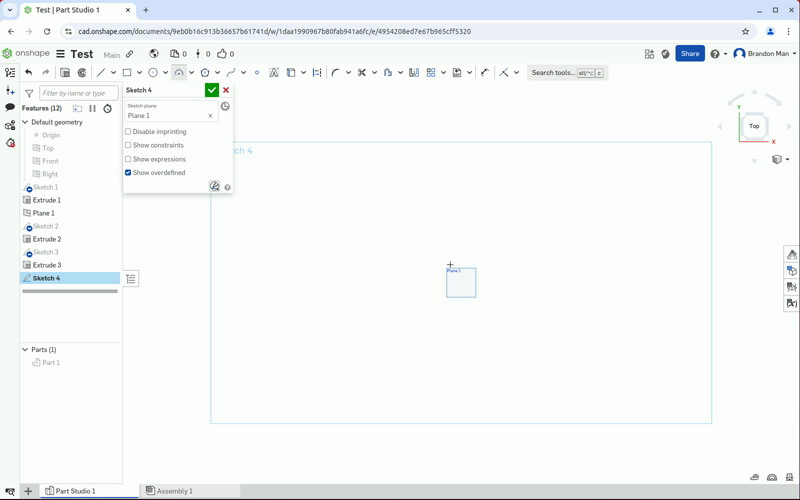
key_up(shift)
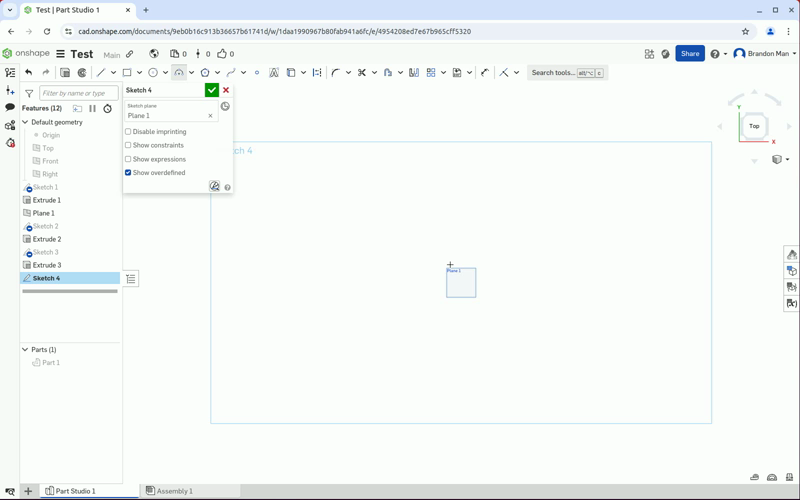
key_down(shift)
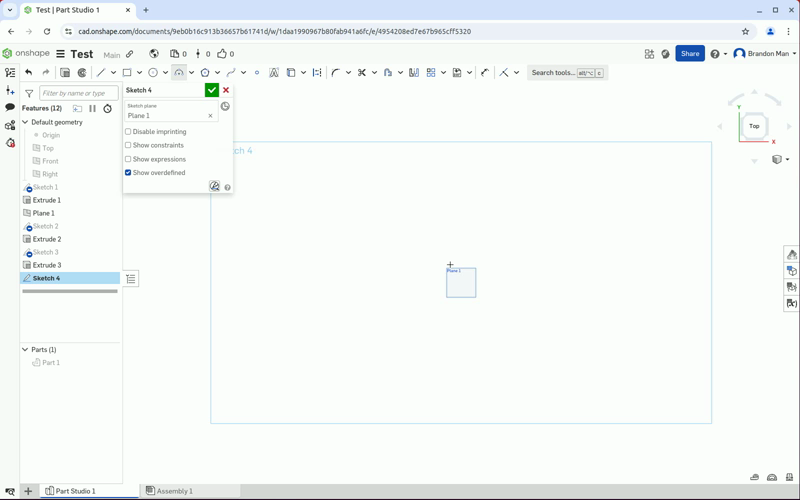
mouse_move(472, 264)
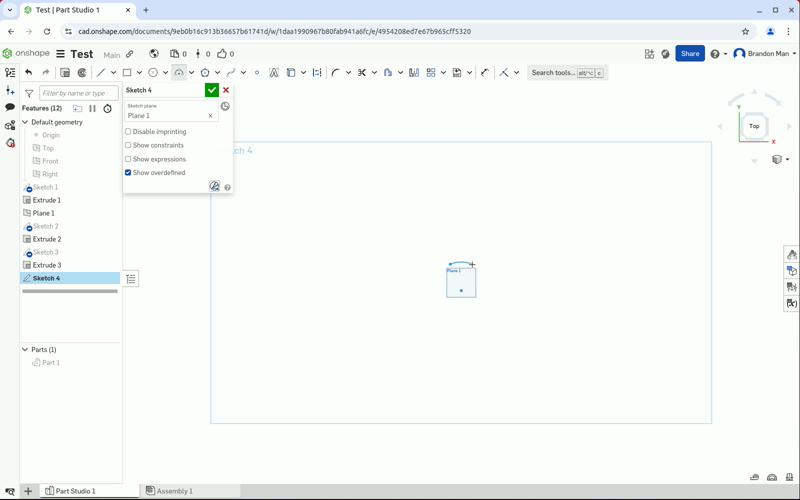
click(472, 264)
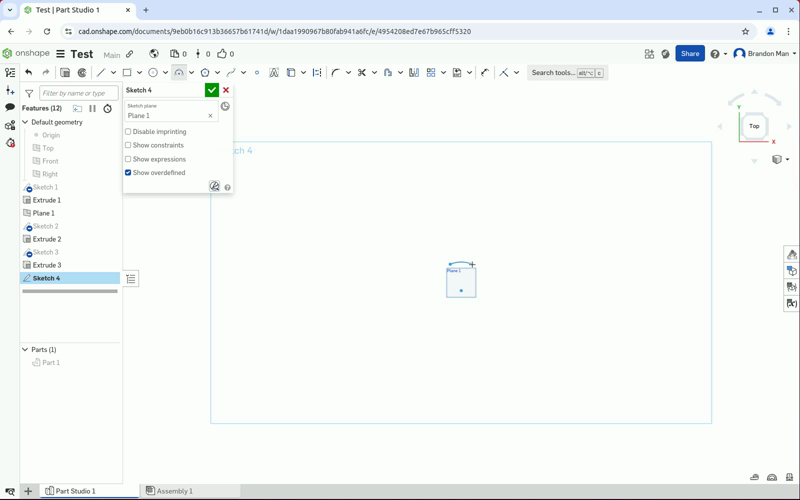
mouse_move(461, 261)
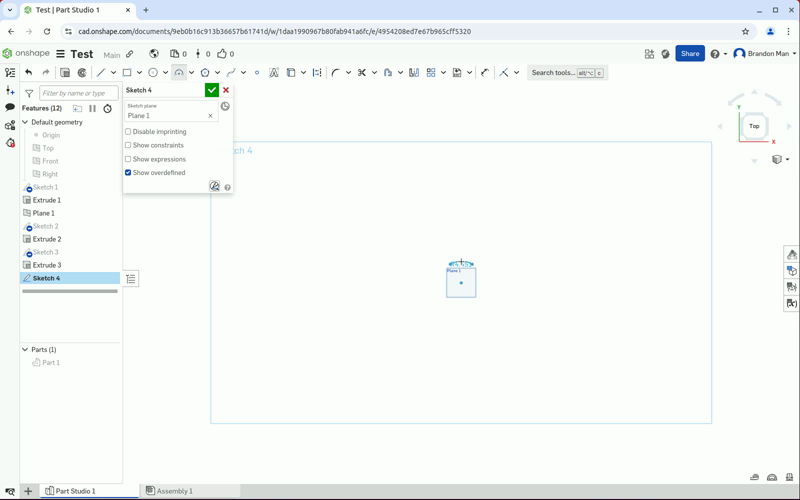
click(461, 261)
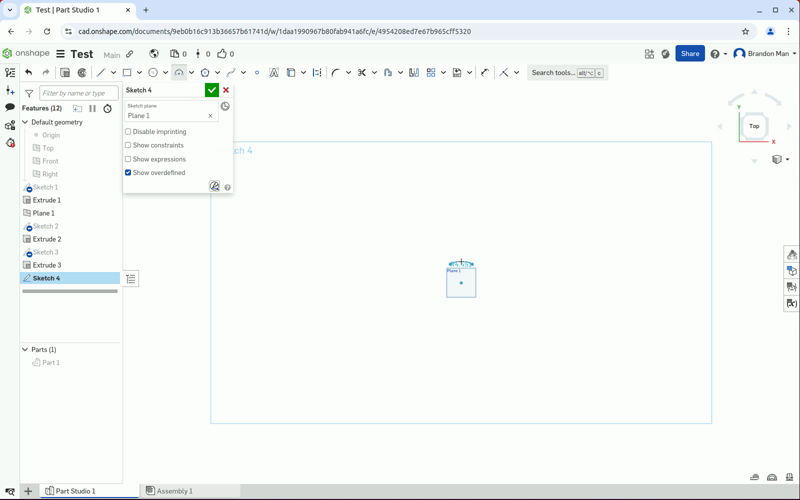
key_up(shift)
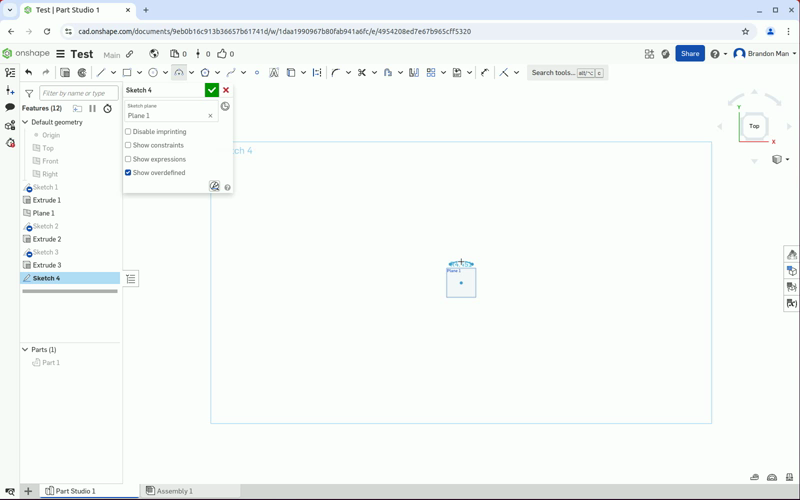
key(esc)
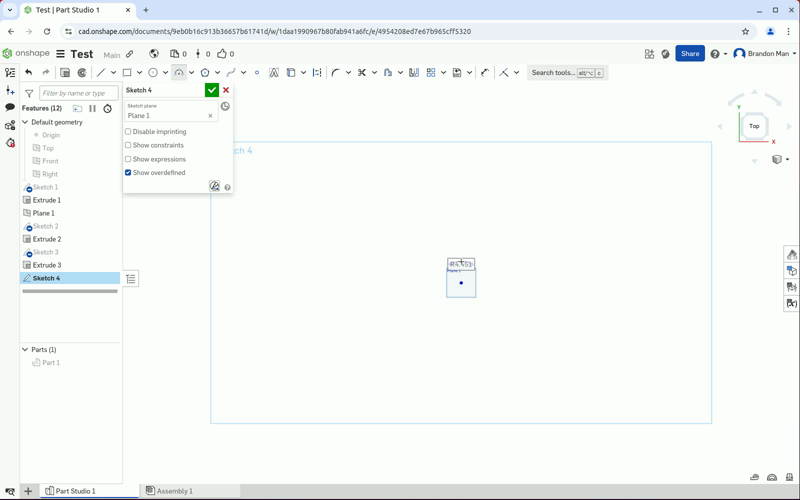
key(l)
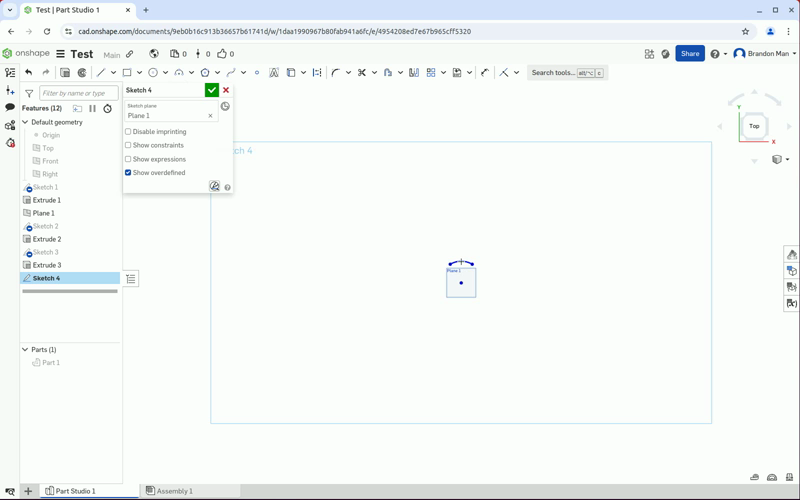
mouse_move(472, 264)
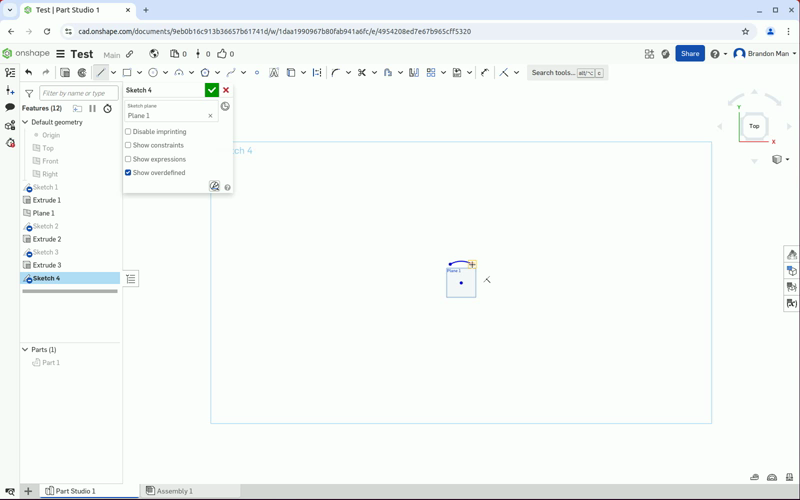
click(472, 264)
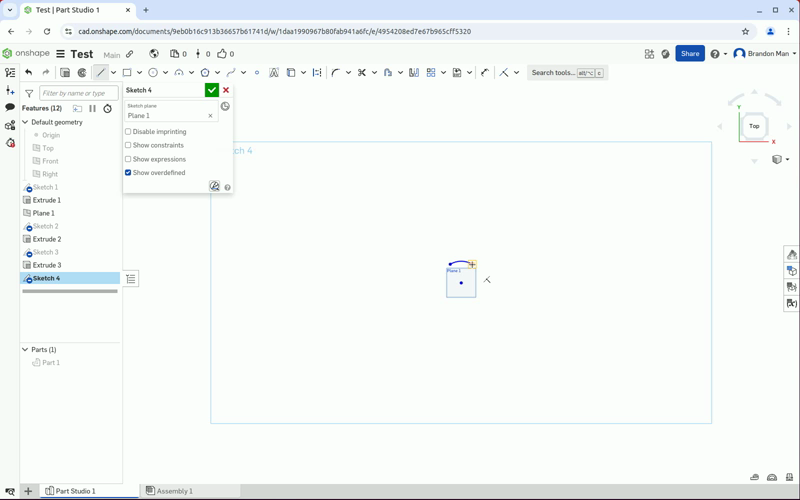
key_down(shift)
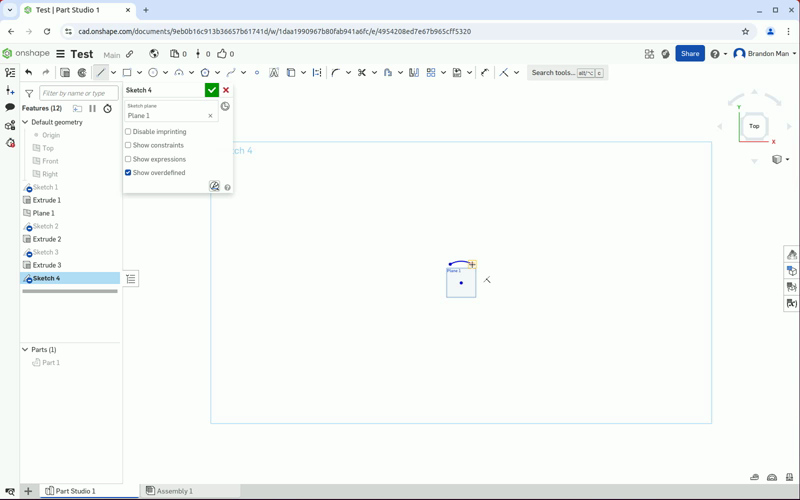
mouse_move(502, 264)
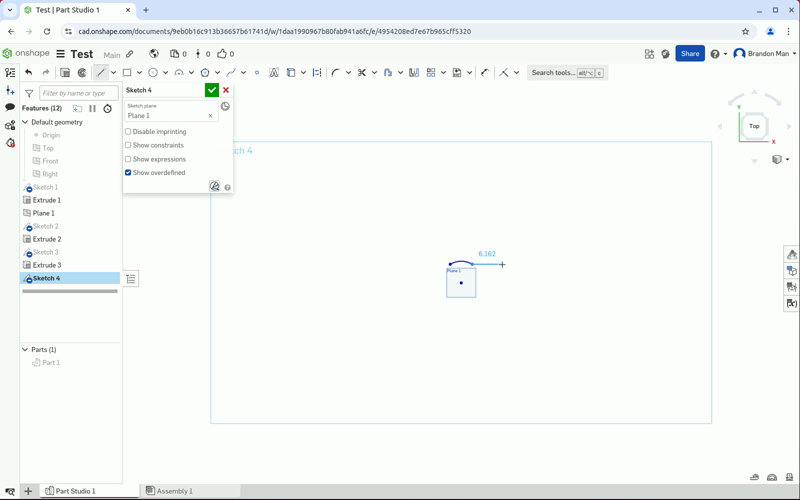
mouse_move(472, 243)
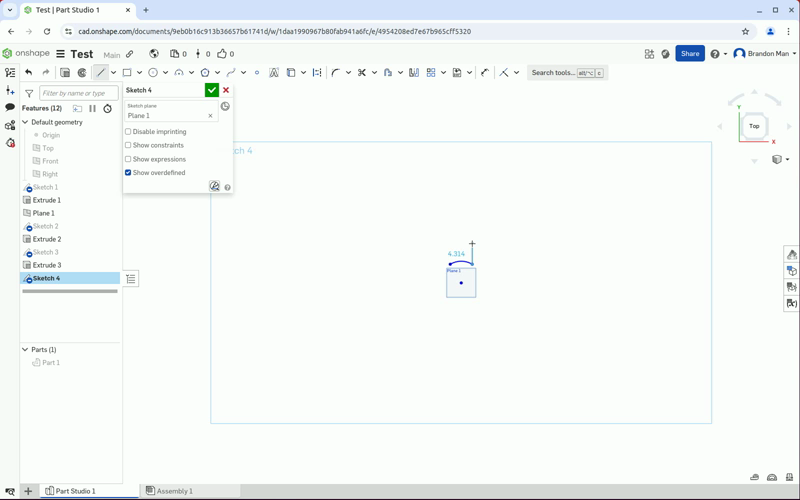
click(472, 243)
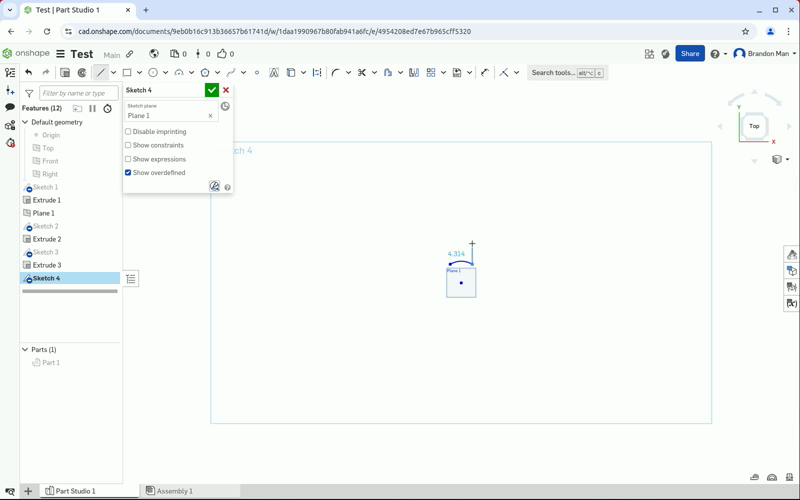
key_up(shift)
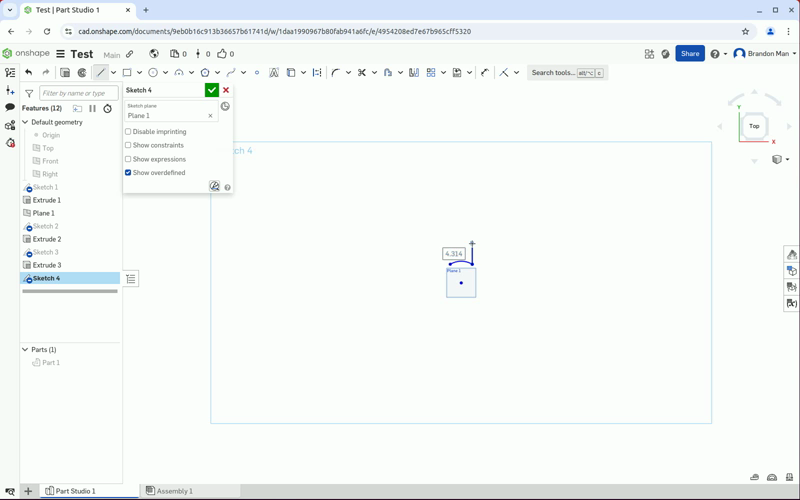
key_down(shift)
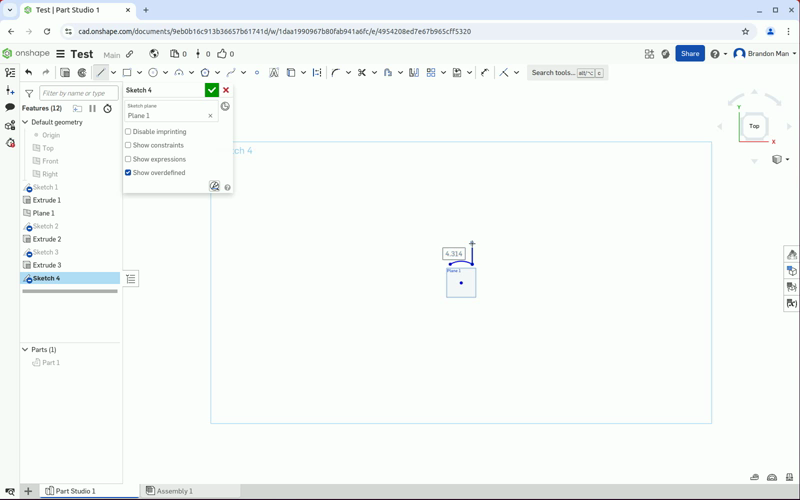
mouse_move(502, 243)
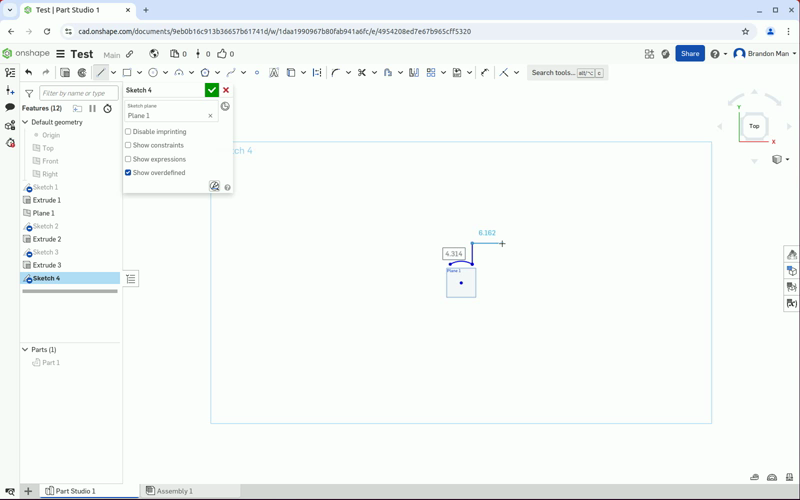
mouse_move(450, 243)
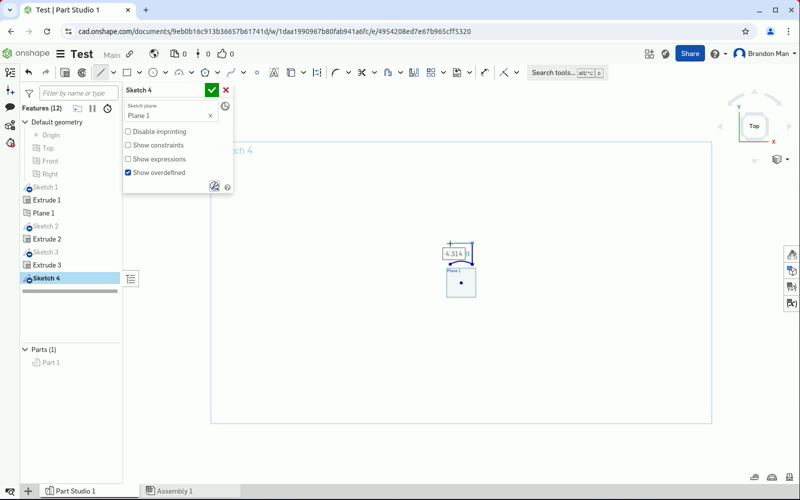
click(450, 243)
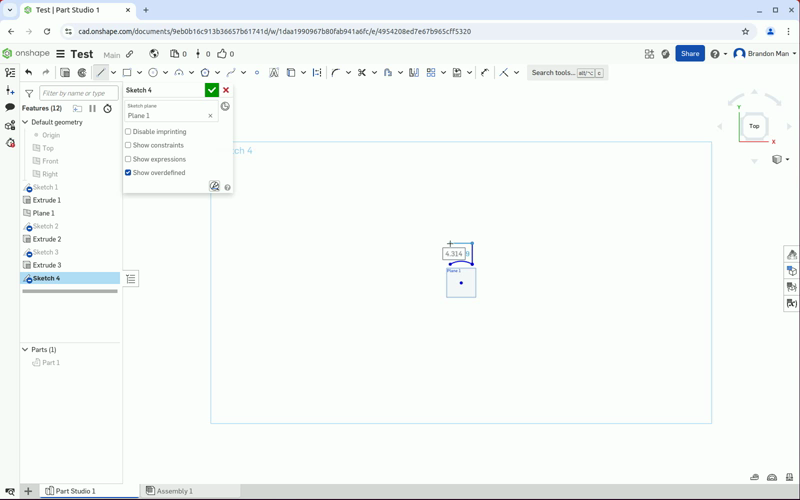
key_up(shift)
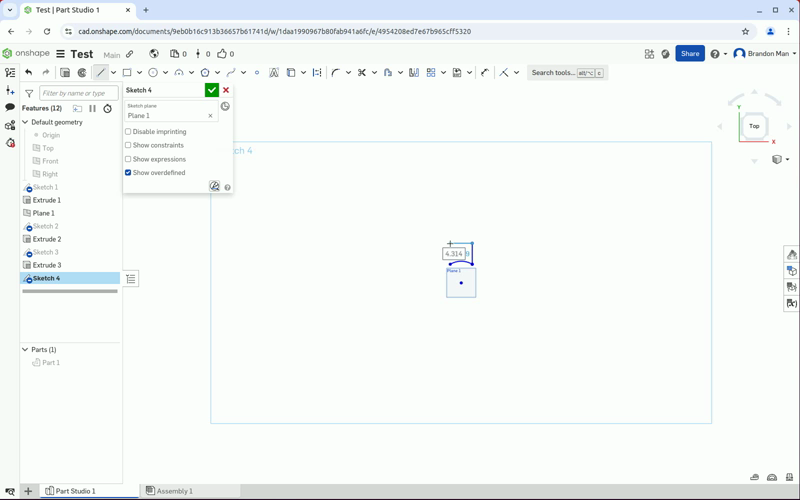
mouse_move(480, 243)
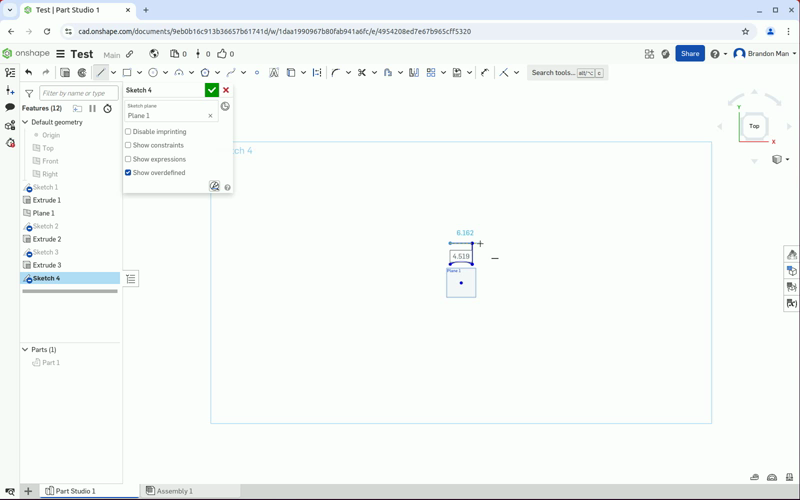
key_down(shift)
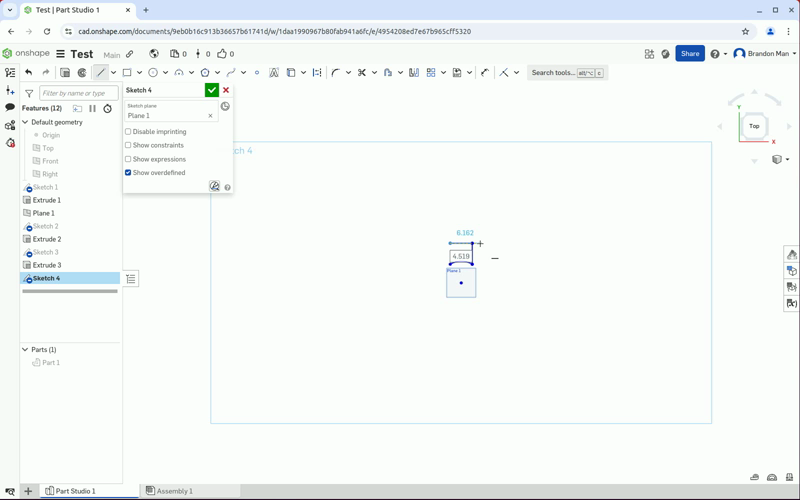
mouse_move(450, 264)
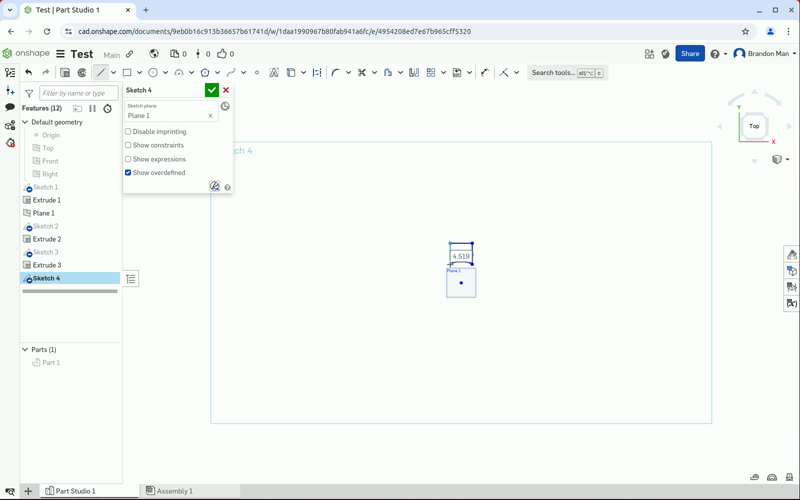
key_up(shift)
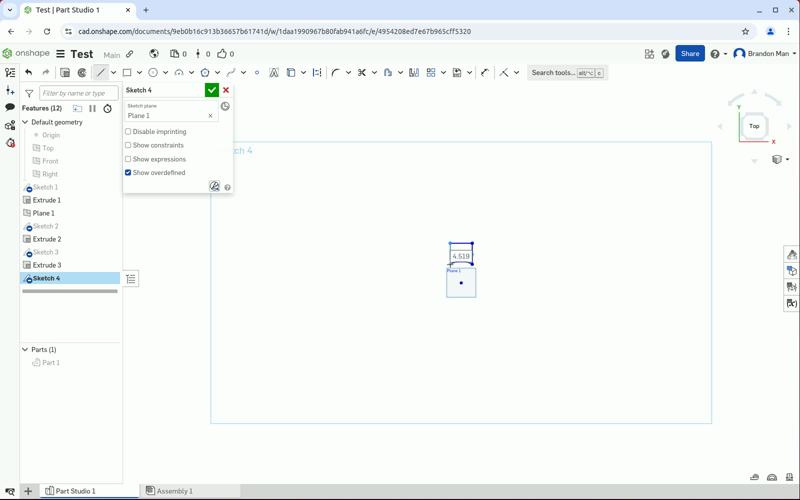
click(450, 264)
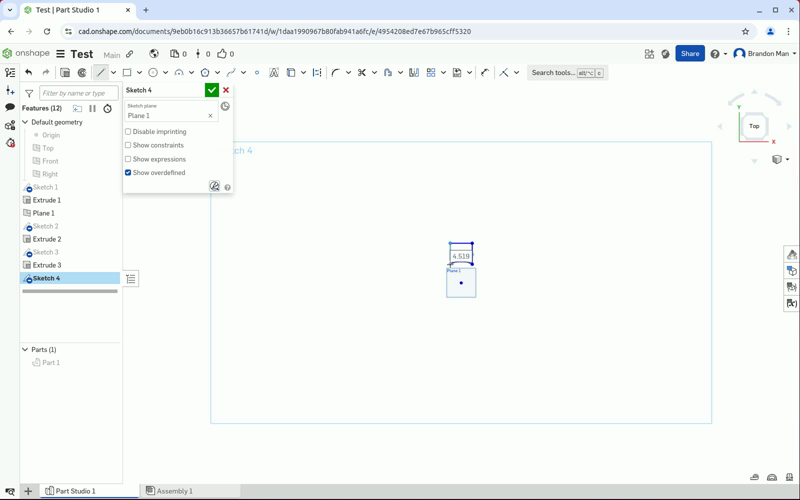
key(esc)
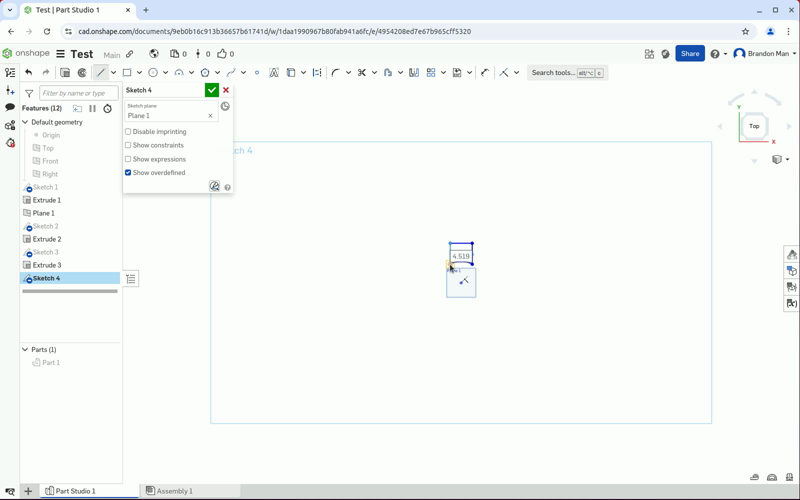
mouse_move(456, 249)
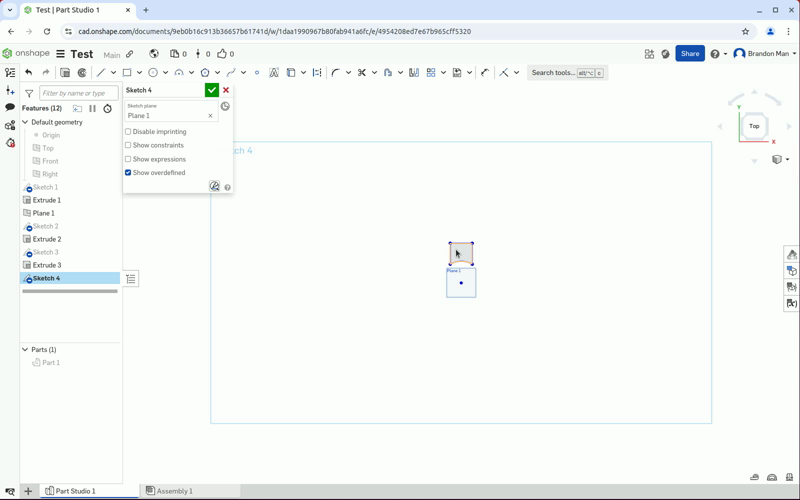
scroll(6)
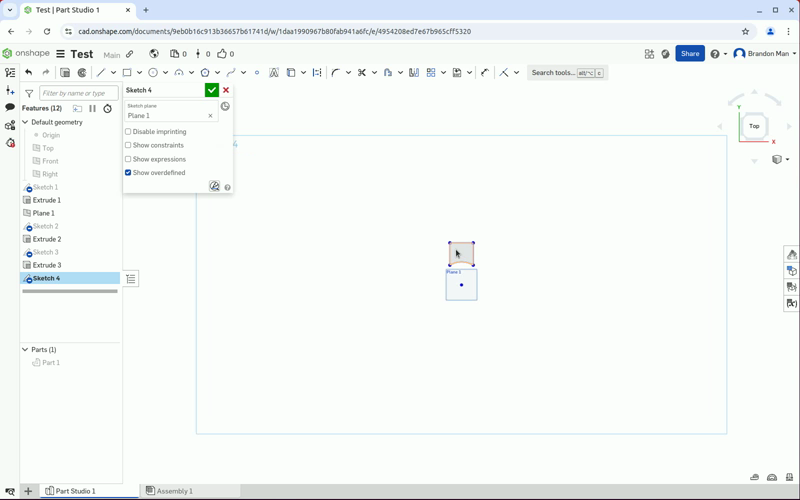
scroll(6)
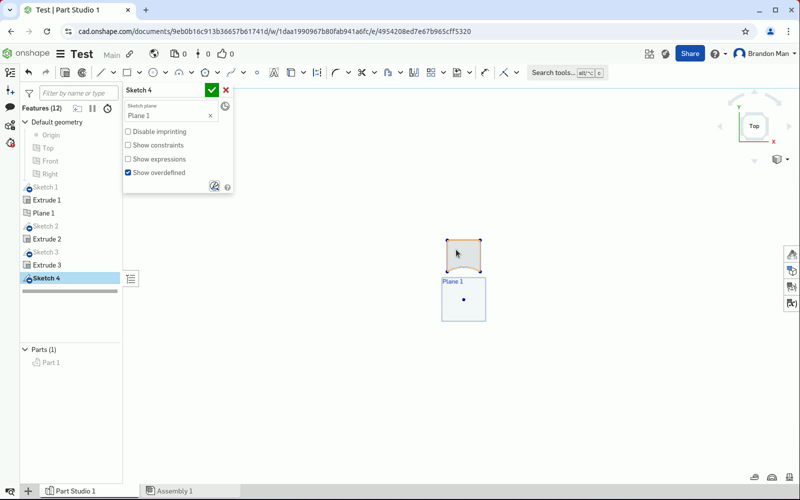
scroll(6)
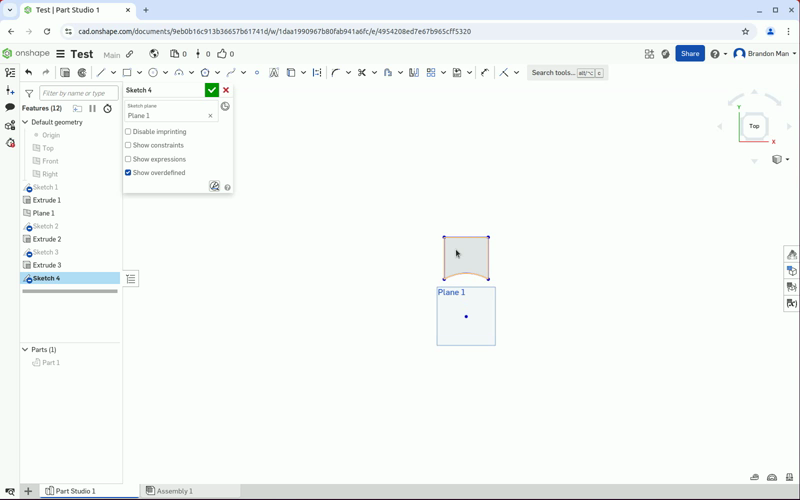
scroll(6)
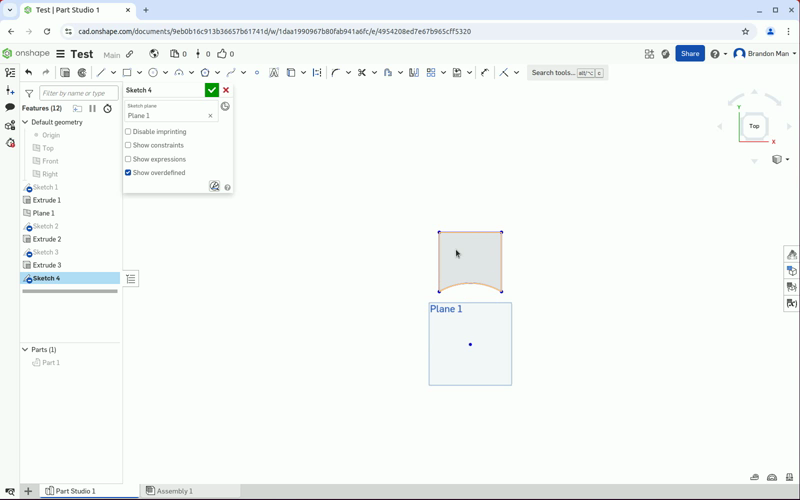
scroll(6)
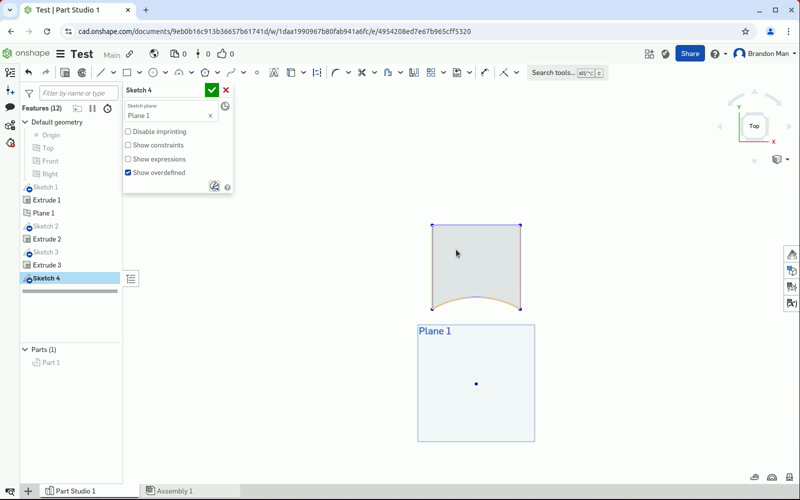
scroll(6)
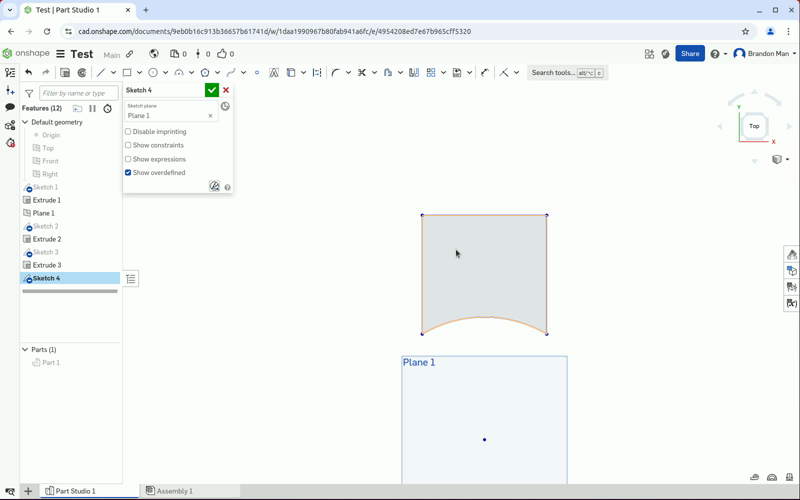
scroll(6)
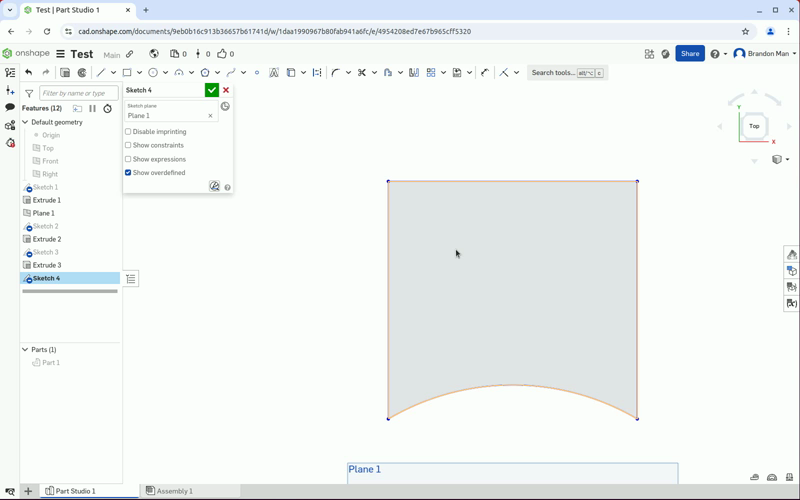
click(456, 249)
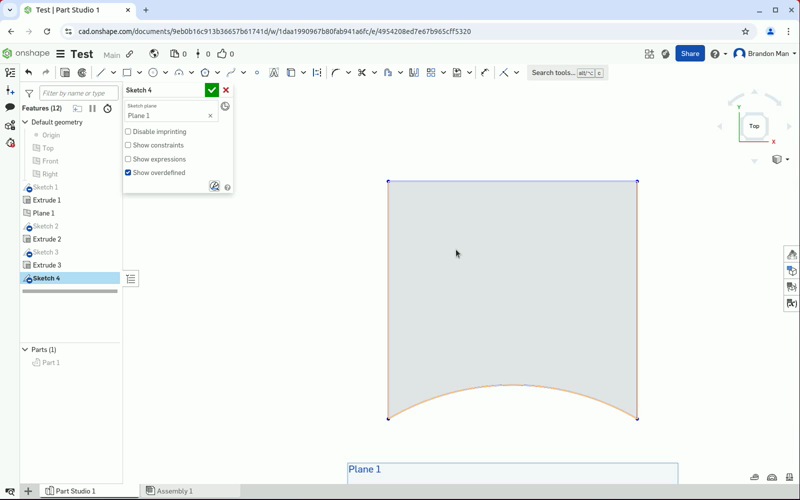
scroll(-6)
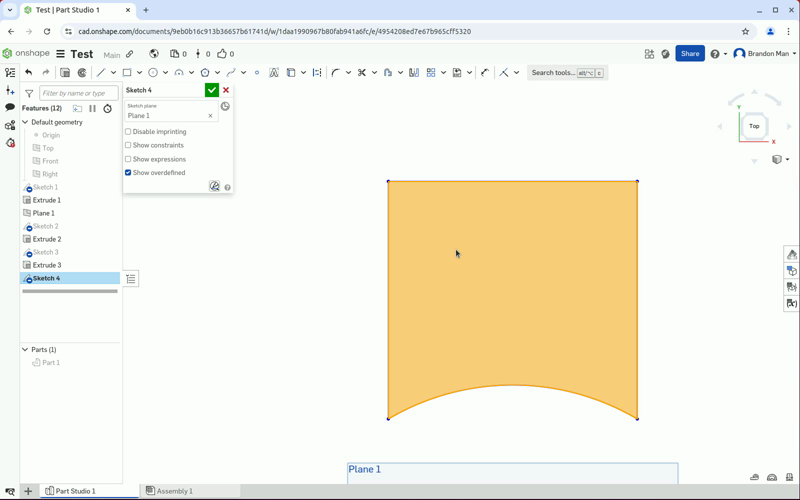
scroll(-6)
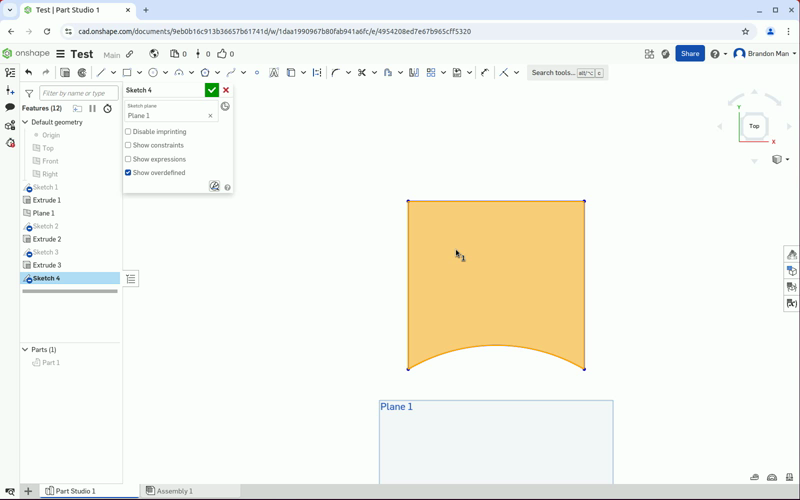
scroll(-6)
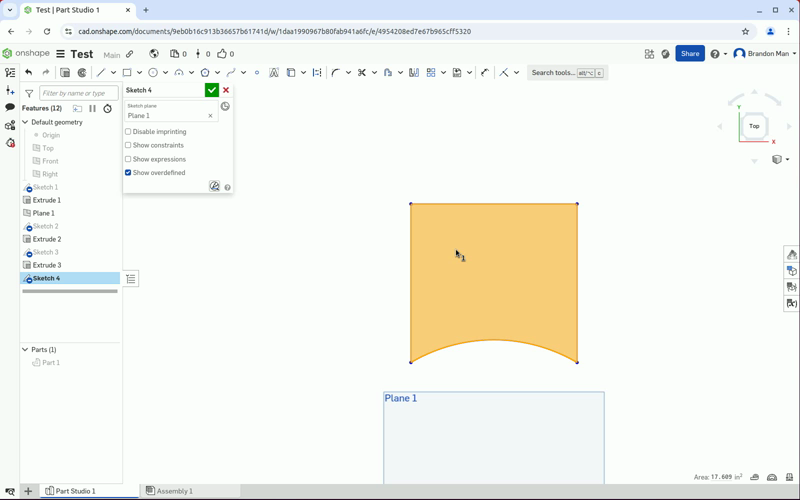
scroll(-6)
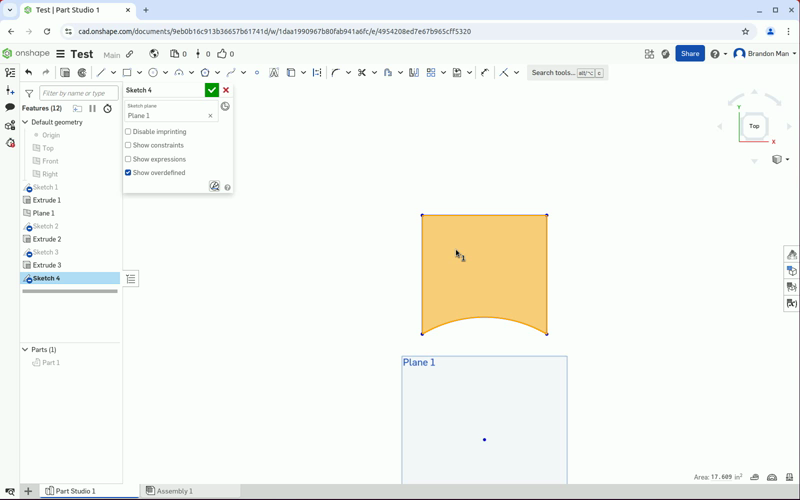
scroll(-6)
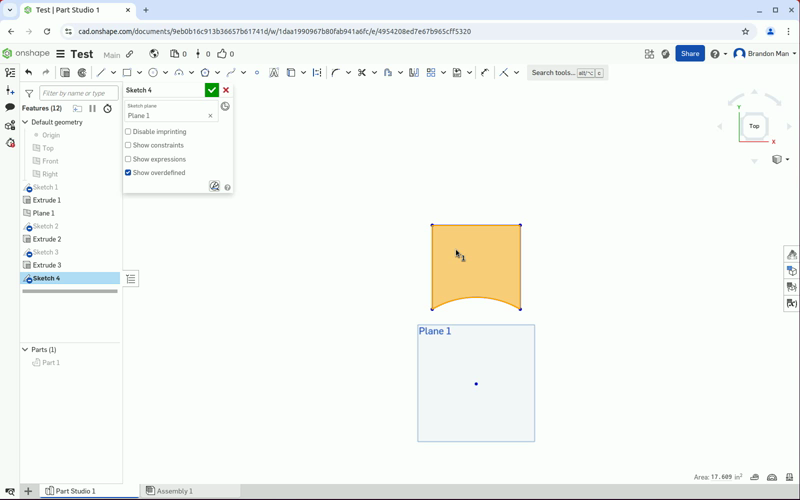
scroll(-6)
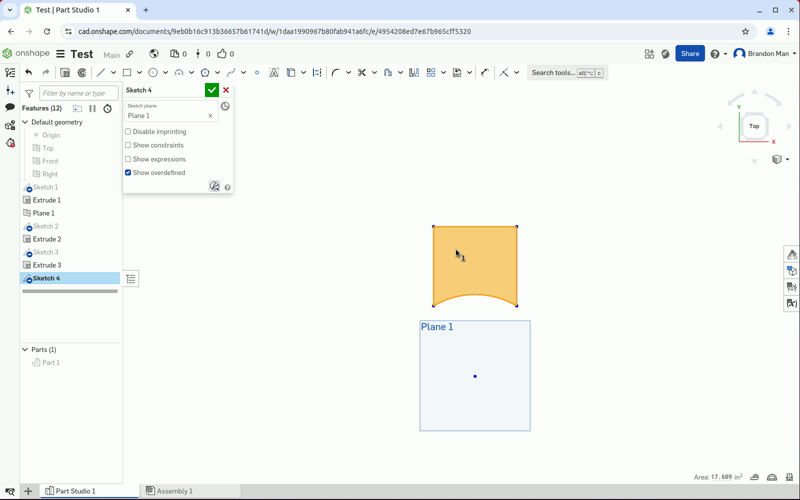
scroll(-6)
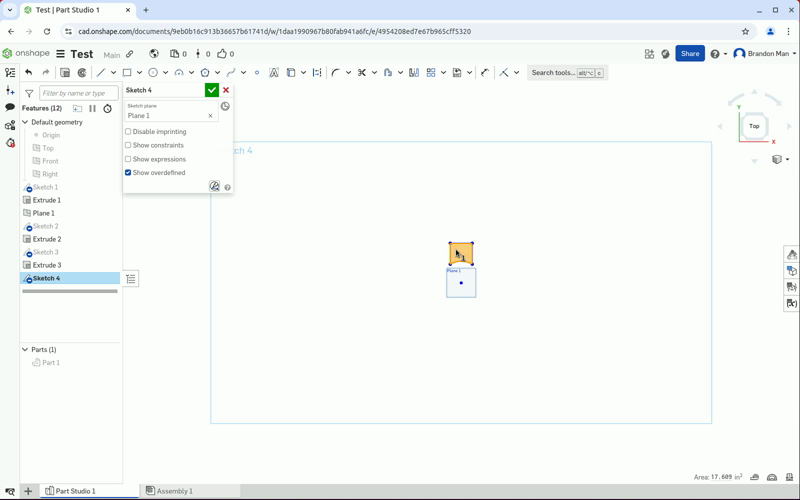
mouse_move(73, 352)
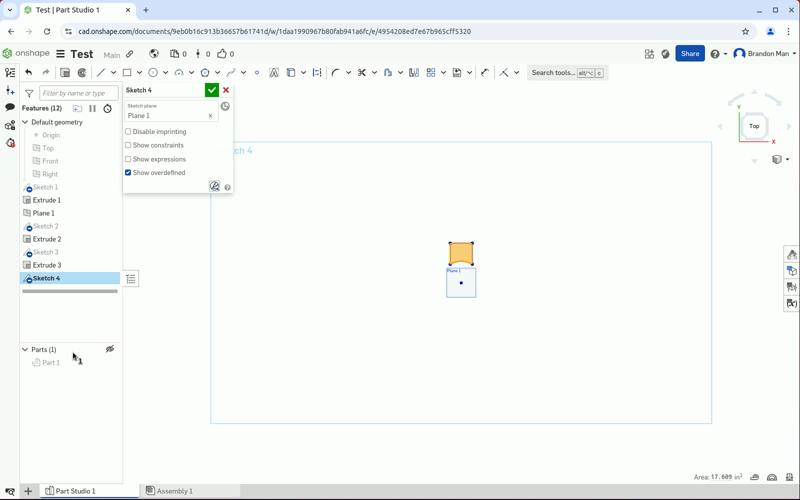
key(shift+y)
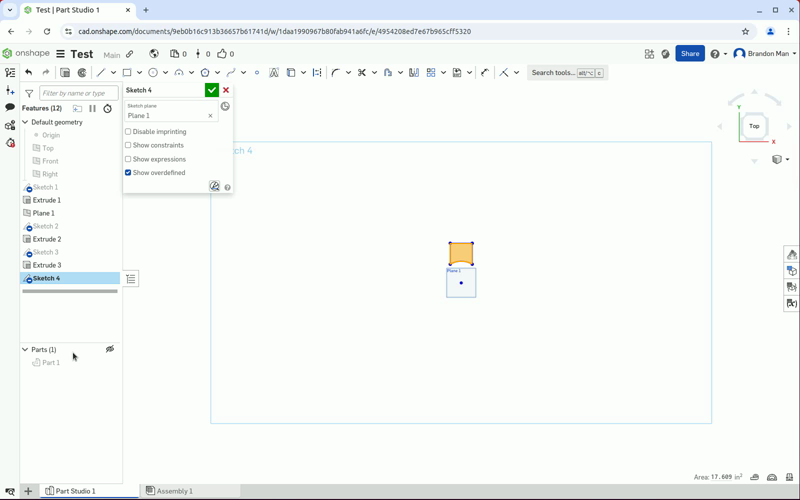
key(shift+e)
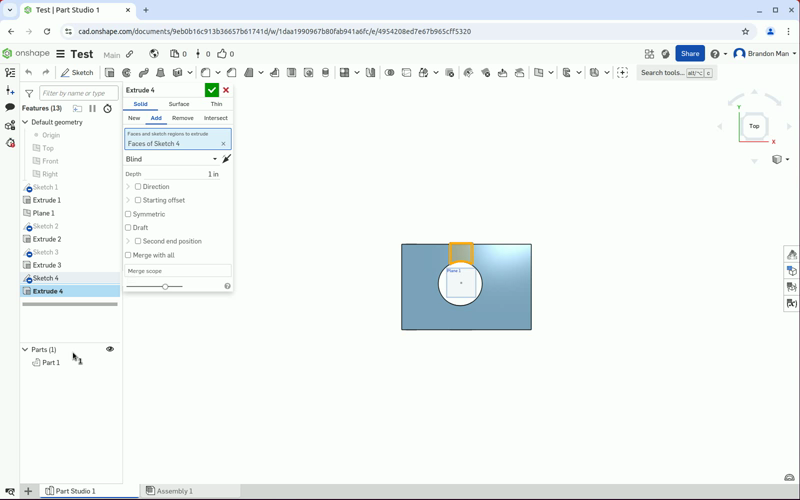
mouse_move(143, 106)
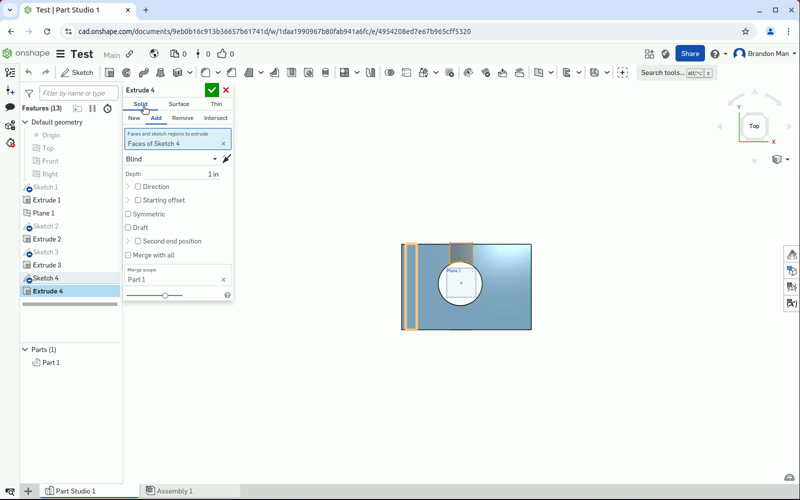
click(143, 106)
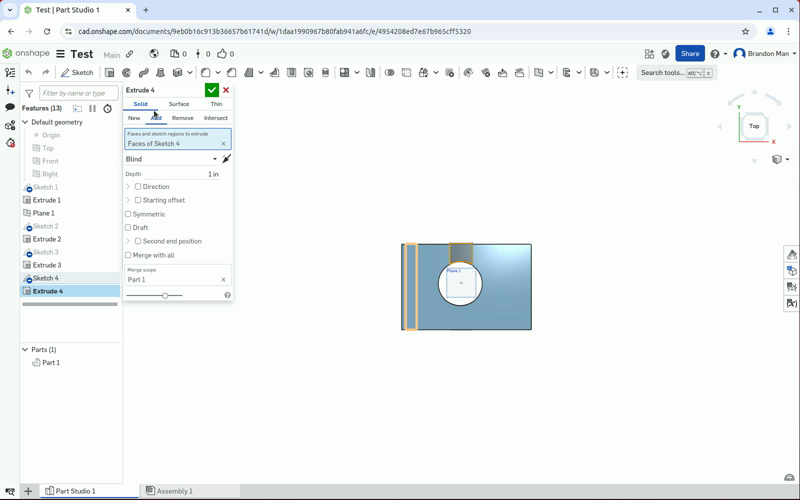
mouse_move(186, 120)
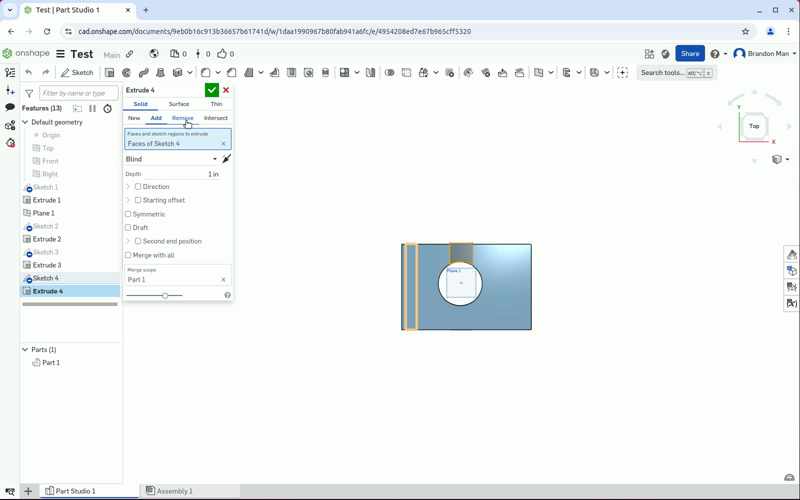
click(186, 120)
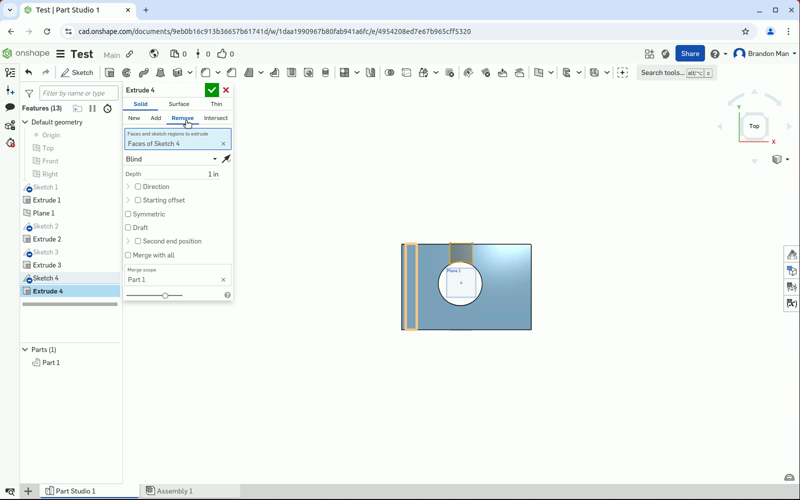
key(tab, 4)
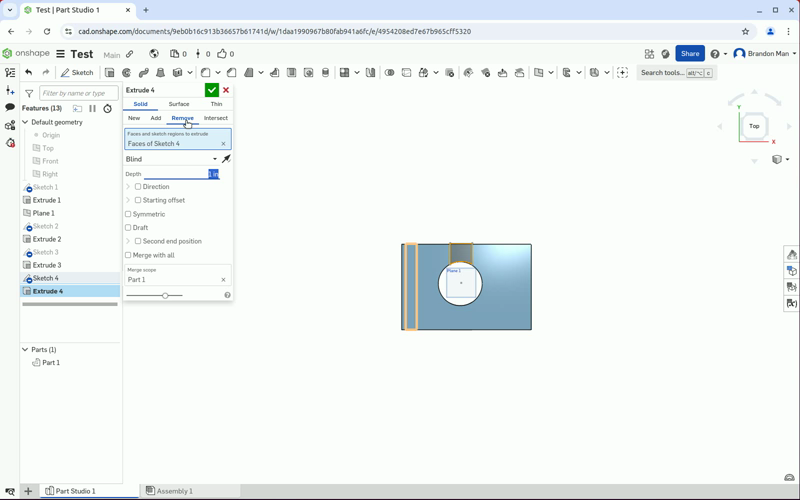
text(0.963)
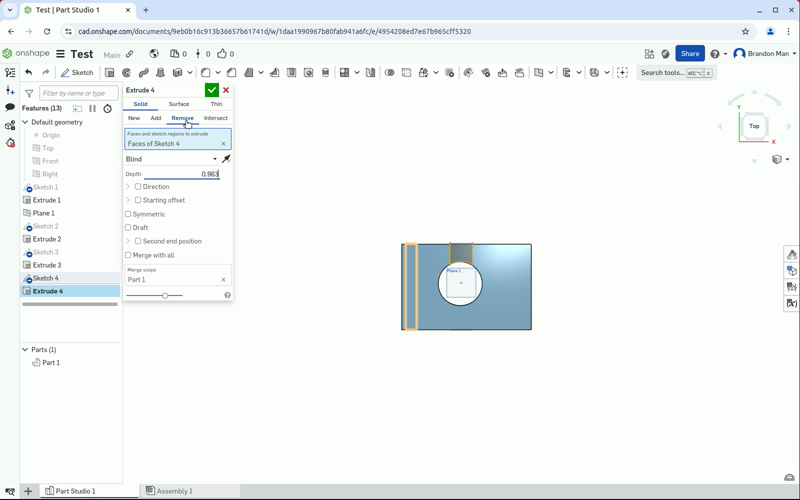
key(tab, 6)
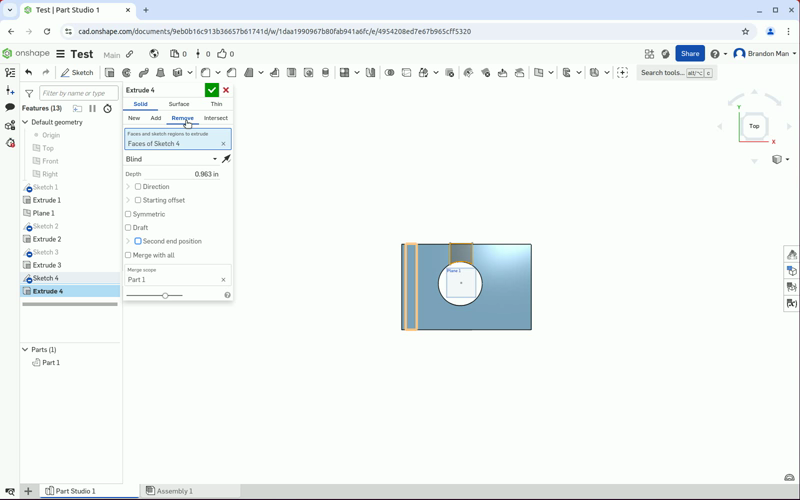
key(space)
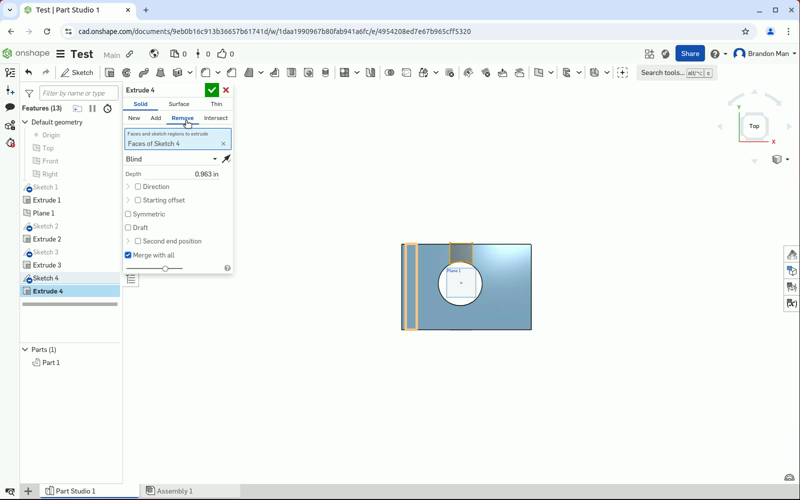
key(enter)
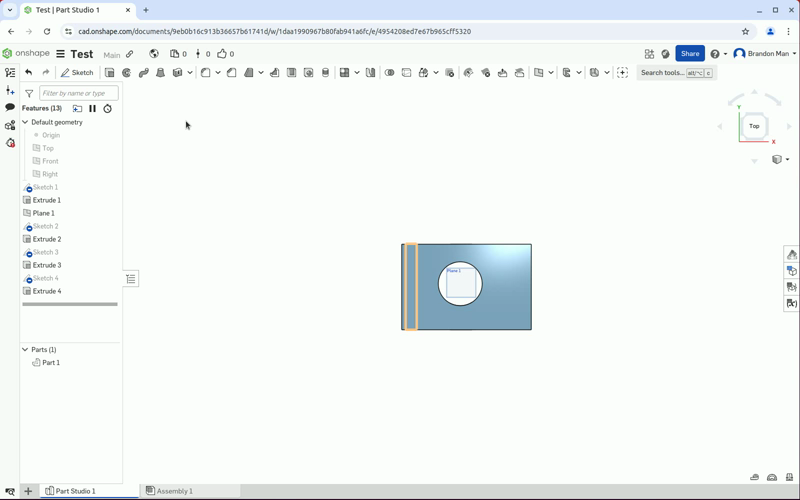
key(shift+h)
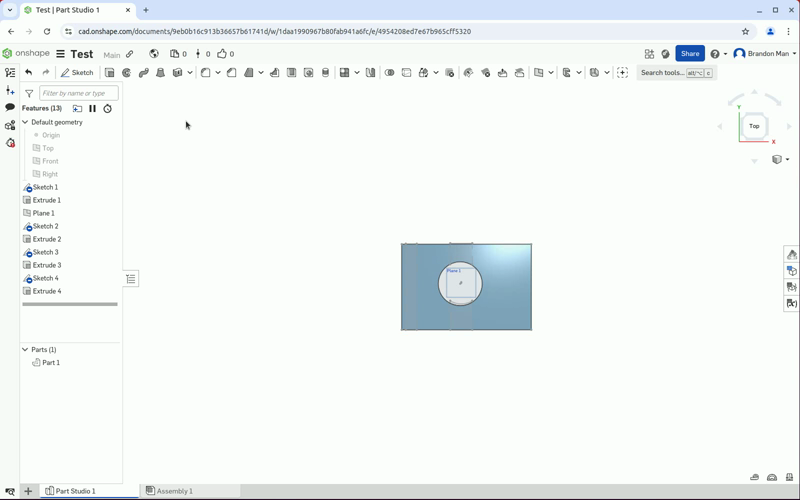
key(shift+h)
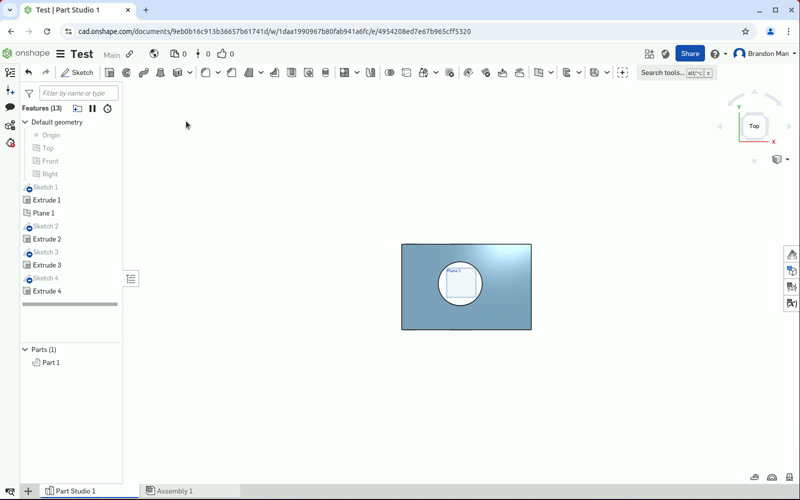
mouse_move(73, 189)
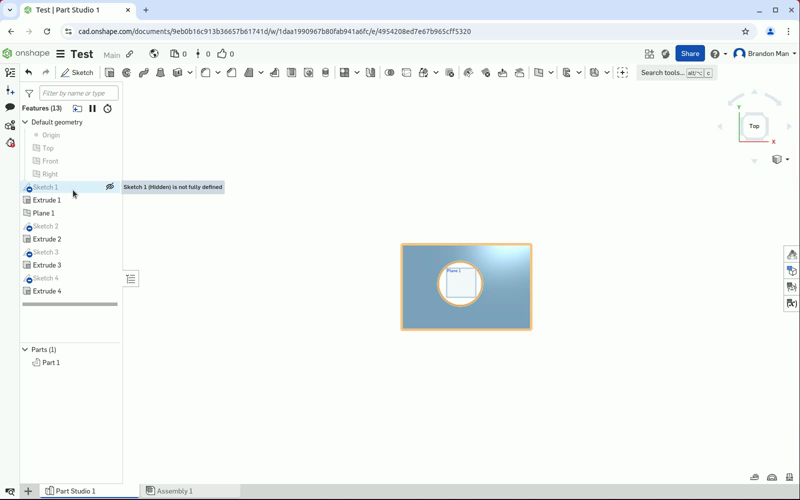
click(73, 189)
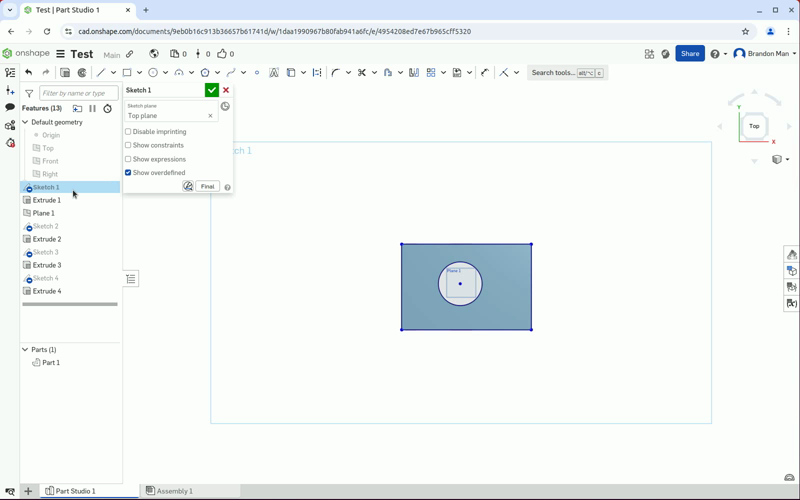
mouse_move(229, 92)
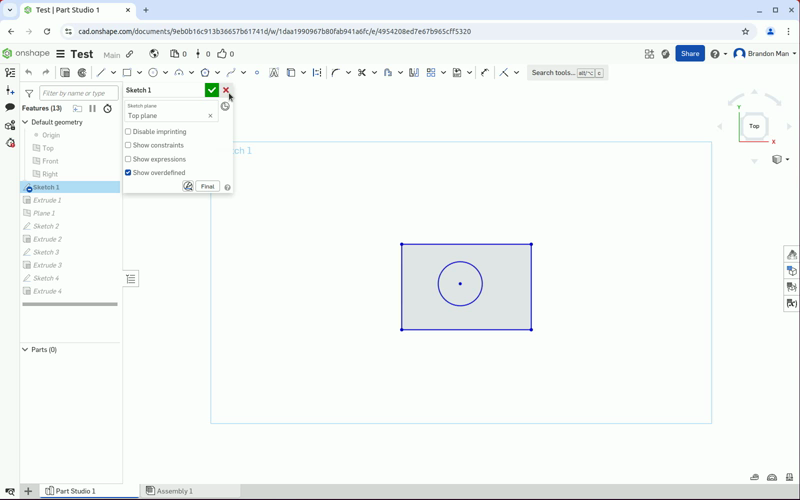
click(229, 92)
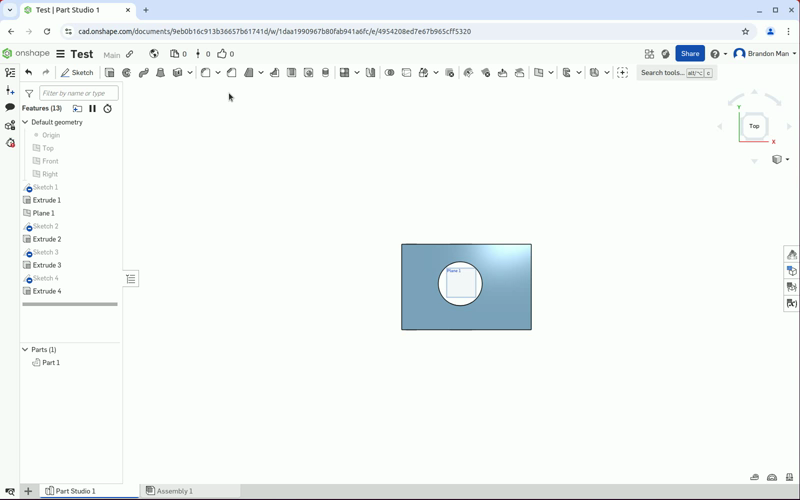
mouse_move(73, 352)
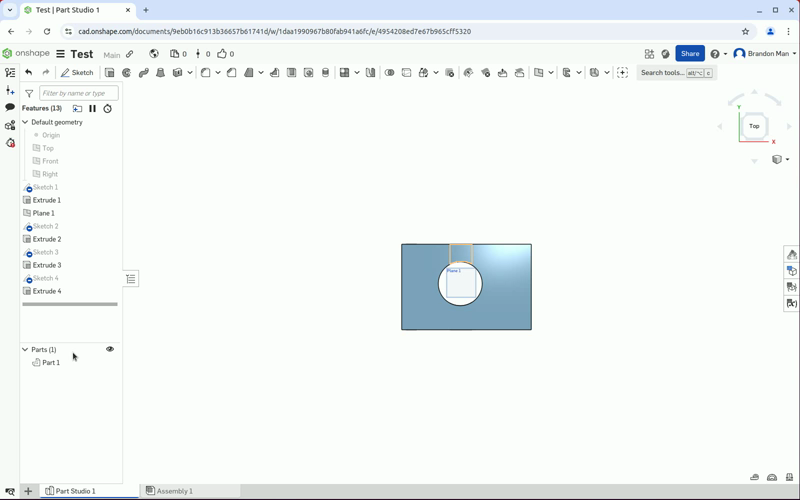
key(y)
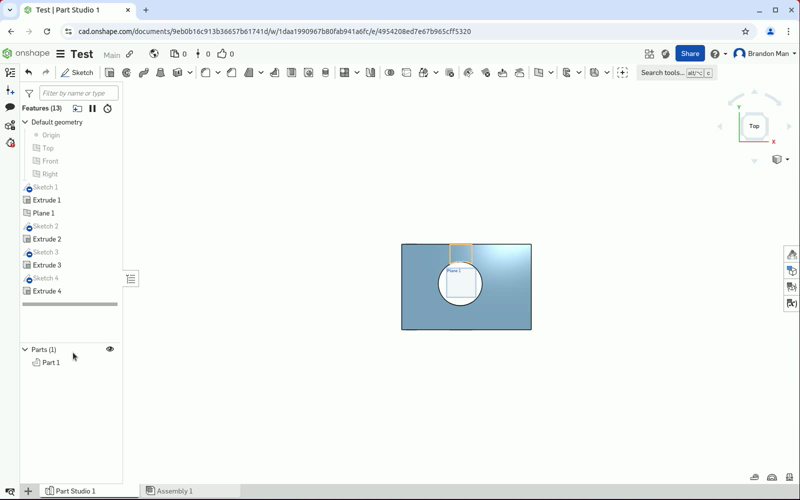
key(shift+p)
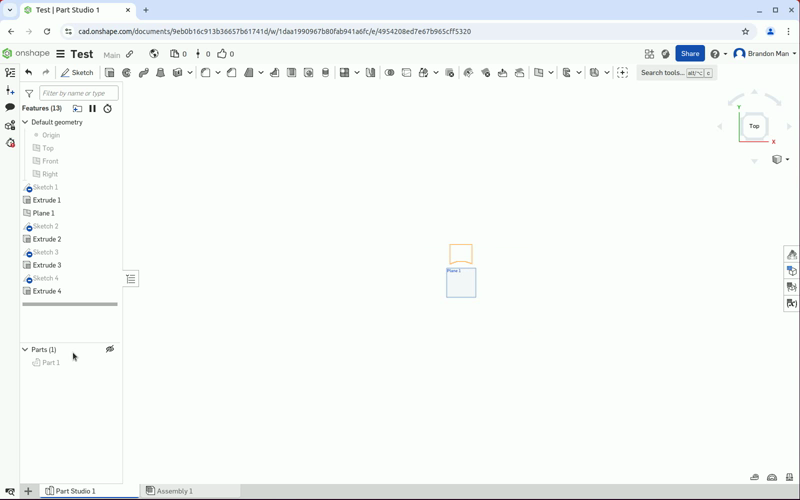
key(space)
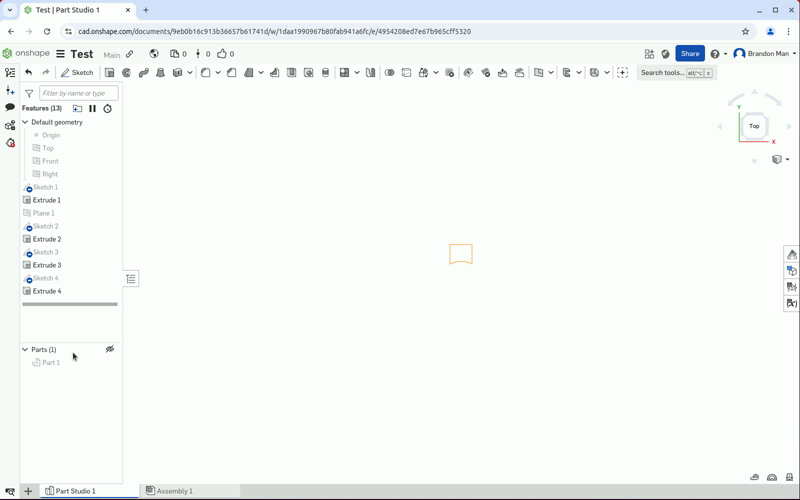
key_down(shift)
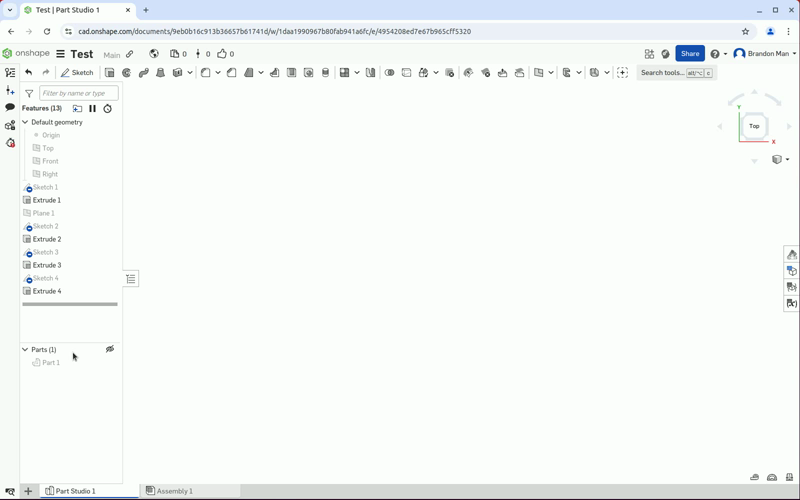
key(up)
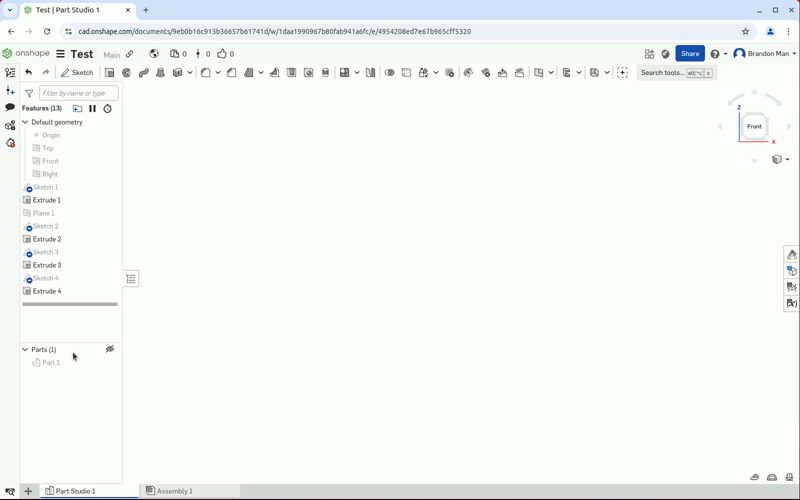
key_up(shift)
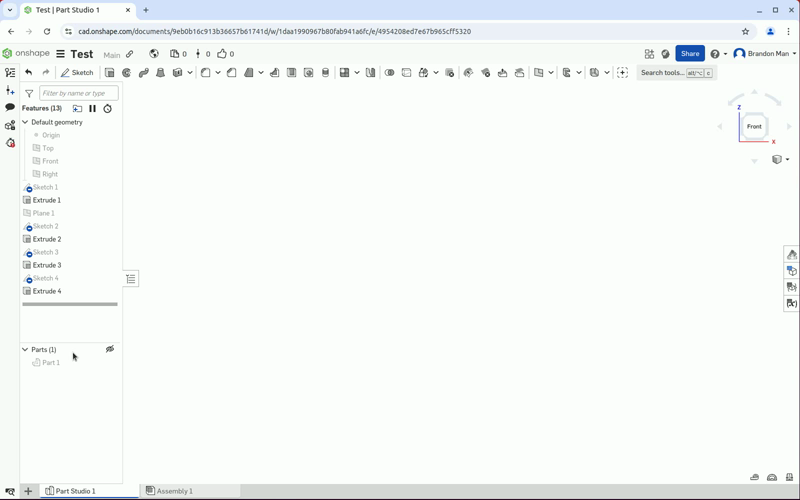
key(space)
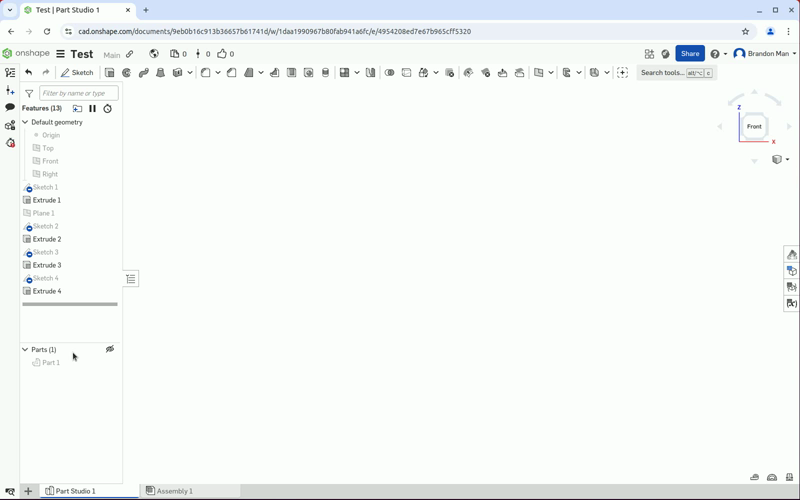
key_down(shift)
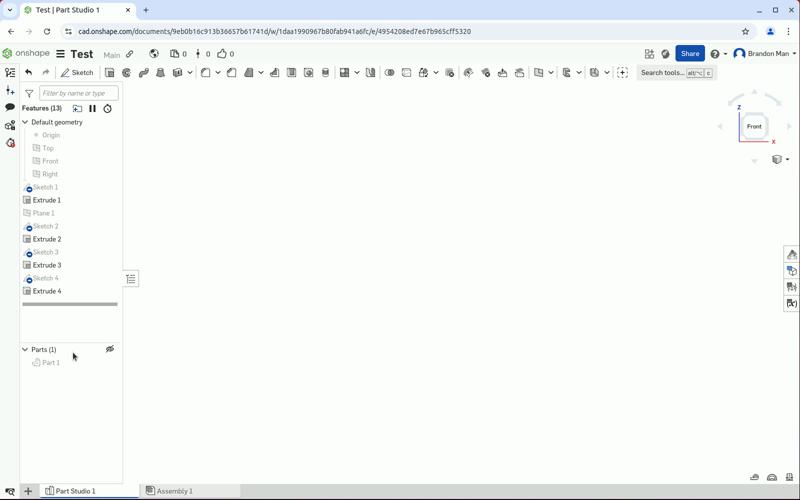
key(left)
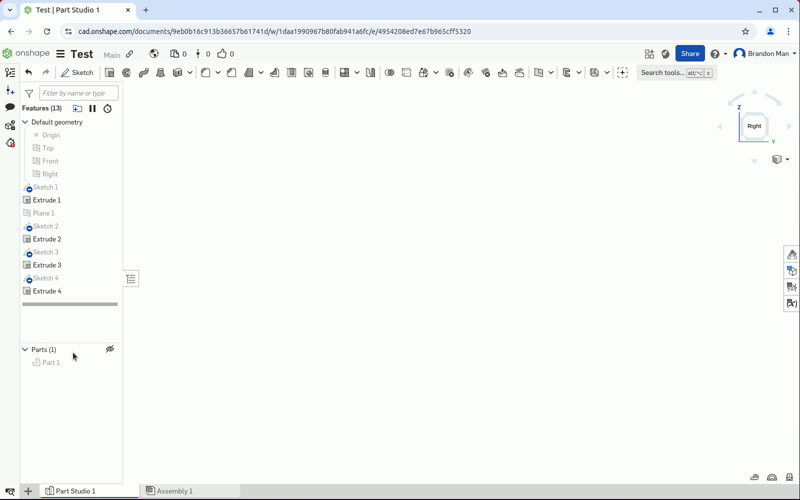
key_up(shift)
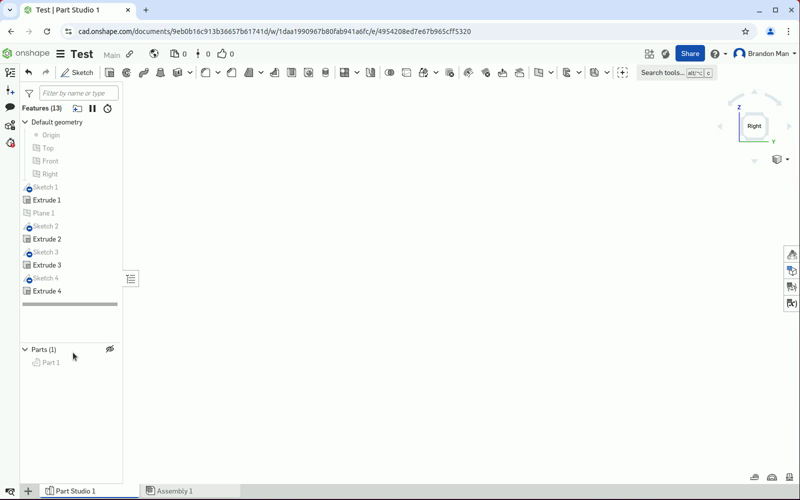
mouse_move(73, 352)
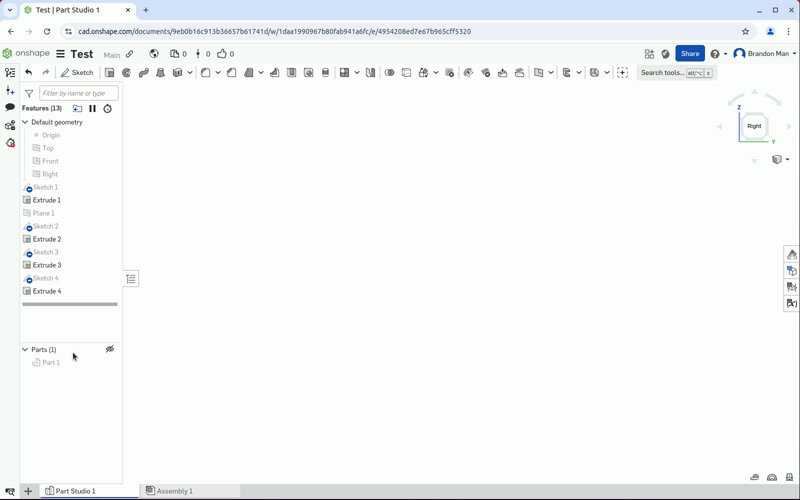
key(shift+y)
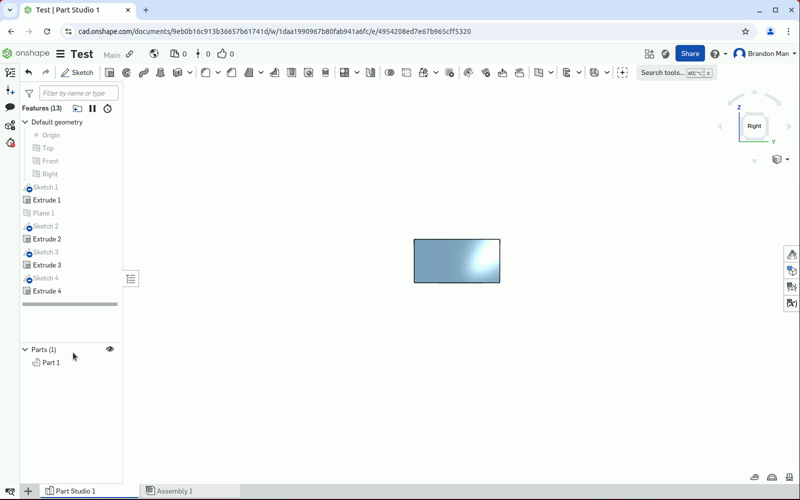
mouse_move(541, 75)
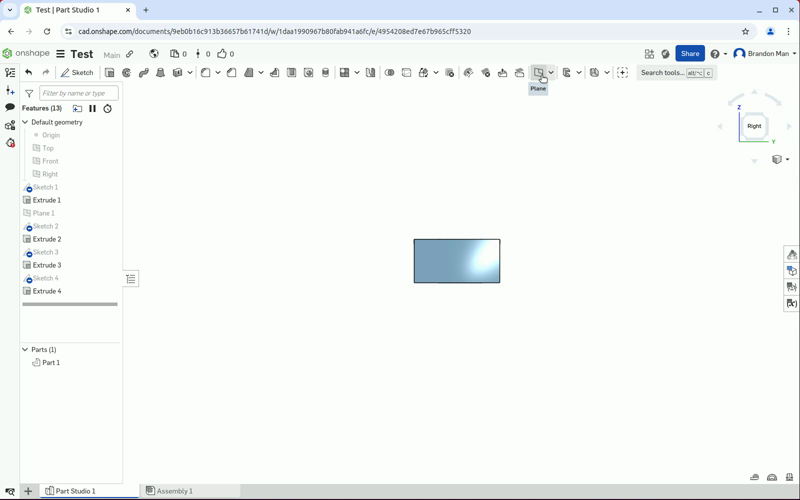
click(541, 75)
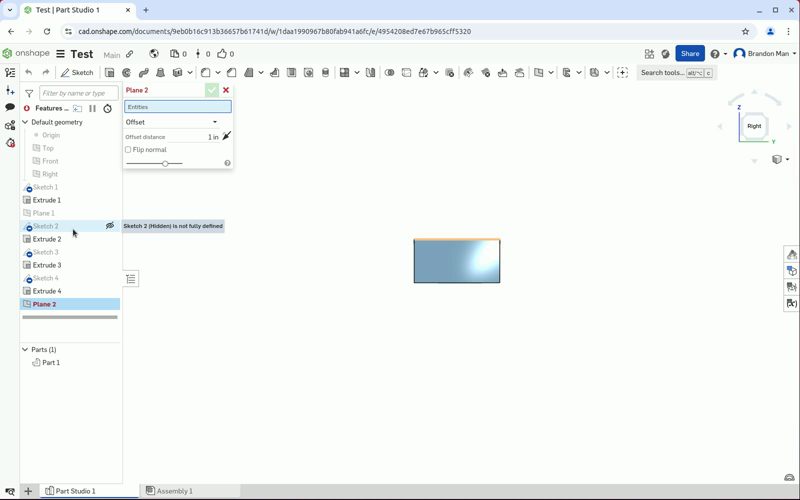
scroll(3)
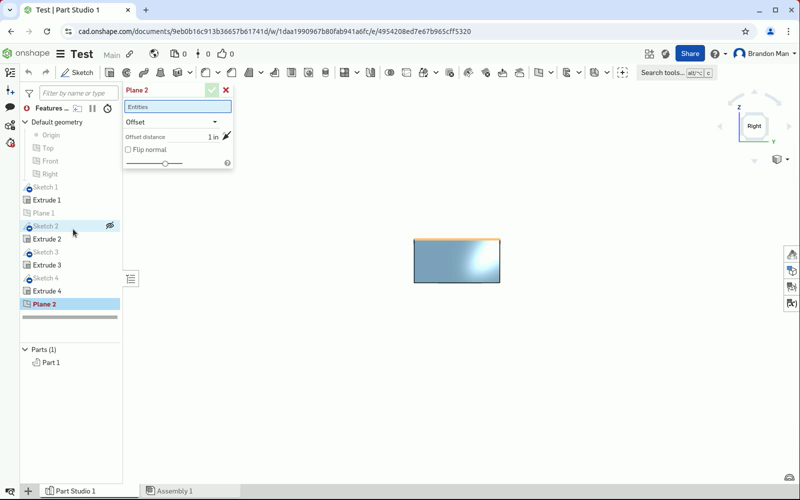
mouse_move(73, 176)
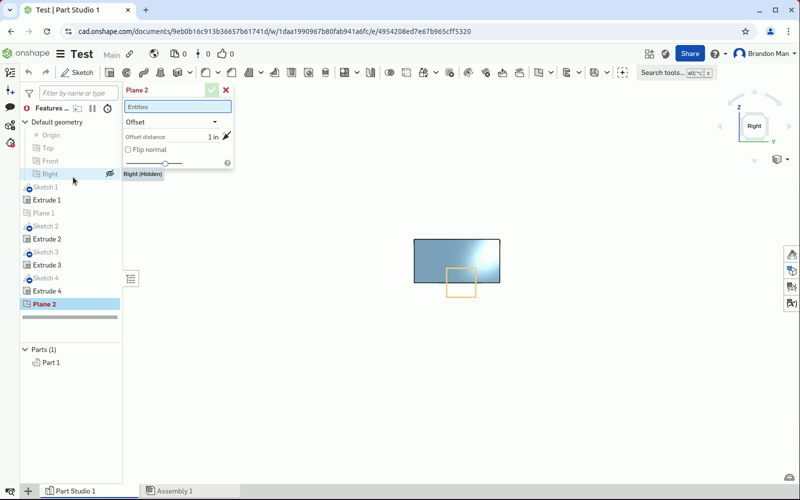
click(73, 176)
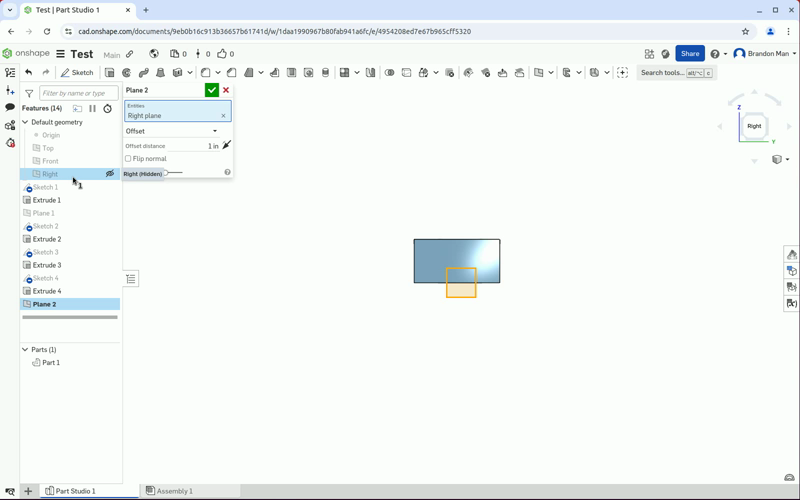
key(tab, 2)
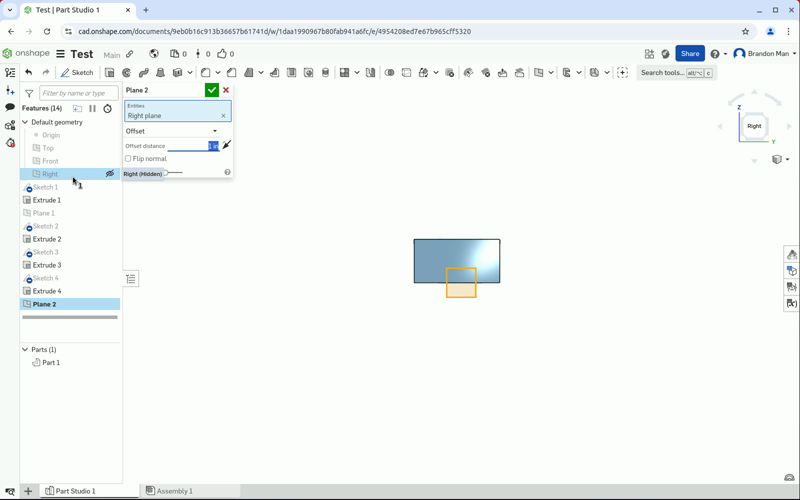
text(14.204)
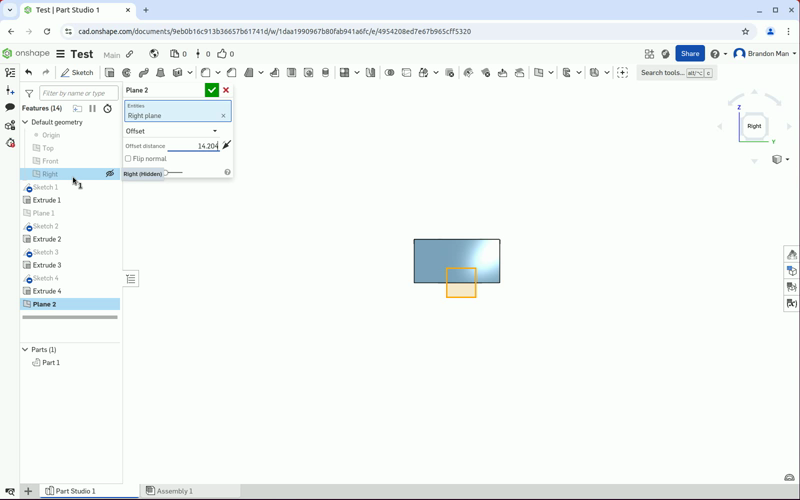
key(enter, 2)
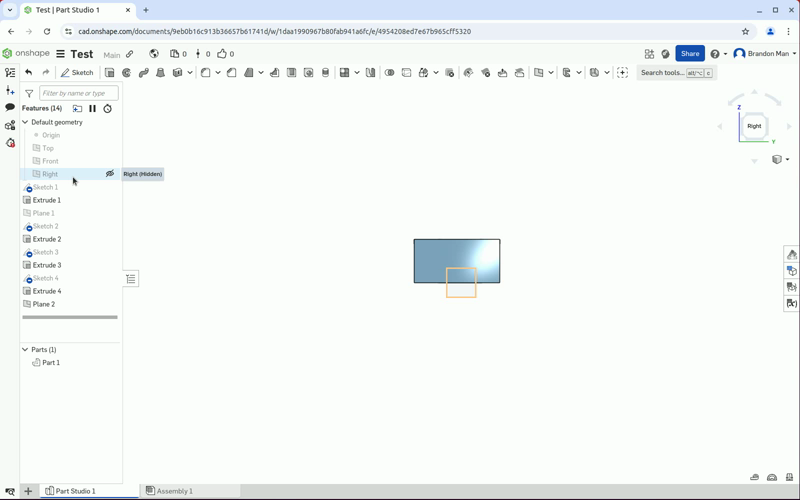
key(shift+s)
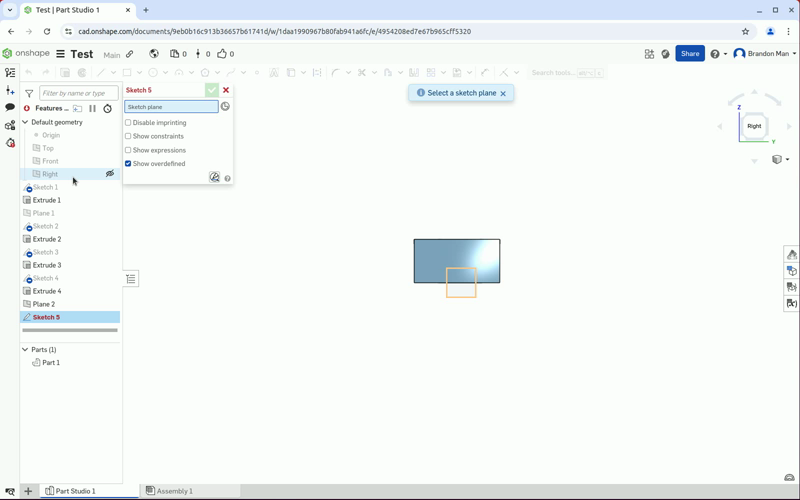
mouse_move(73, 306)
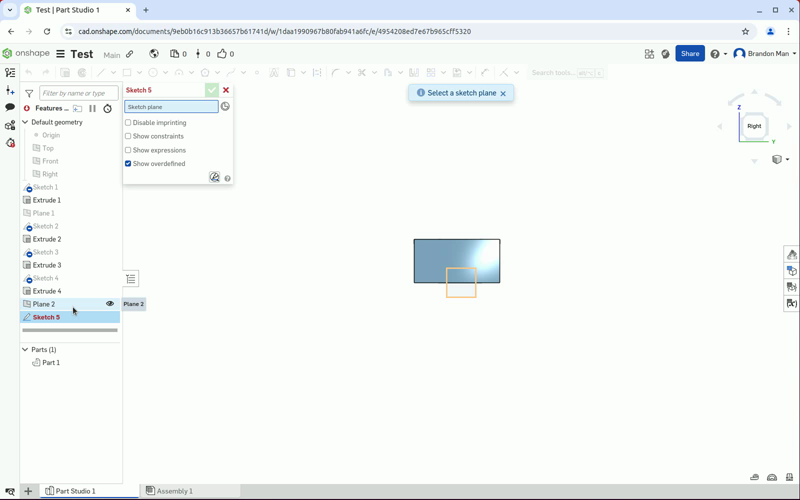
click(73, 306)
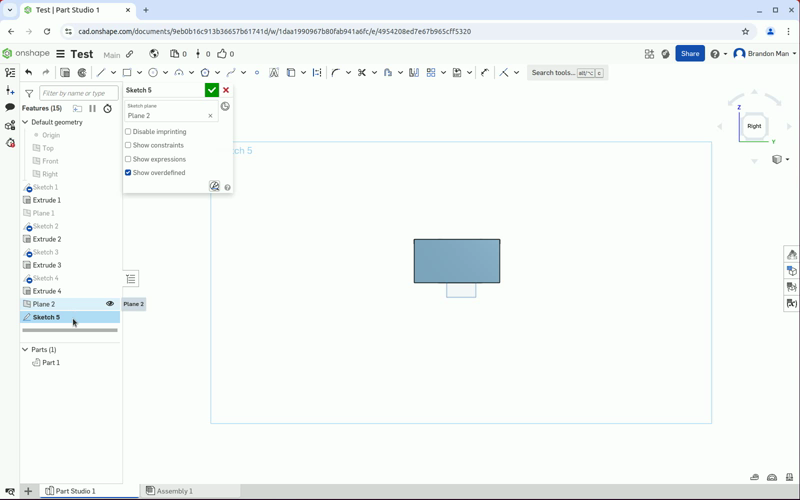
mouse_move(73, 352)
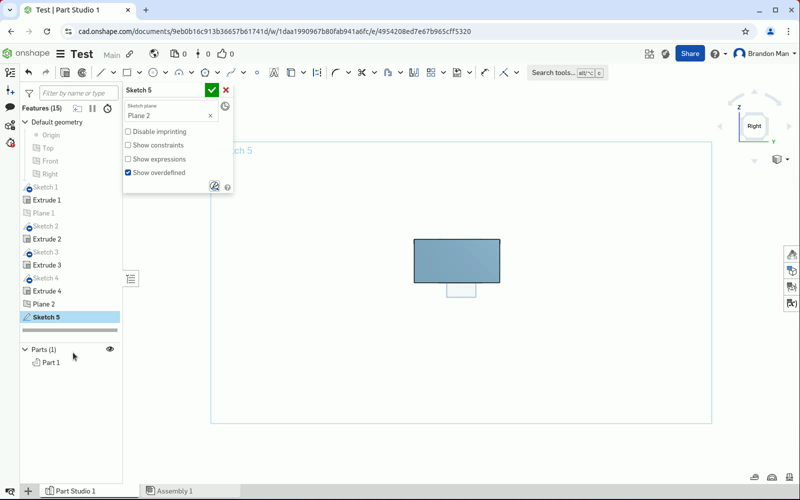
key(y)
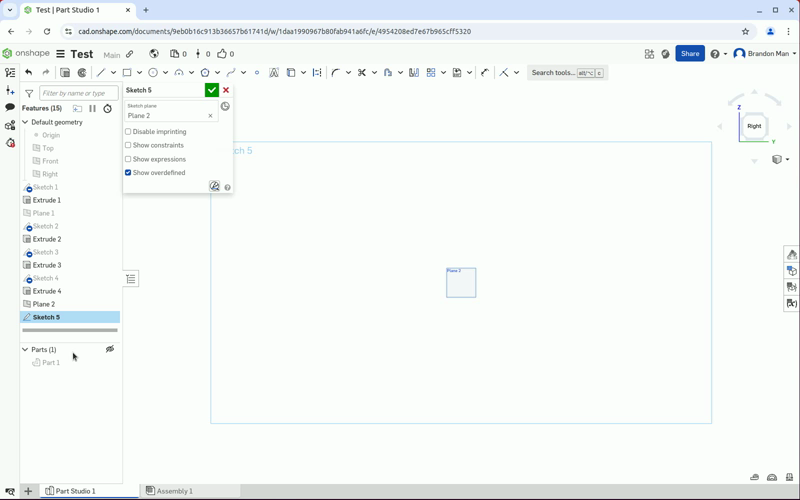
key(c)
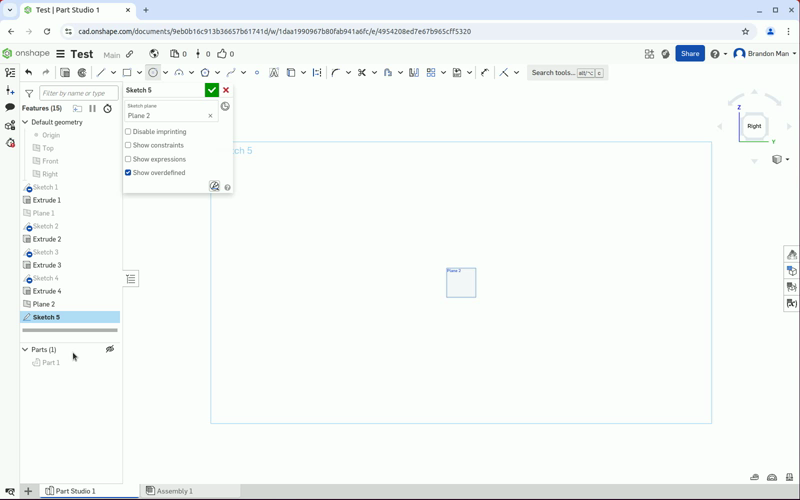
key_down(shift)
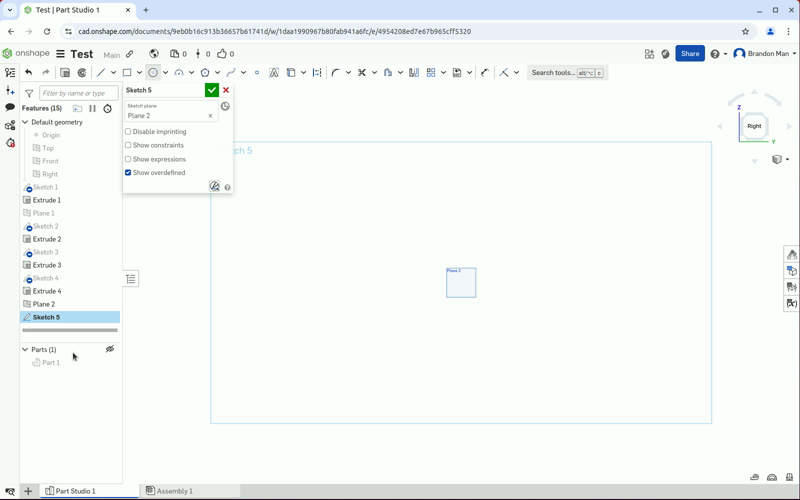
mouse_move(457, 261)
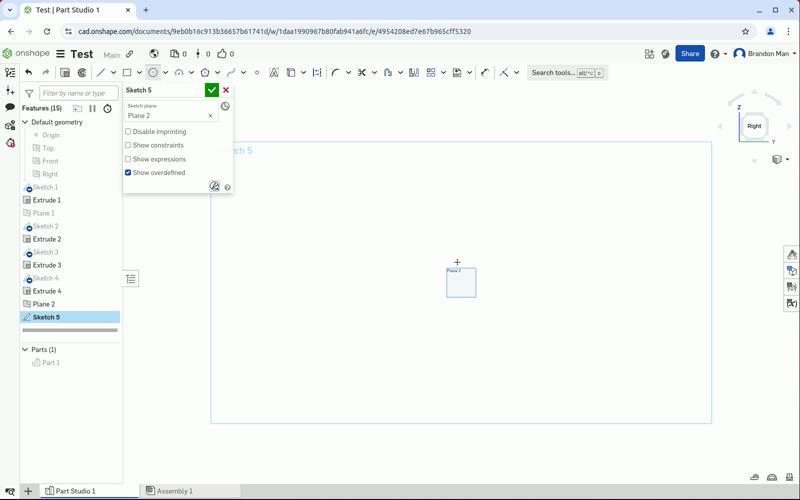
click(457, 261)
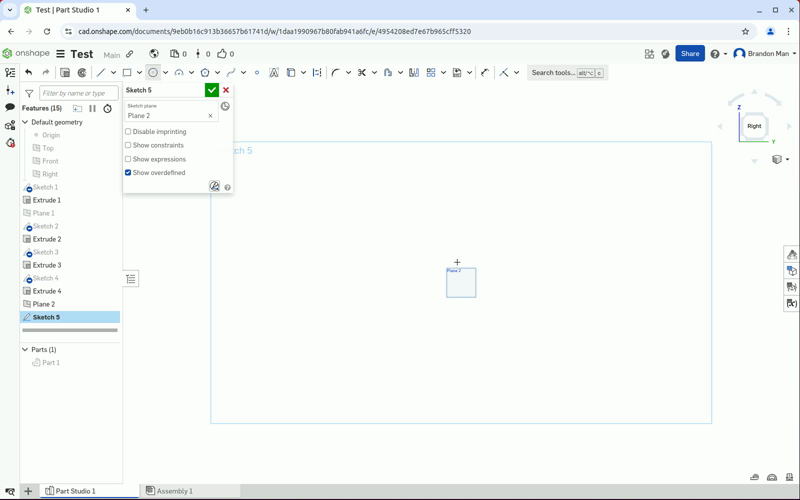
key_up(shift)
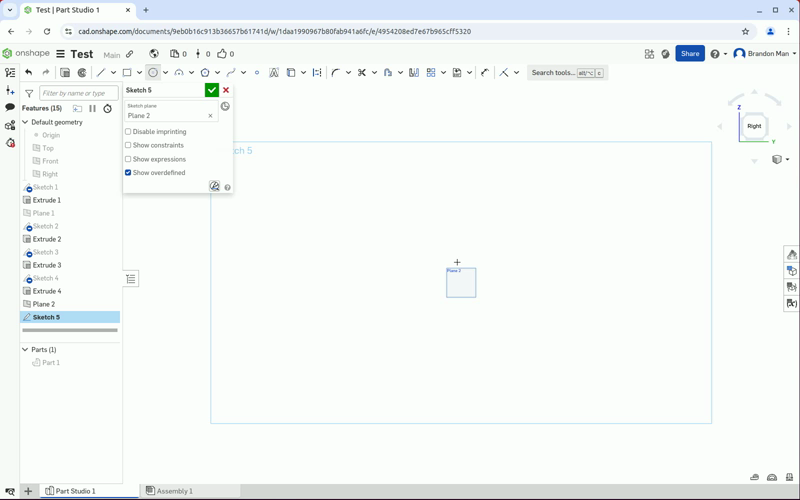
mouse_move(474, 261)
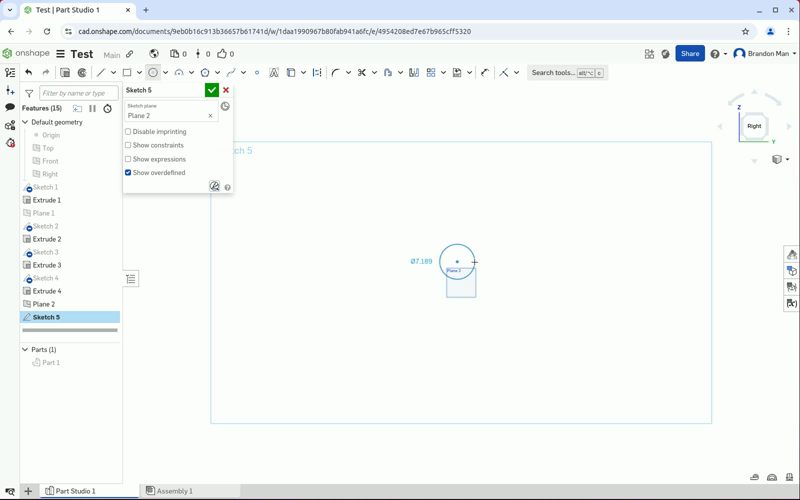
click(474, 261)
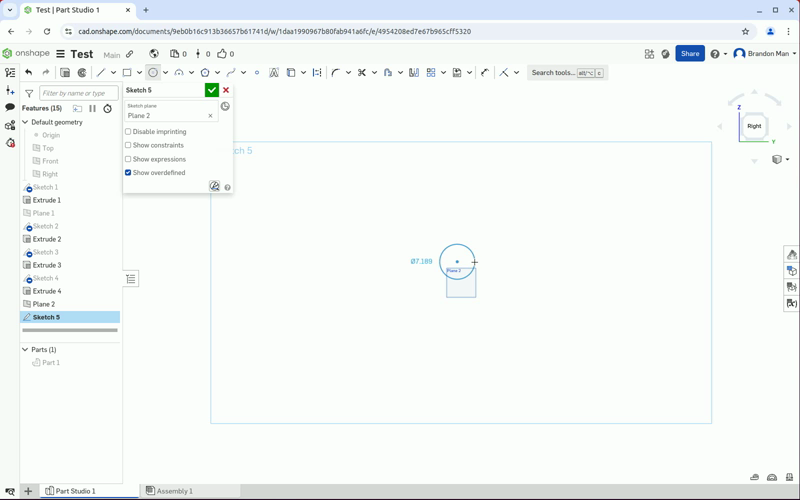
key(esc)
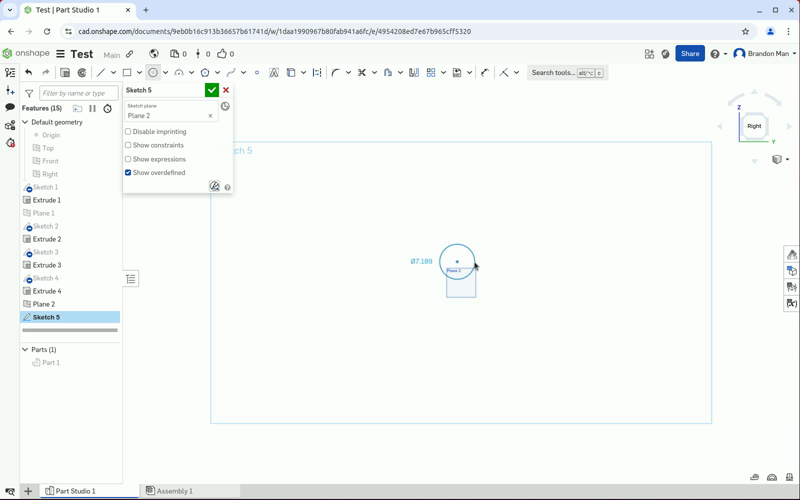
mouse_move(454, 253)
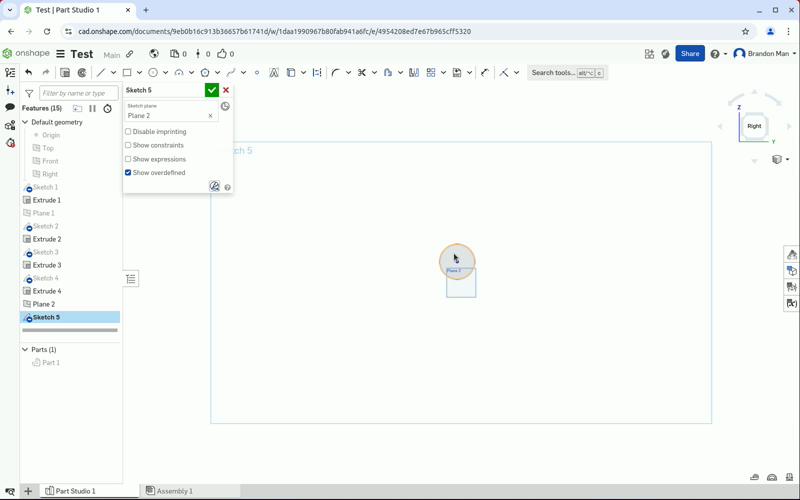
scroll(6)
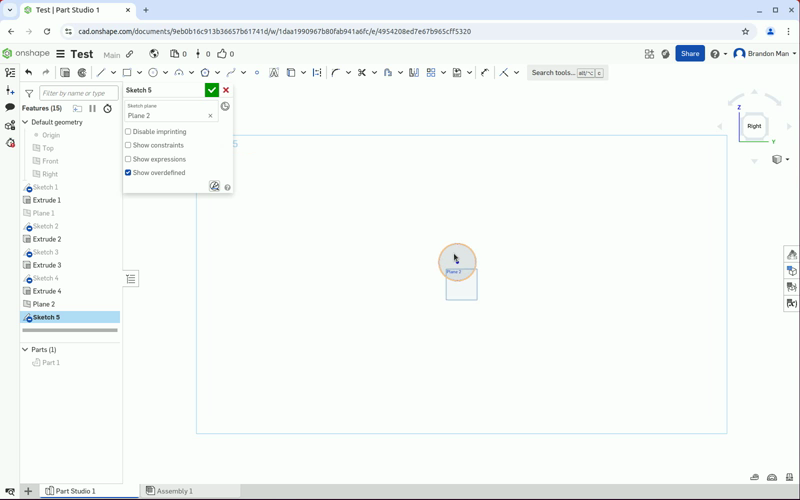
scroll(6)
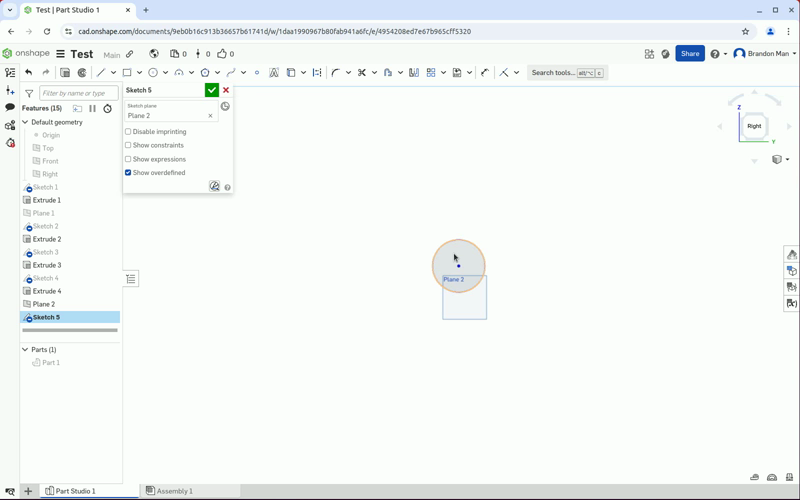
scroll(6)
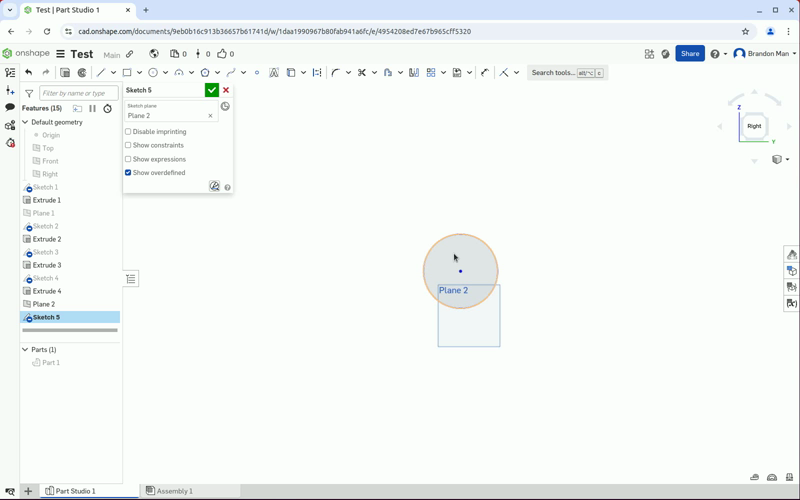
scroll(6)
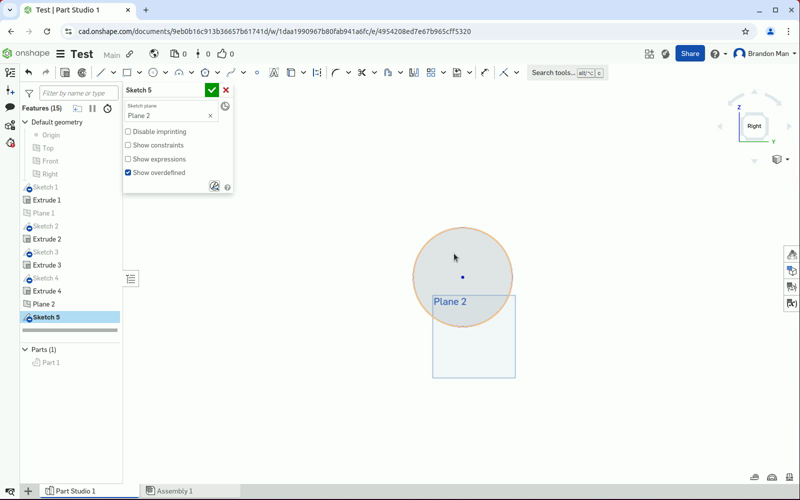
scroll(6)
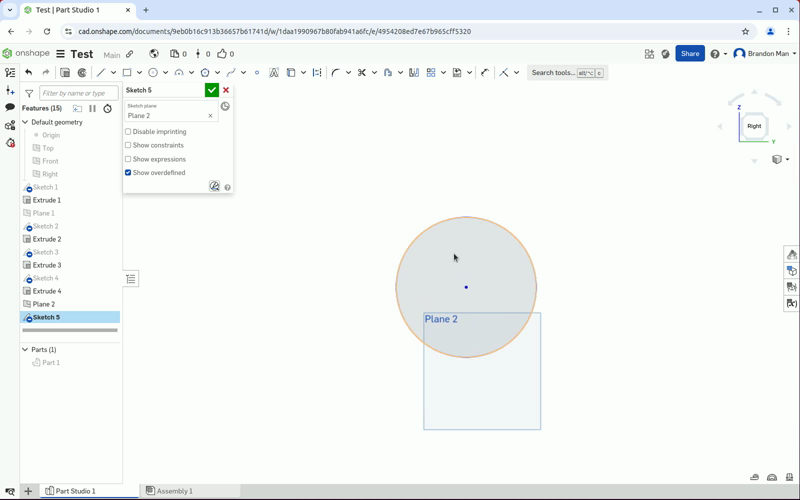
scroll(6)
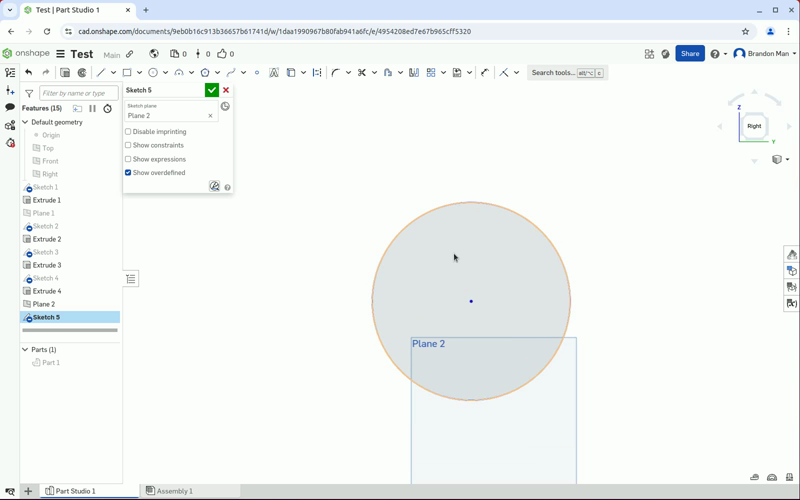
scroll(6)
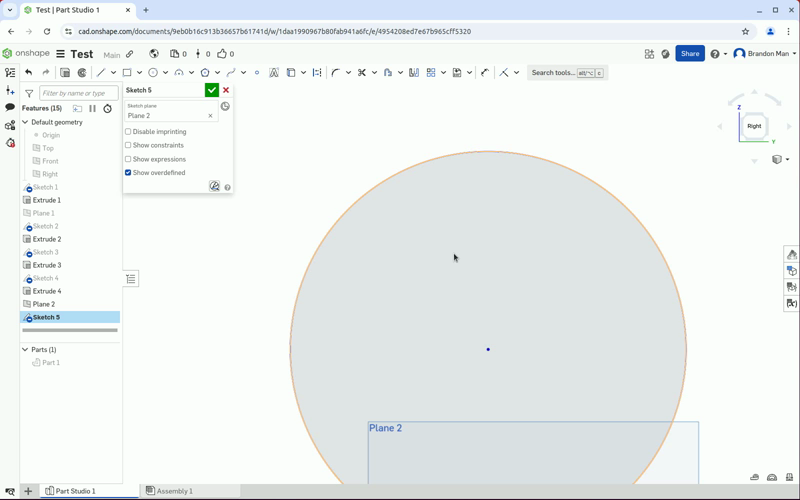
click(454, 253)
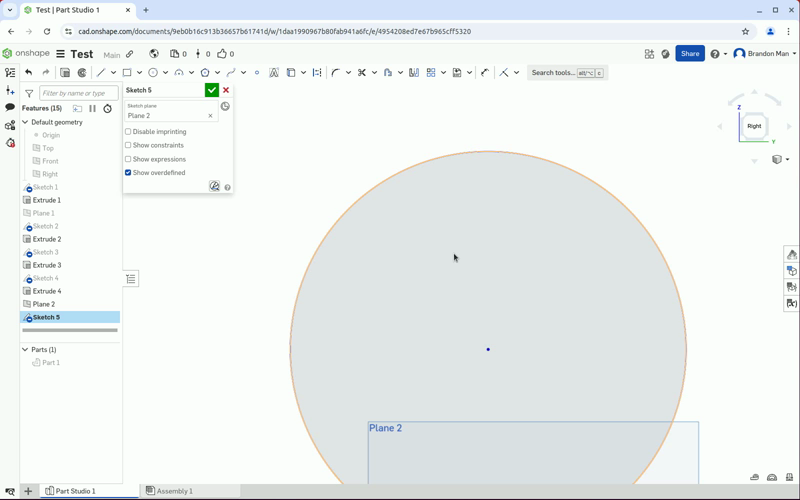
scroll(-6)
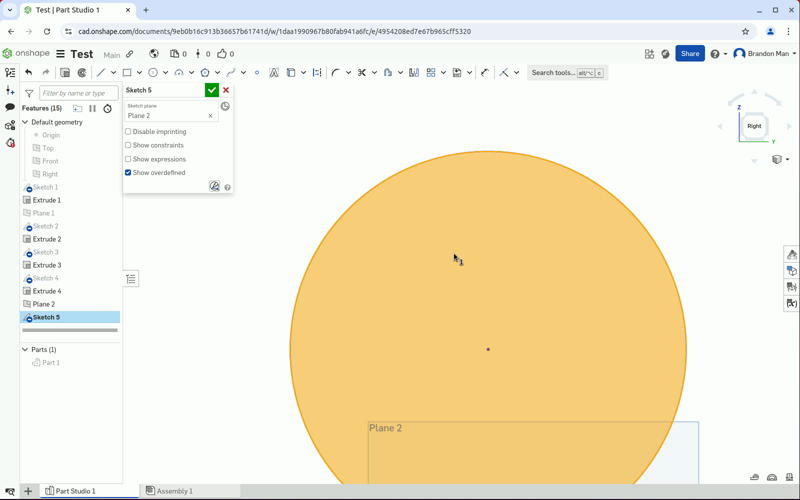
scroll(-6)
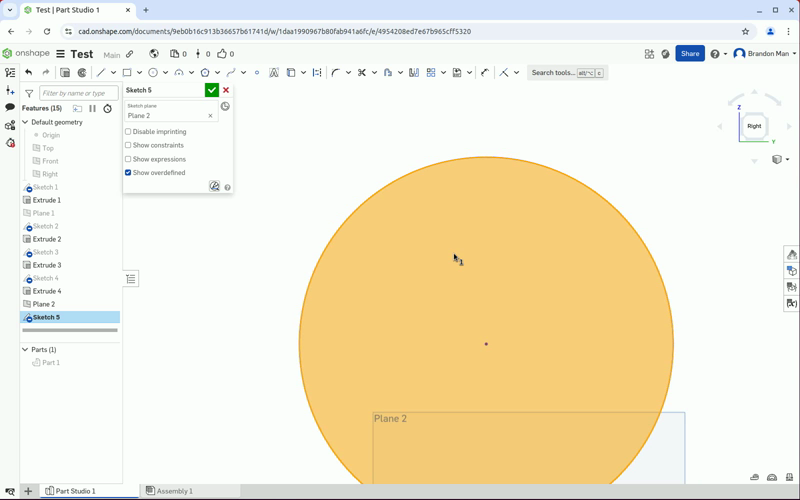
scroll(-6)
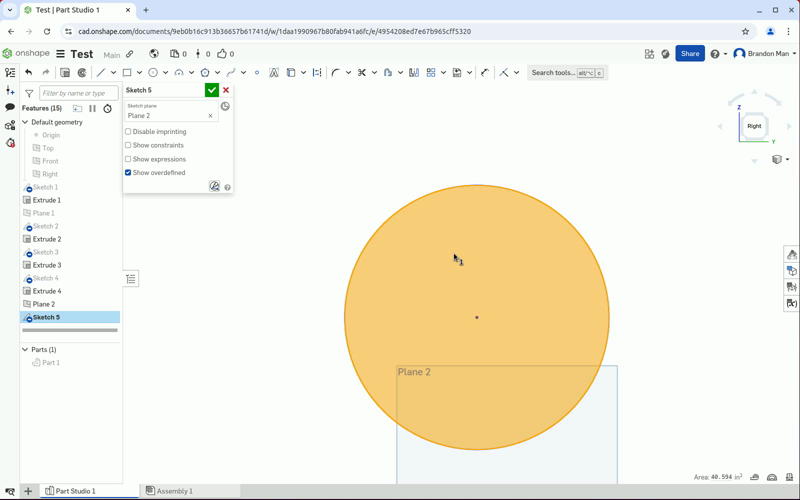
scroll(-6)
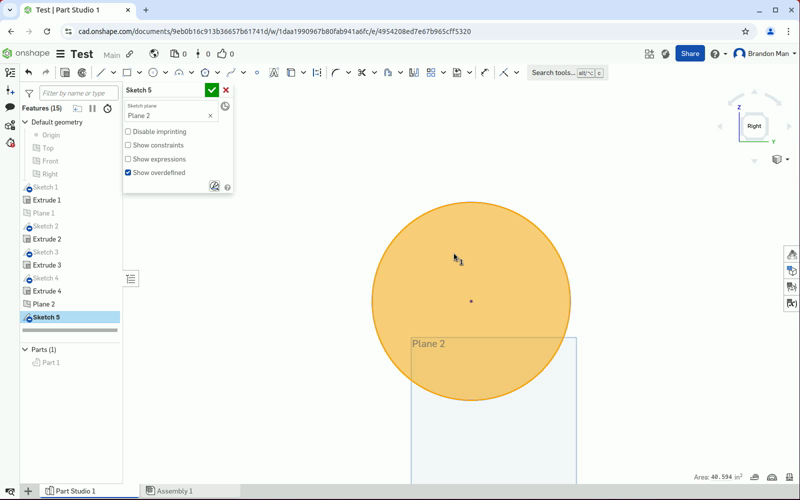
scroll(-6)
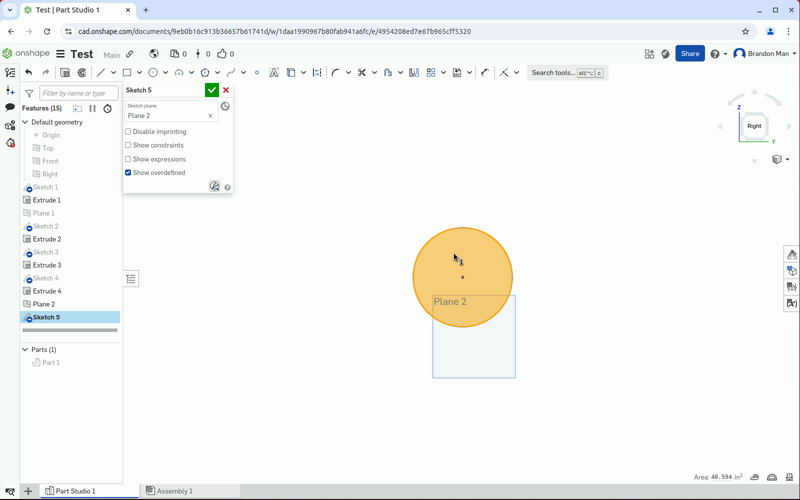
scroll(-6)
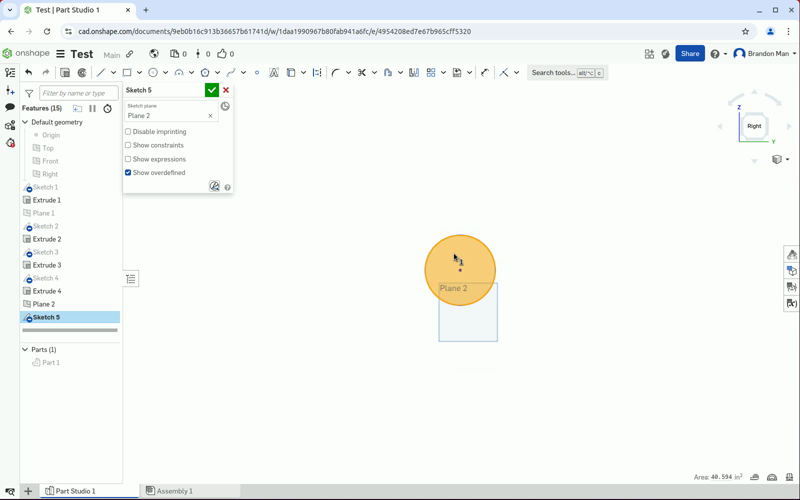
scroll(-6)
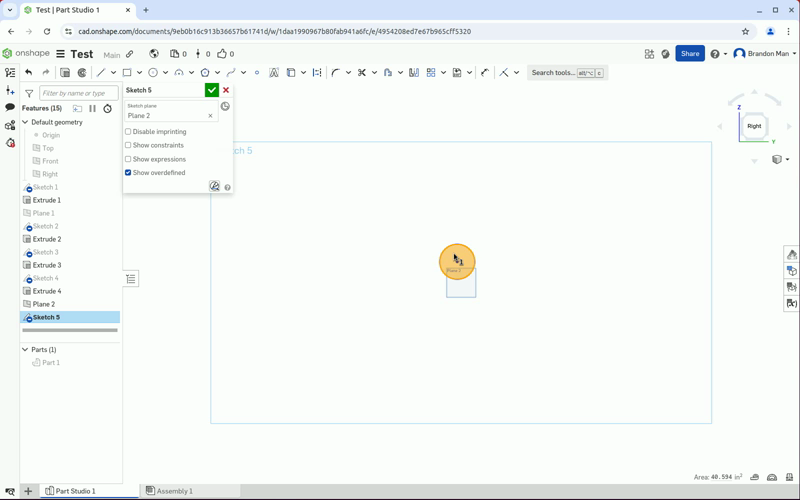
mouse_move(73, 352)
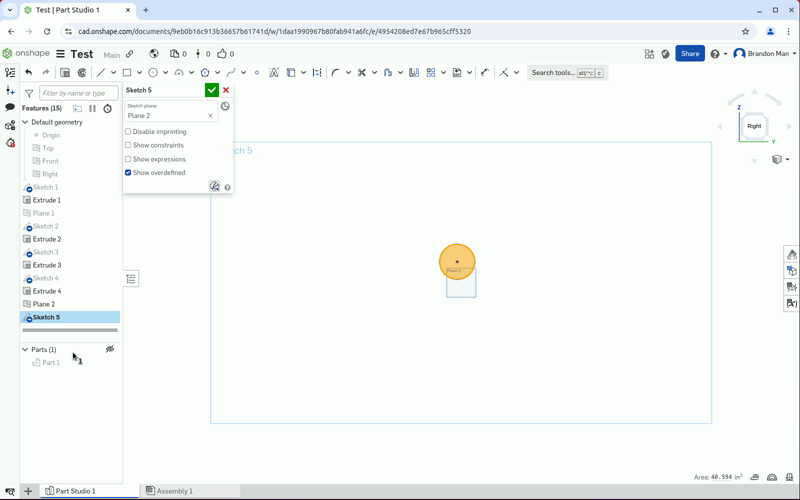
key(shift+y)
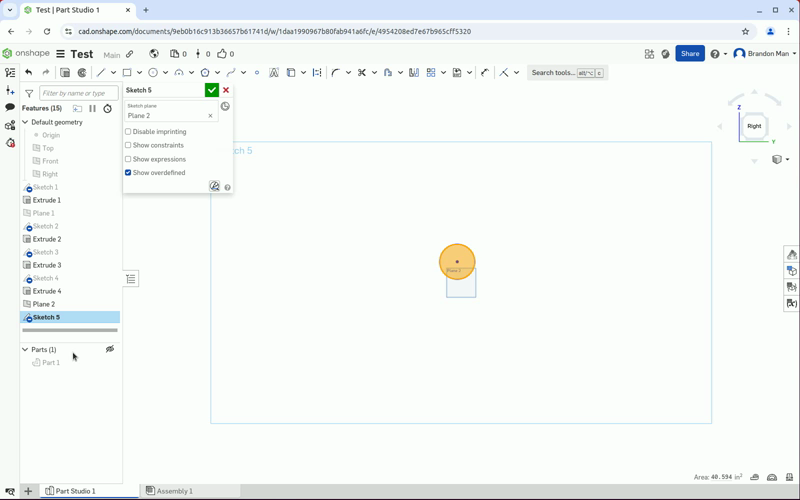
key(shift+e)
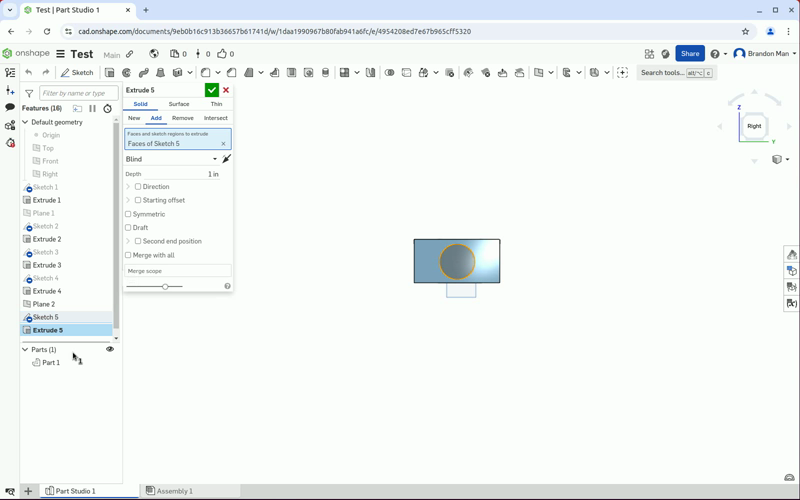
mouse_move(143, 106)
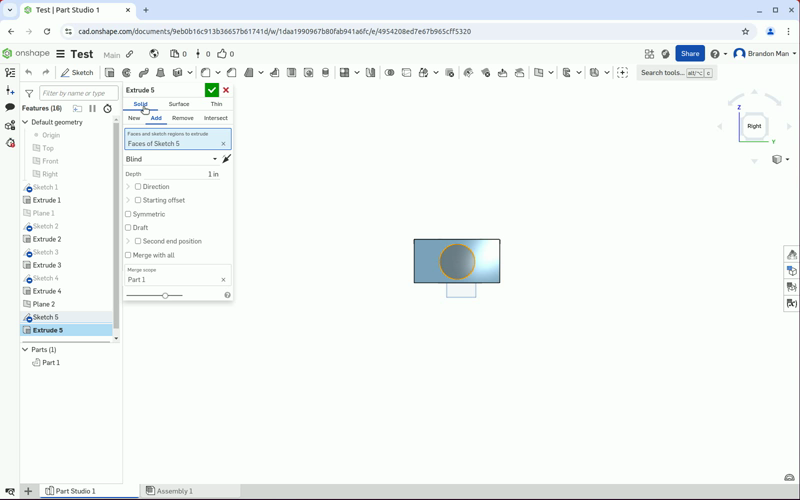
click(143, 106)
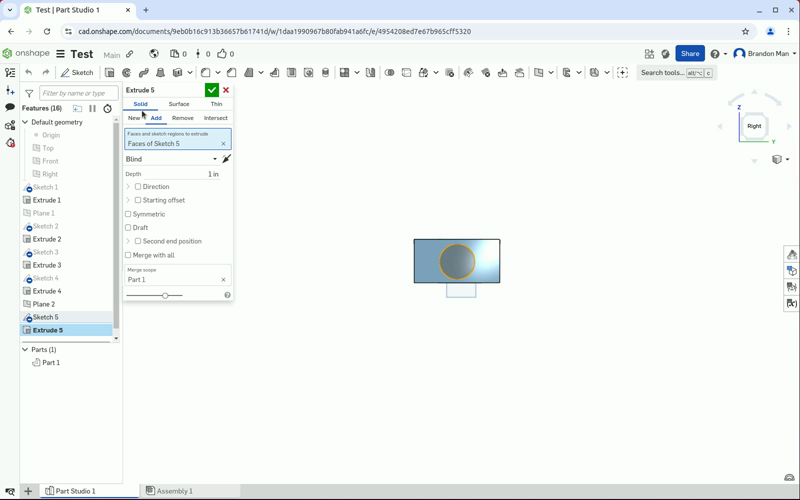
mouse_move(137, 120)
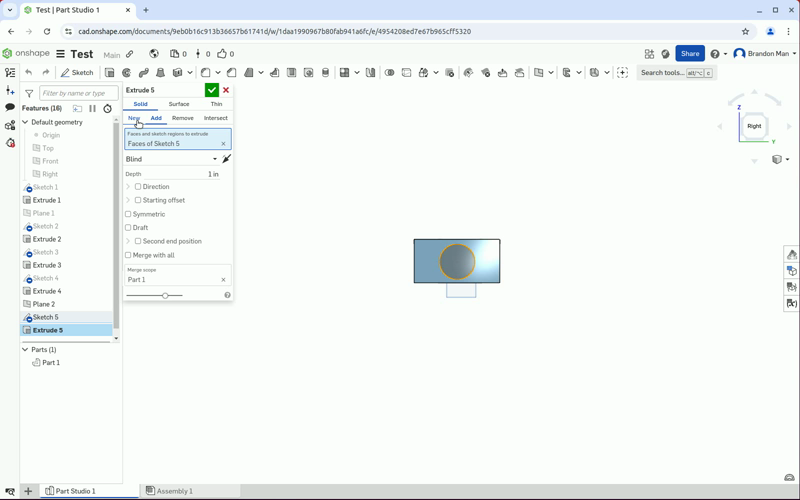
click(137, 120)
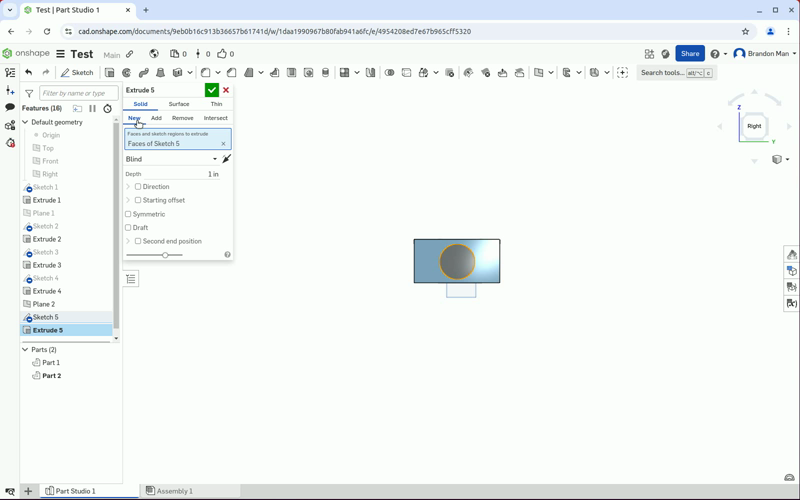
key(tab, 4)
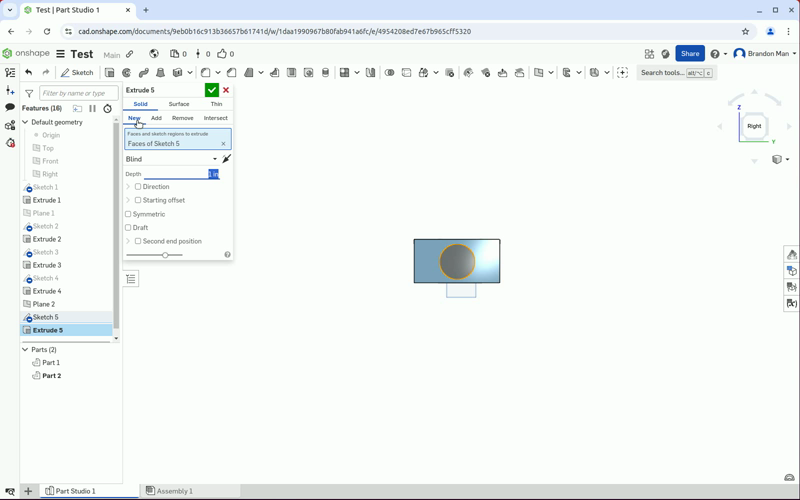
text(8.906)
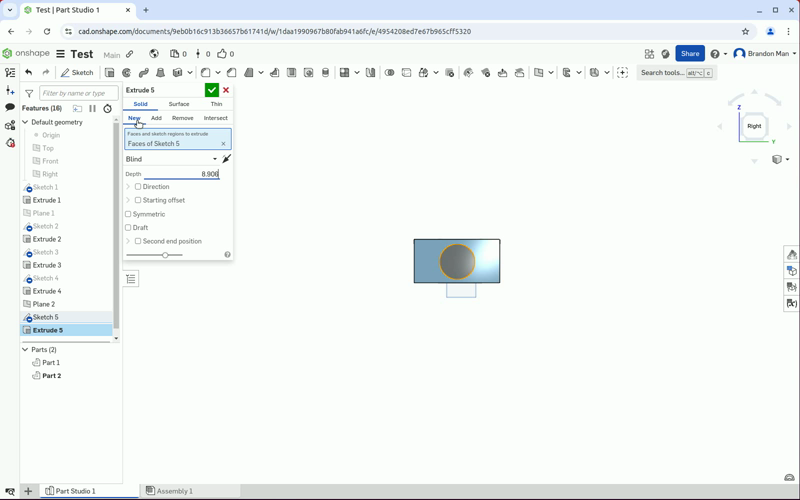
key(enter)
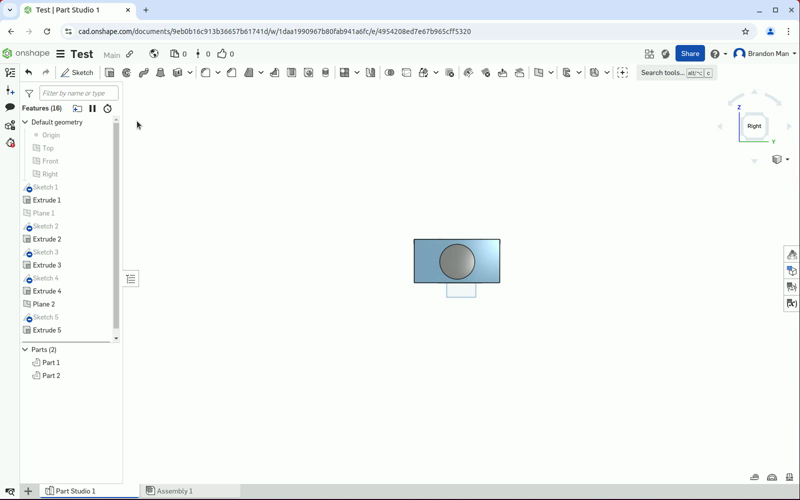
key(shift+h)
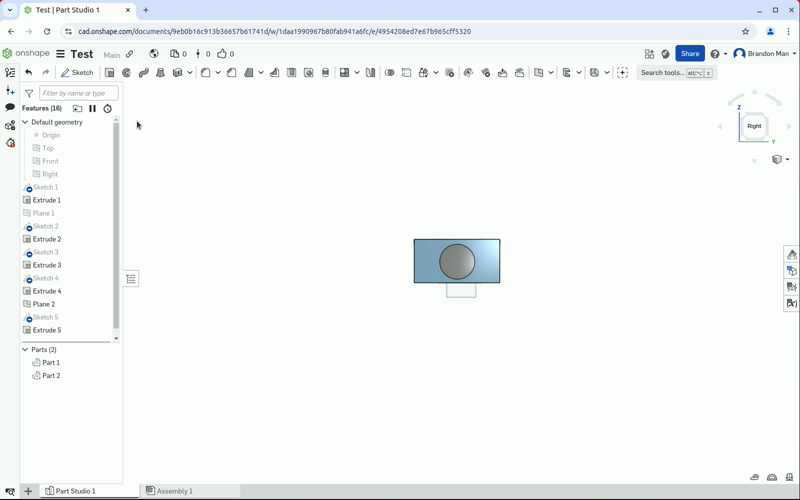
key(shift+h)
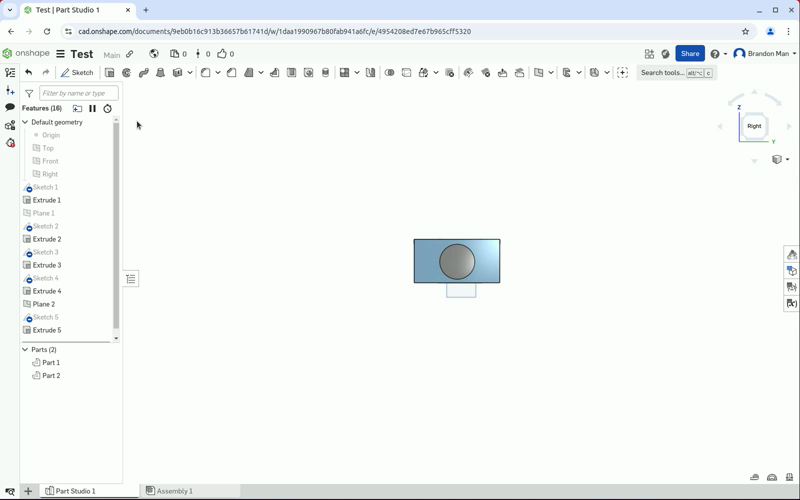
mouse_move(69, 189)
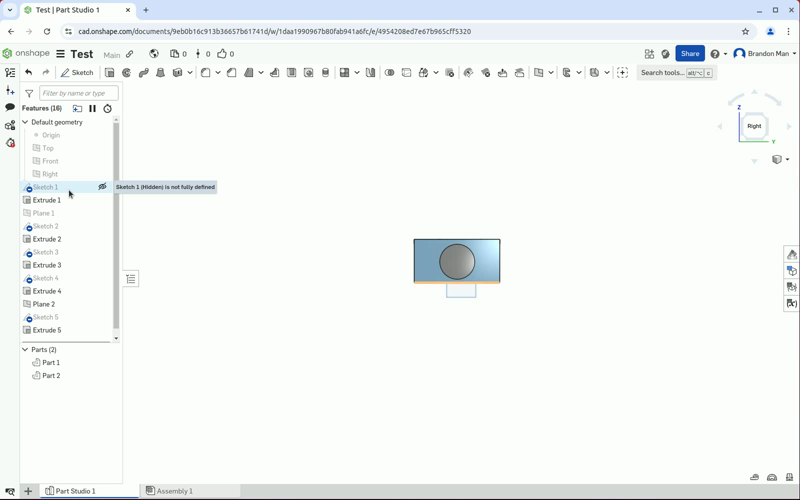
click(69, 189)
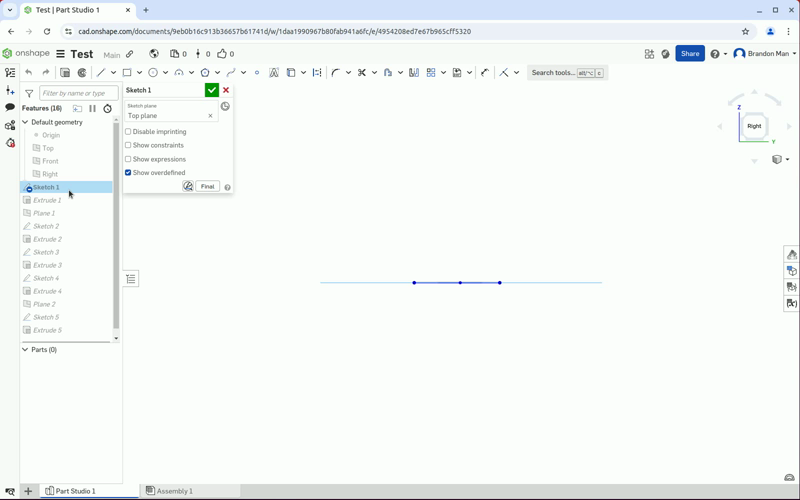
mouse_move(229, 92)
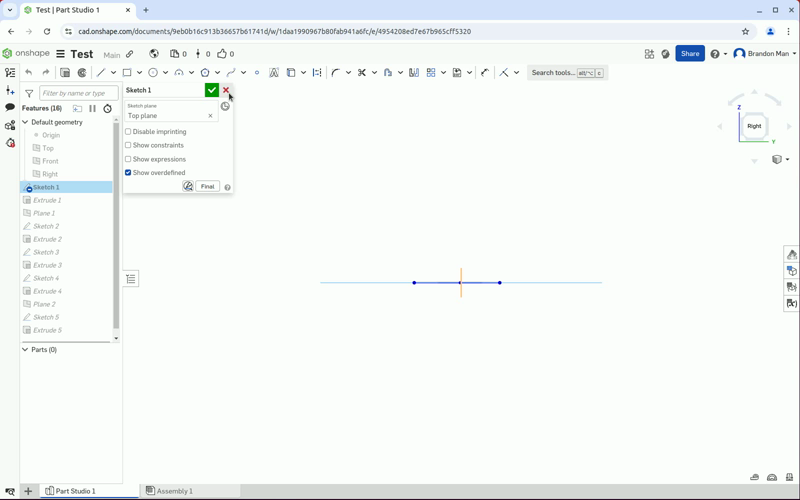
click(229, 92)
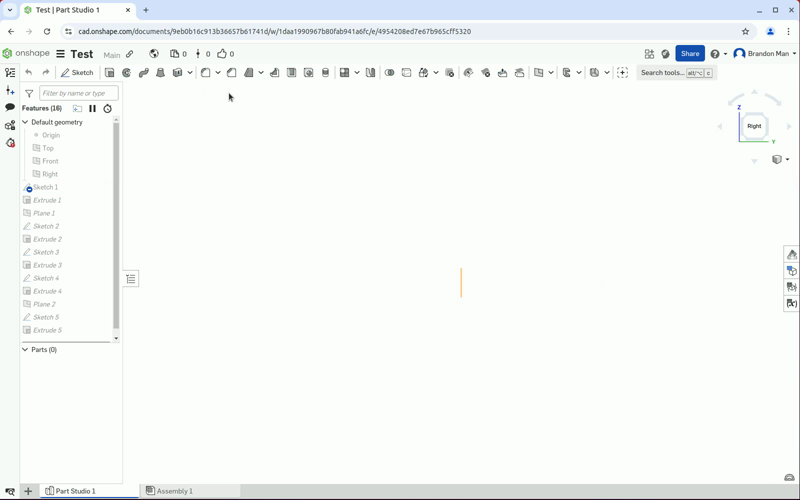
key(shift+s)
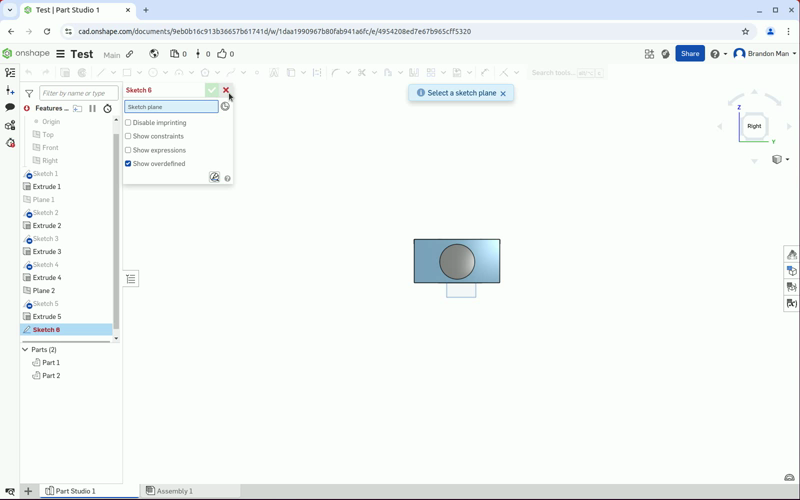
mouse_move(69, 293)
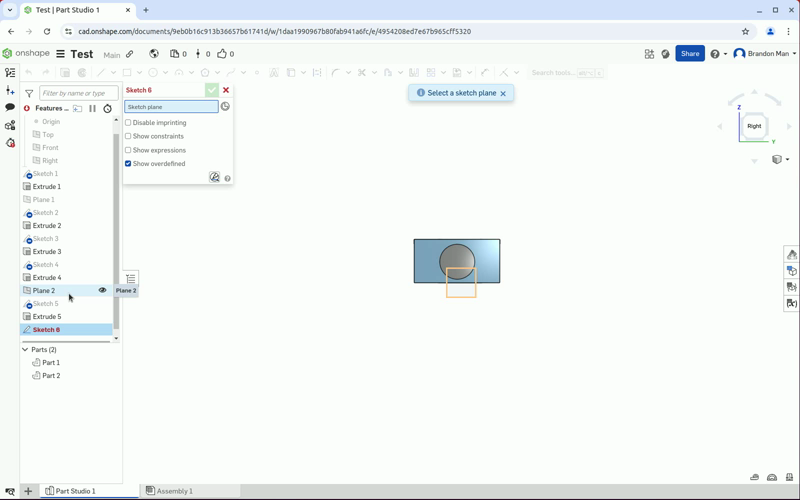
click(69, 293)
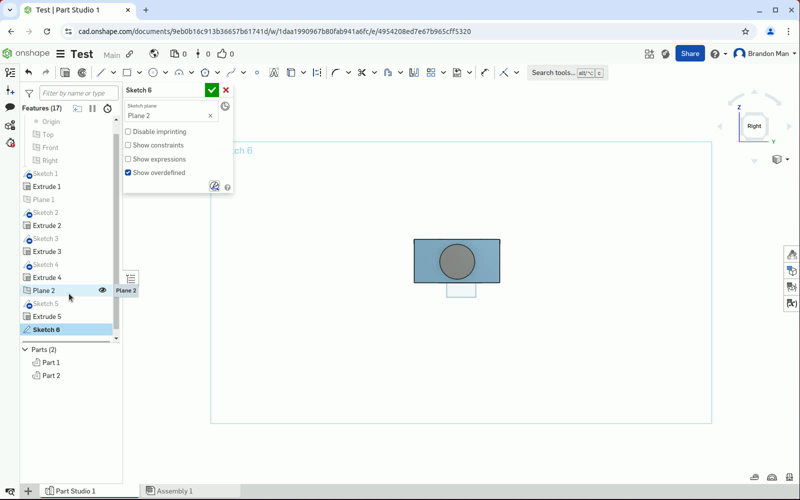
mouse_move(73, 352)
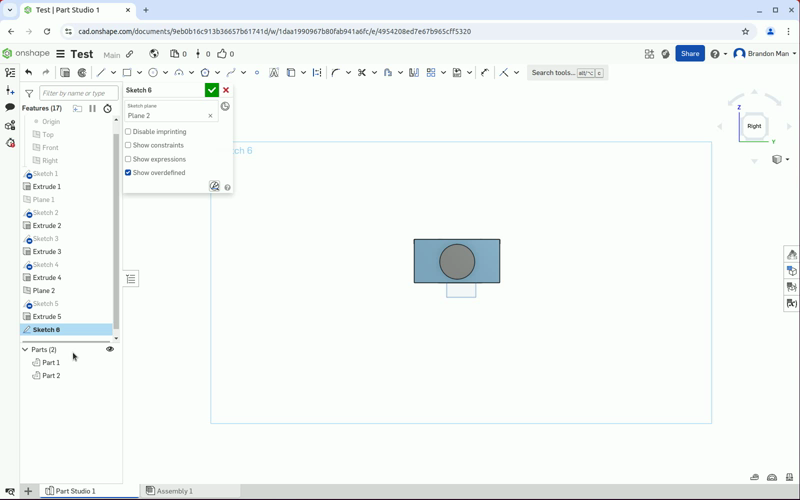
key(y)
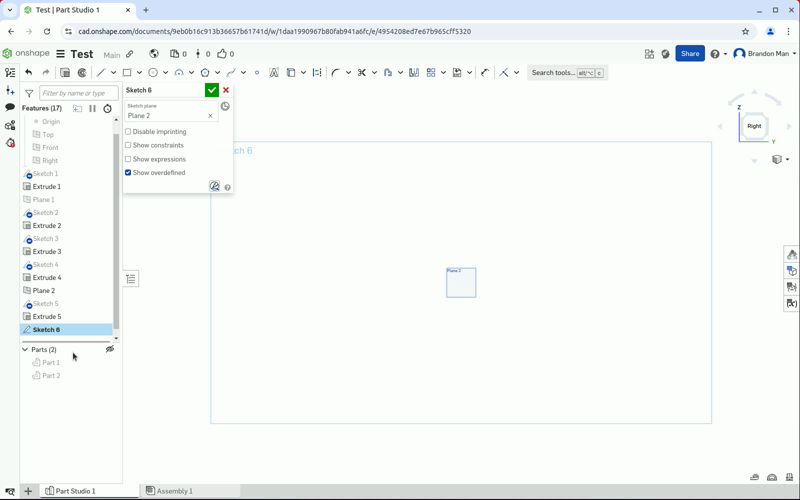
key(c)
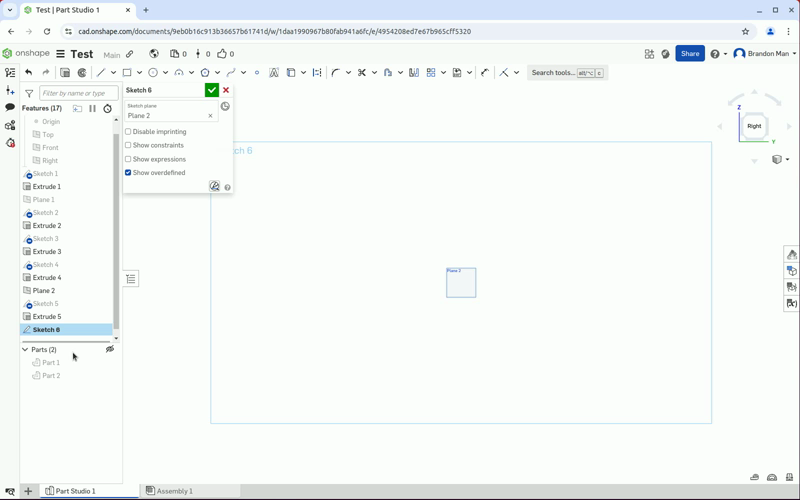
key_down(shift)
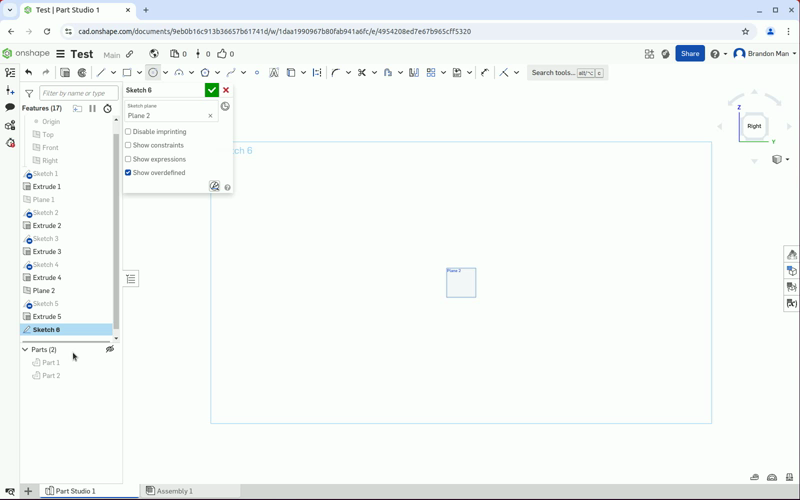
mouse_move(457, 261)
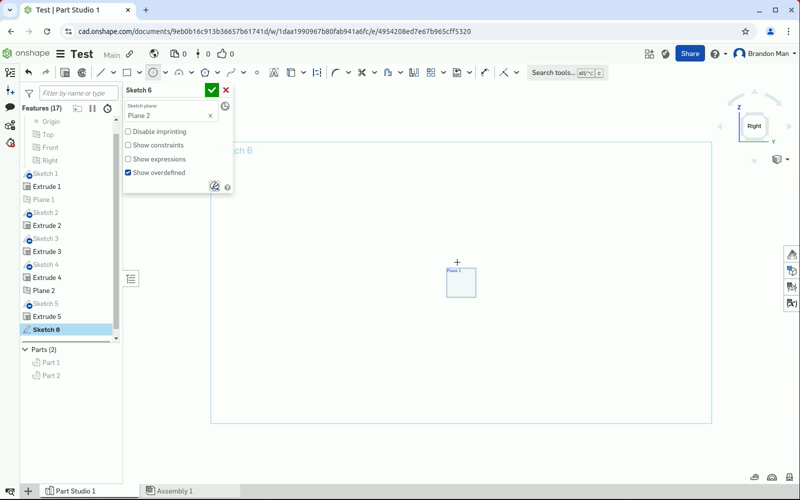
click(457, 261)
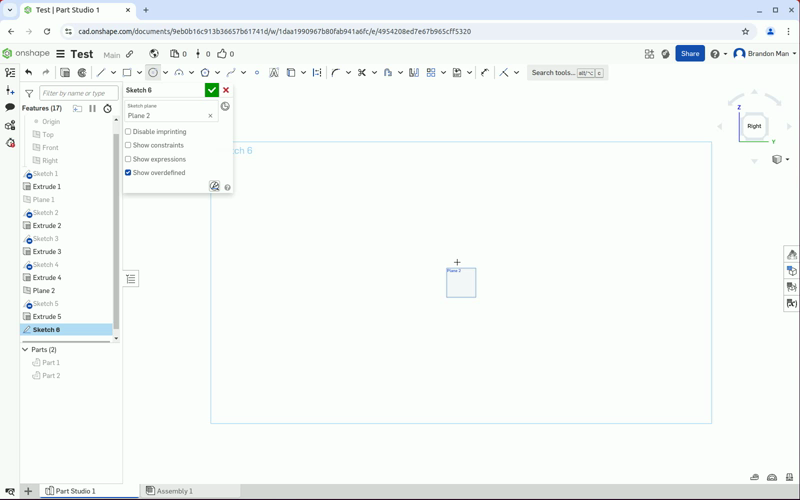
key_up(shift)
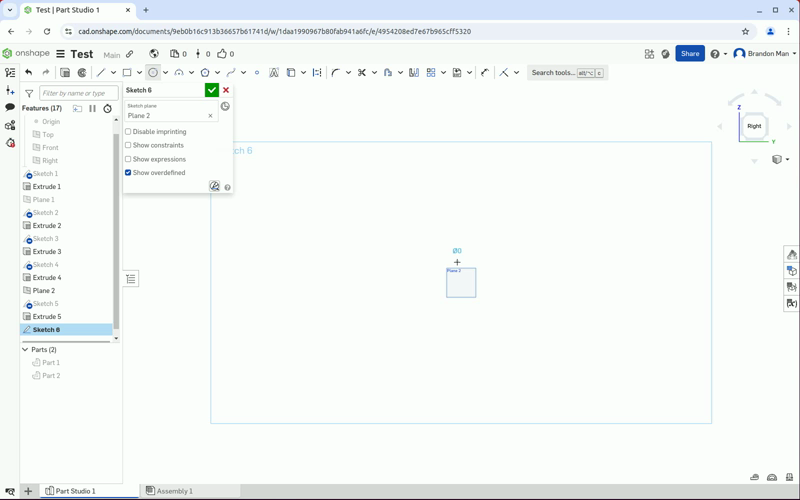
mouse_move(474, 261)
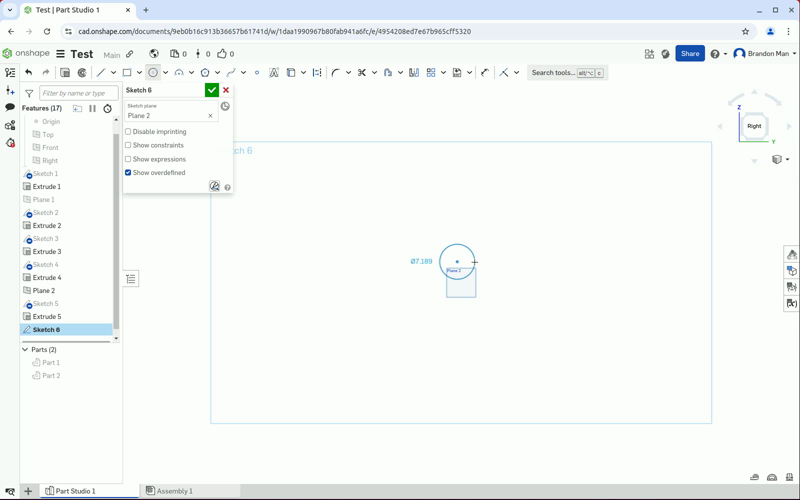
click(474, 261)
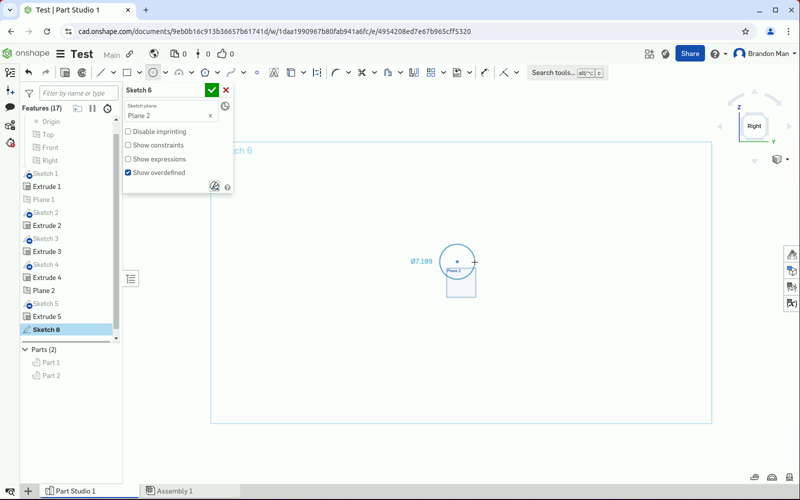
key(esc)
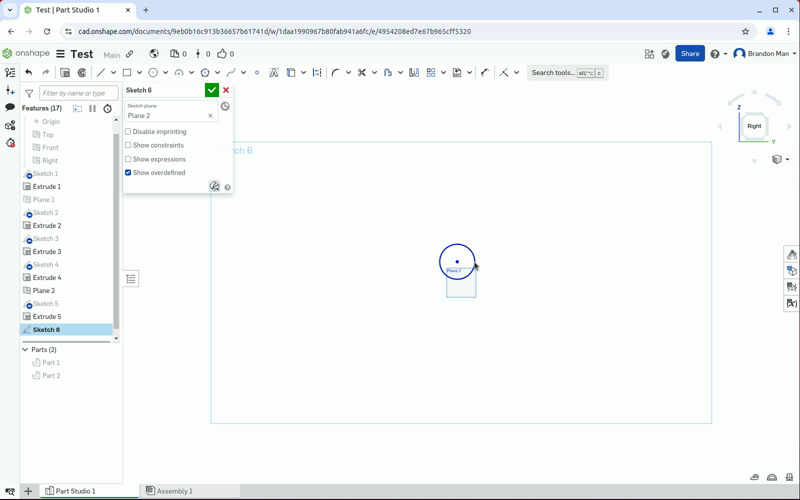
mouse_move(463, 262)
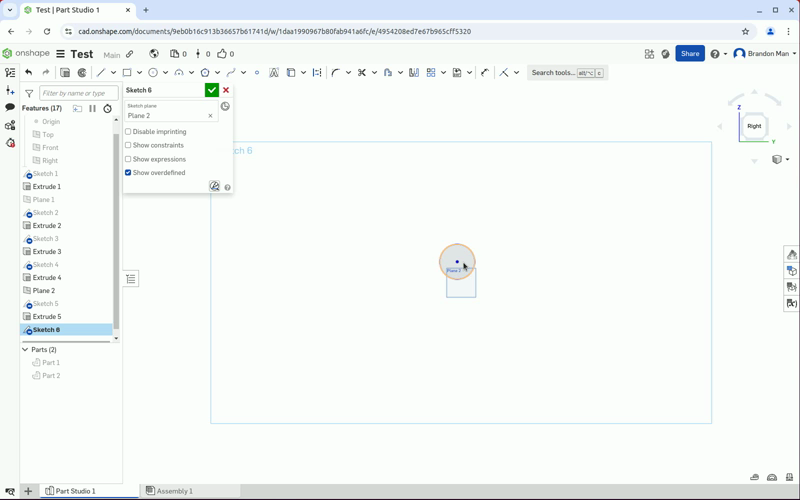
scroll(6)
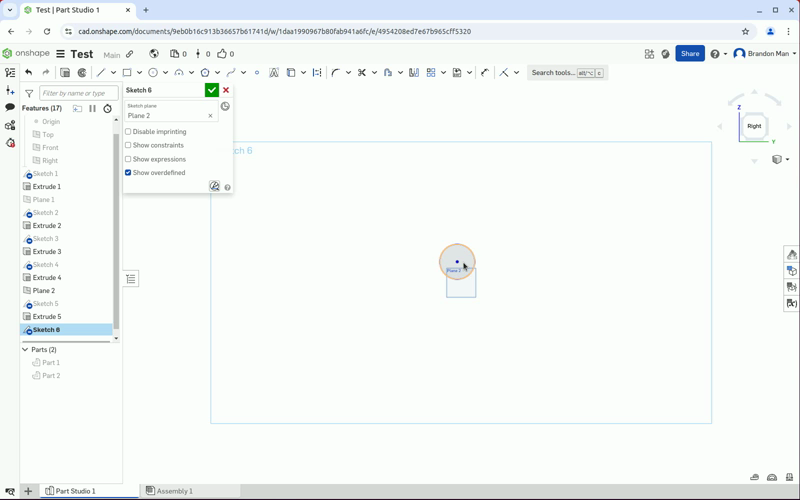
scroll(6)
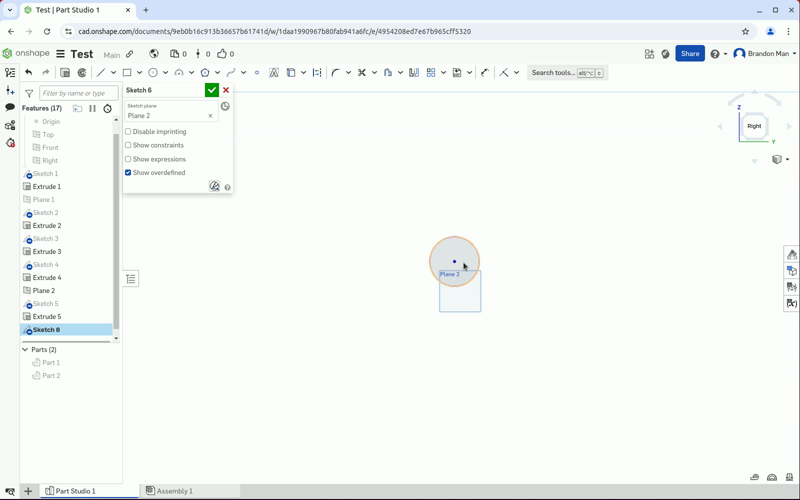
scroll(6)
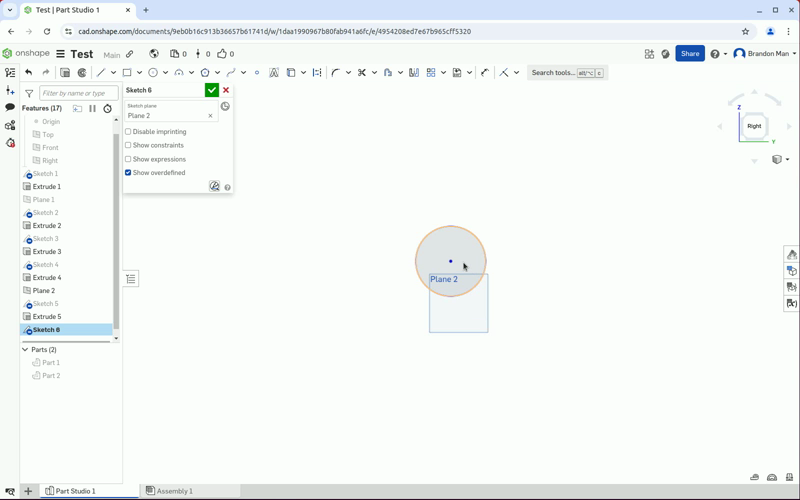
scroll(6)
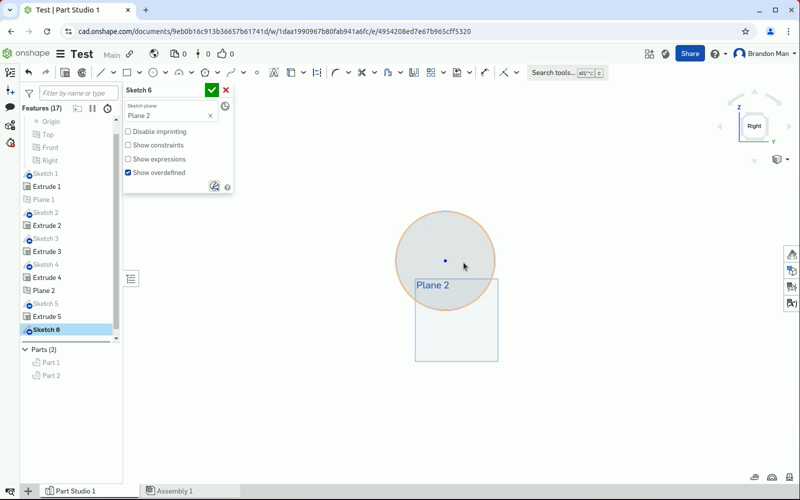
scroll(6)
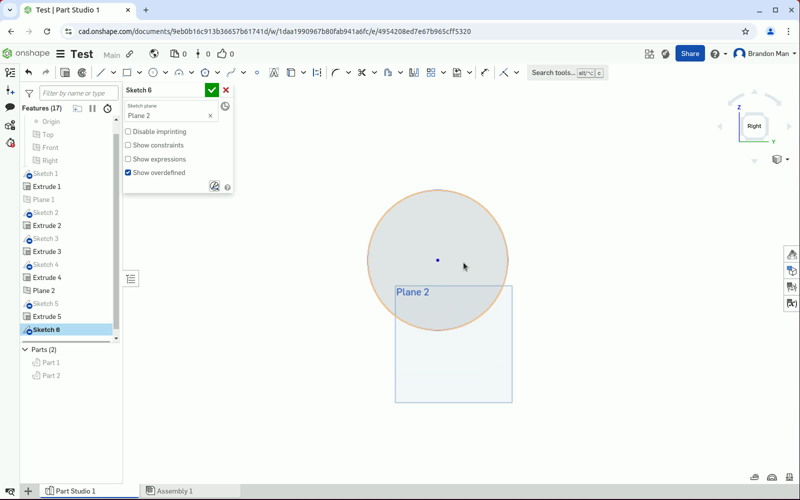
scroll(6)
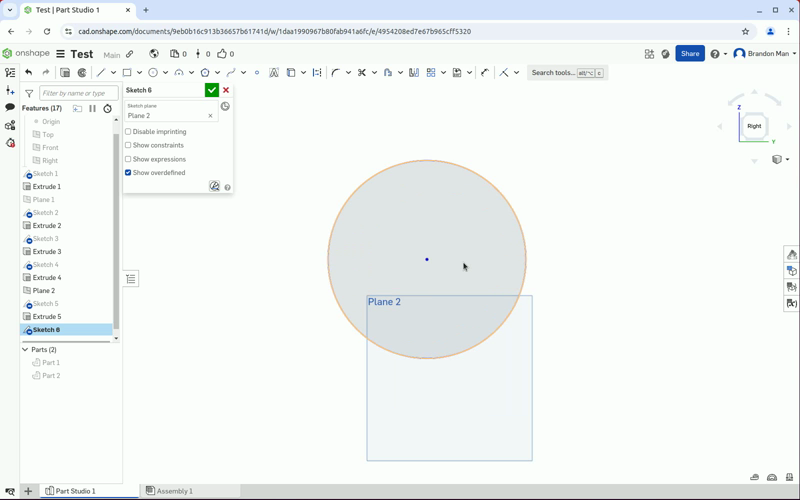
scroll(6)
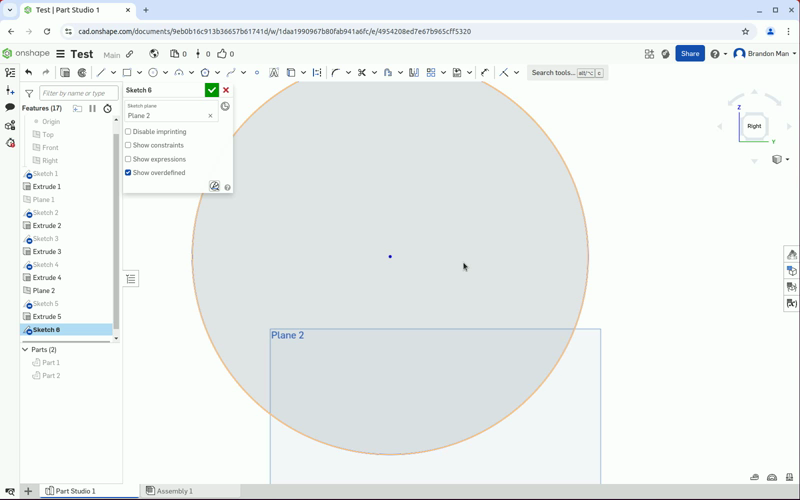
click(463, 262)
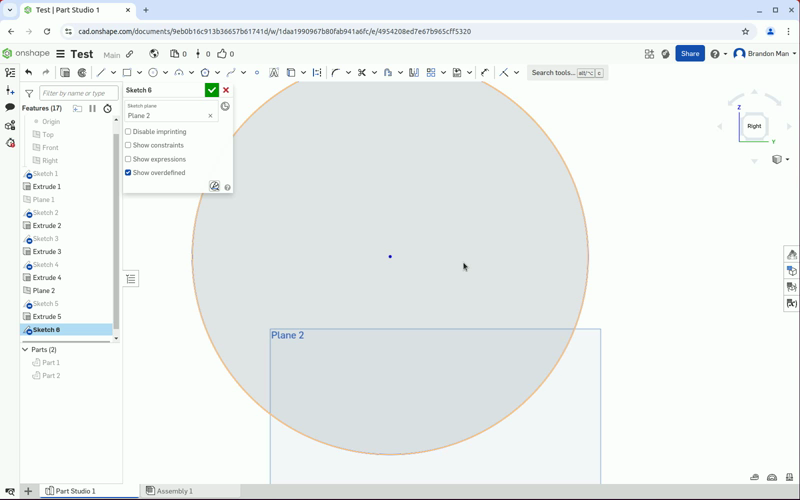
scroll(-6)
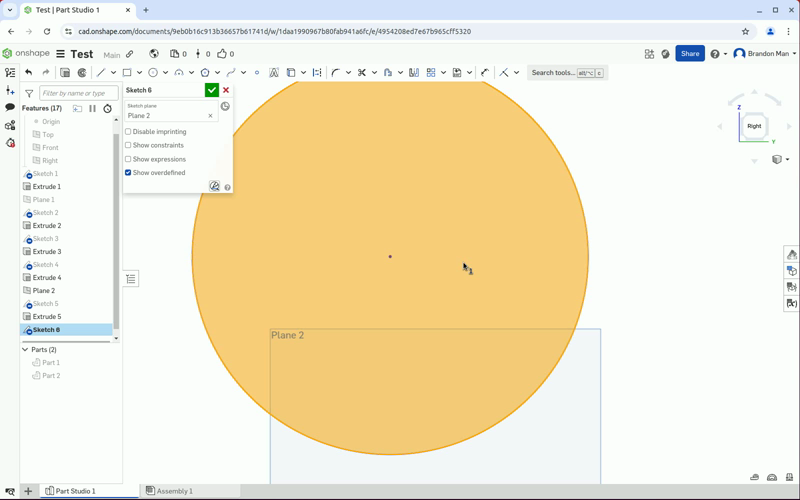
scroll(-6)
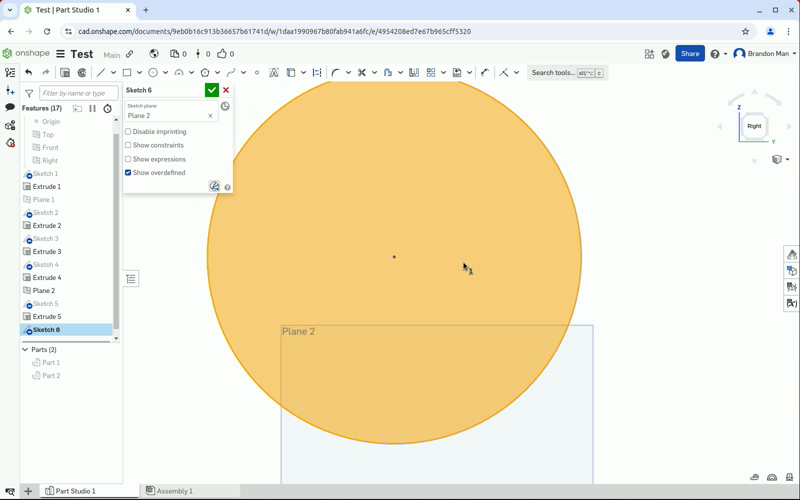
scroll(-6)
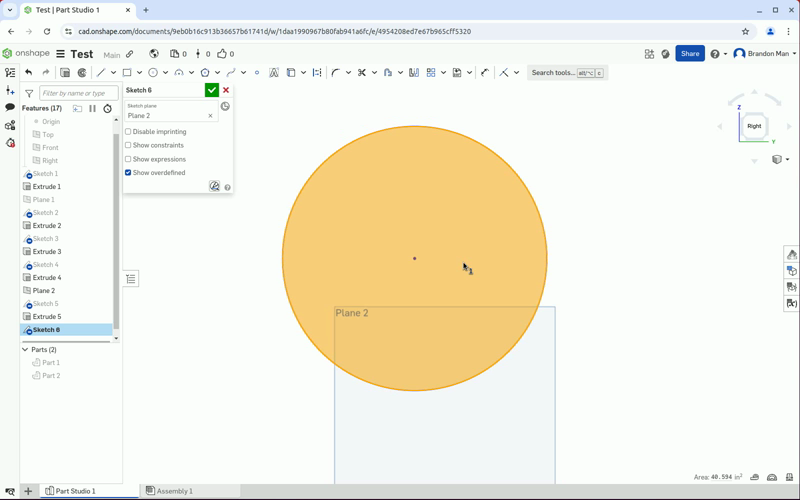
scroll(-6)
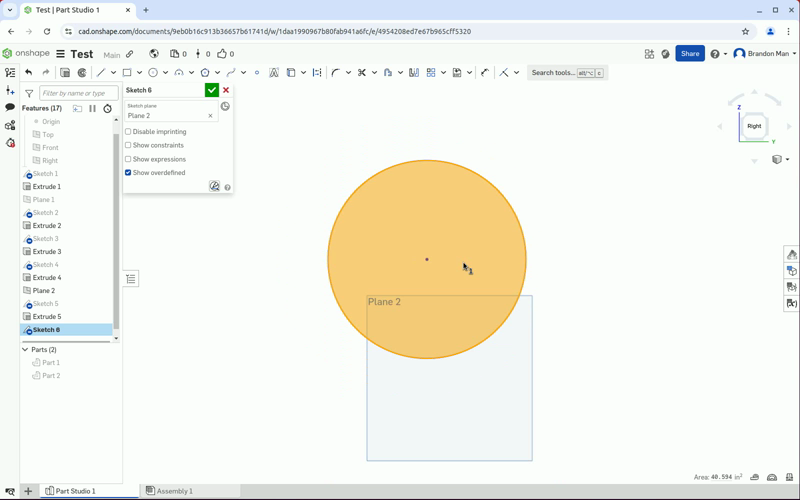
scroll(-6)
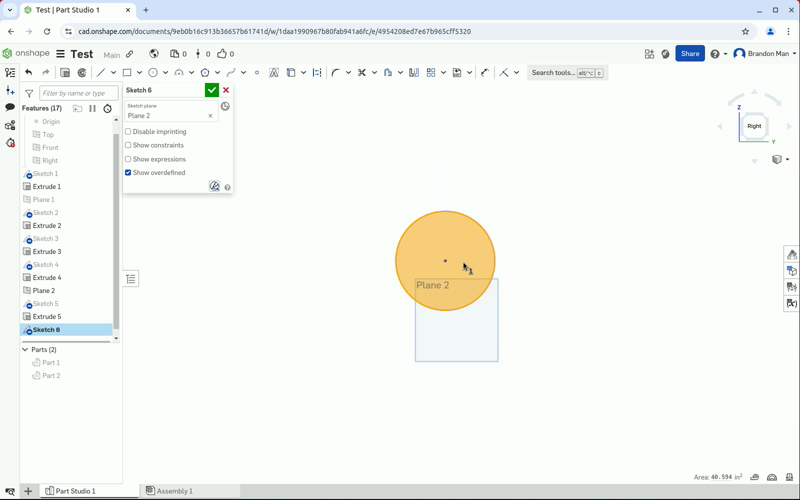
scroll(-6)
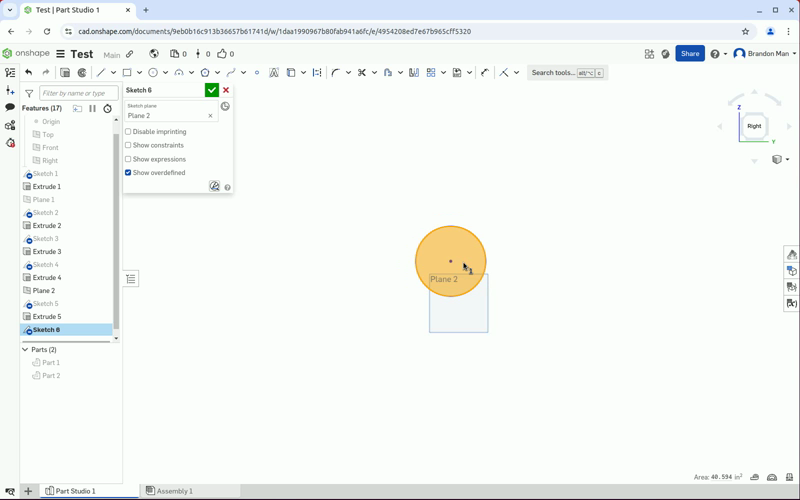
scroll(-6)
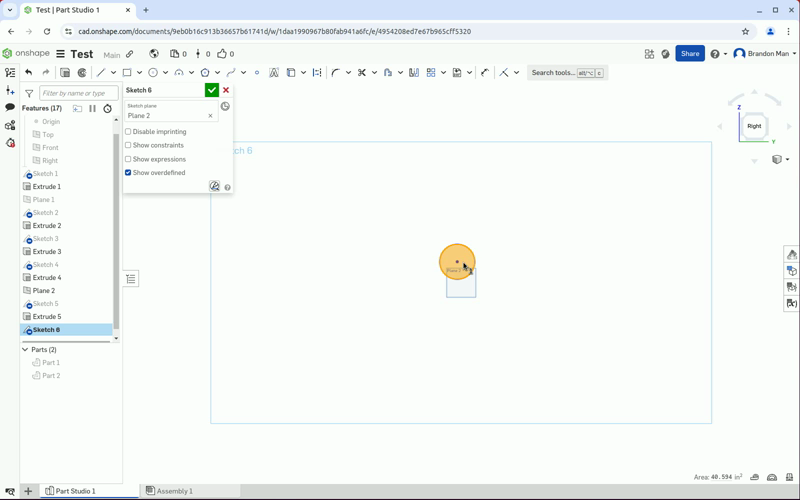
mouse_move(73, 352)
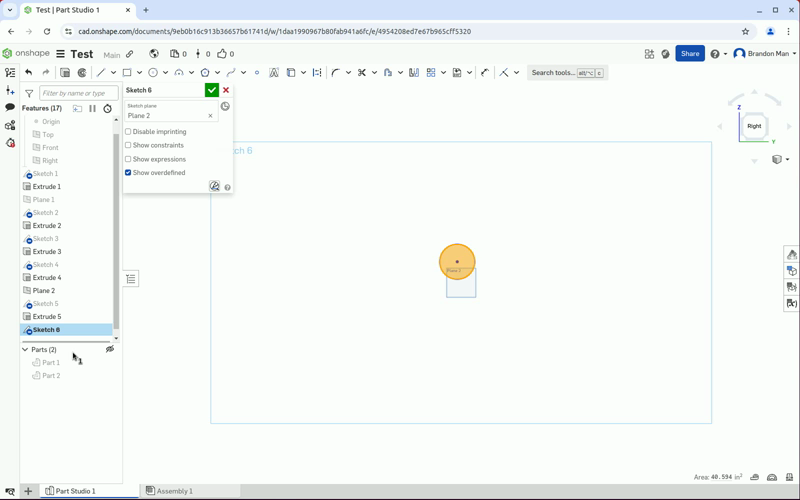
key(shift+y)
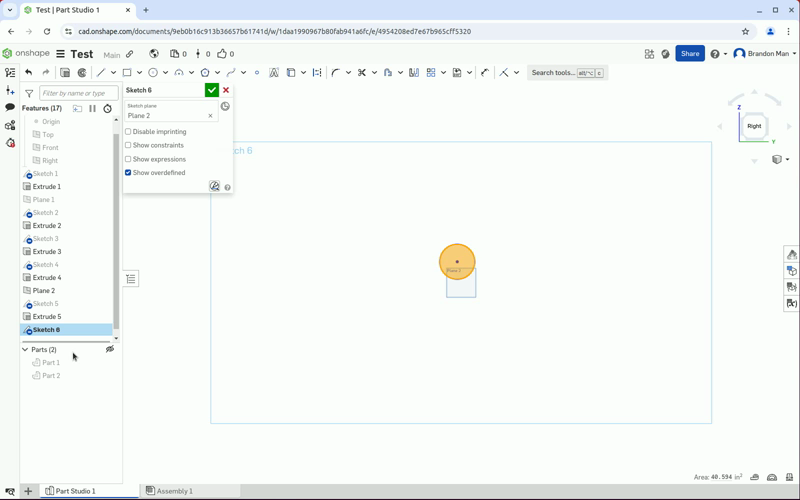
key(shift+e)
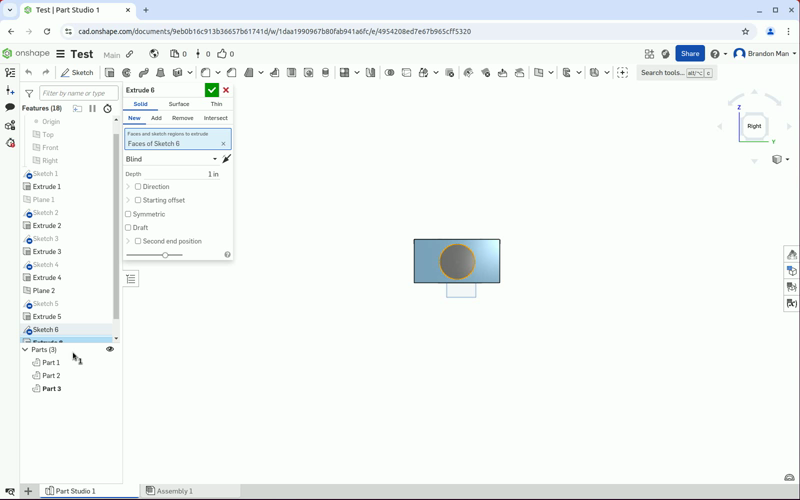
mouse_move(143, 106)
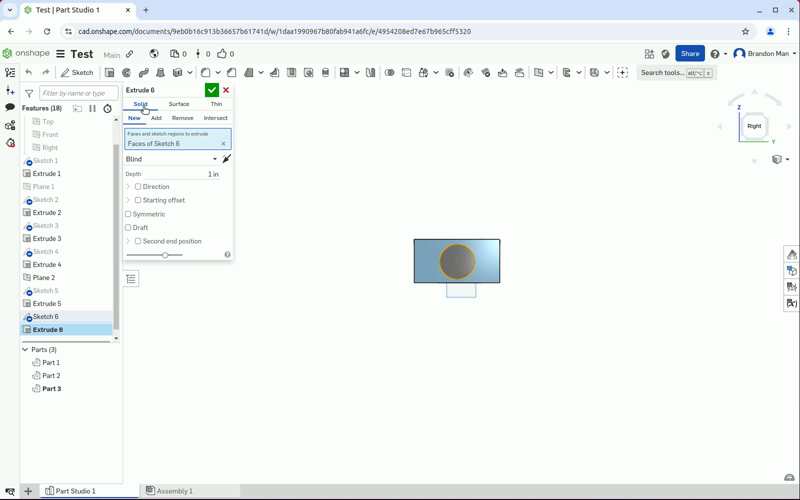
click(143, 106)
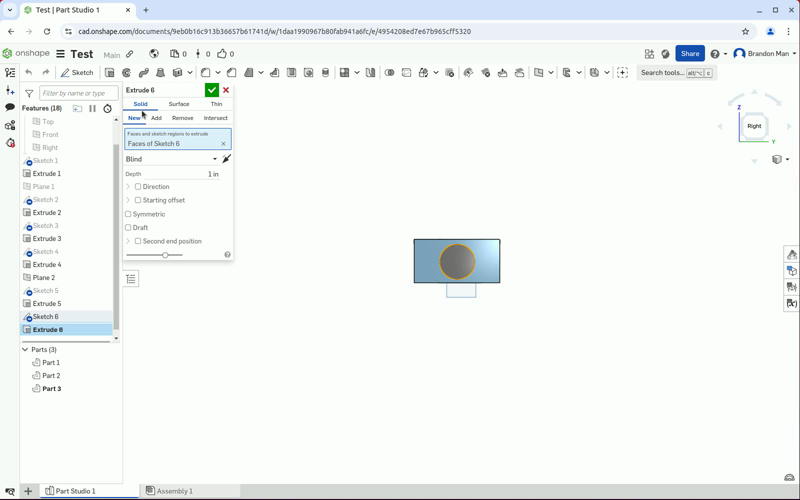
mouse_move(137, 120)
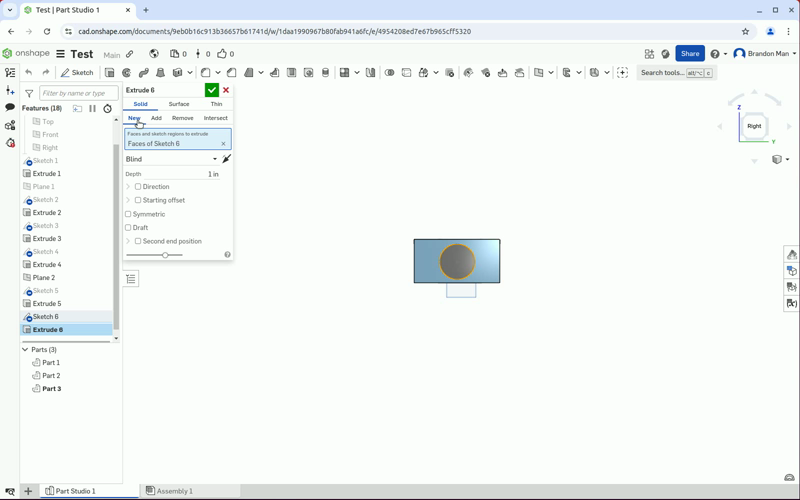
click(137, 120)
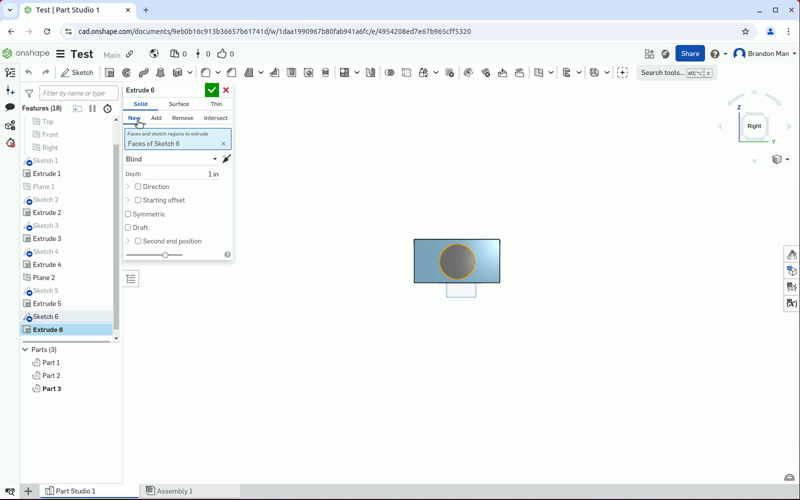
key(tab, 4)
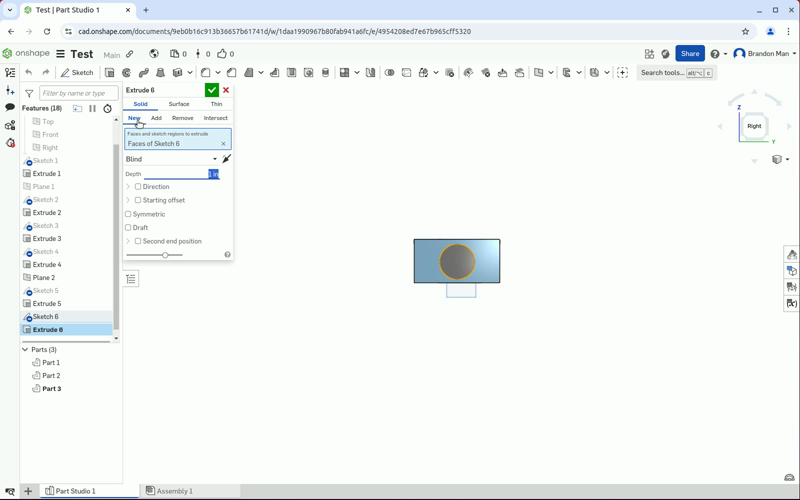
text(-4.333)
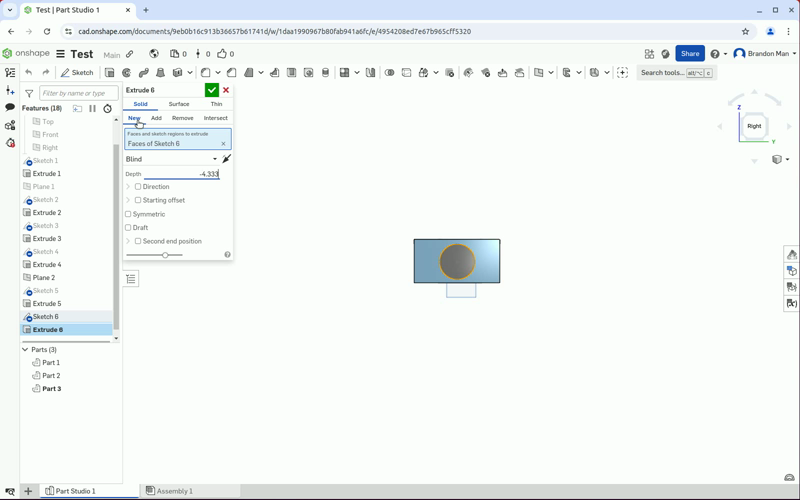
key(enter)
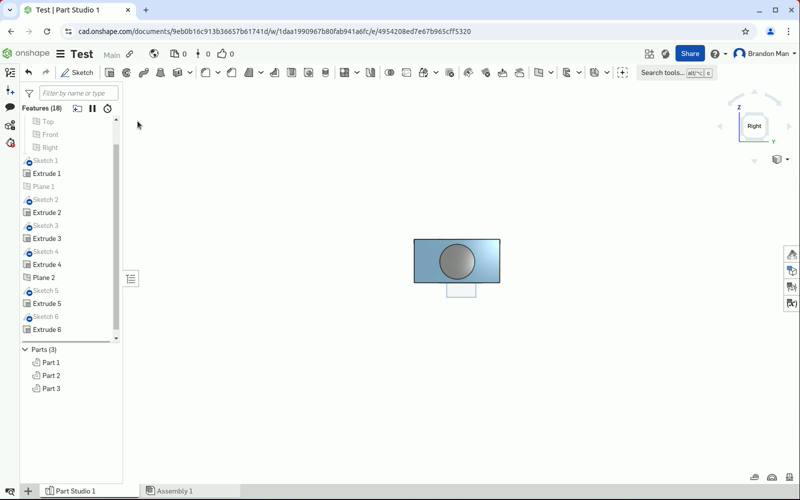
key(shift+h)
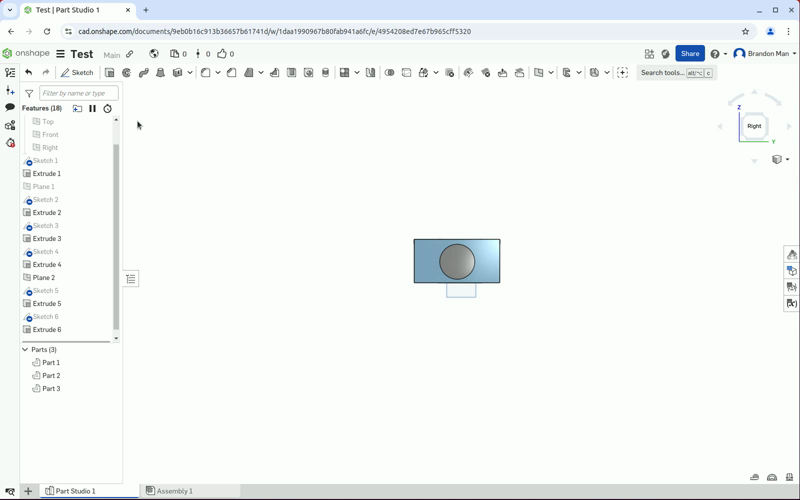
key(shift+h)
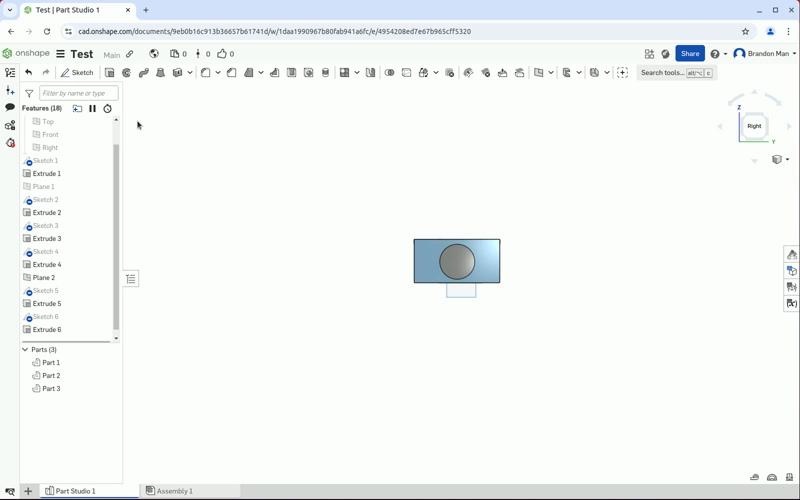
mouse_move(69, 163)
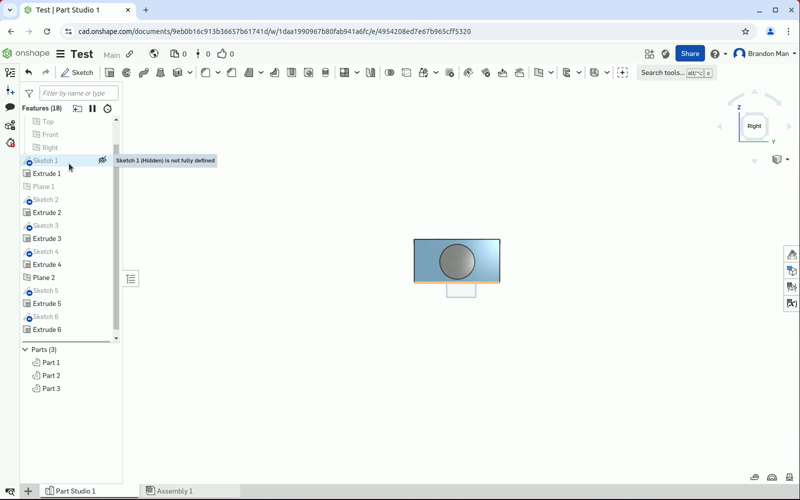
click(69, 163)
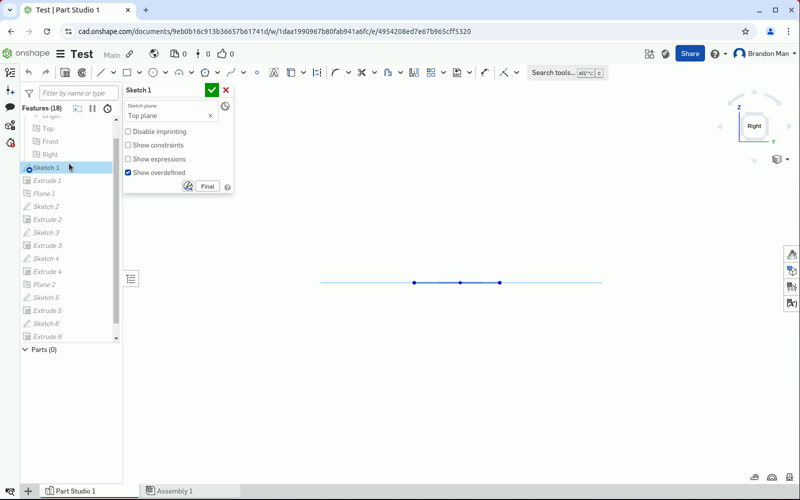
mouse_move(229, 92)
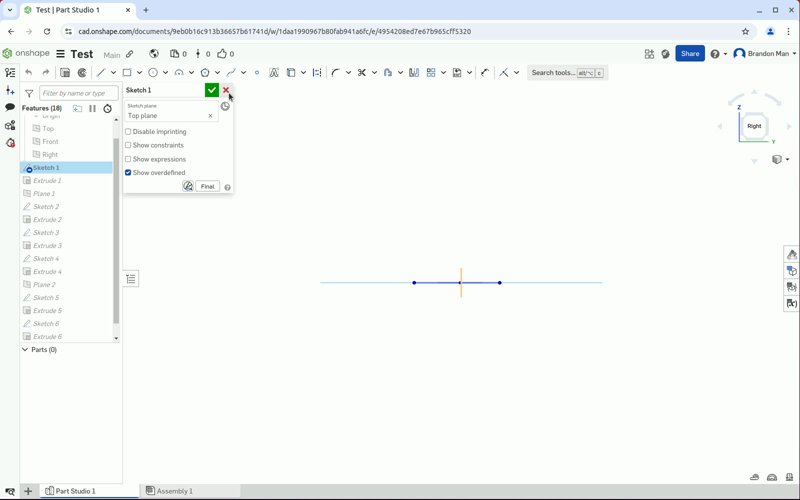
click(229, 92)
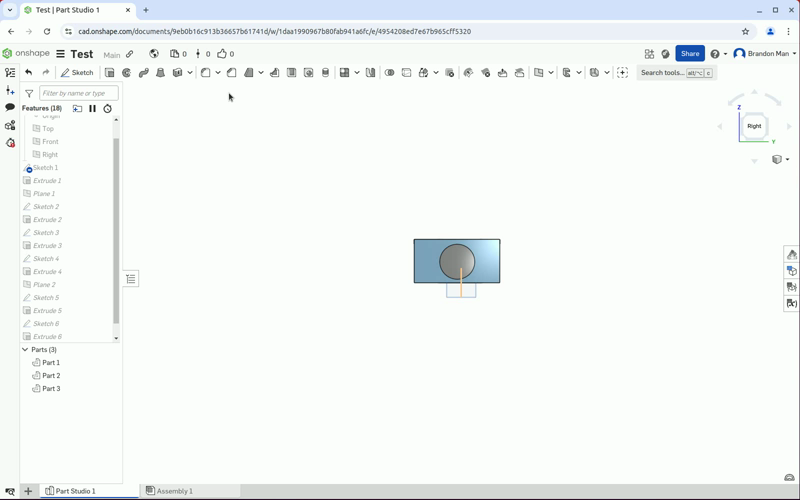
mouse_move(73, 352)
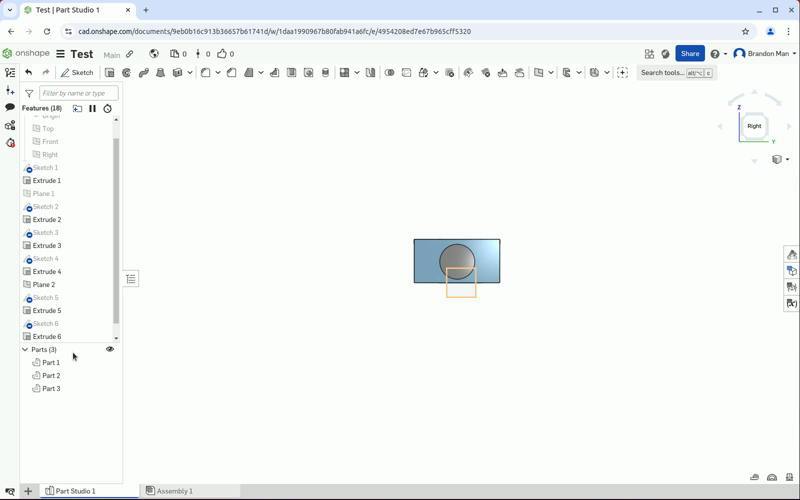
key(y)
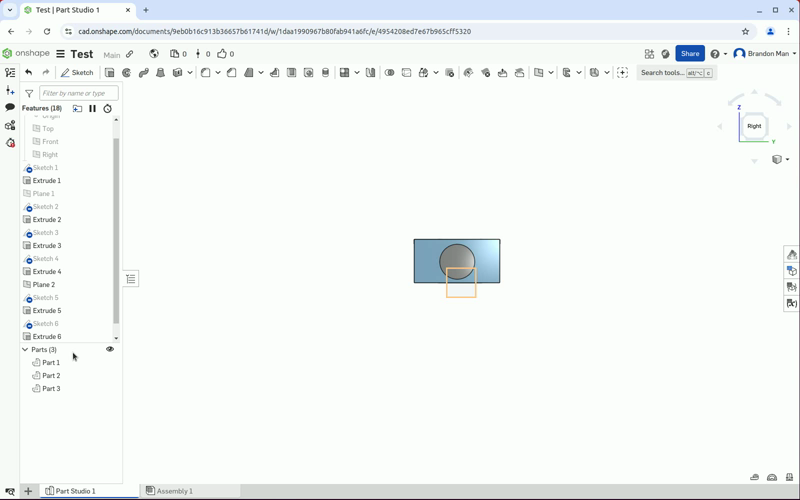
key(shift+p)
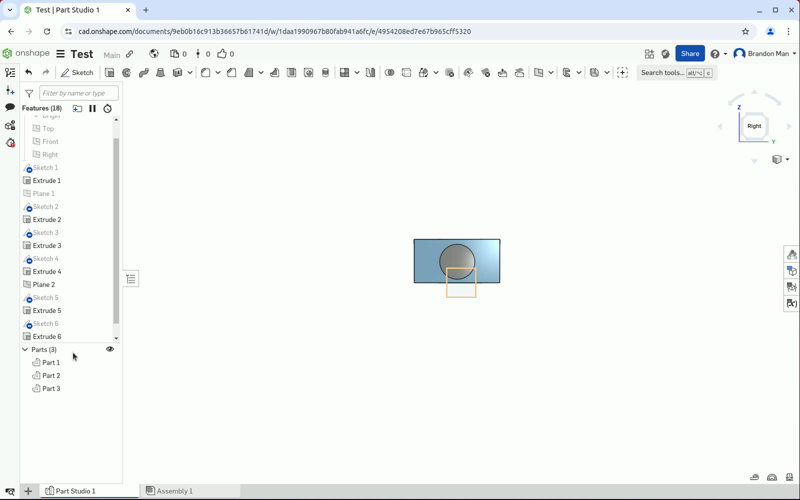
key(space)
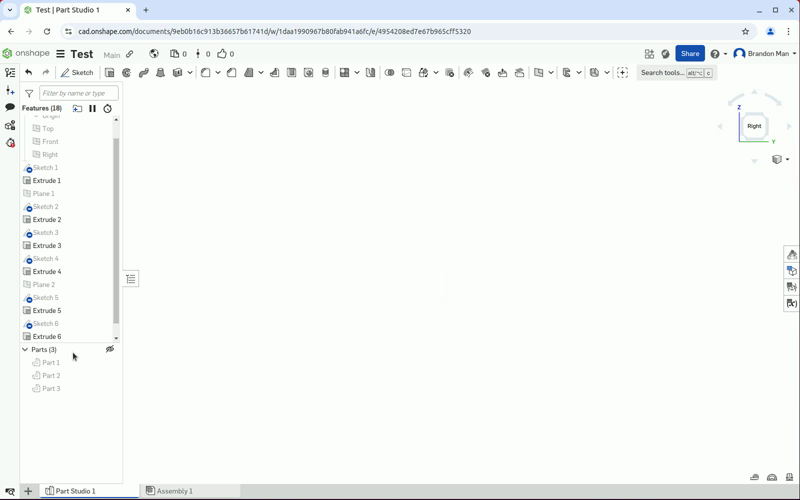
key_down(shift)
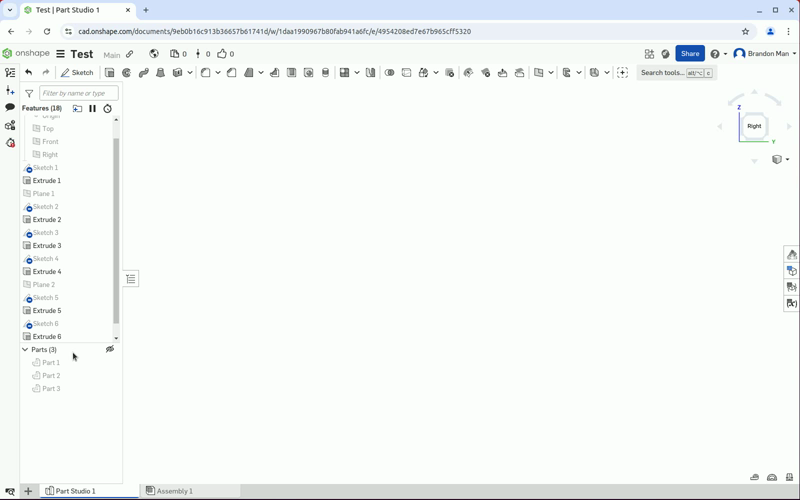
key(right)
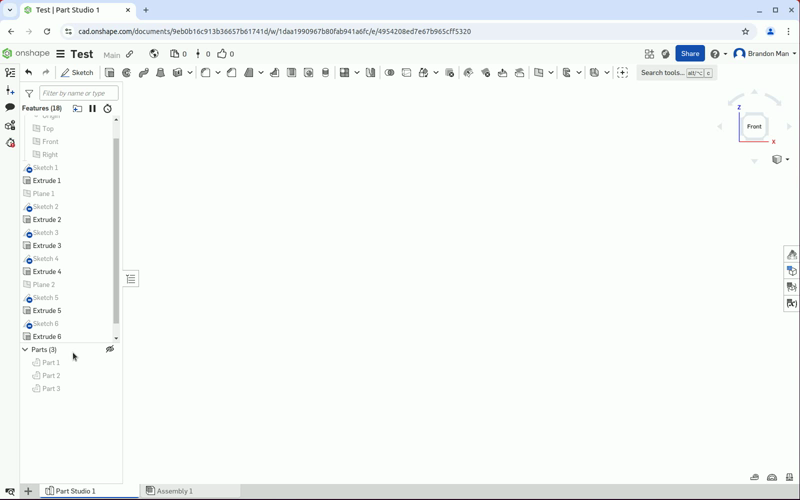
key_up(shift)
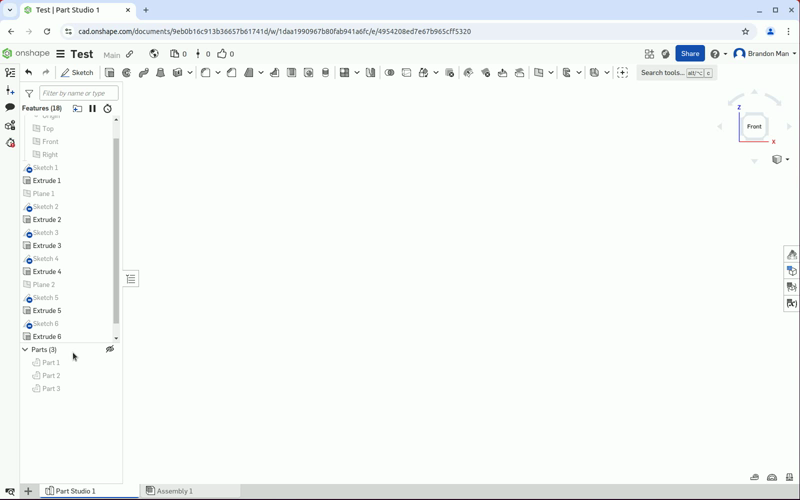
mouse_move(73, 352)
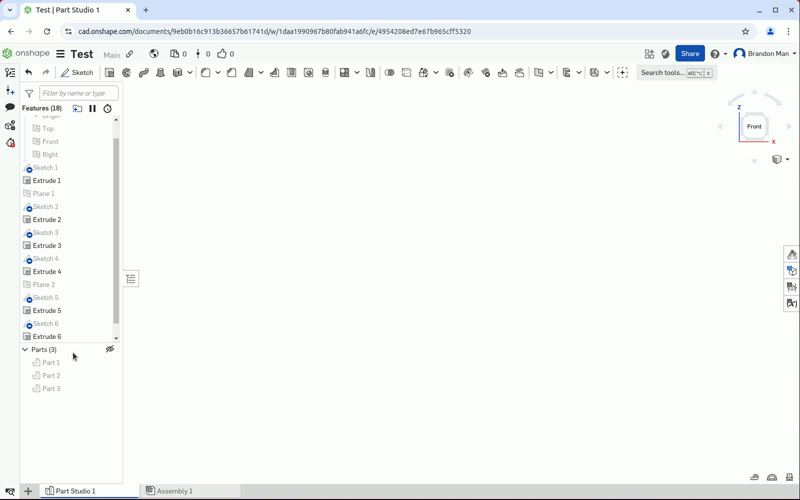
key(shift+y)
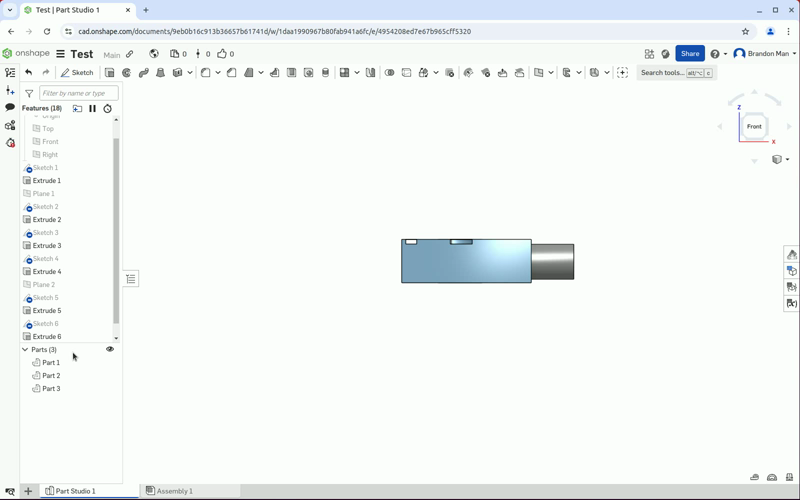
mouse_move(541, 75)
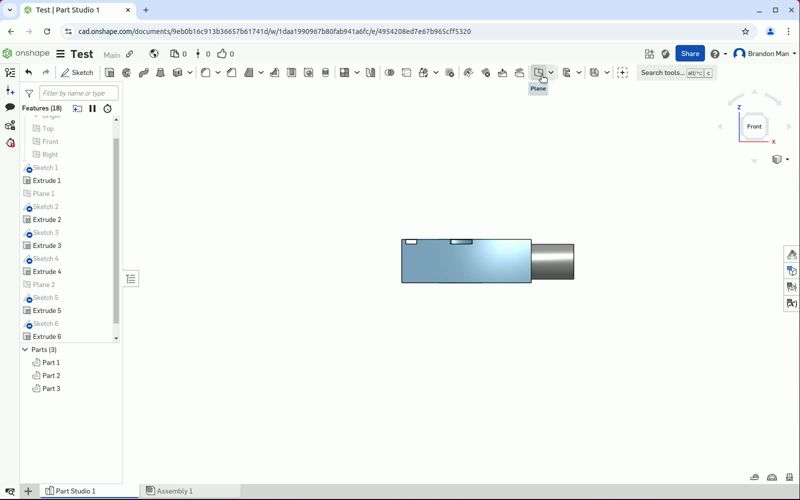
click(541, 75)
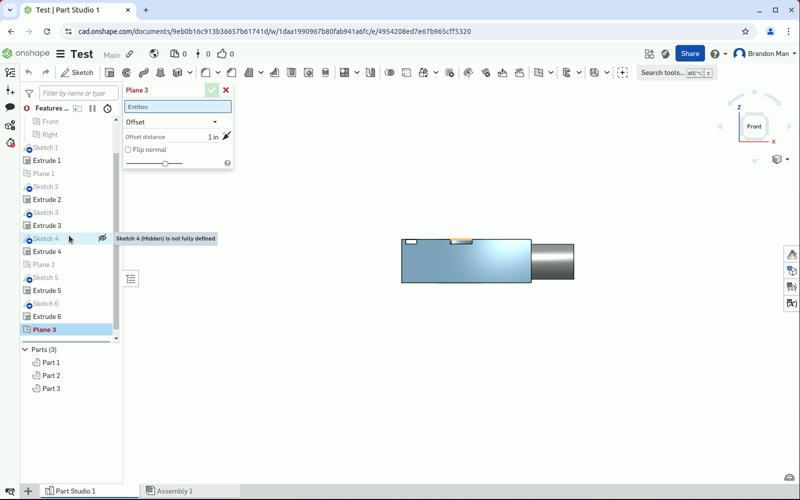
scroll(3)
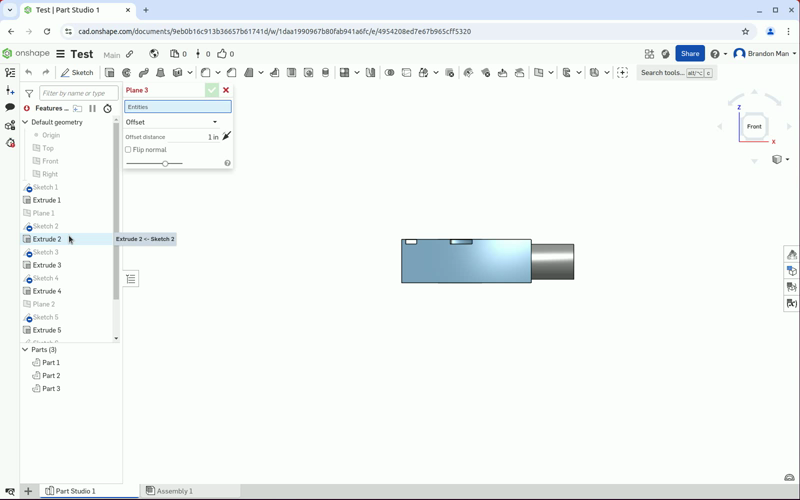
mouse_move(69, 163)
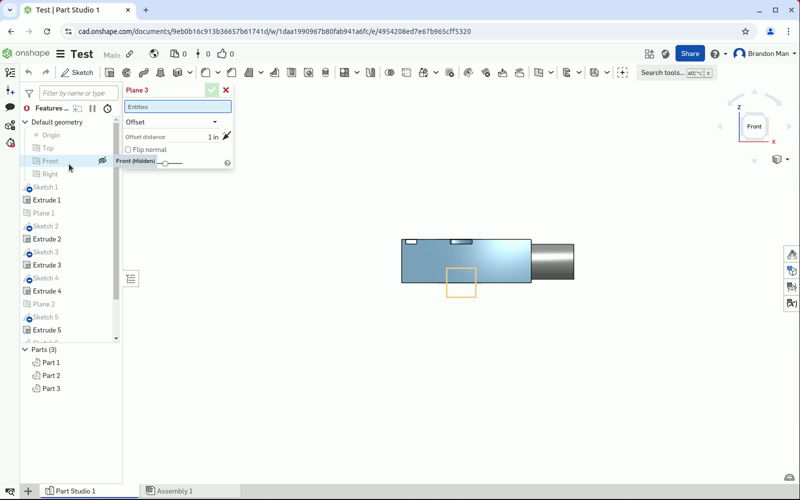
click(69, 163)
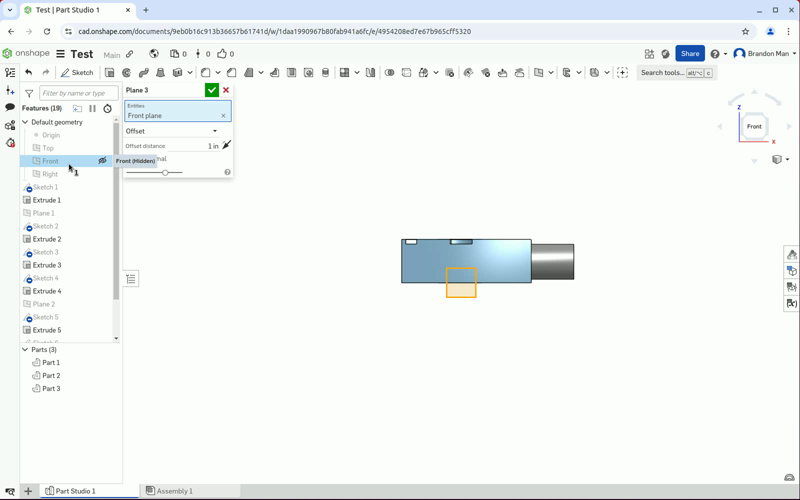
key(tab, 2)
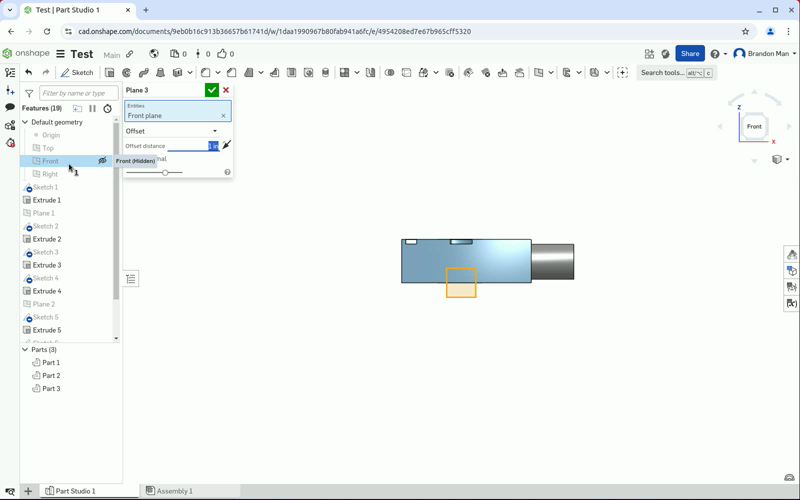
text(9.613)
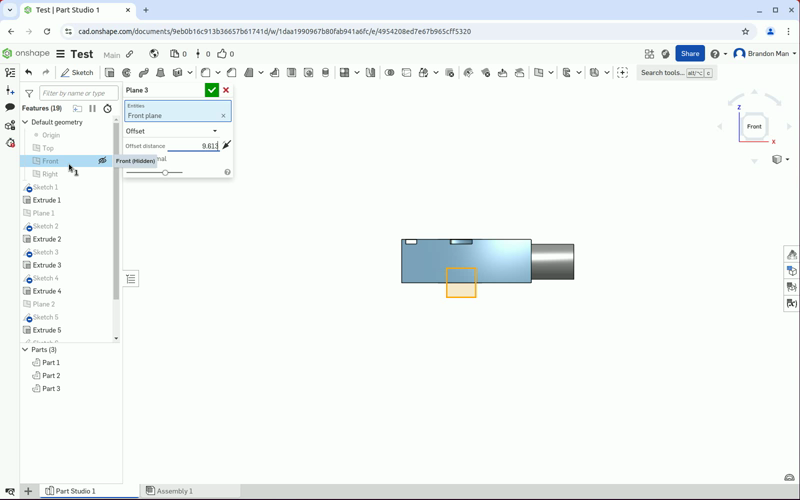
key(enter, 2)
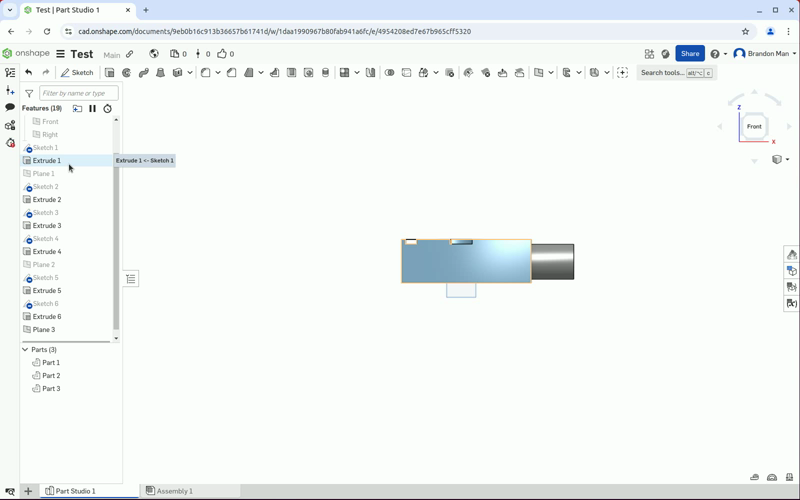
key(shift+s)
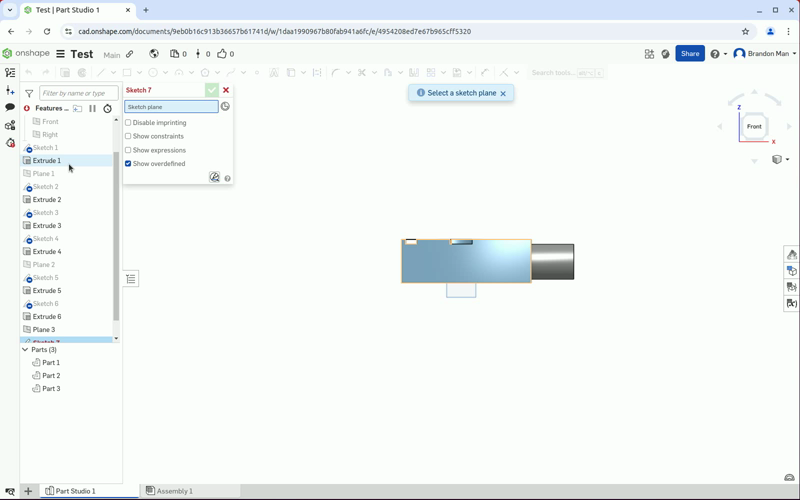
mouse_move(69, 319)
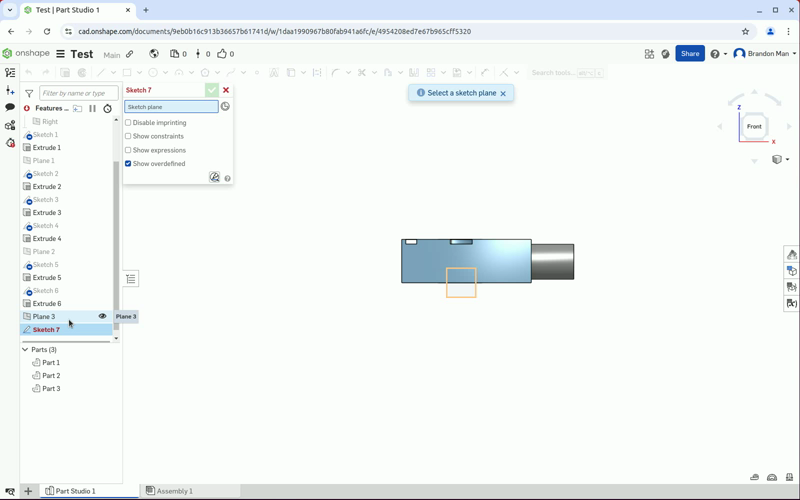
click(69, 319)
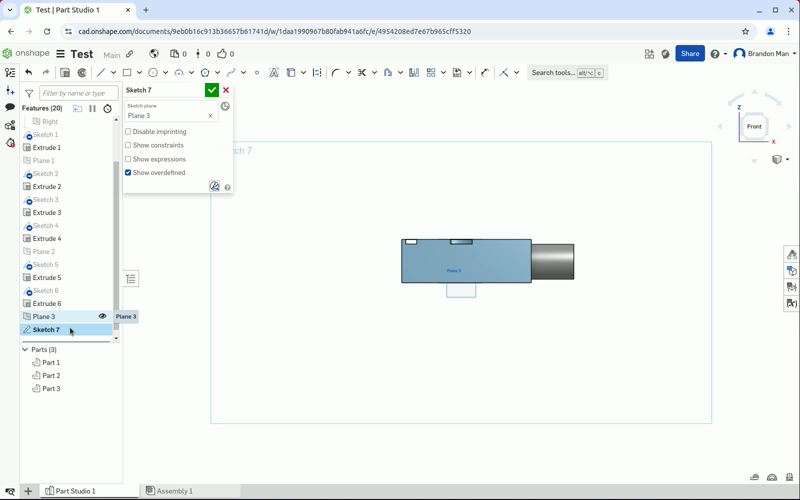
mouse_move(73, 352)
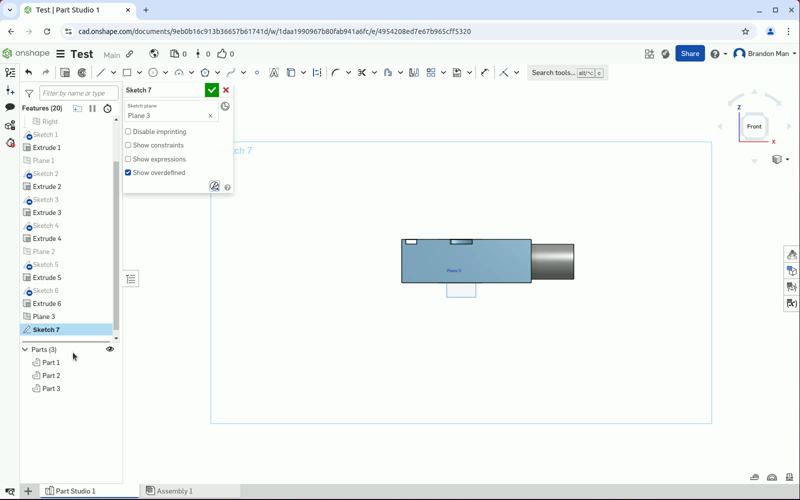
key(y)
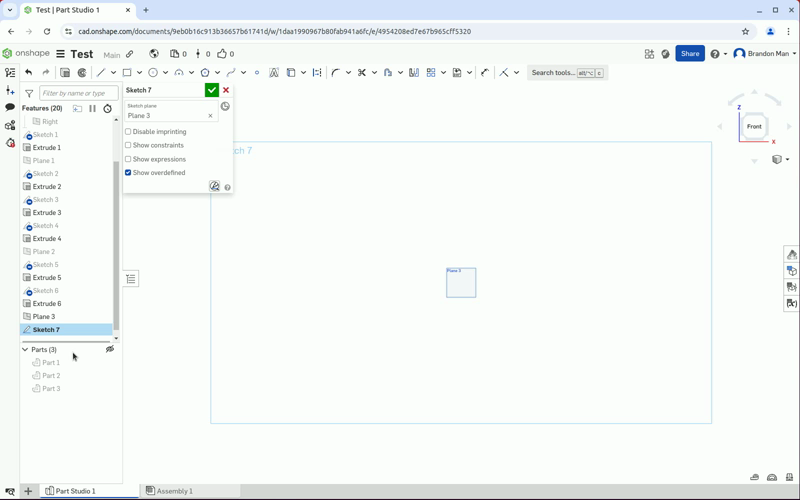
key(l)
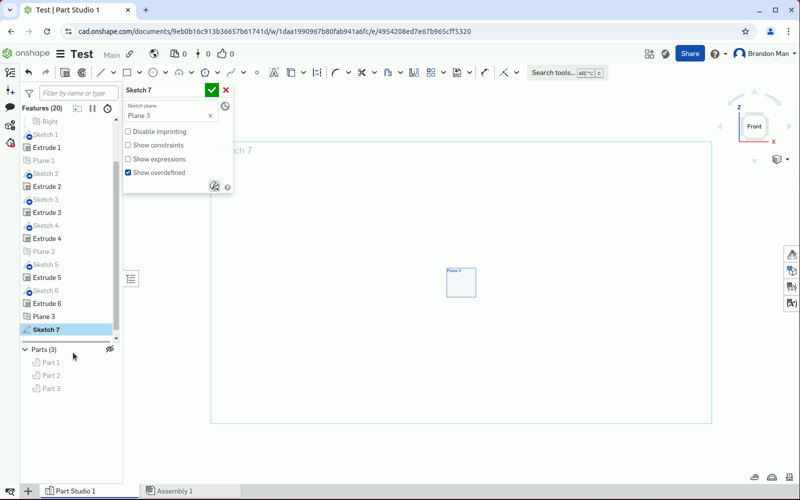
key_down(shift)
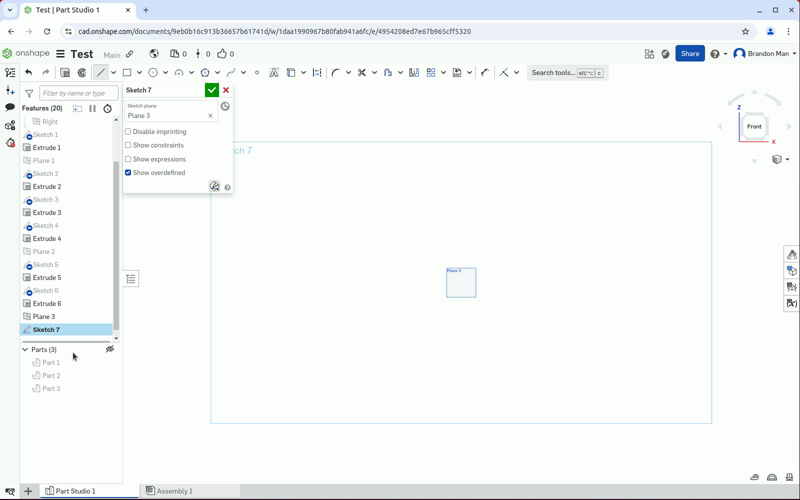
mouse_move(485, 249)
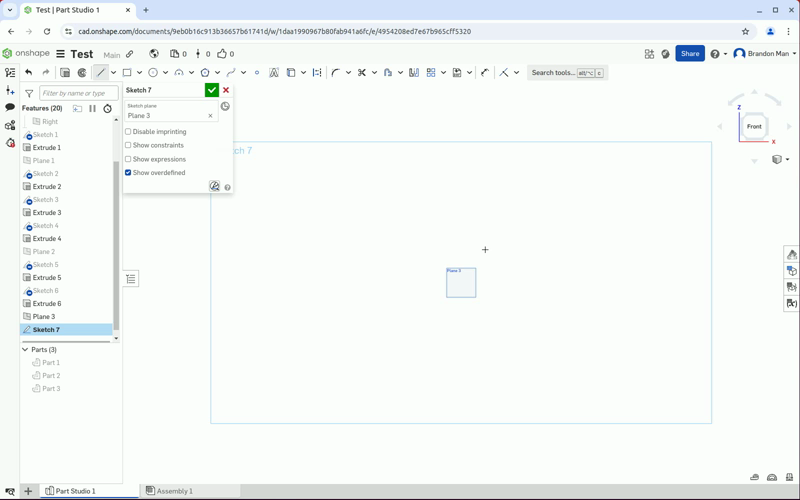
click(485, 249)
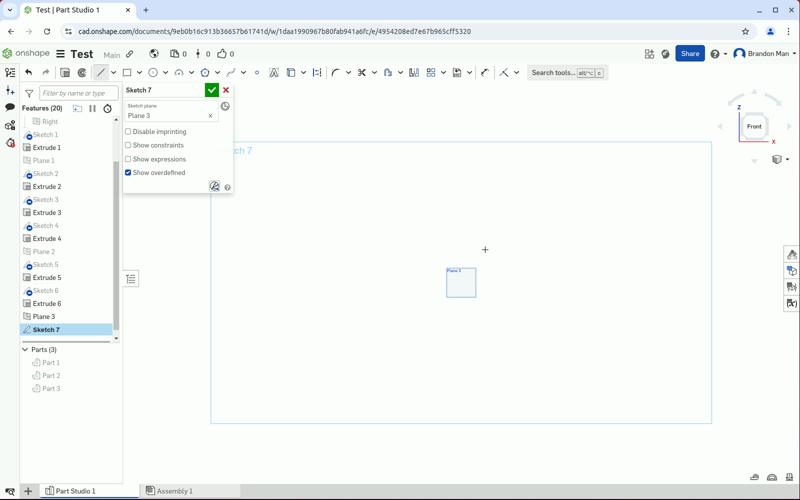
key_up(shift)
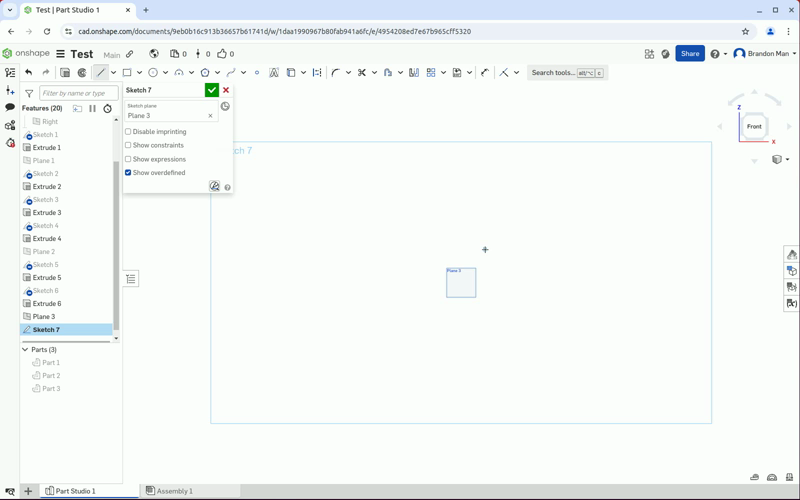
key_down(shift)
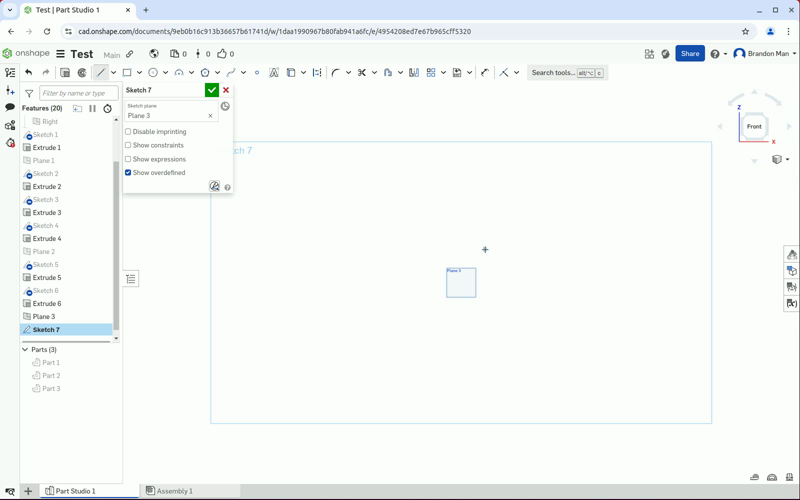
mouse_move(515, 249)
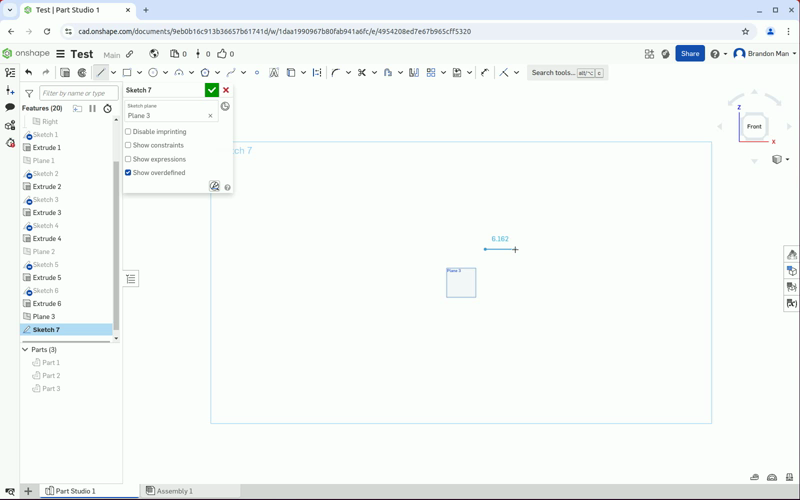
mouse_move(517, 249)
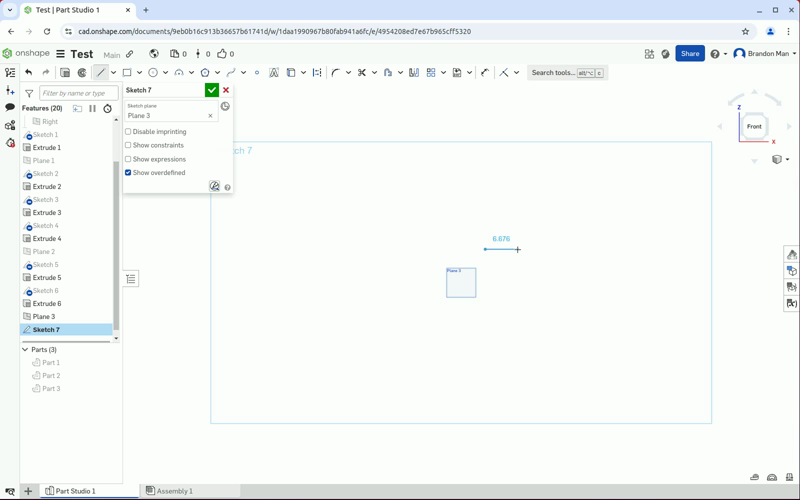
click(517, 249)
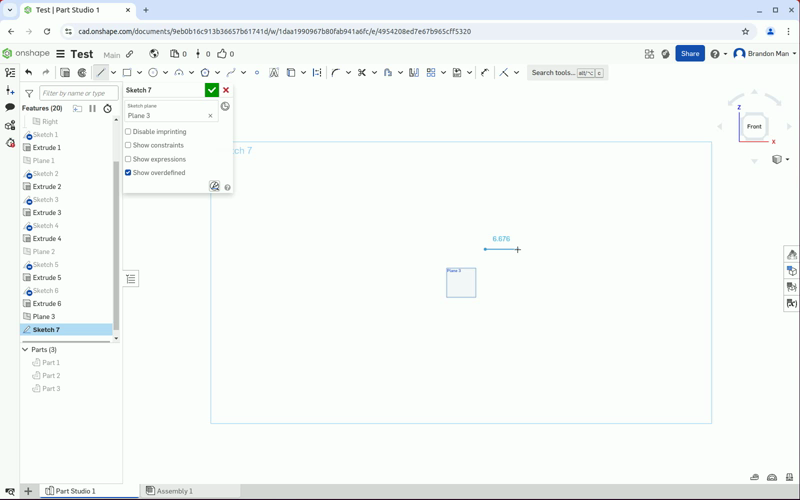
key_up(shift)
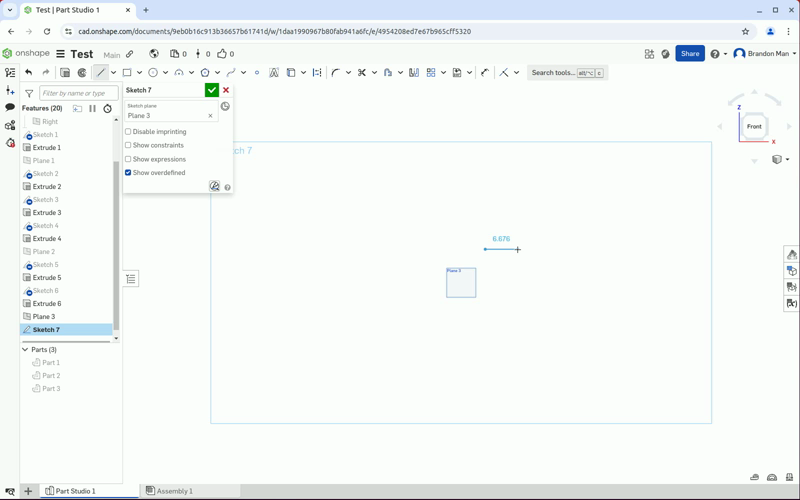
key_down(shift)
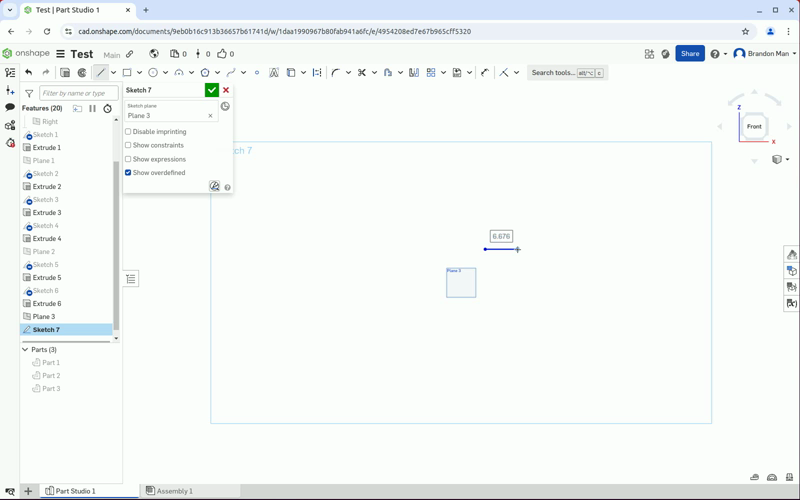
mouse_move(547, 249)
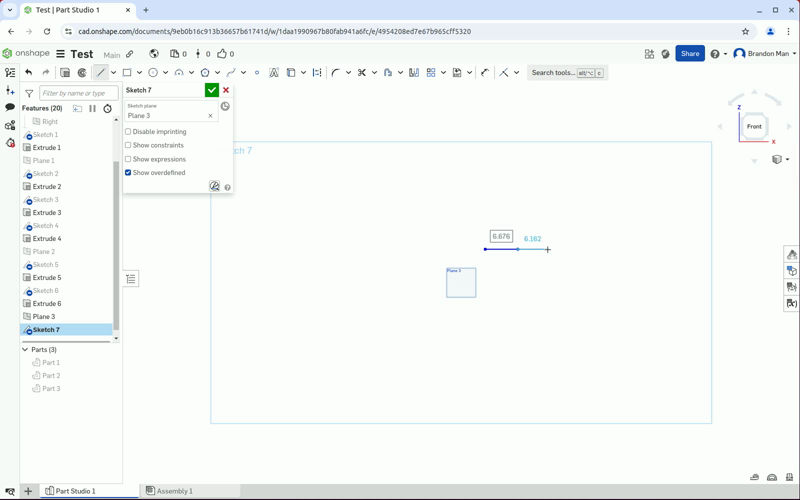
mouse_move(512, 240)
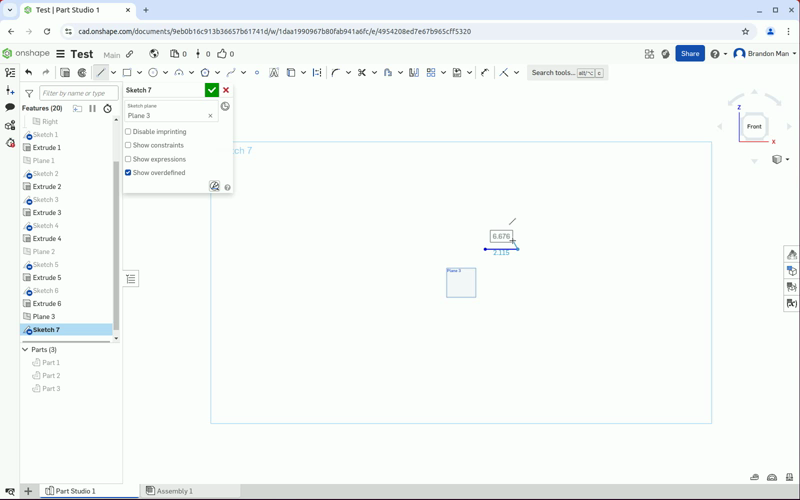
click(512, 240)
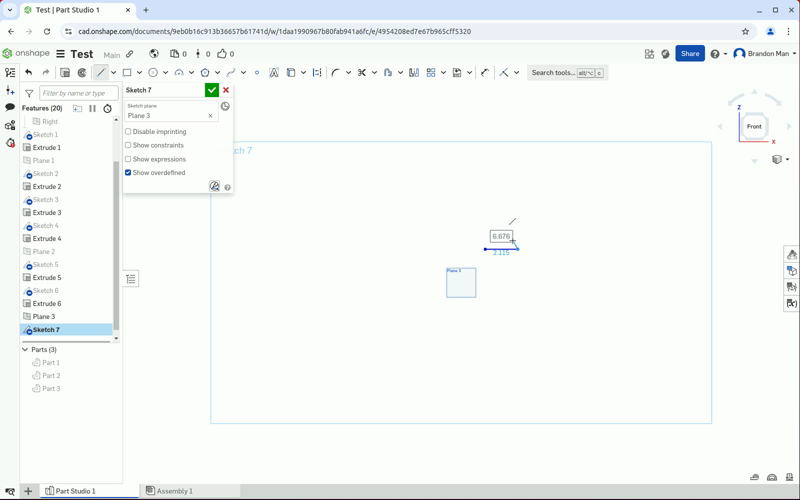
key_up(shift)
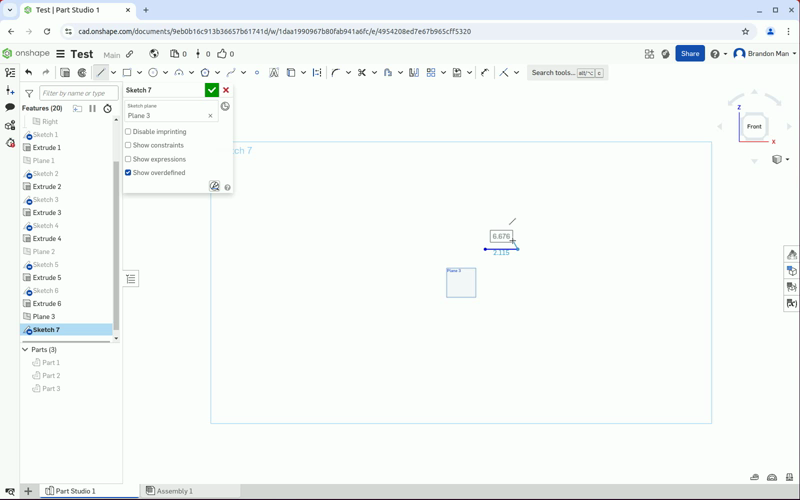
key_down(shift)
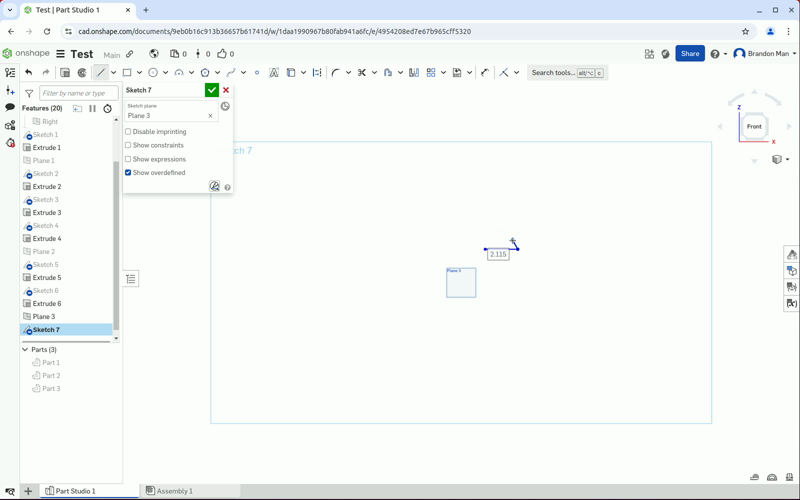
mouse_move(542, 240)
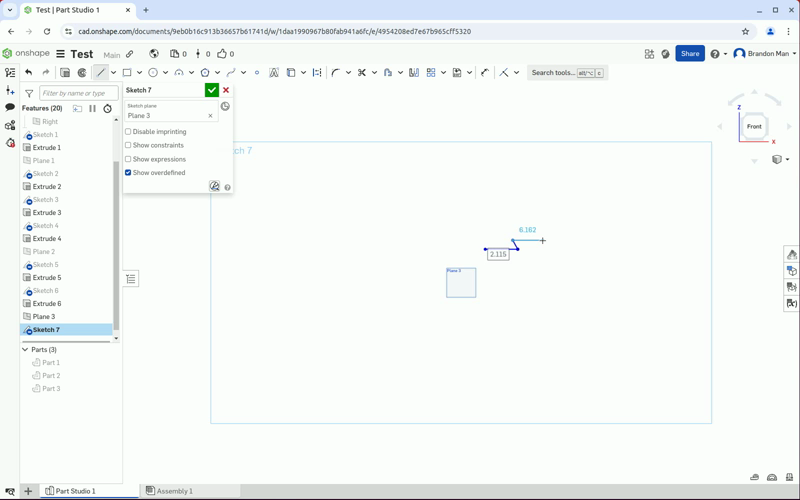
mouse_move(490, 240)
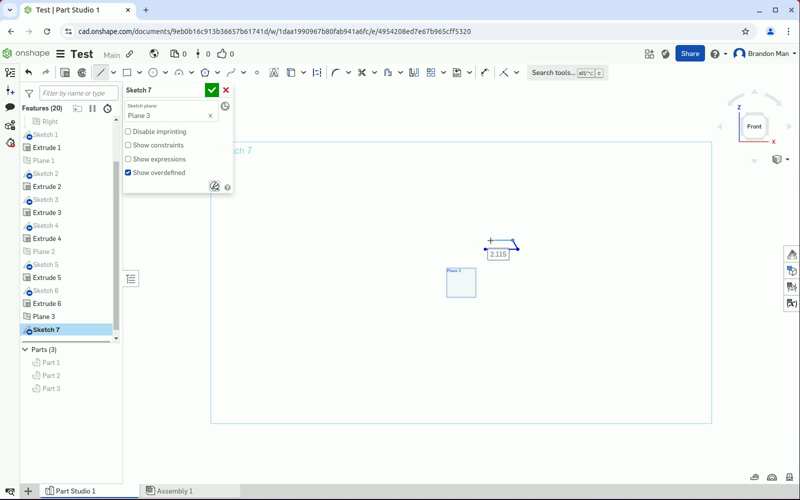
click(490, 240)
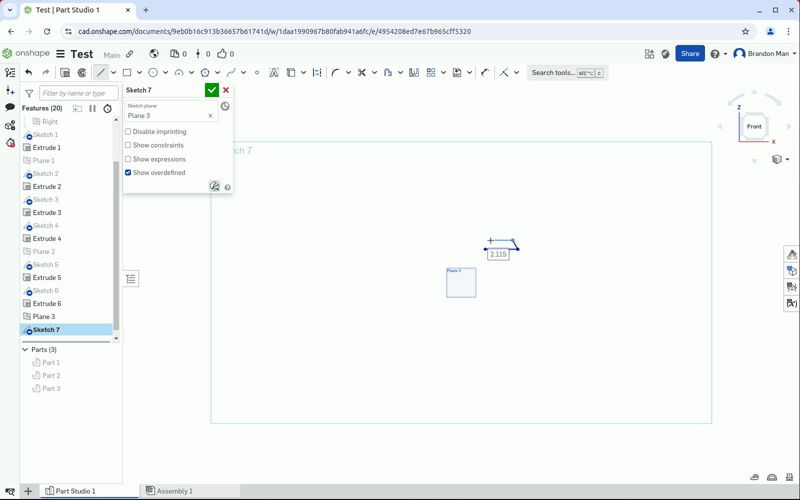
key_up(shift)
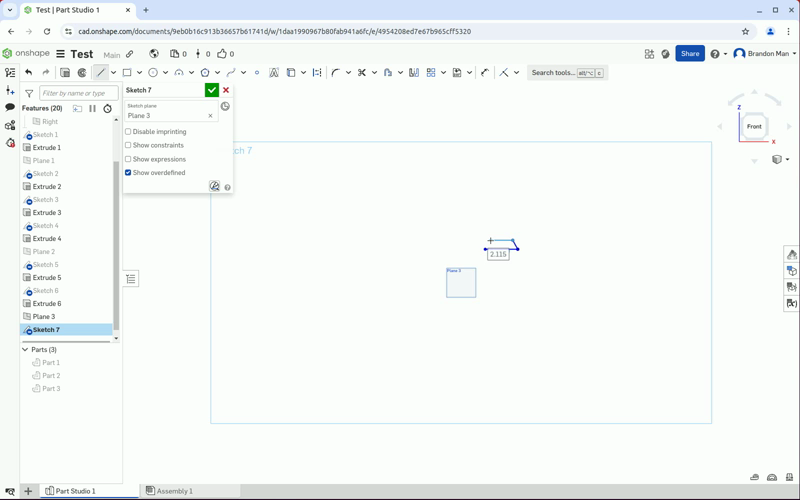
mouse_move(520, 240)
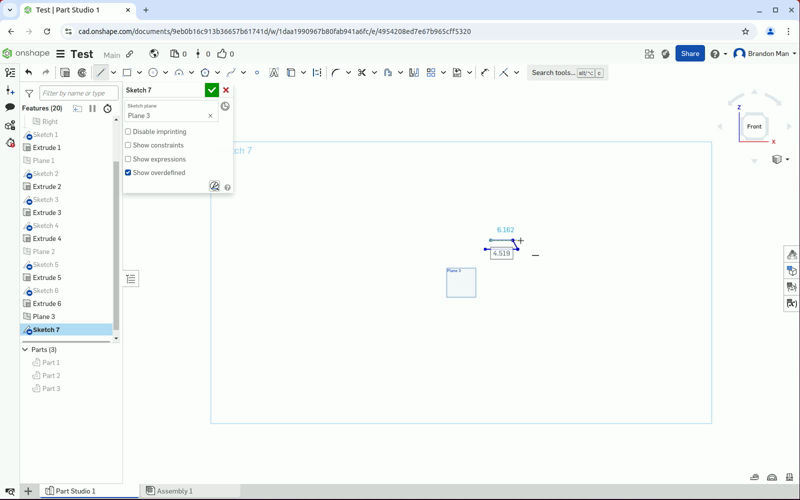
key_down(shift)
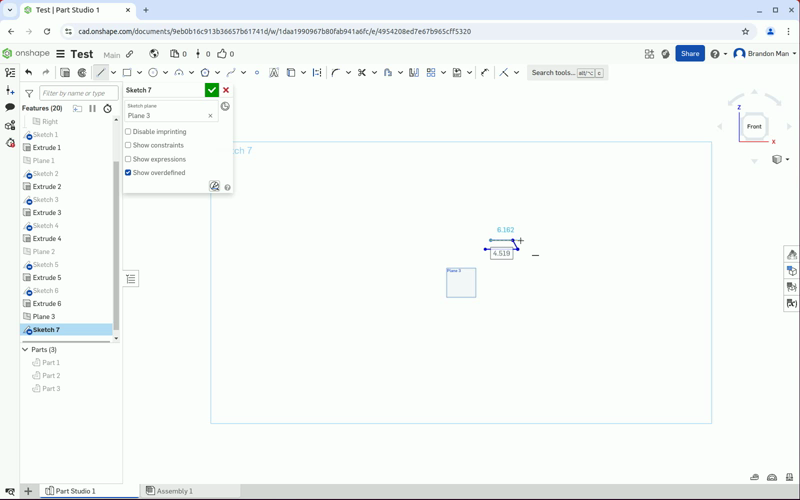
mouse_move(485, 249)
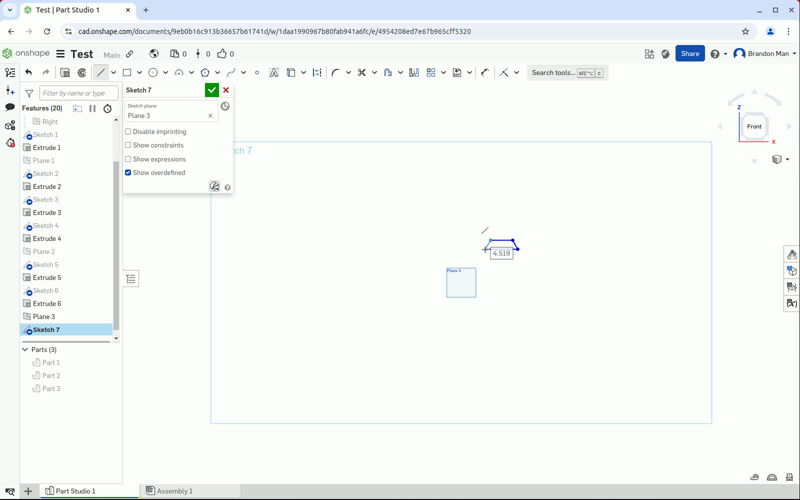
key_up(shift)
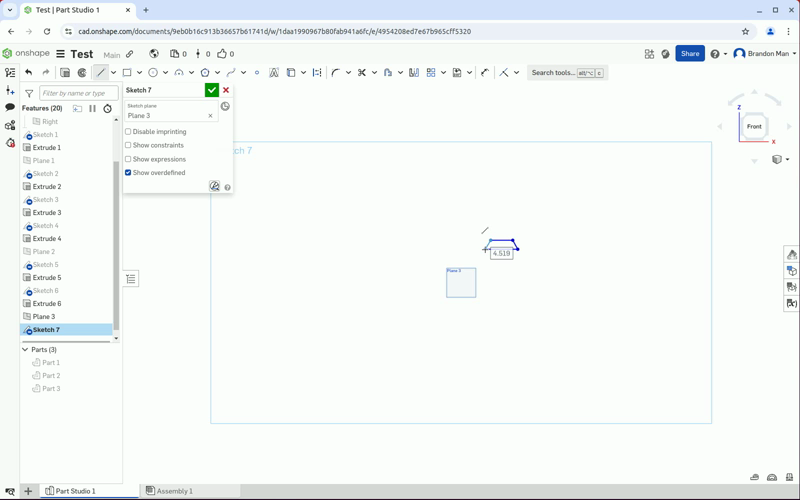
click(485, 249)
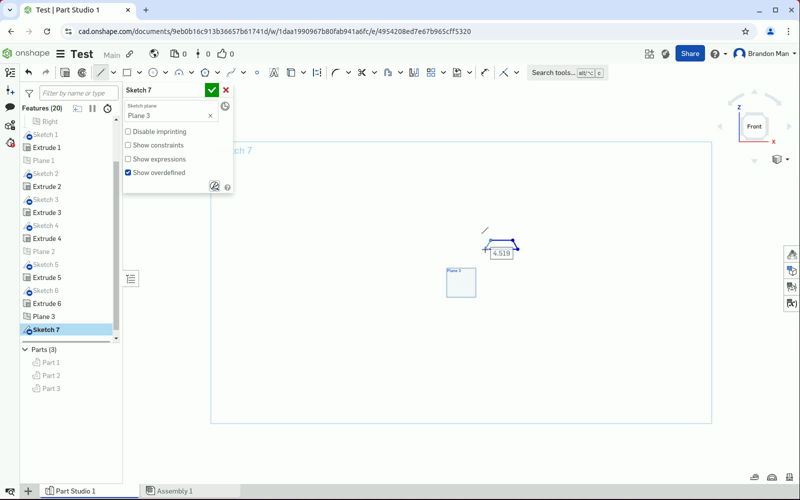
key(esc)
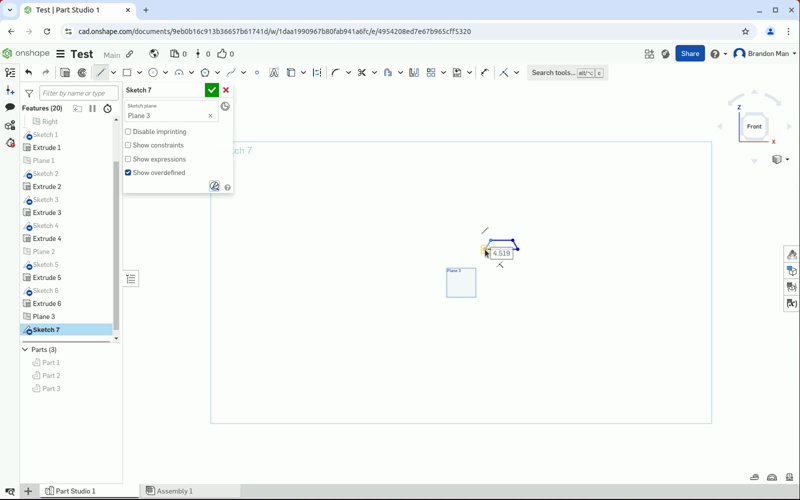
mouse_move(502, 247)
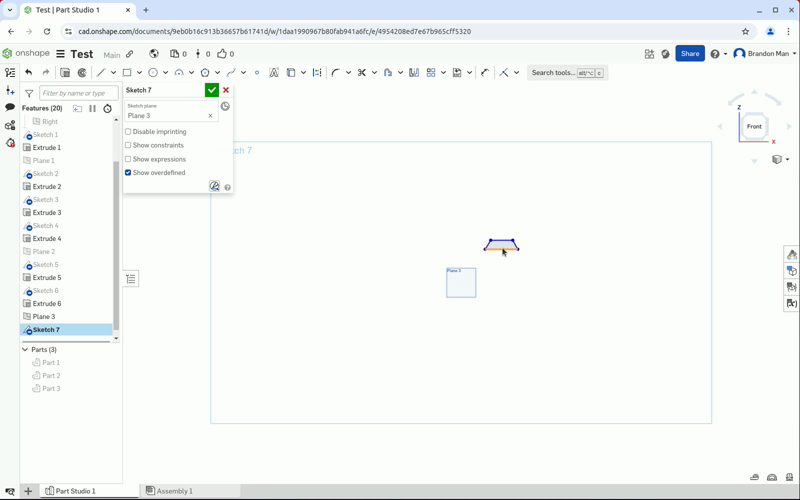
scroll(6)
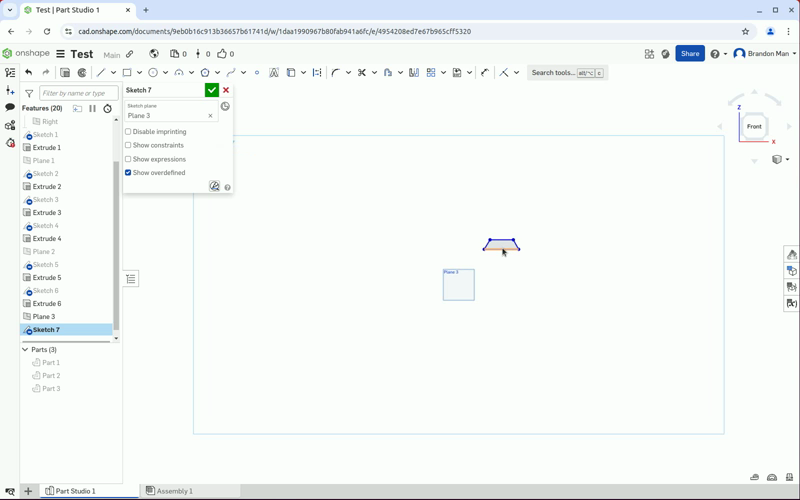
scroll(6)
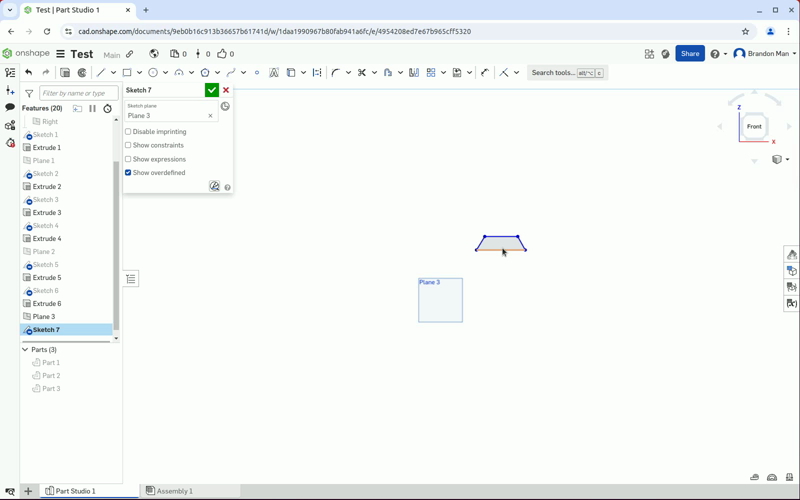
scroll(6)
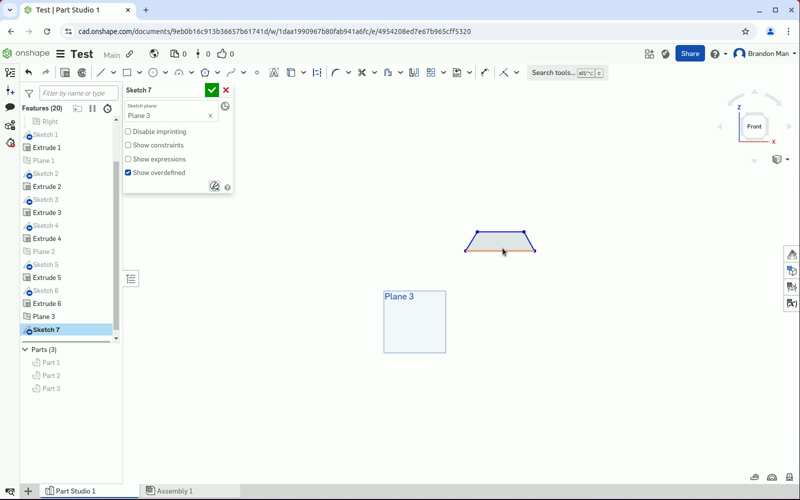
scroll(6)
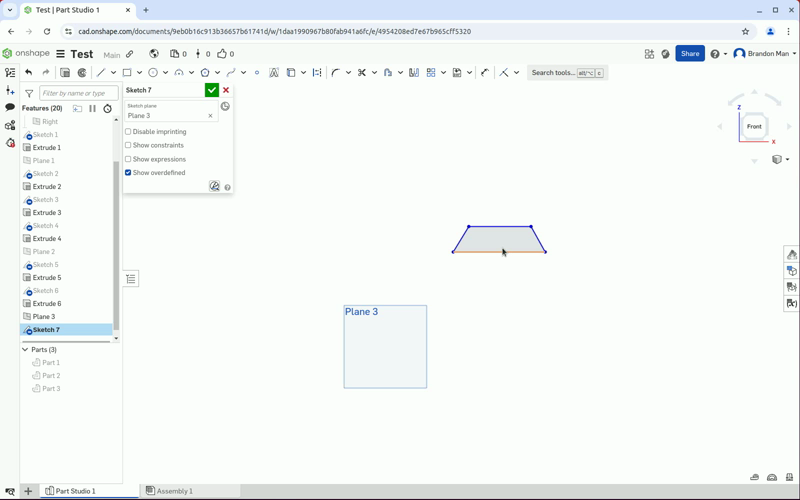
scroll(6)
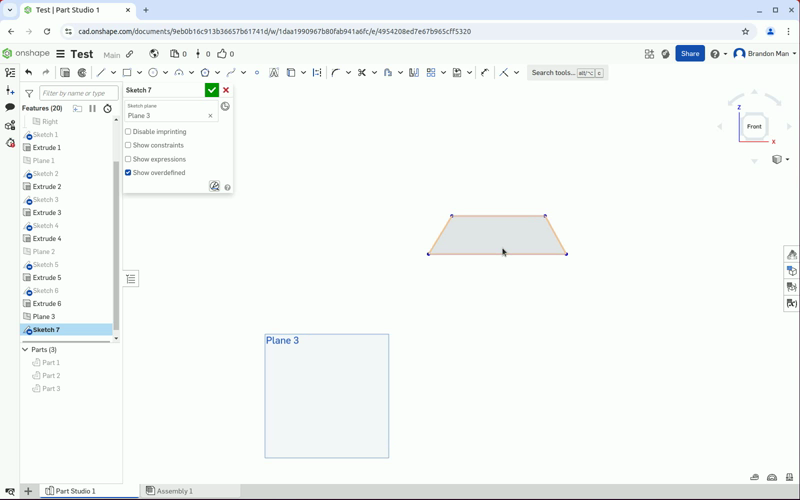
scroll(6)
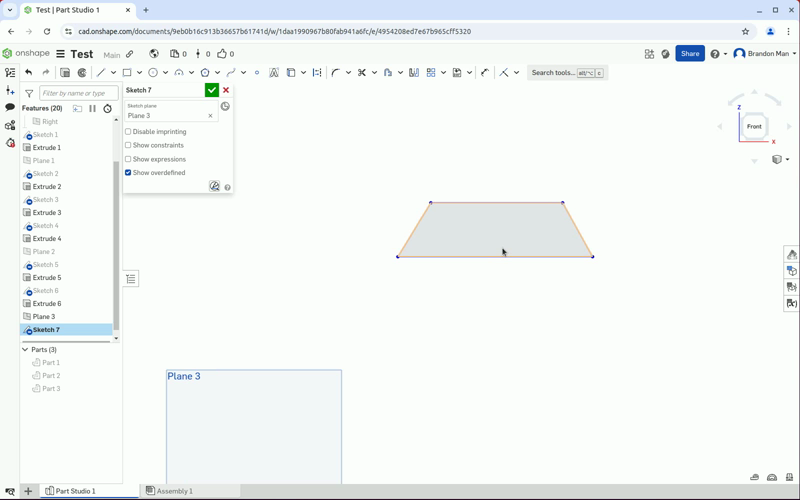
scroll(6)
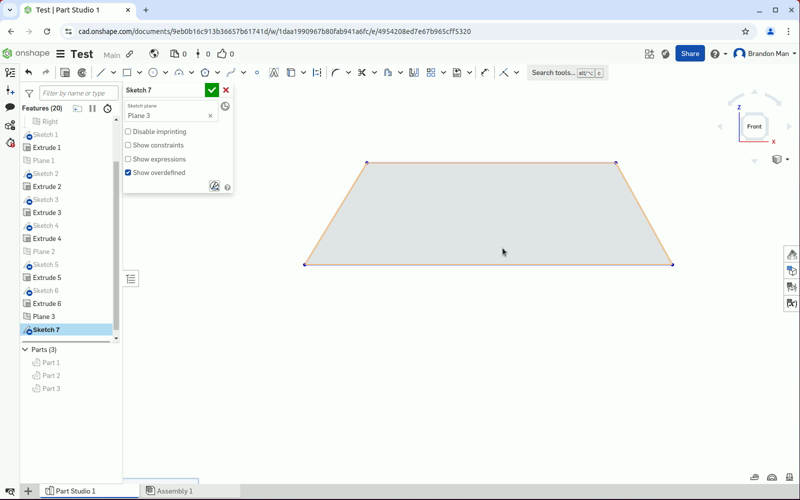
click(502, 247)
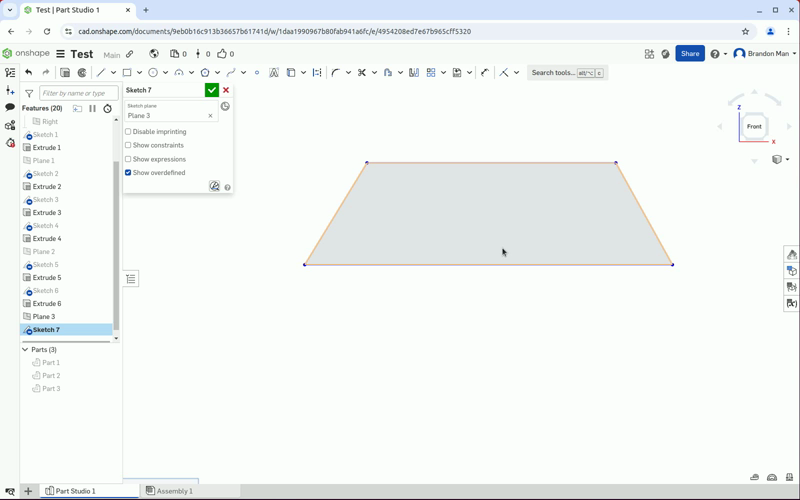
scroll(-6)
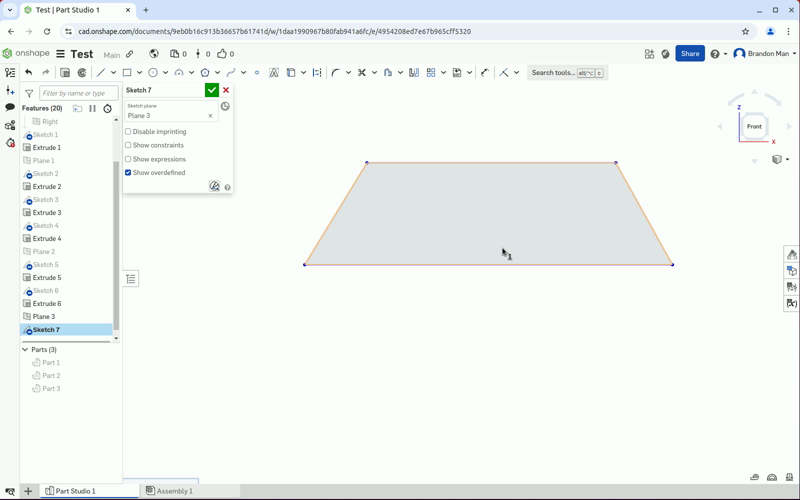
scroll(-6)
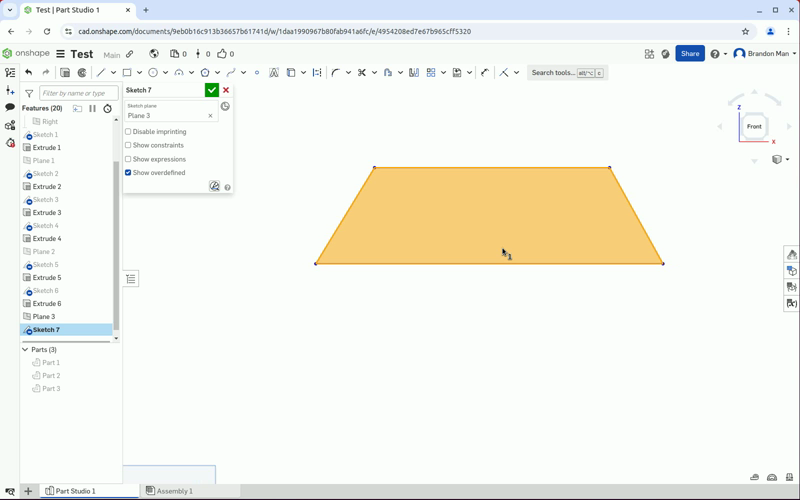
scroll(-6)
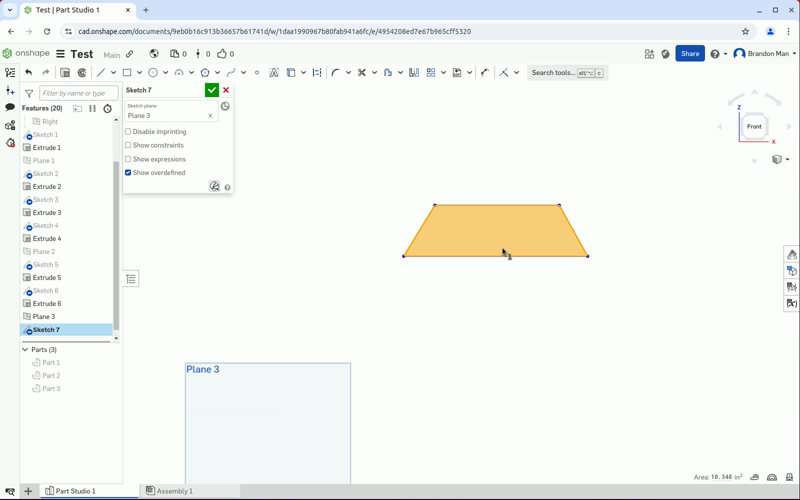
scroll(-6)
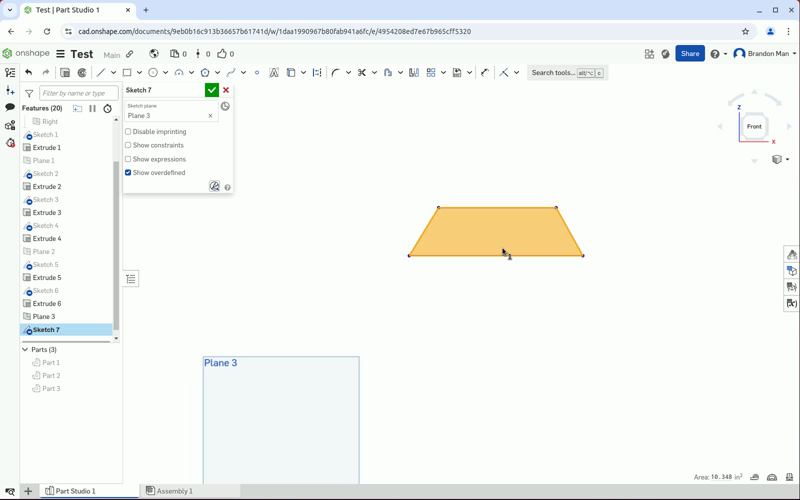
scroll(-6)
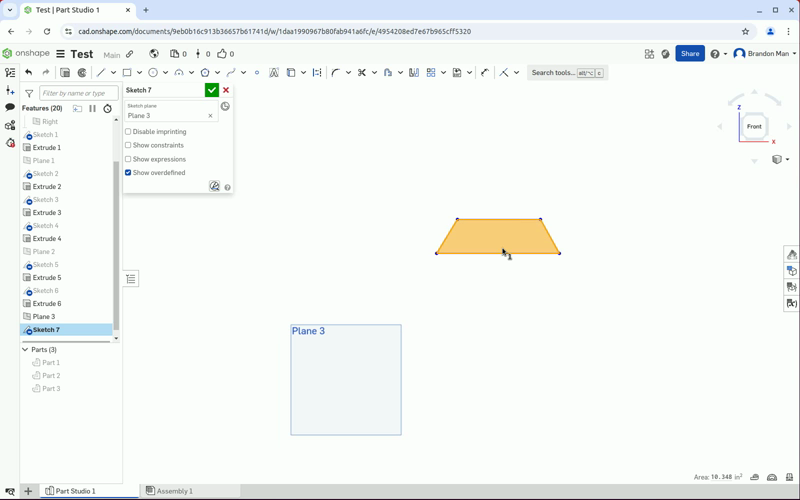
scroll(-6)
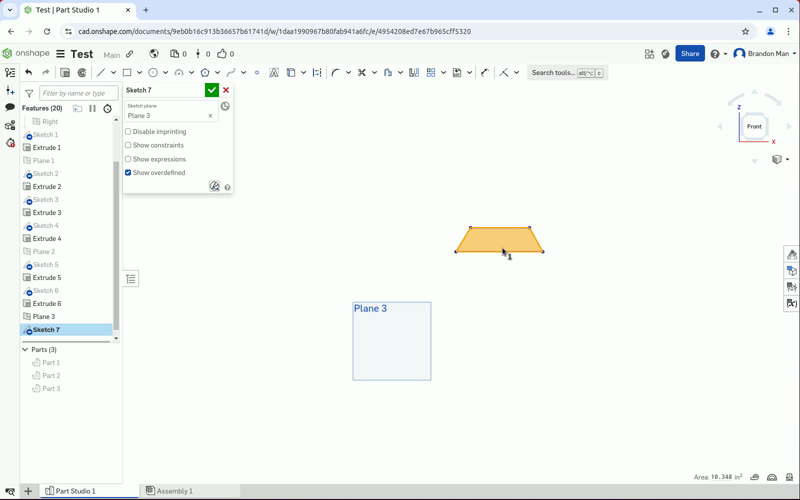
scroll(-6)
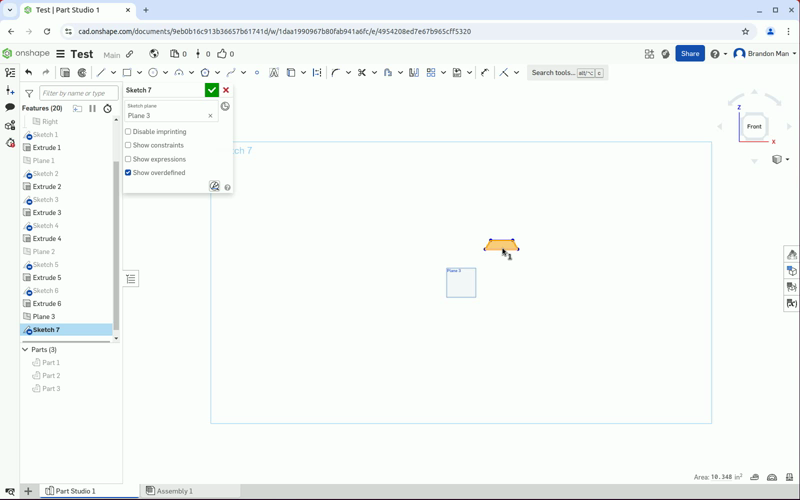
mouse_move(73, 352)
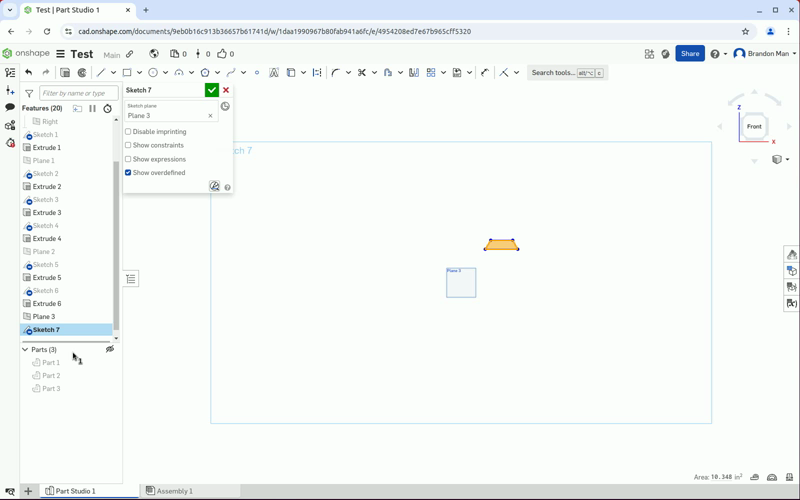
key(shift+y)
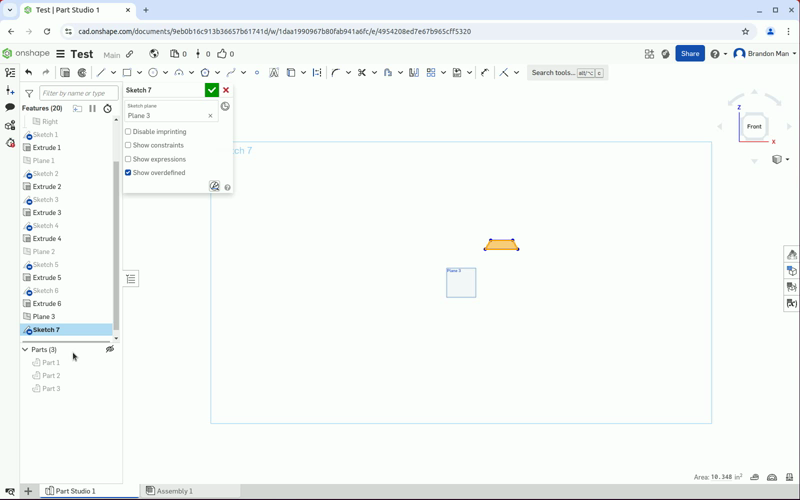
key(shift+e)
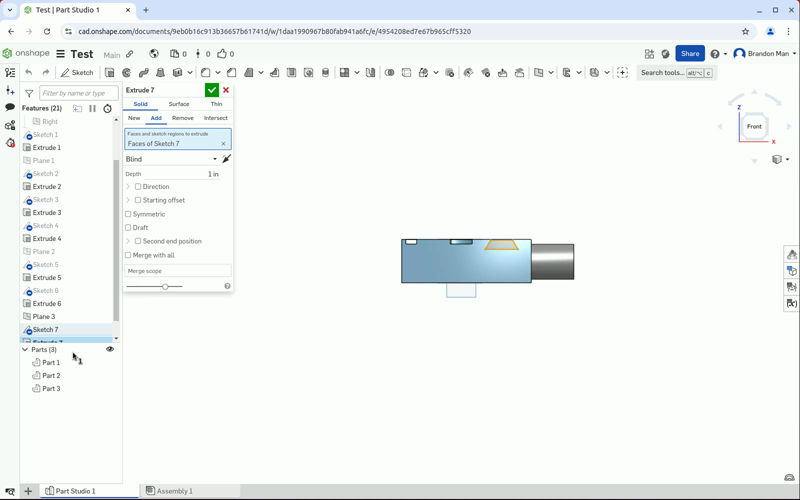
mouse_move(143, 106)
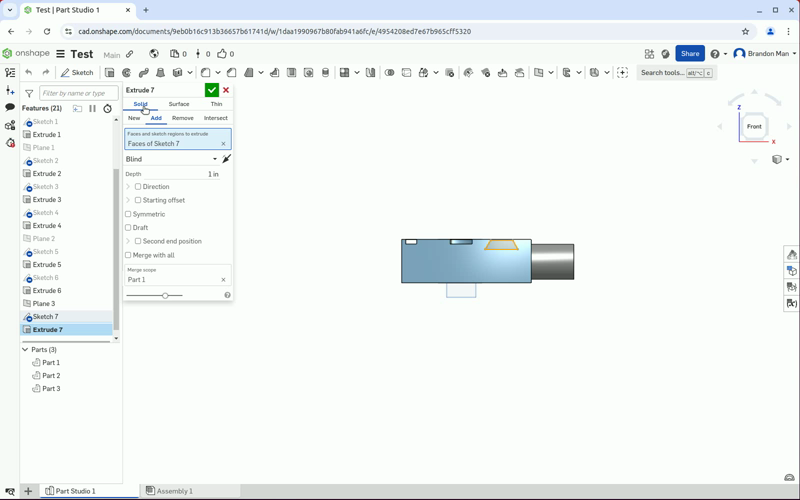
click(143, 106)
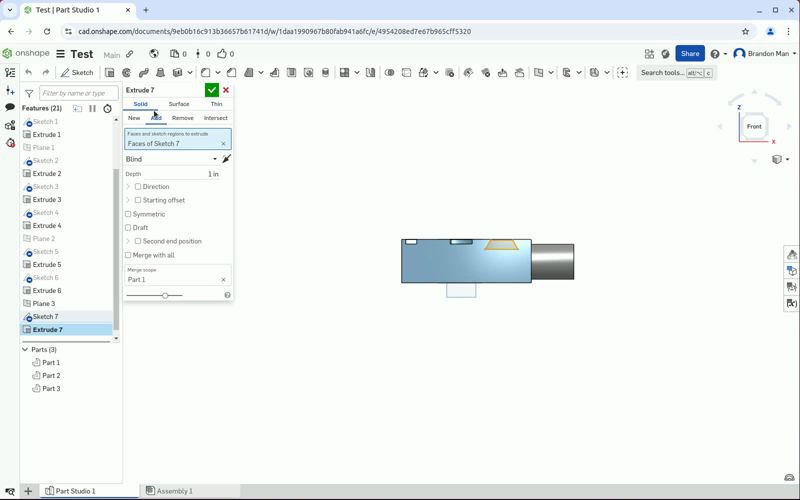
mouse_move(186, 120)
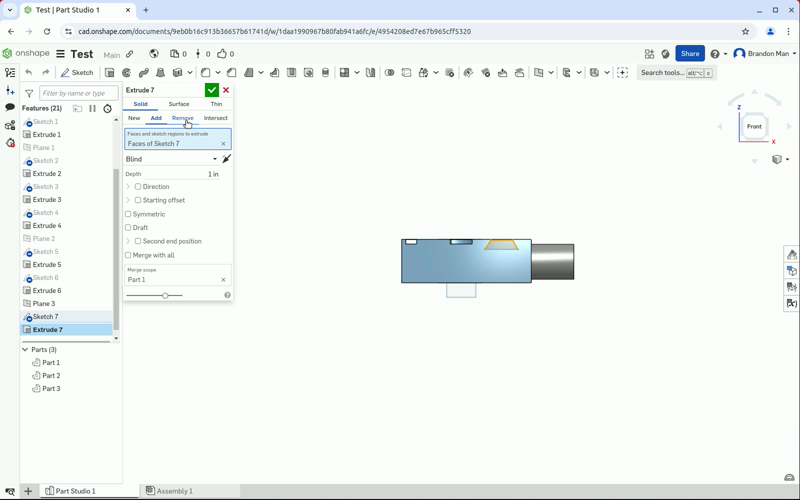
click(186, 120)
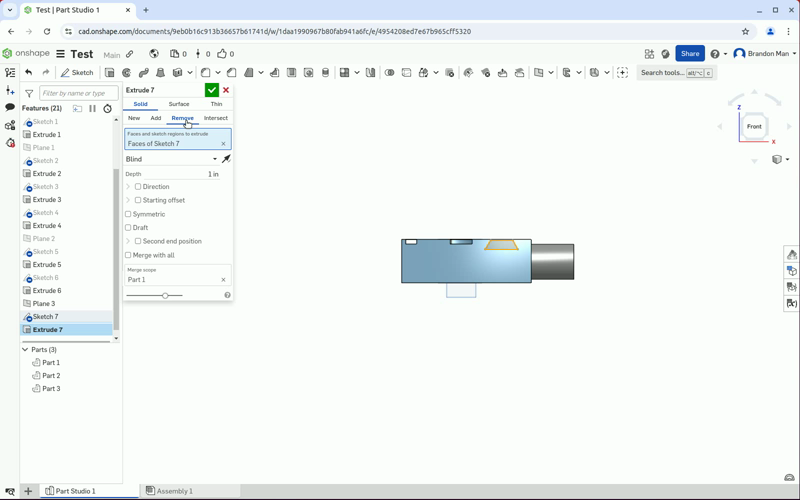
key(tab, 4)
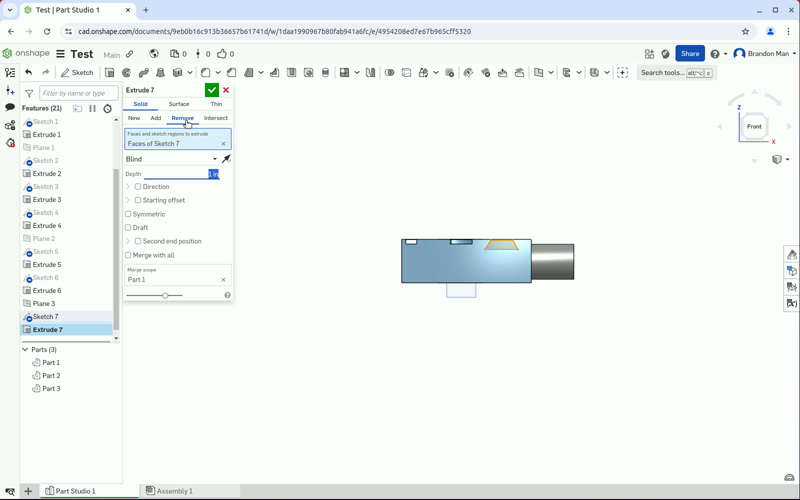
text(24.312)
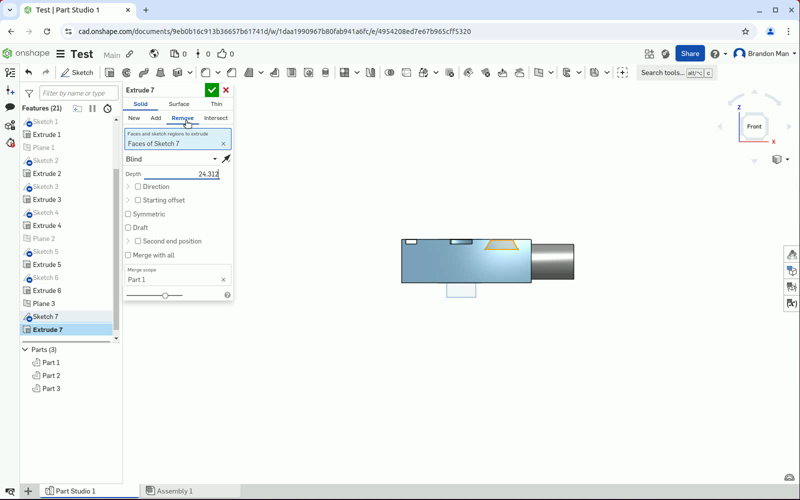
key(tab, 6)
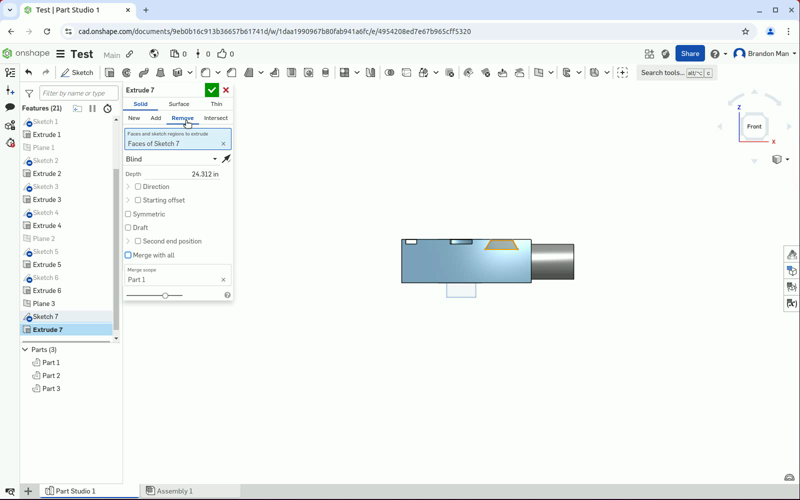
key(space)
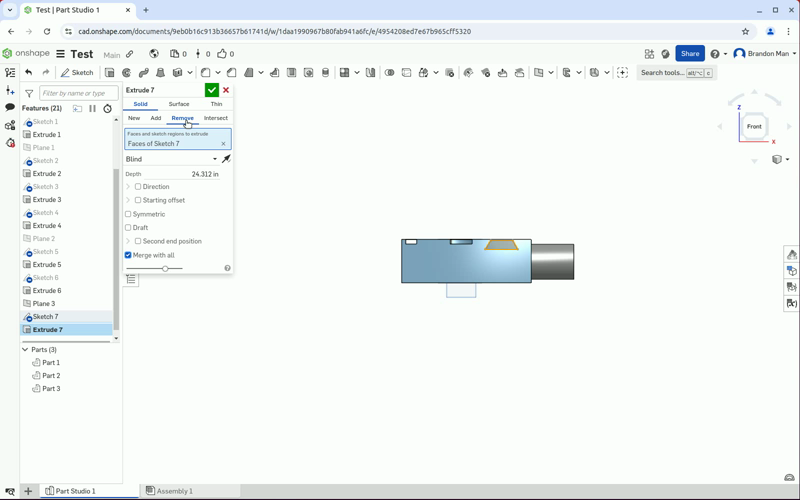
key(enter)
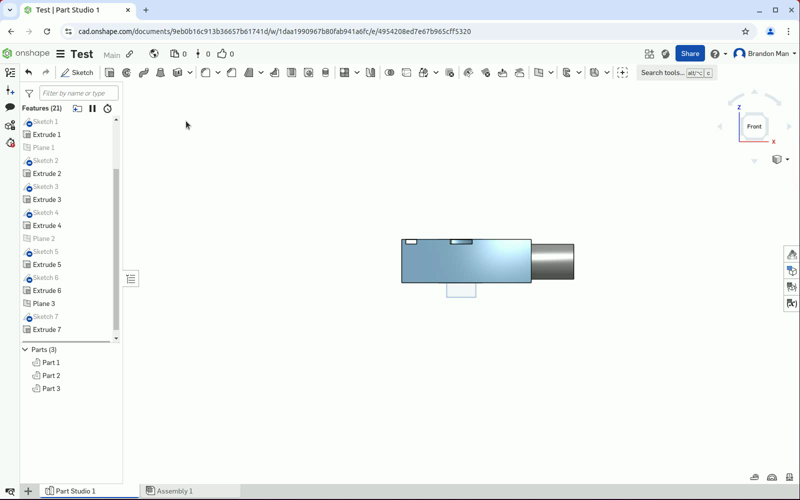
key(shift+h)
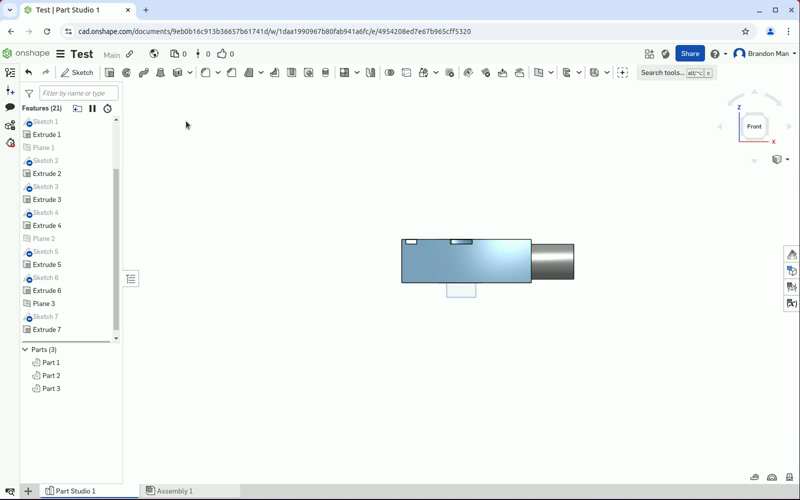
key(shift+h)
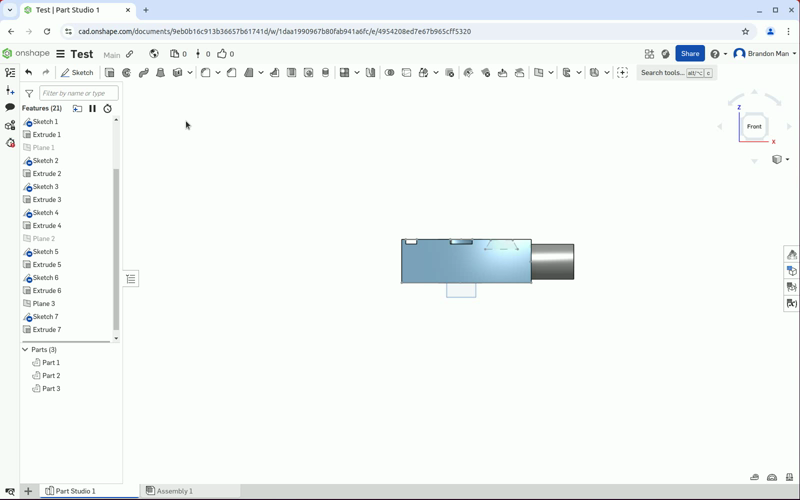
key(shift+7)
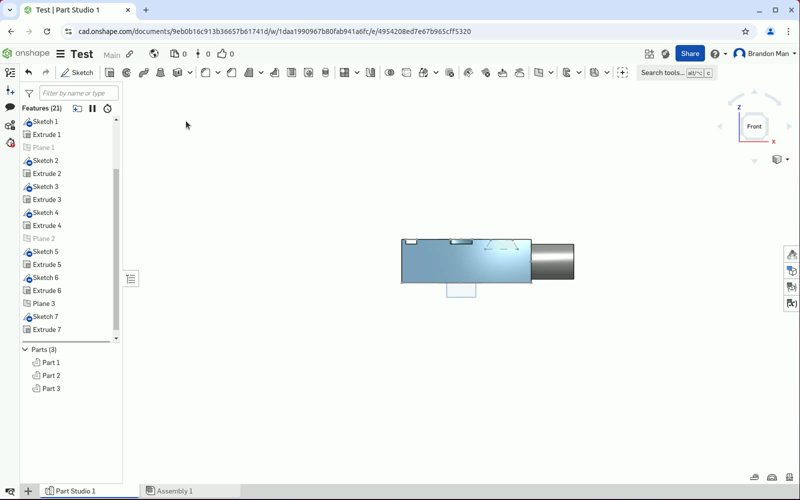
key(left, 2)
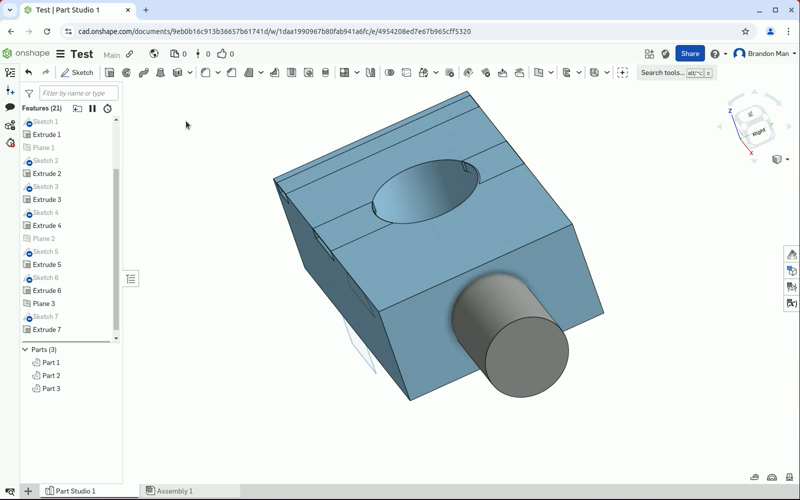
key(down, 2)
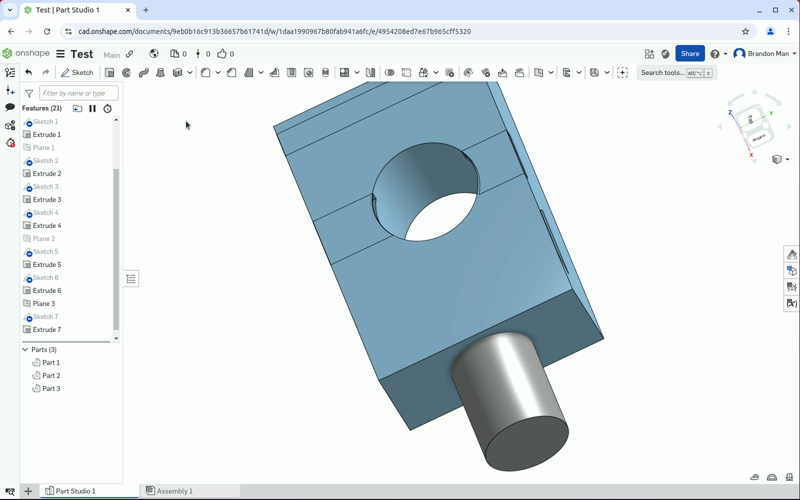
key(up, 2)
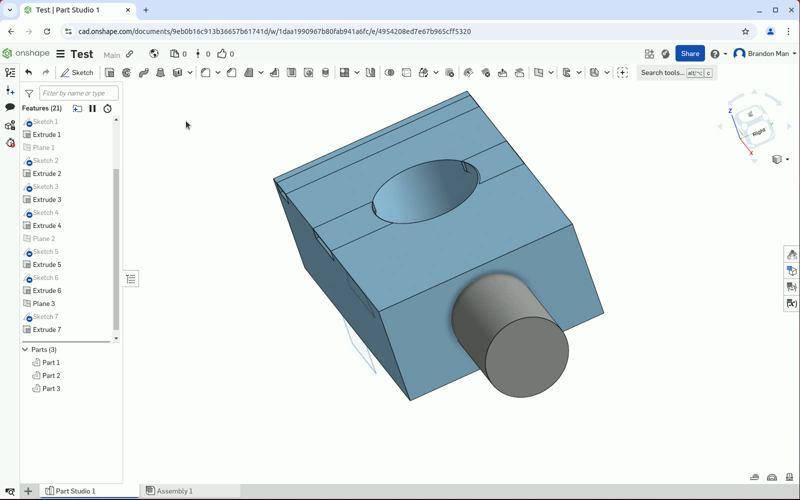
key(right, 2)
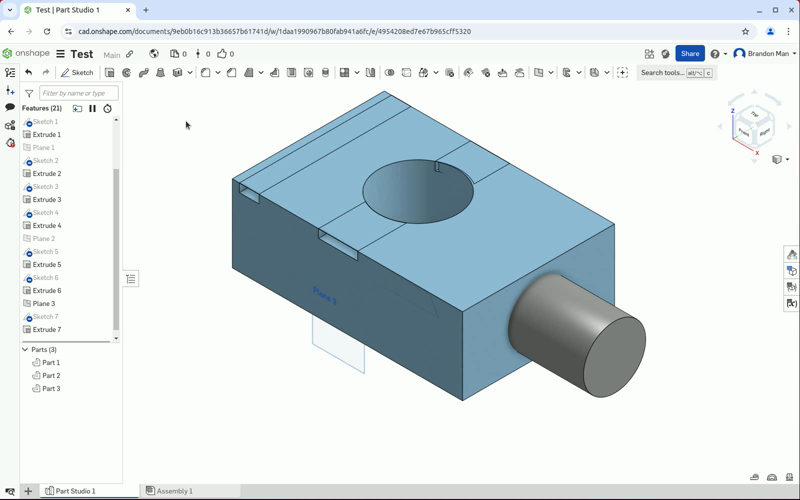
mouse_move(69, 124)
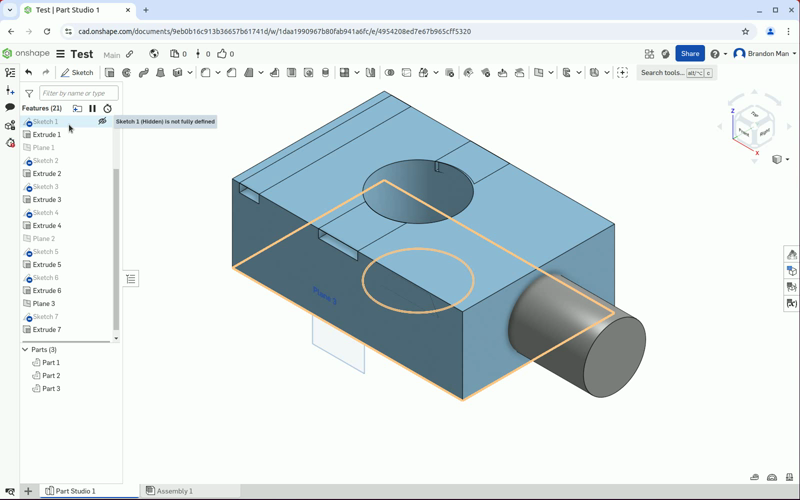
click(69, 124)